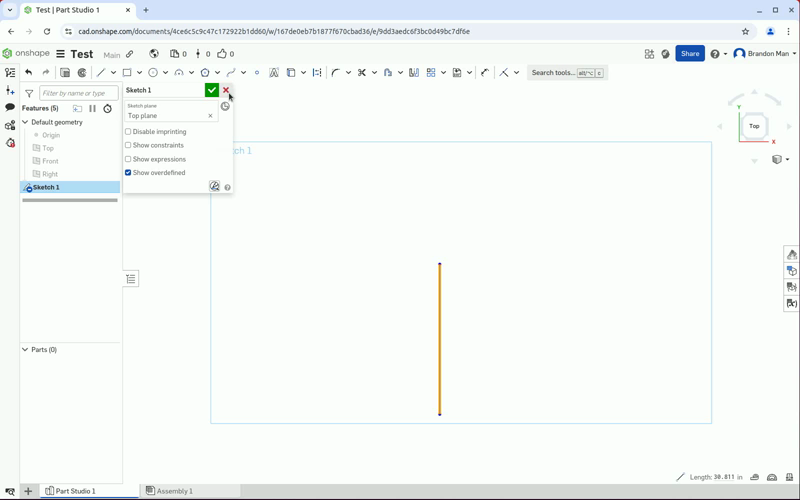
key(shift+h)
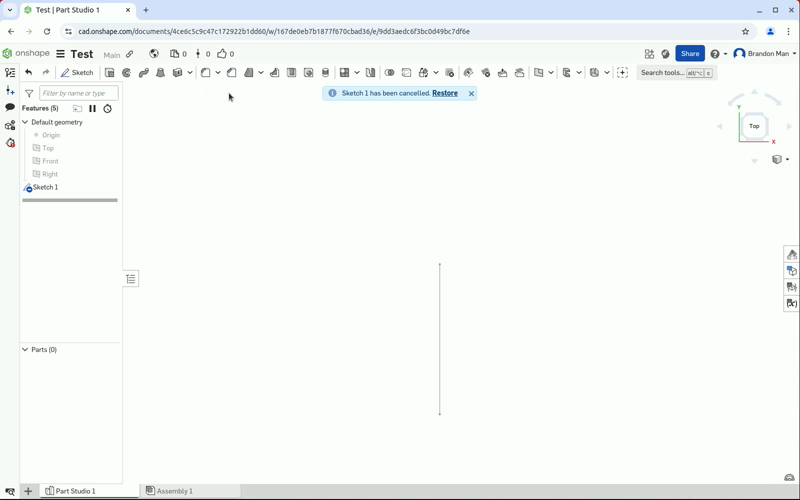
key(shift+s)
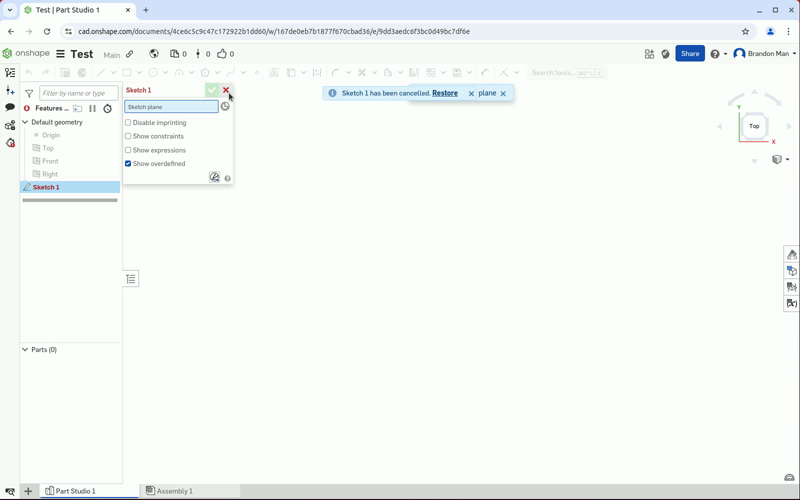
mouse_move(73, 150)
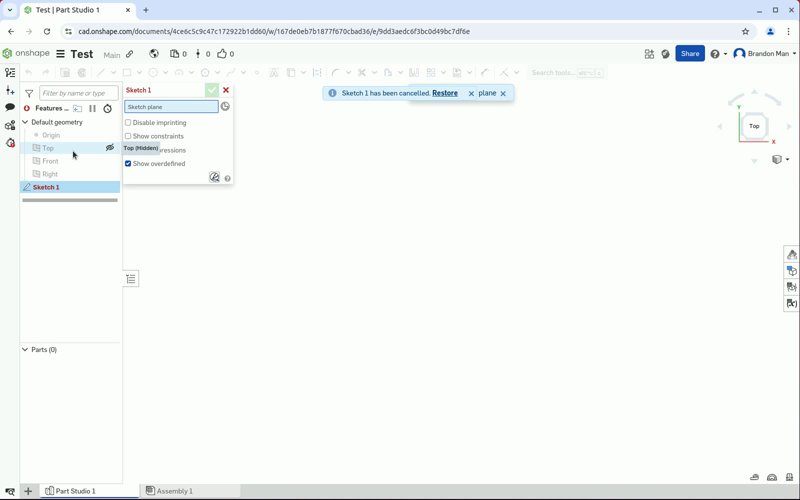
click(73, 150)
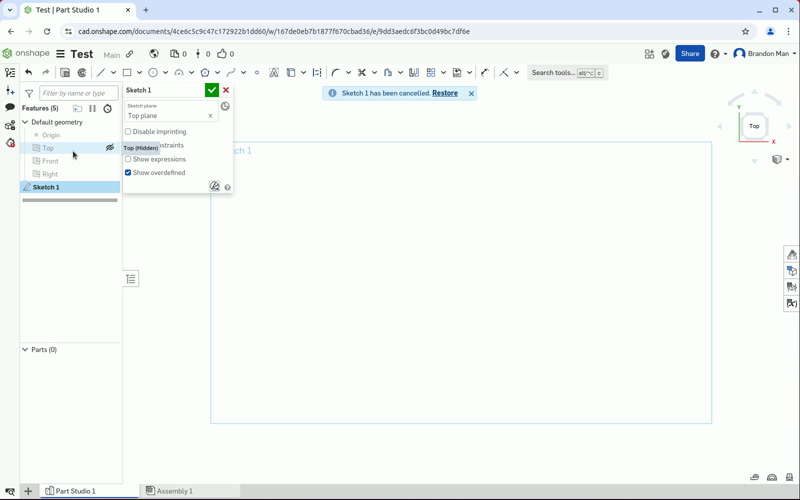
mouse_move(73, 352)
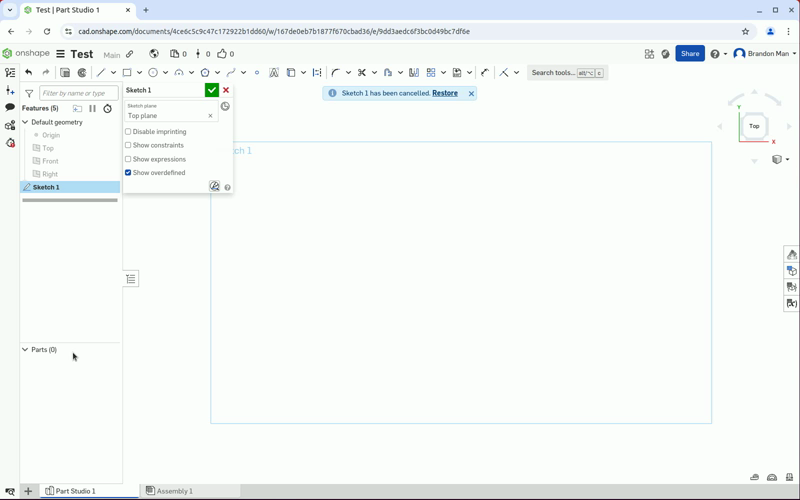
key(y)
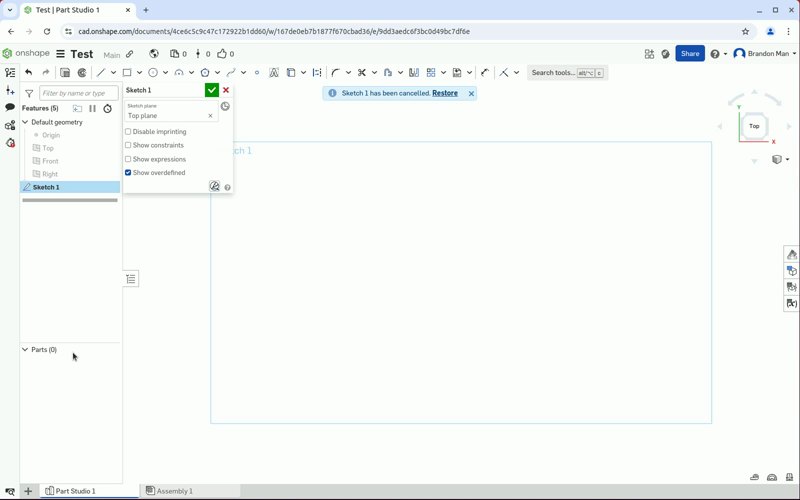
key(l)
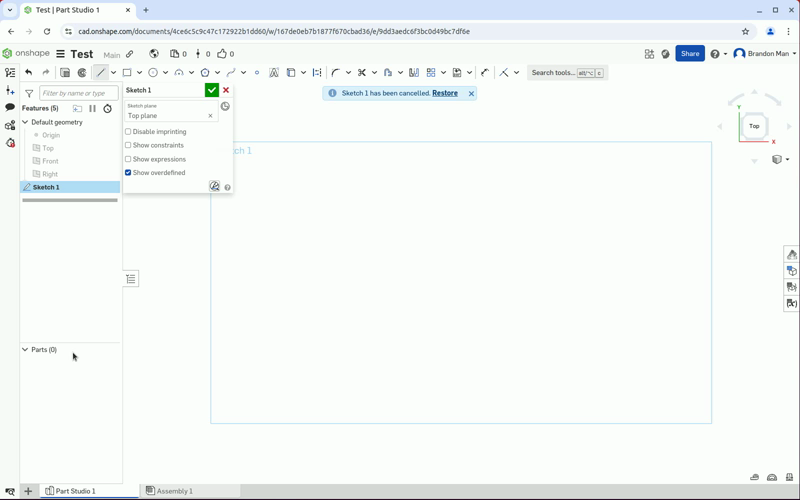
key_down(shift)
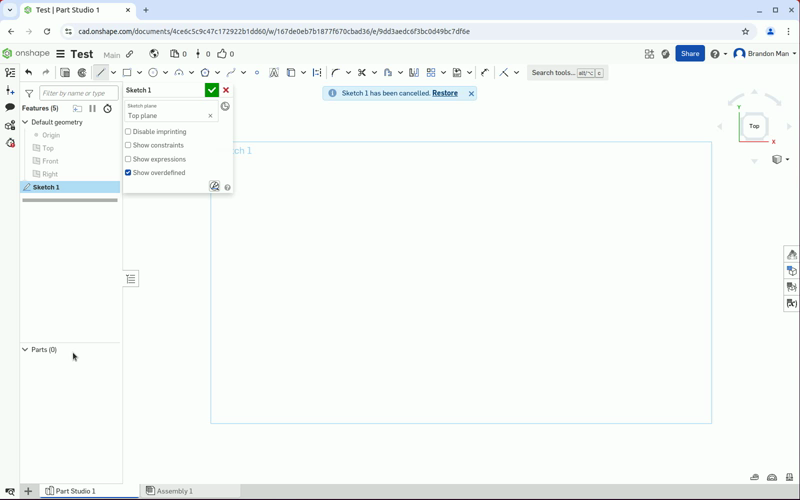
mouse_move(351, 335)
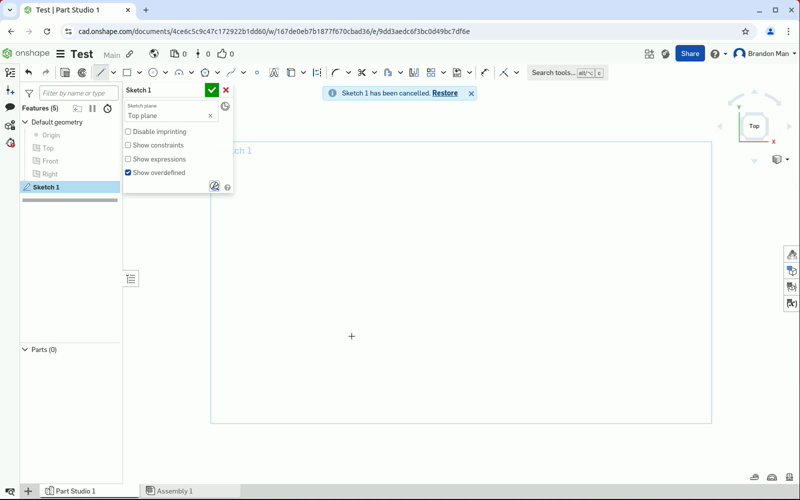
click(351, 335)
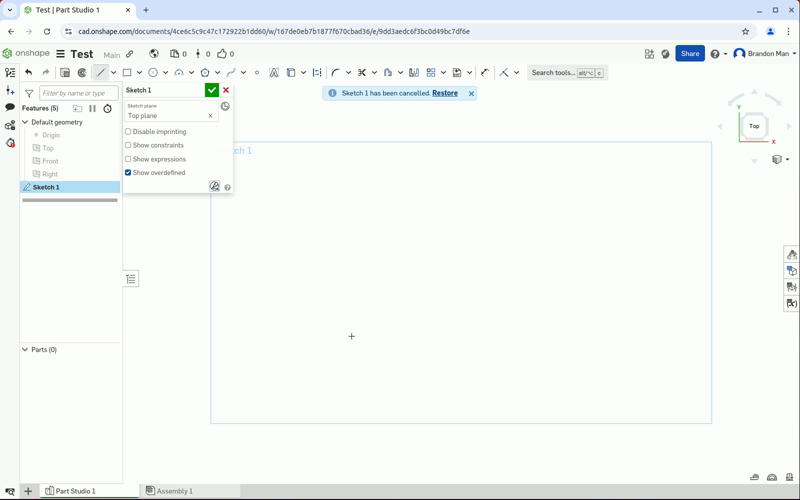
key_up(shift)
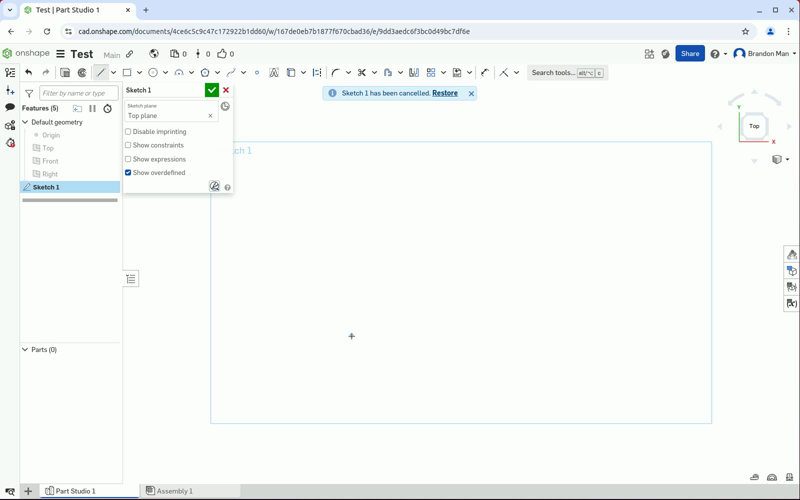
key_down(shift)
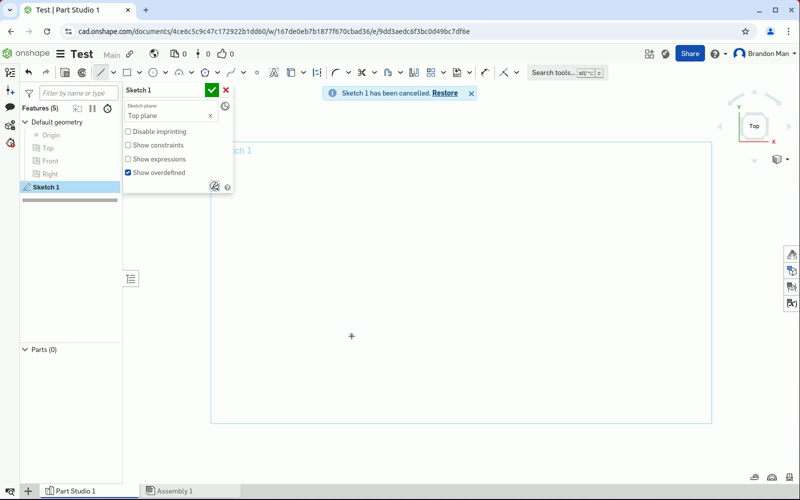
mouse_move(569, 335)
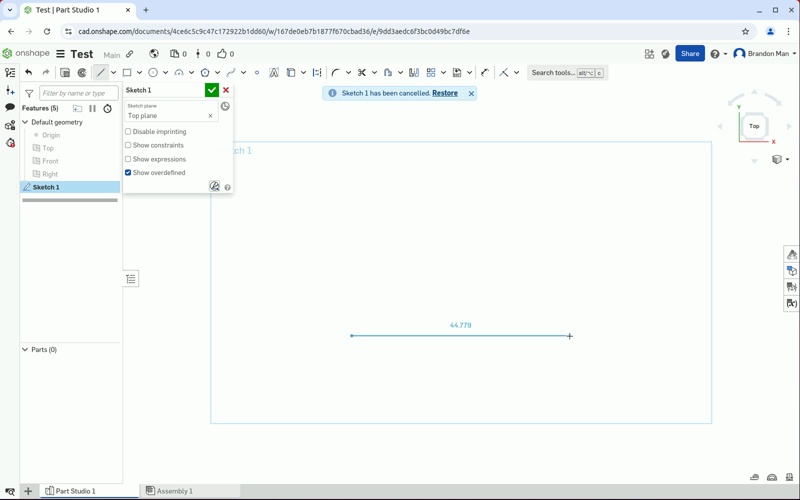
click(569, 335)
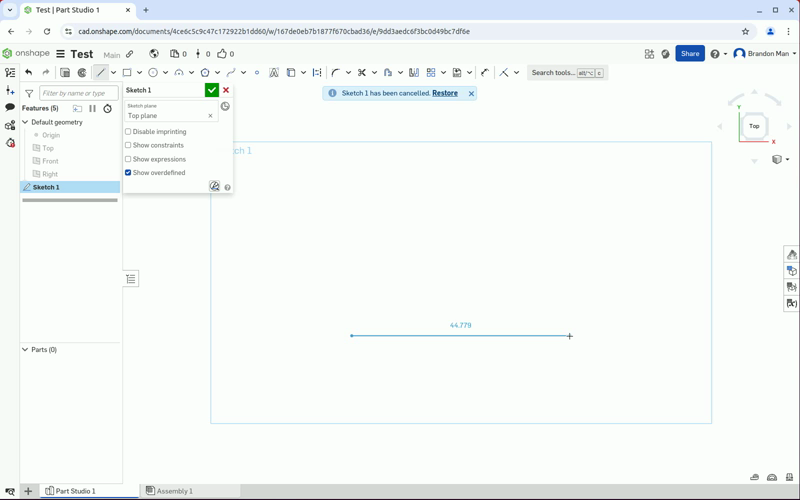
key_up(shift)
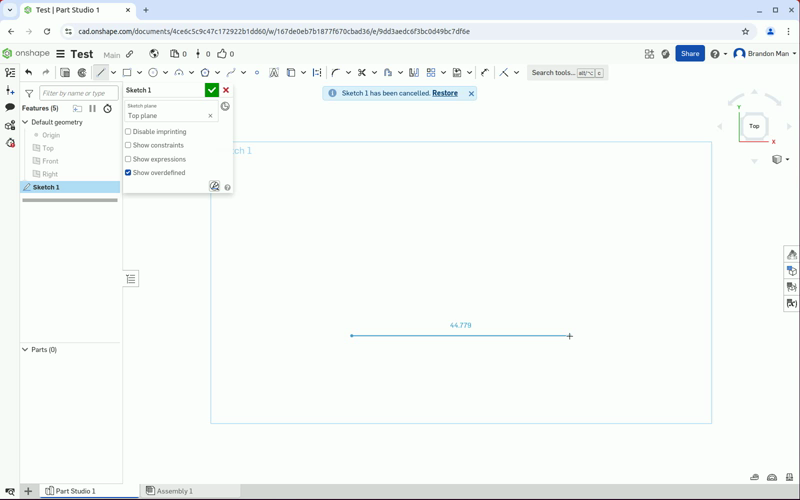
key_down(shift)
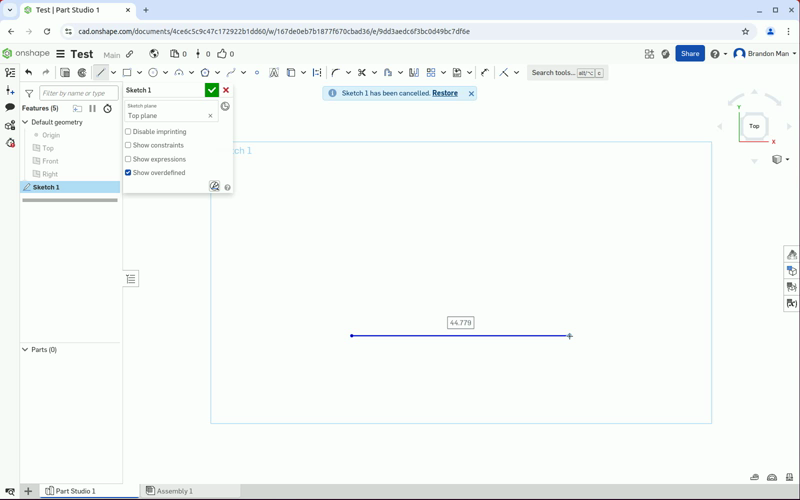
mouse_move(569, 230)
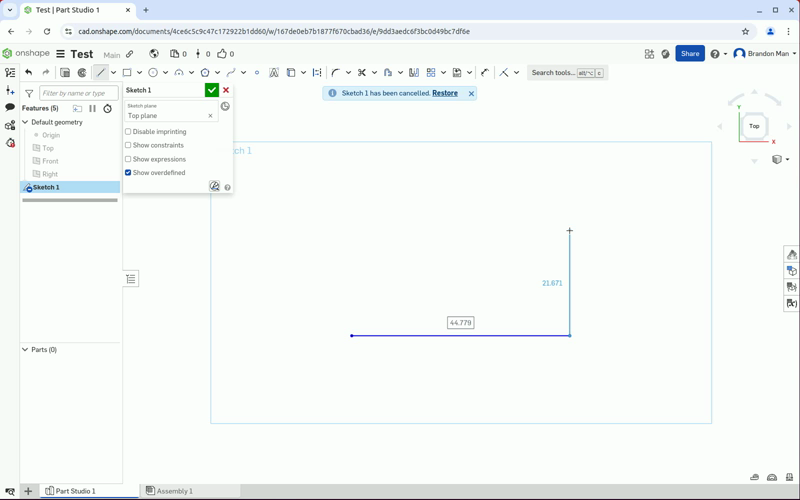
click(569, 230)
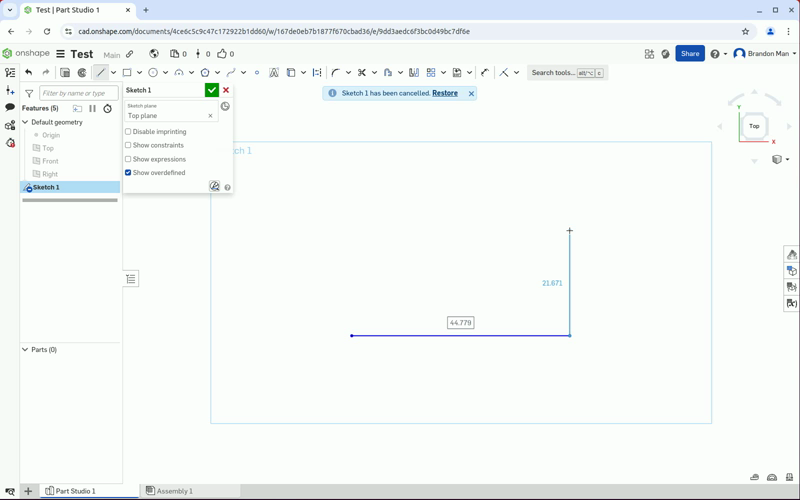
key_up(shift)
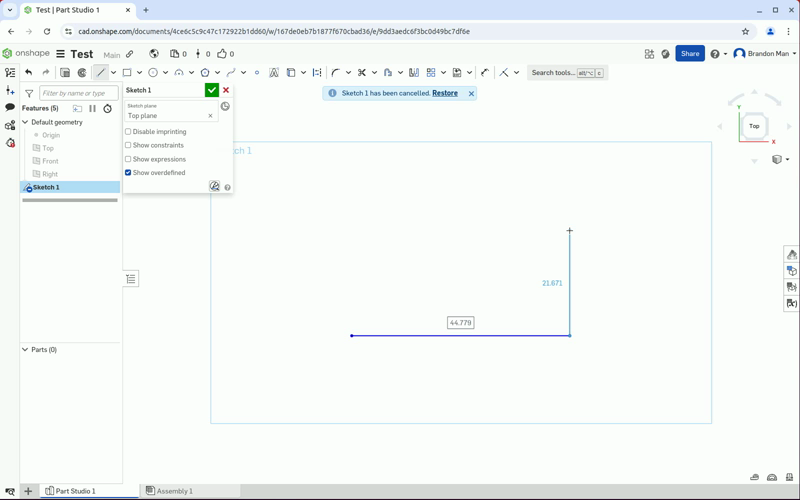
key_down(shift)
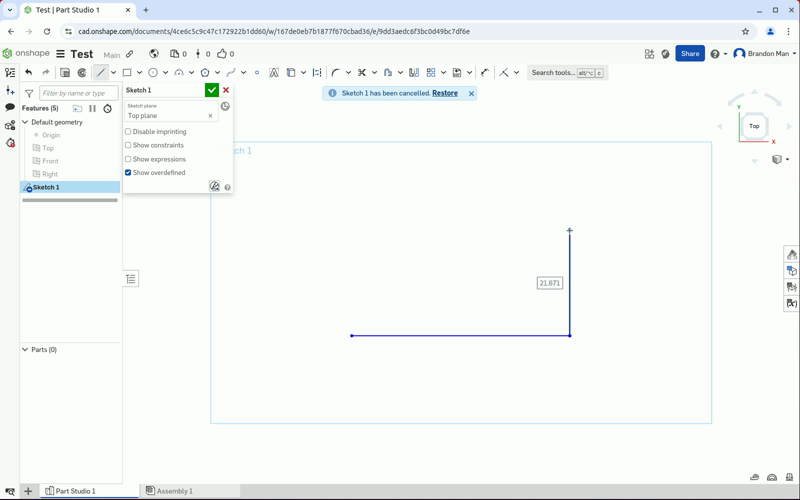
mouse_move(351, 230)
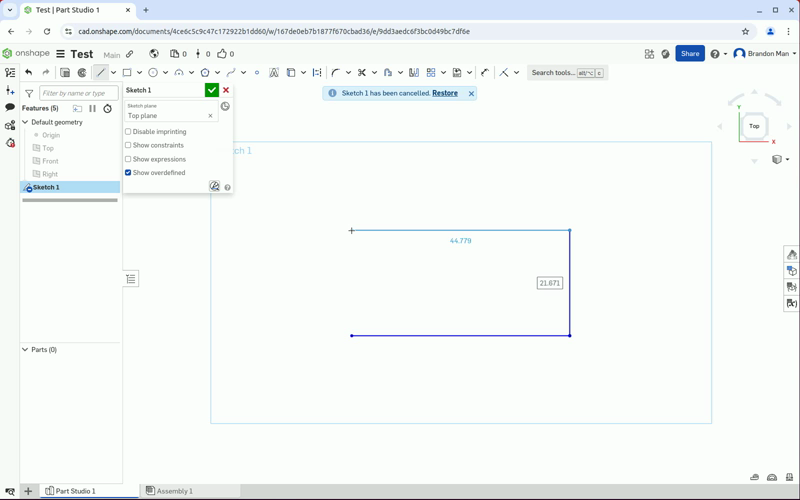
click(351, 230)
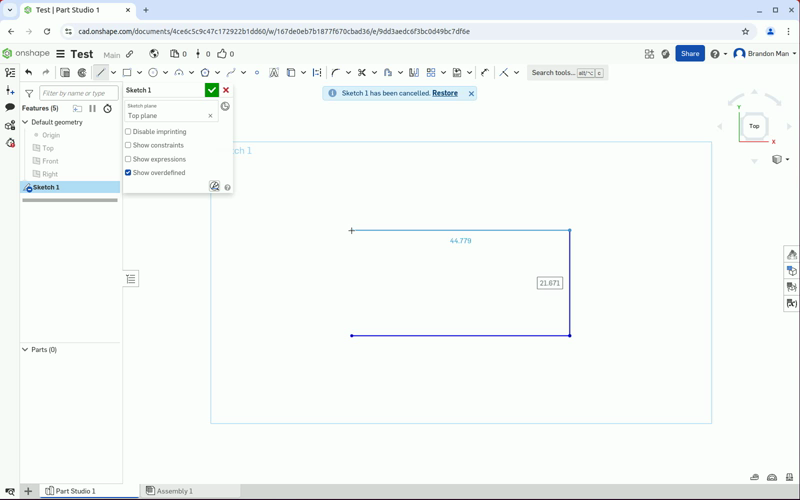
key_up(shift)
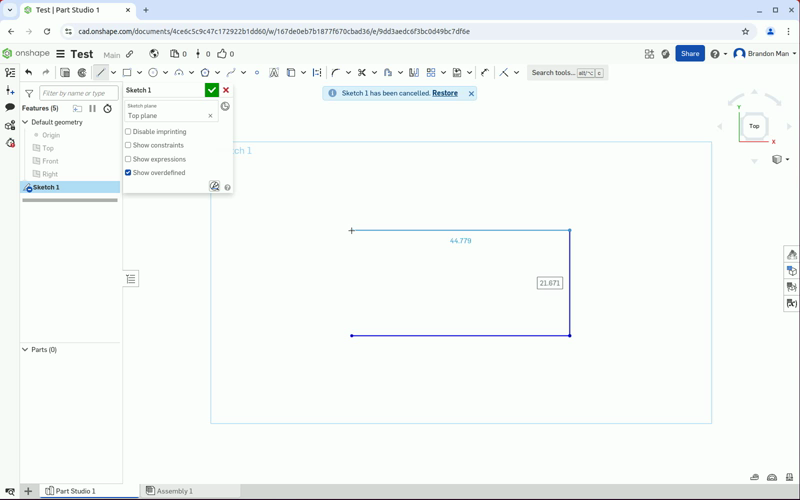
key_down(shift)
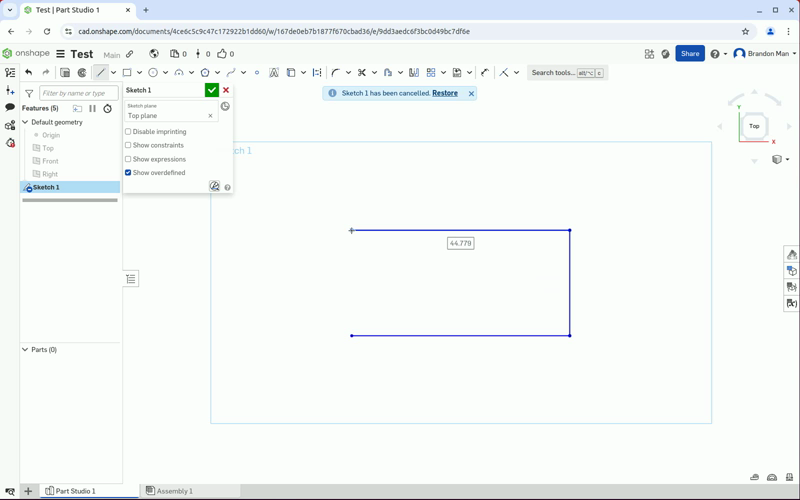
mouse_move(351, 335)
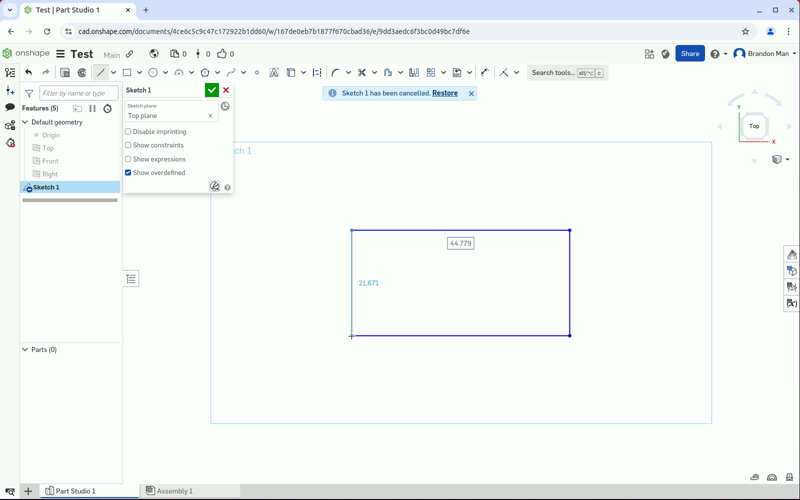
key_up(shift)
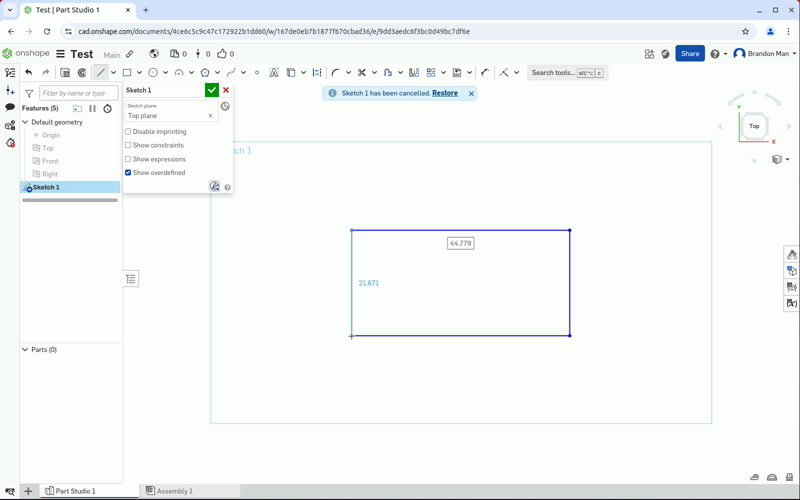
click(351, 335)
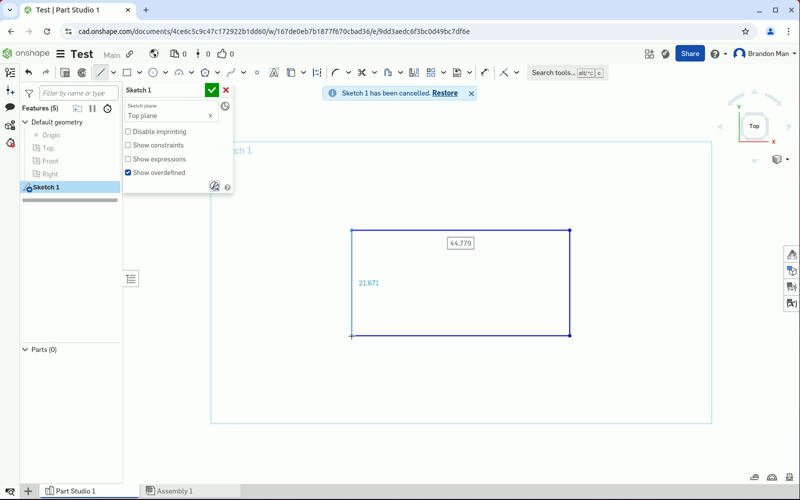
key(esc)
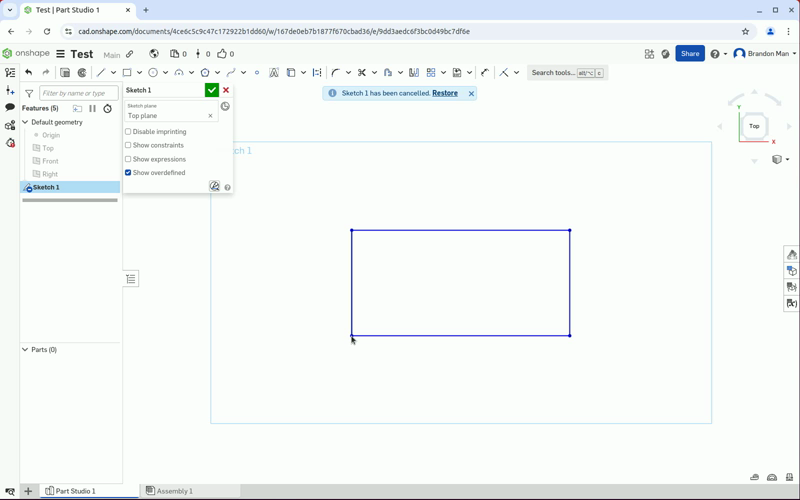
mouse_move(448, 261)
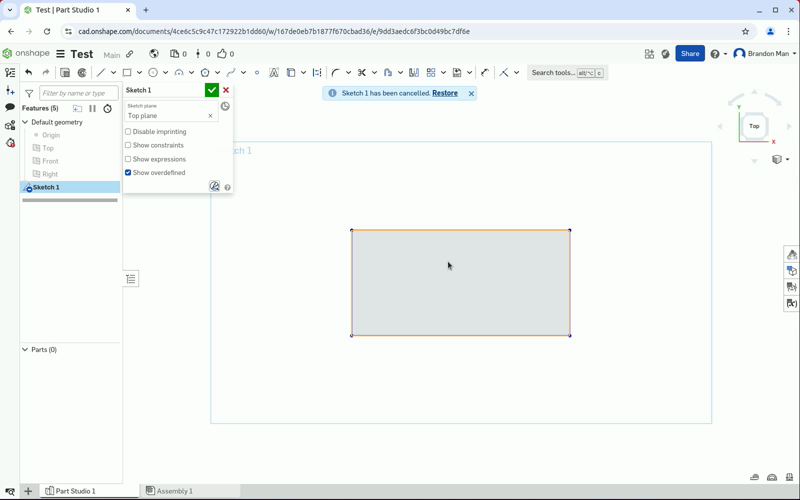
click(448, 261)
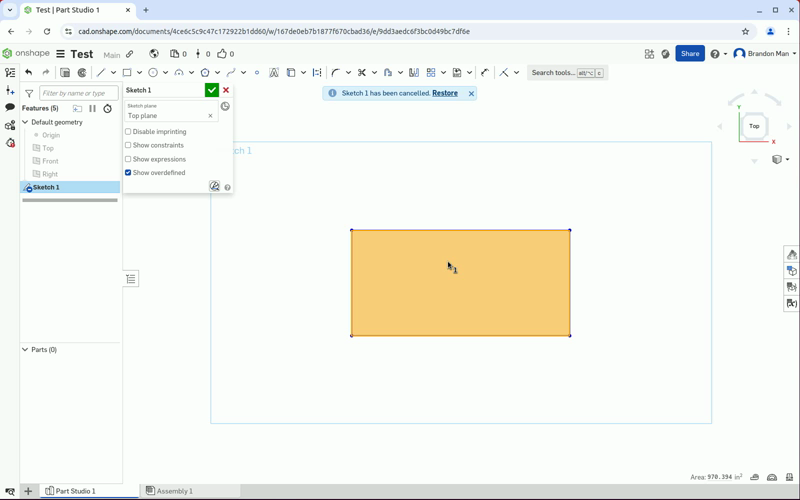
mouse_move(73, 352)
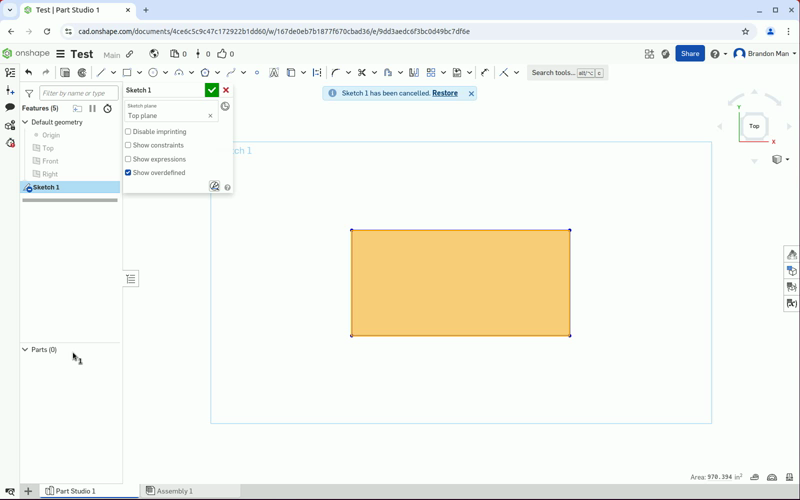
key(shift+y)
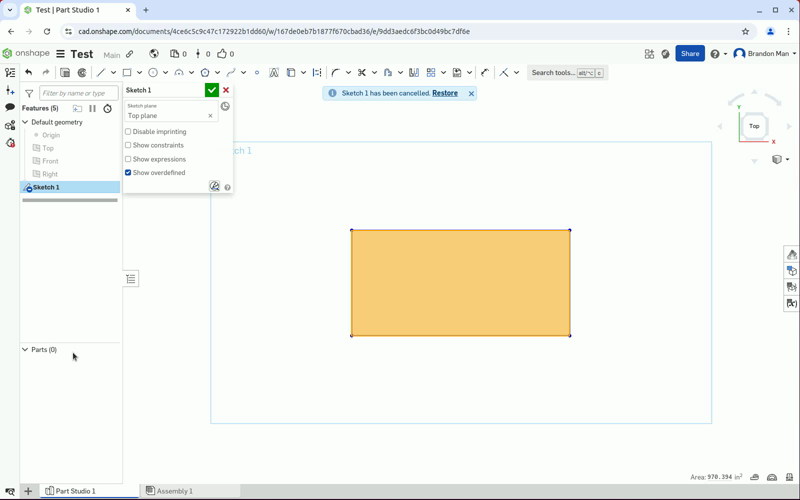
key(shift+e)
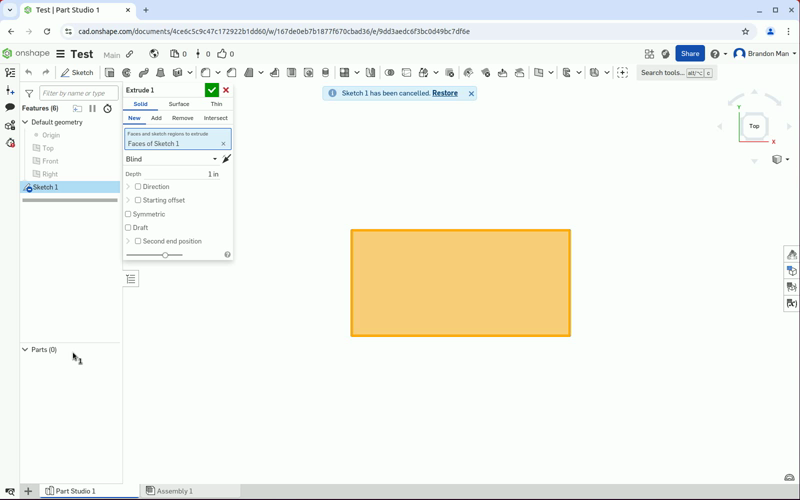
mouse_move(143, 106)
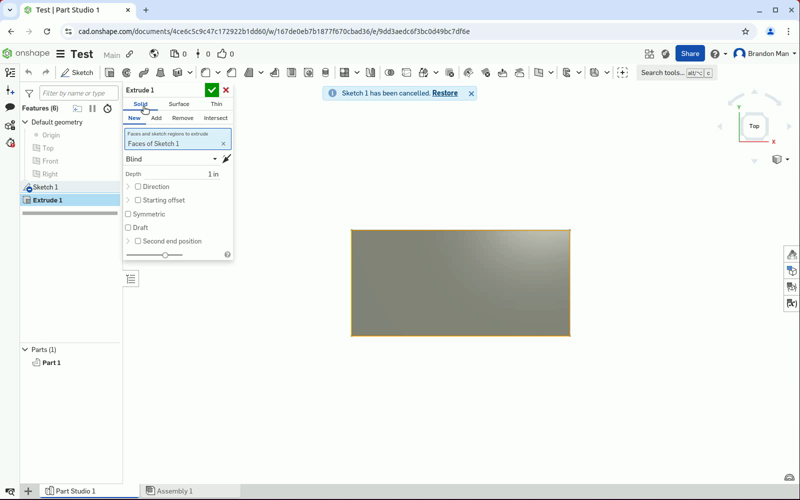
click(143, 106)
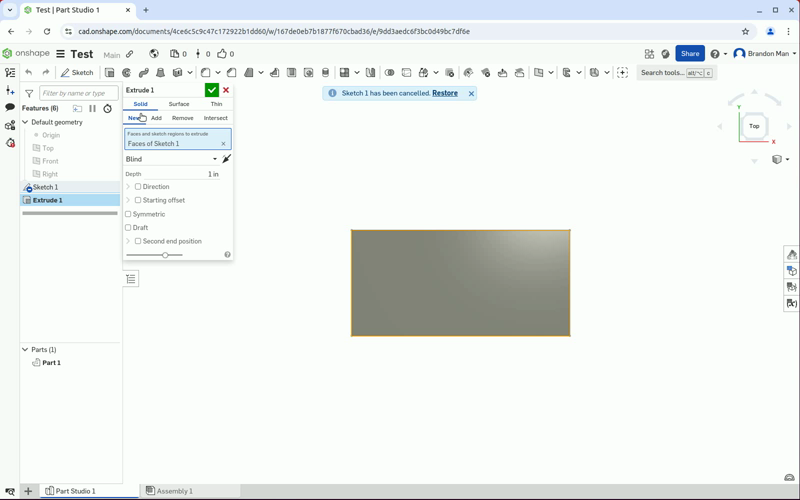
mouse_move(137, 120)
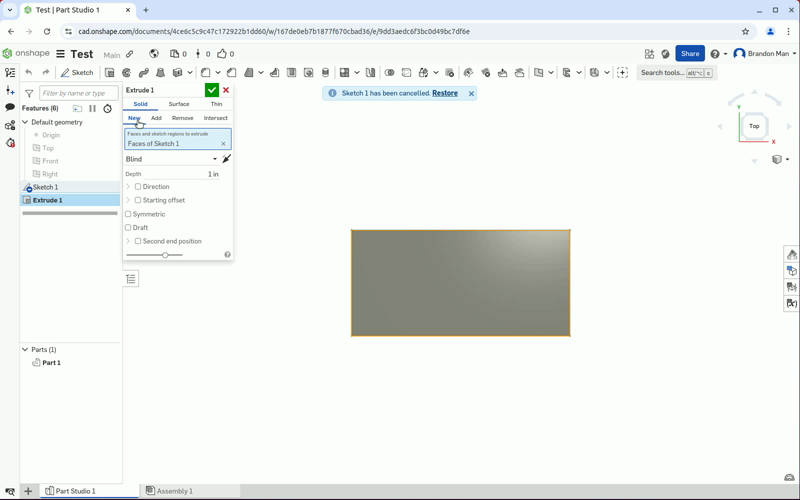
click(137, 120)
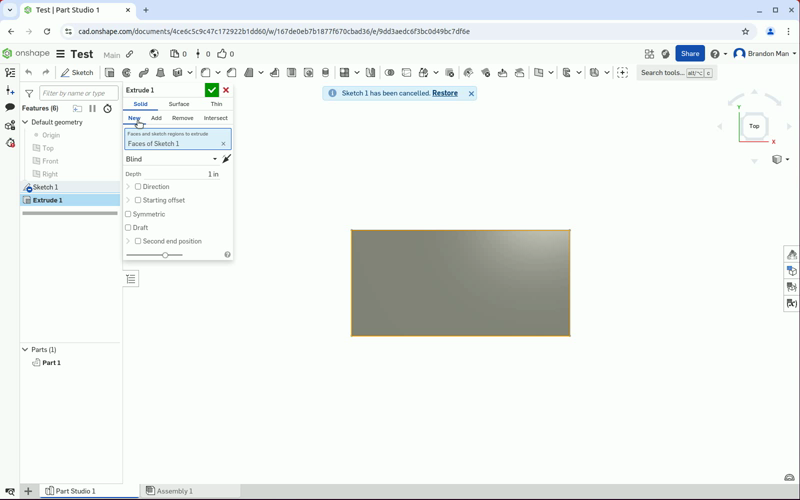
key(tab, 4)
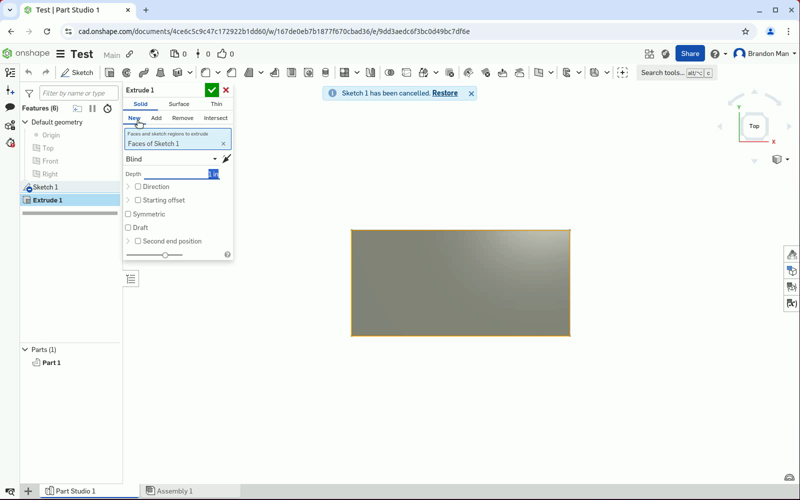
text(4.574)
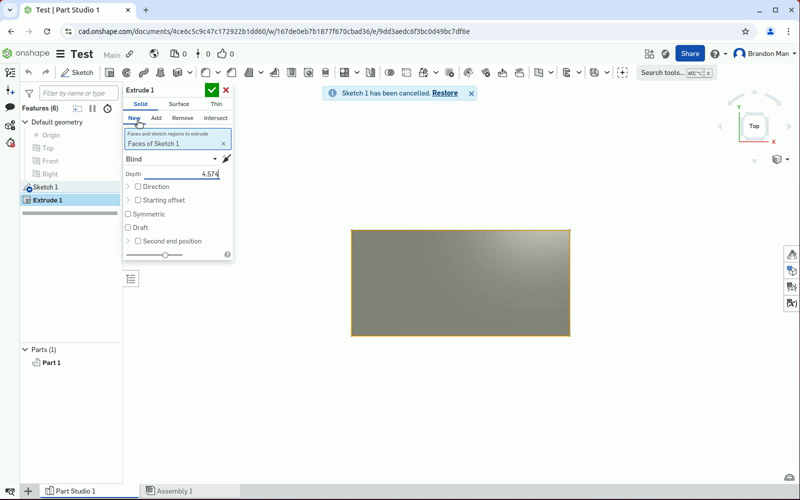
key(enter)
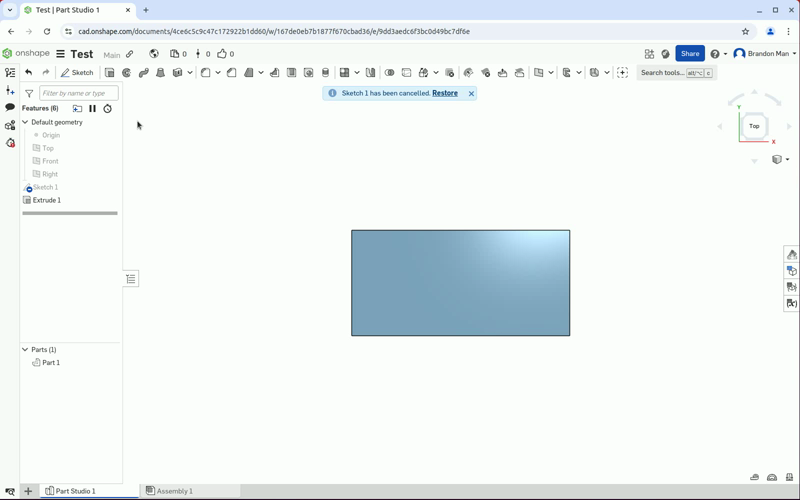
key(shift+h)
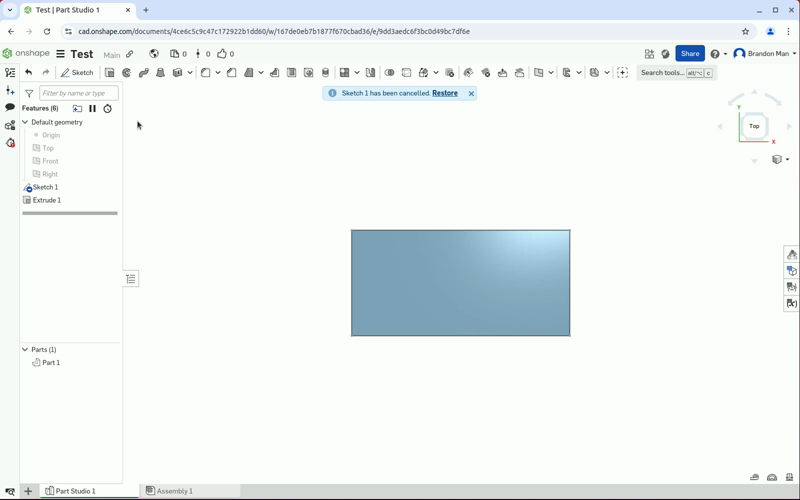
key(shift+h)
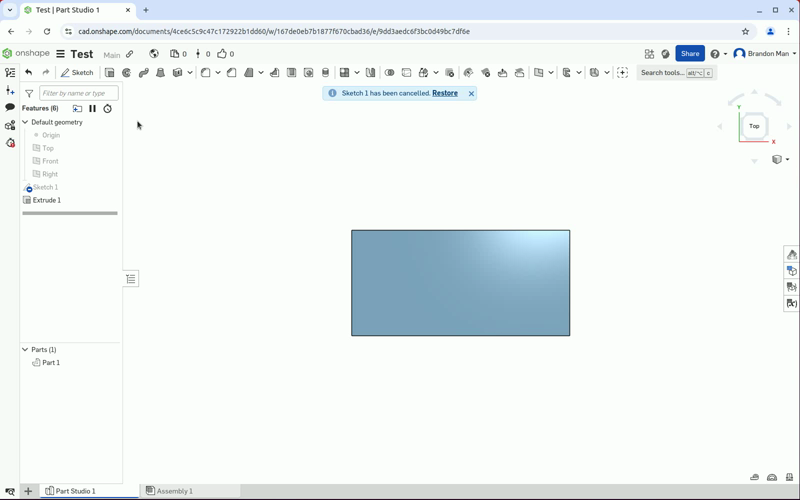
mouse_move(73, 189)
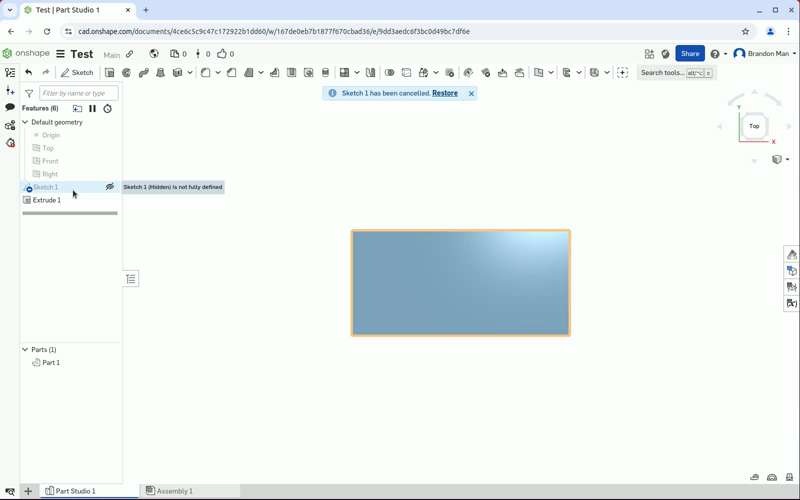
click(73, 189)
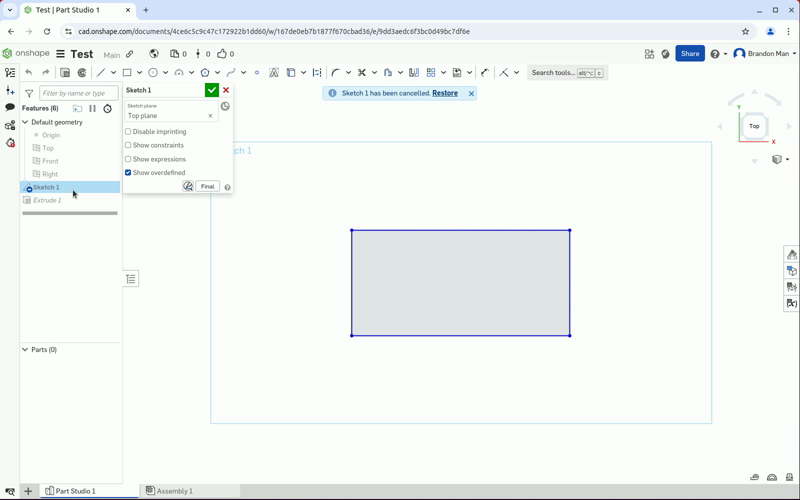
mouse_move(229, 92)
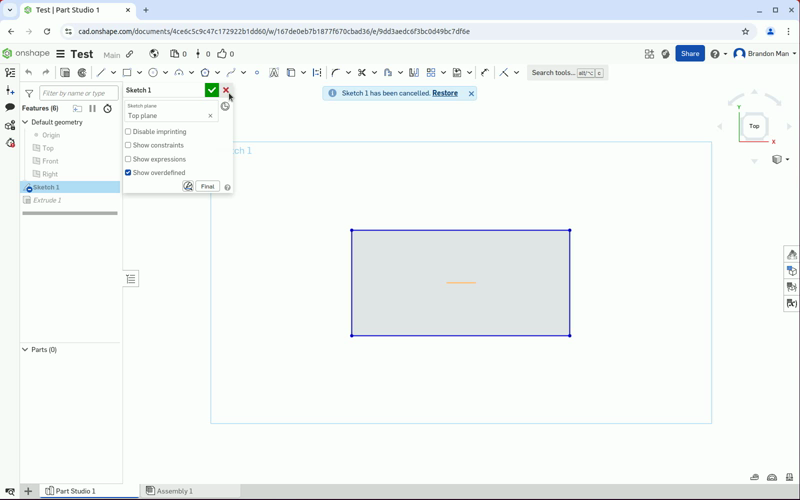
click(229, 92)
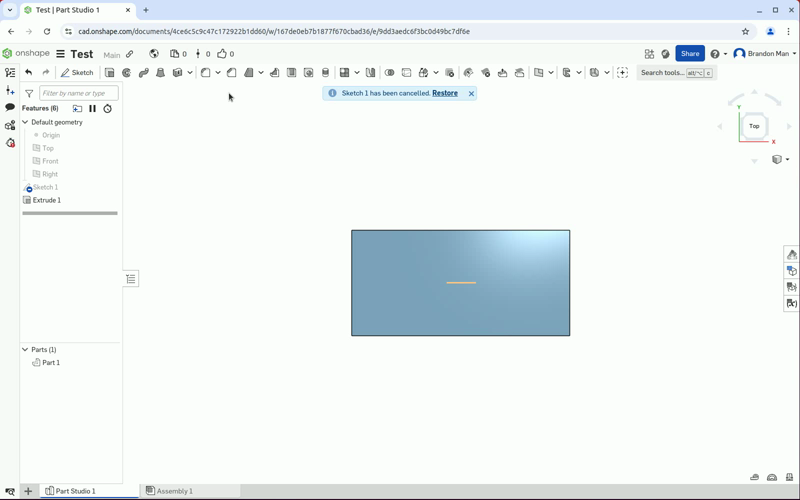
mouse_move(73, 352)
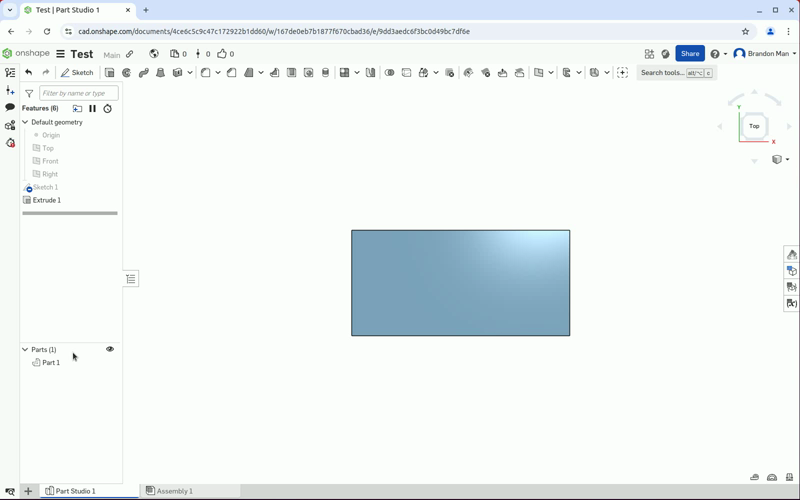
key(y)
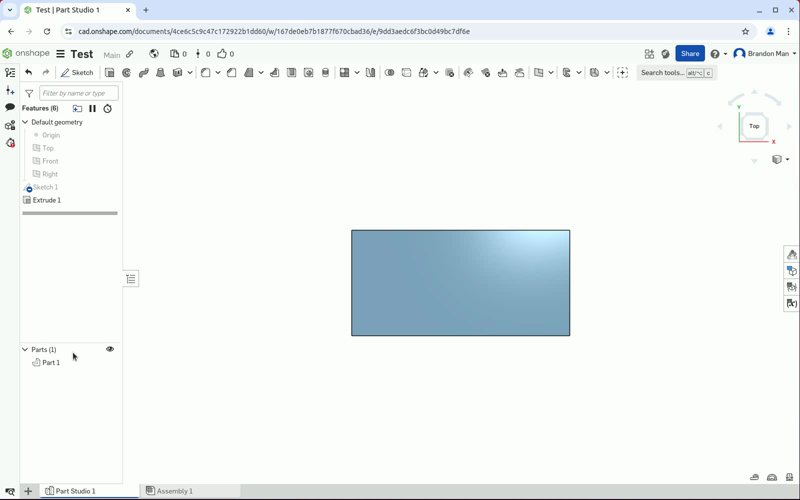
key(shift+p)
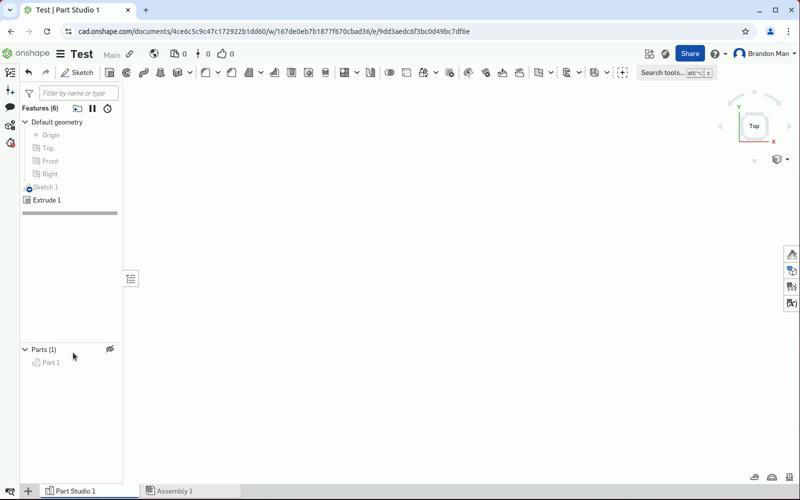
key(space)
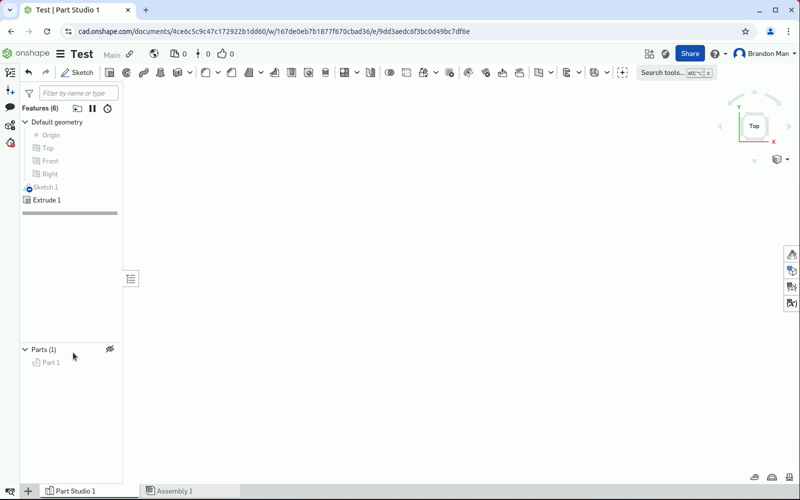
key_down(shift)
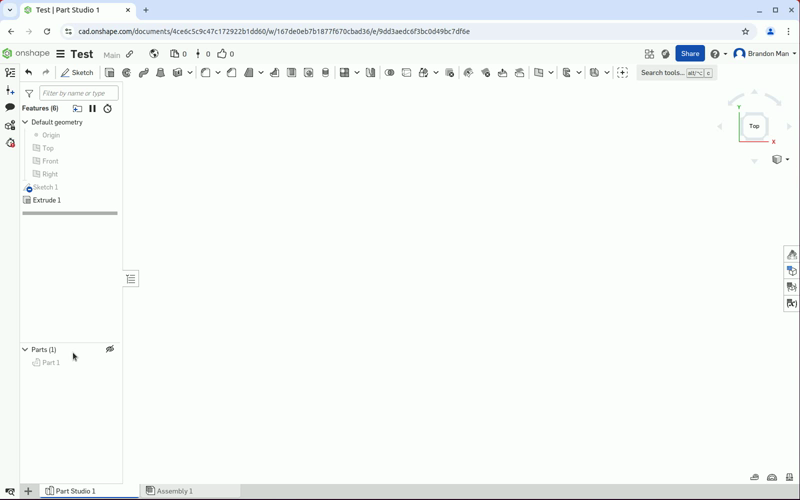
key(up)
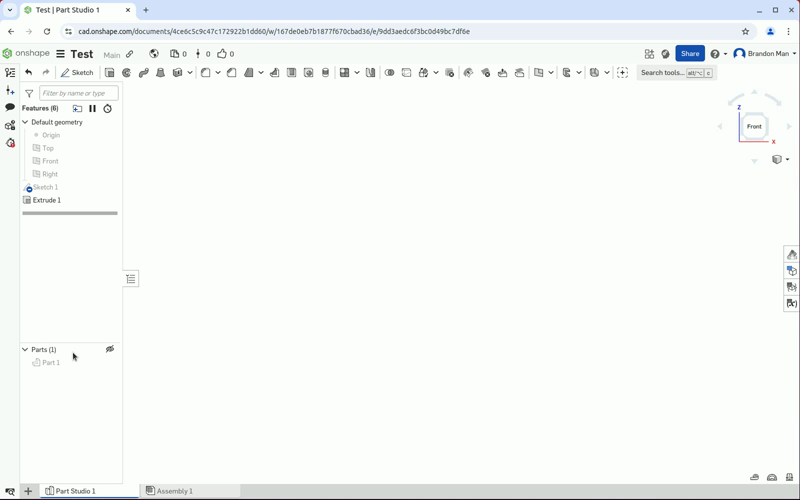
key_up(shift)
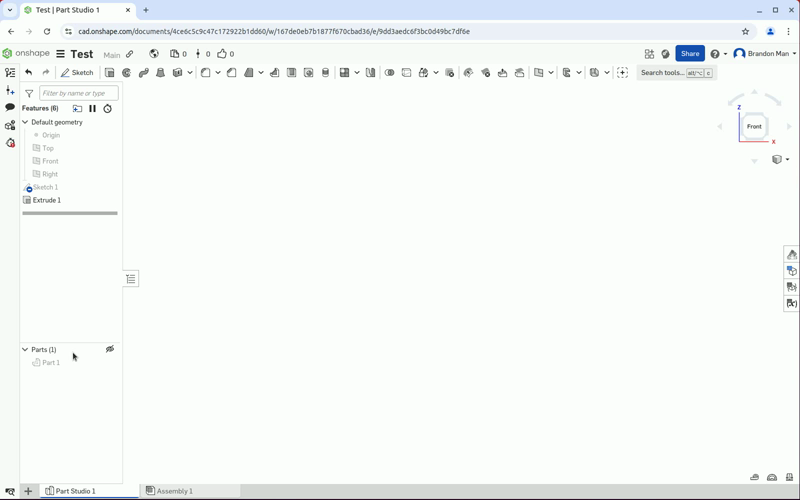
key(space)
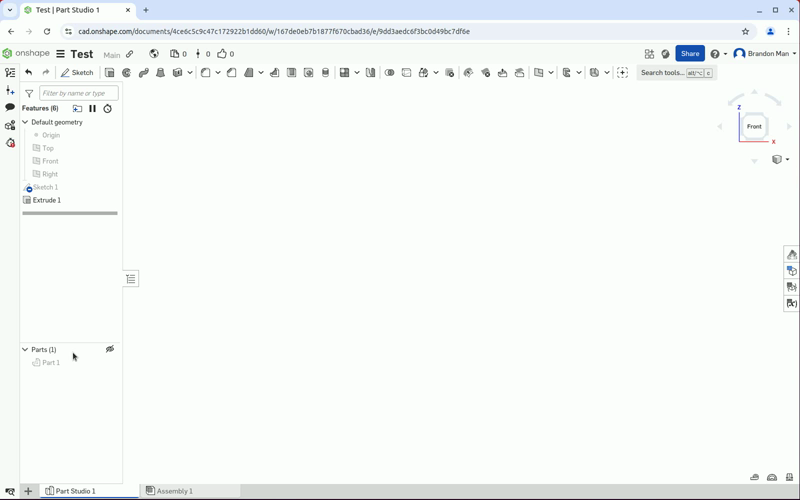
key_down(shift)
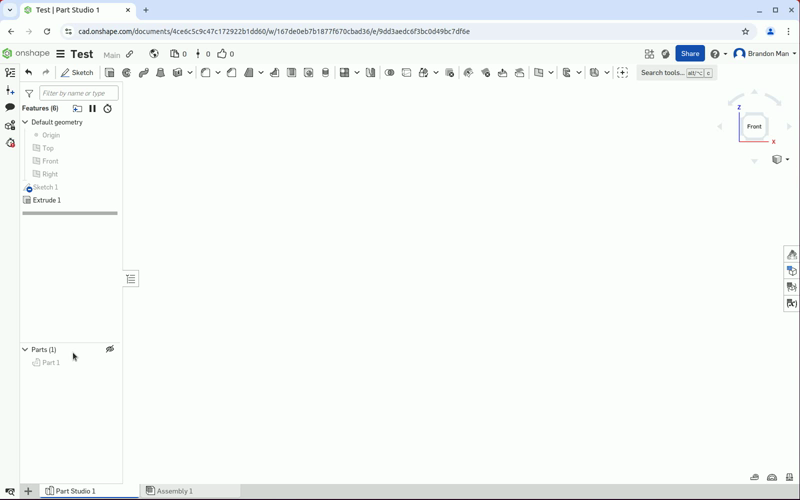
key(left)
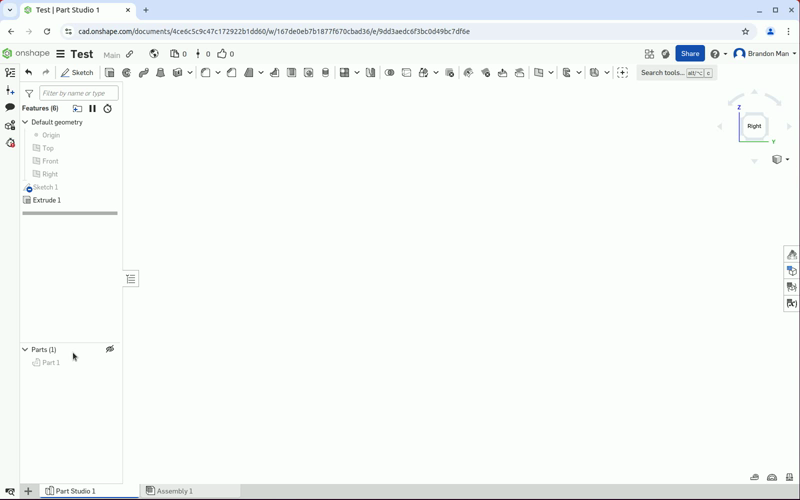
key_up(shift)
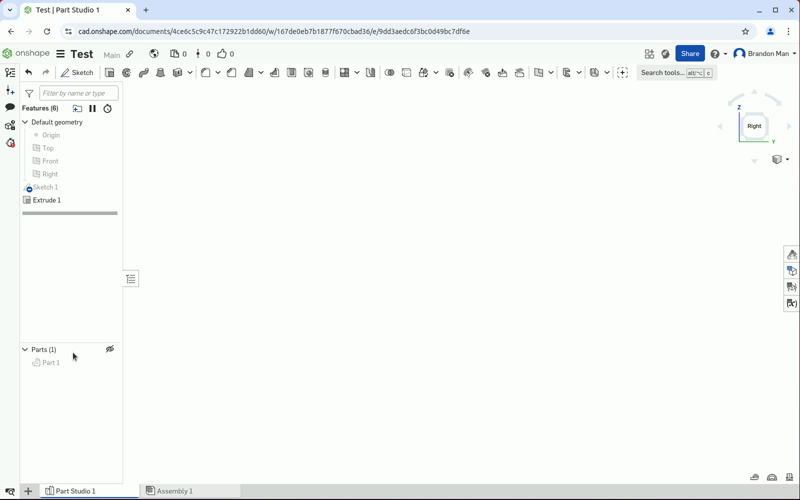
mouse_move(73, 352)
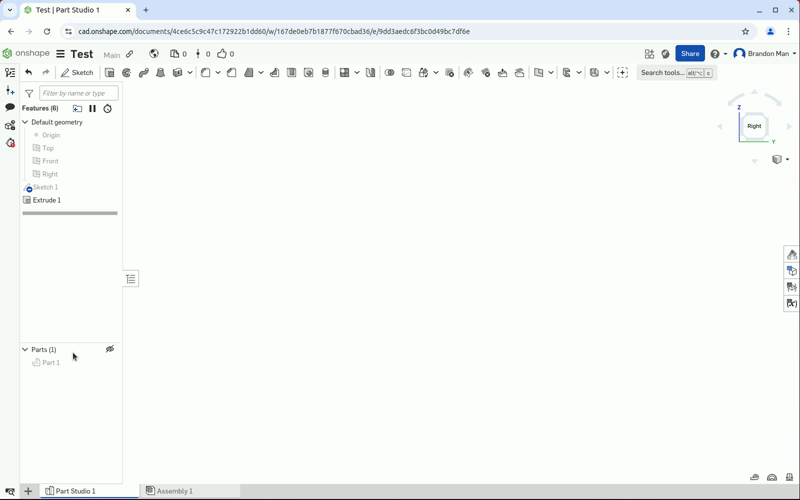
key(shift+y)
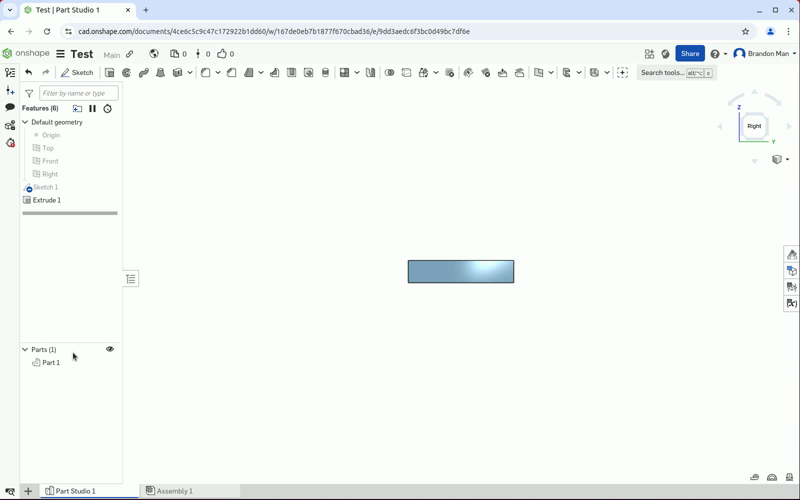
mouse_move(541, 75)
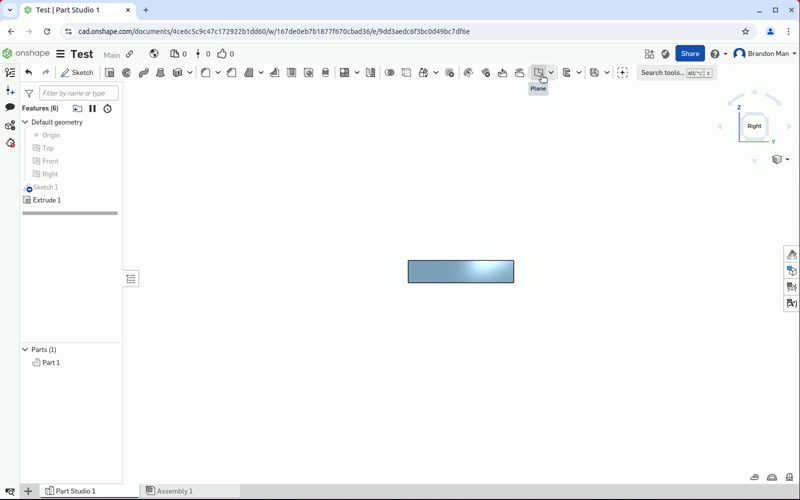
click(541, 75)
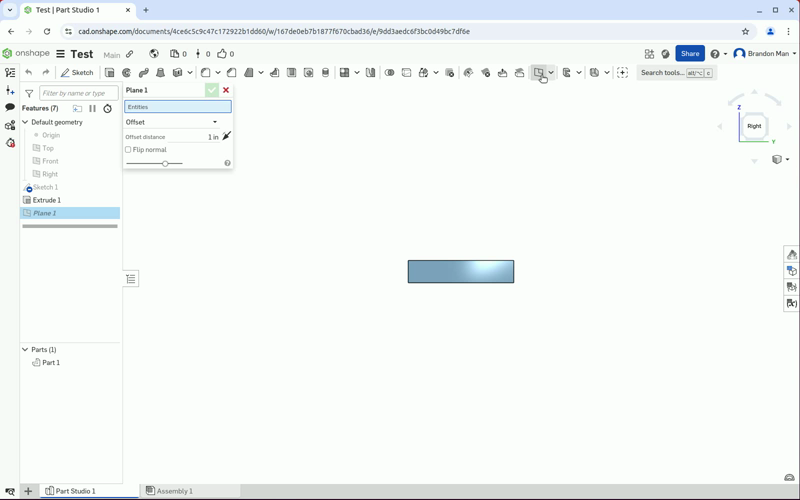
mouse_move(73, 176)
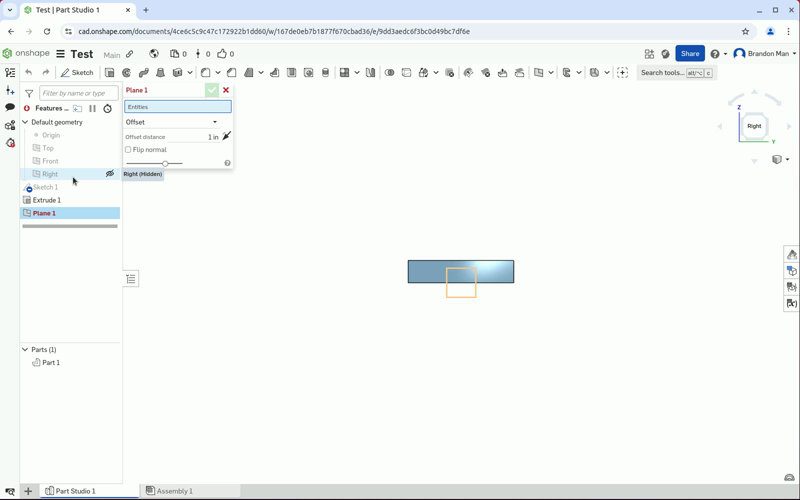
click(73, 176)
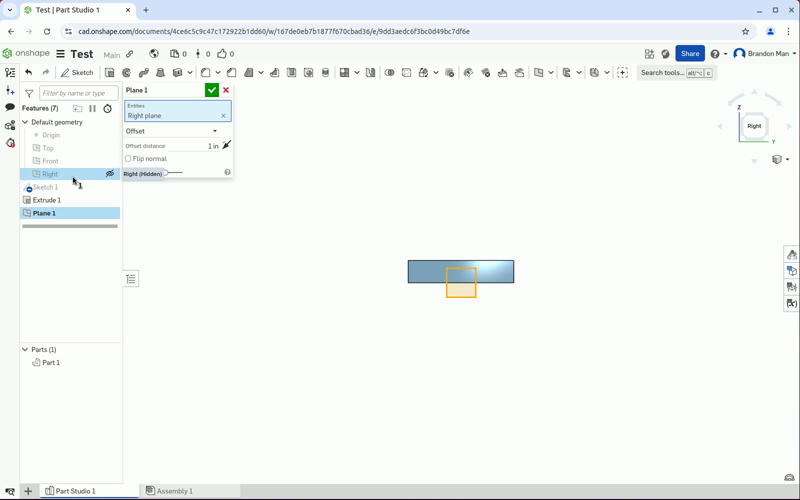
key(tab, 2)
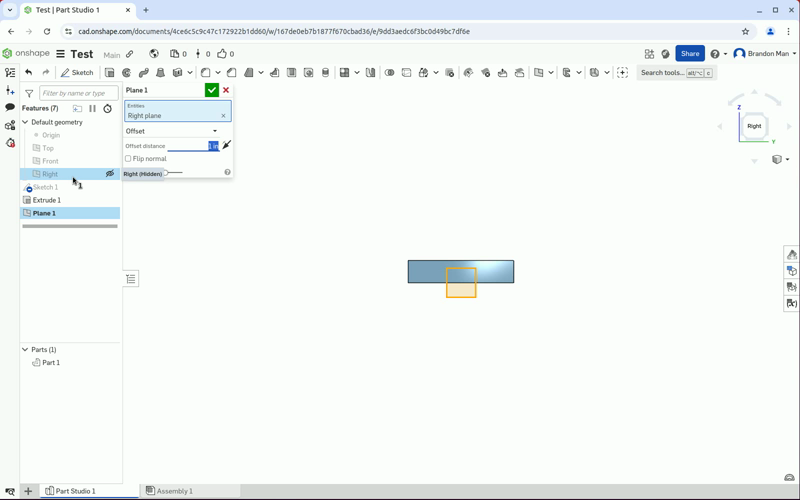
text(22.4)
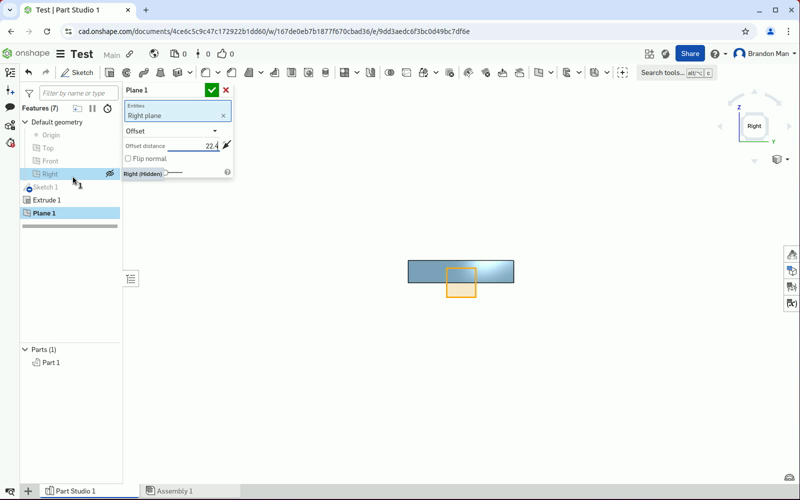
key(enter, 2)
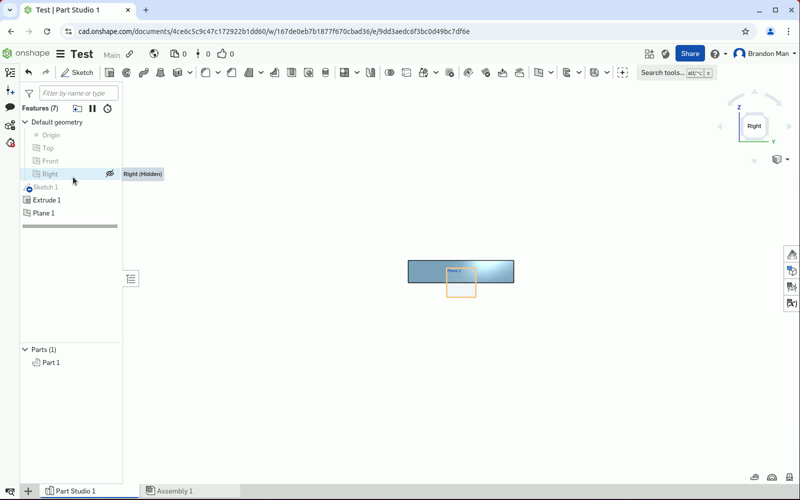
key(shift+s)
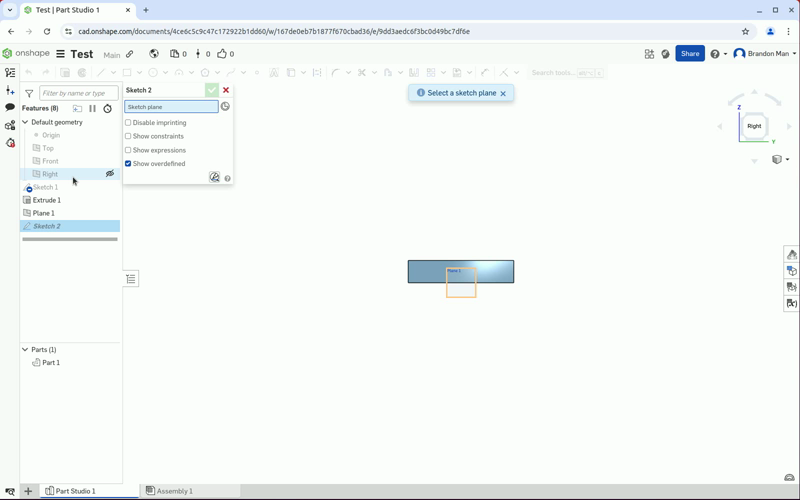
mouse_move(73, 215)
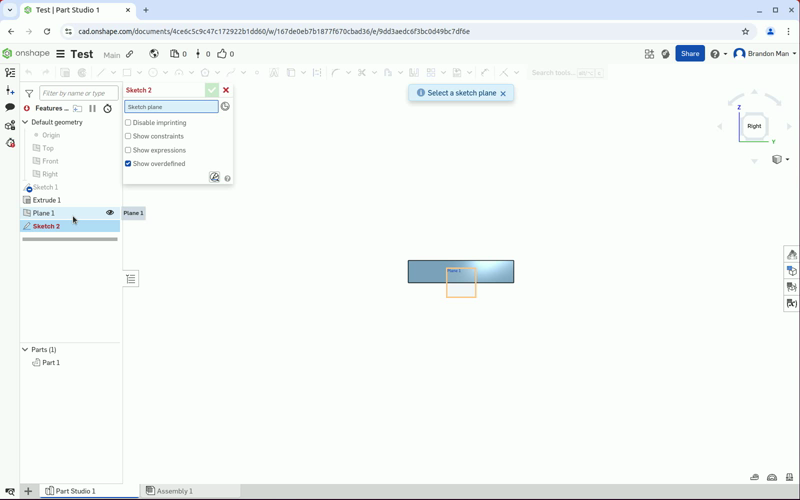
click(73, 215)
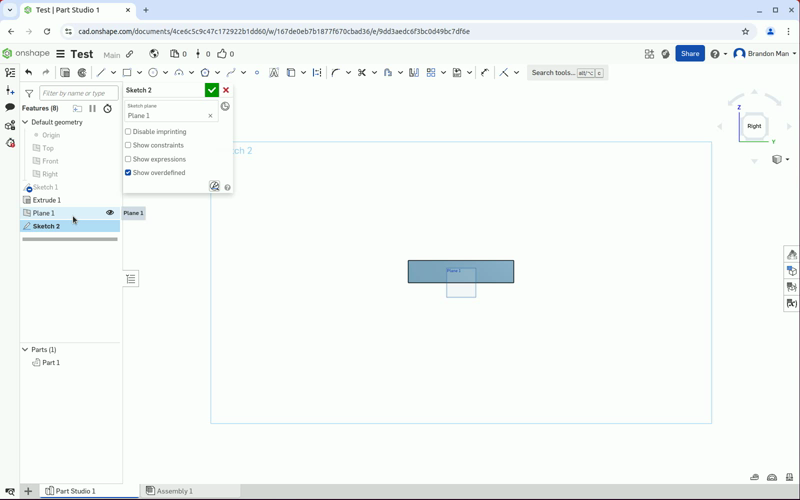
mouse_move(73, 352)
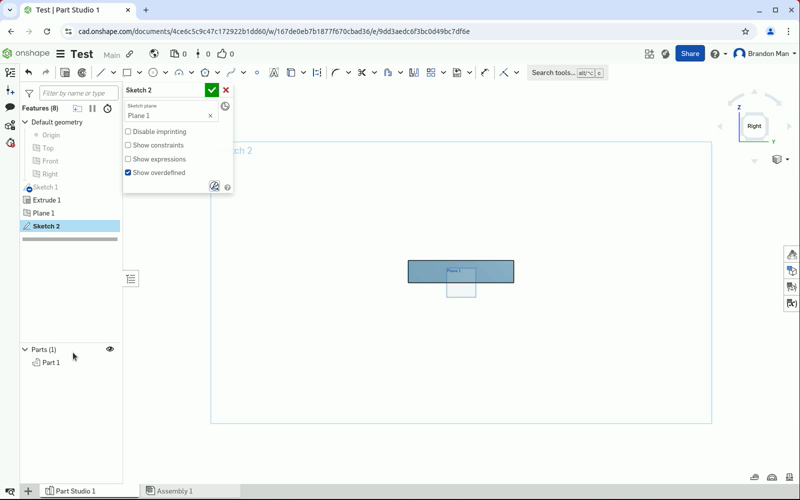
key(y)
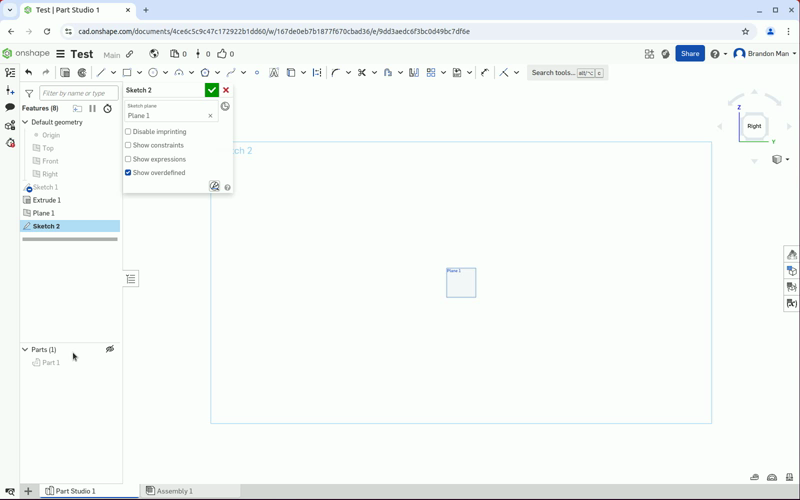
key(l)
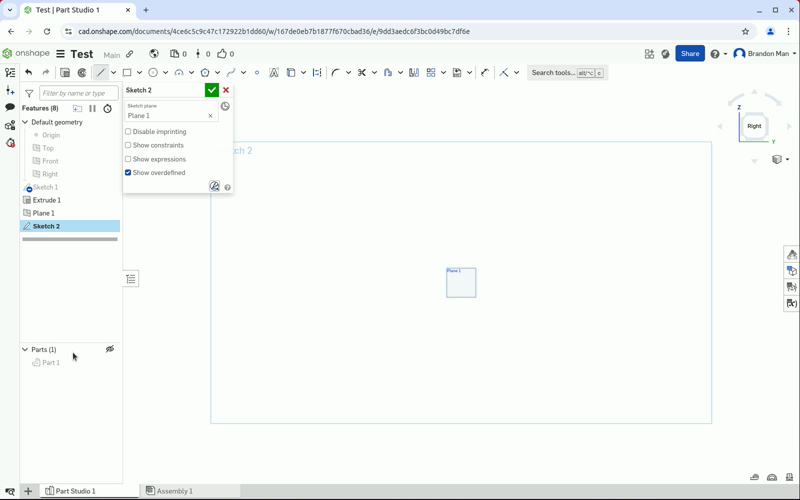
key_down(shift)
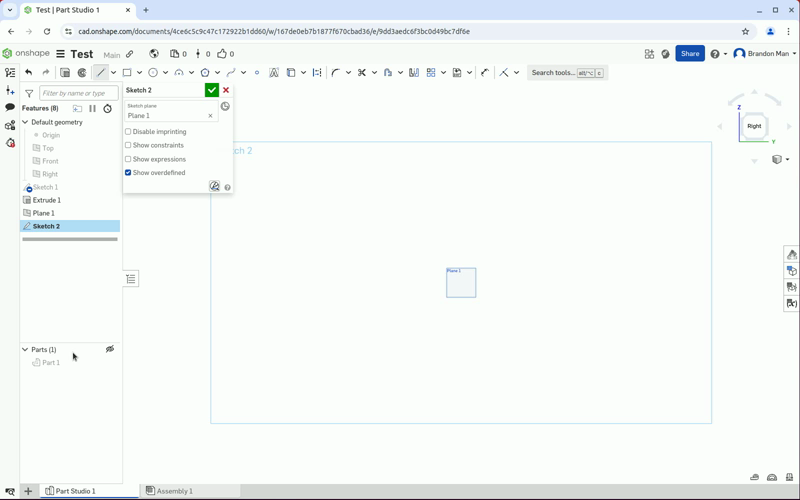
mouse_move(407, 282)
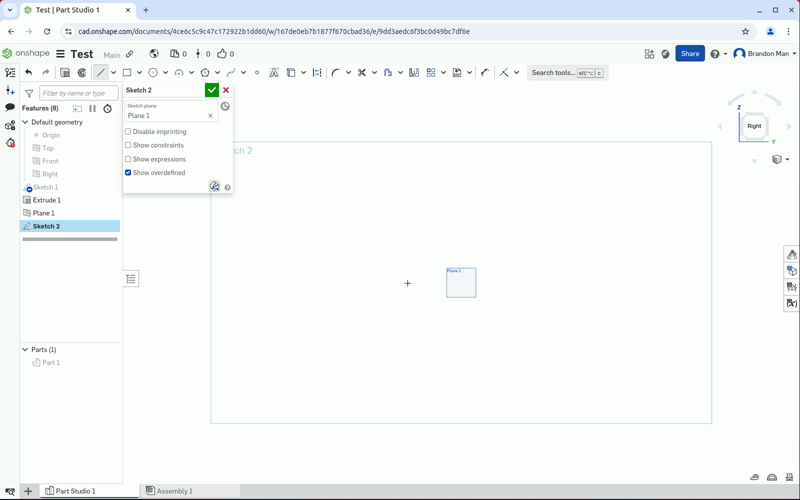
click(407, 282)
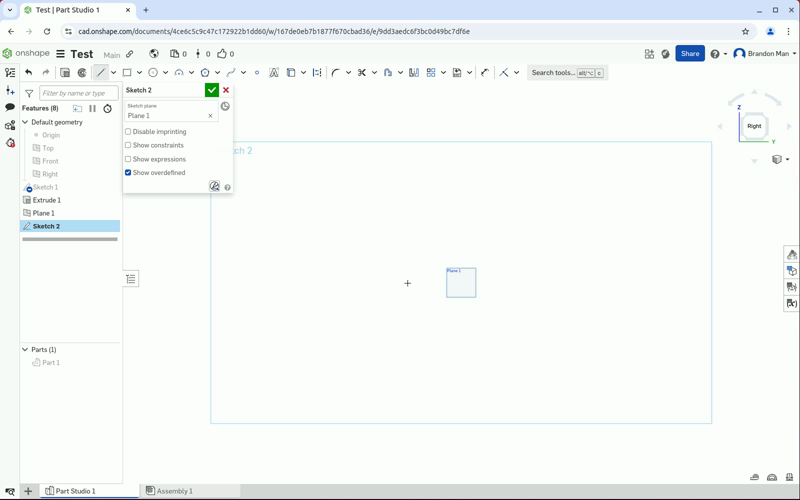
key_up(shift)
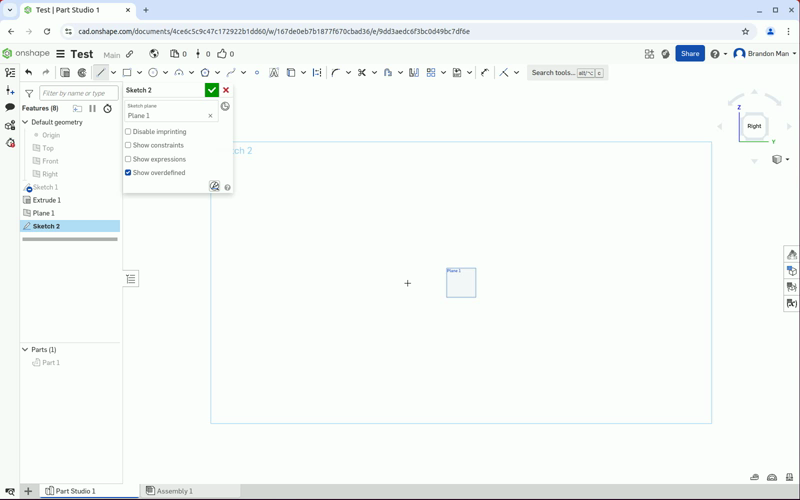
key_down(shift)
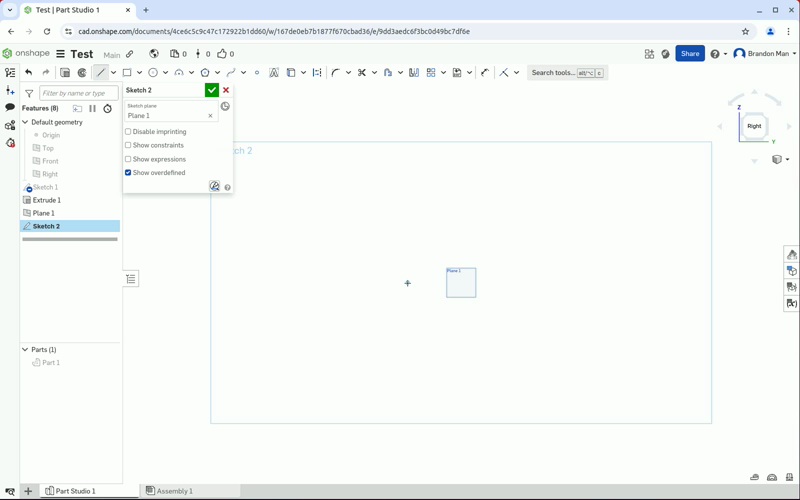
mouse_move(513, 282)
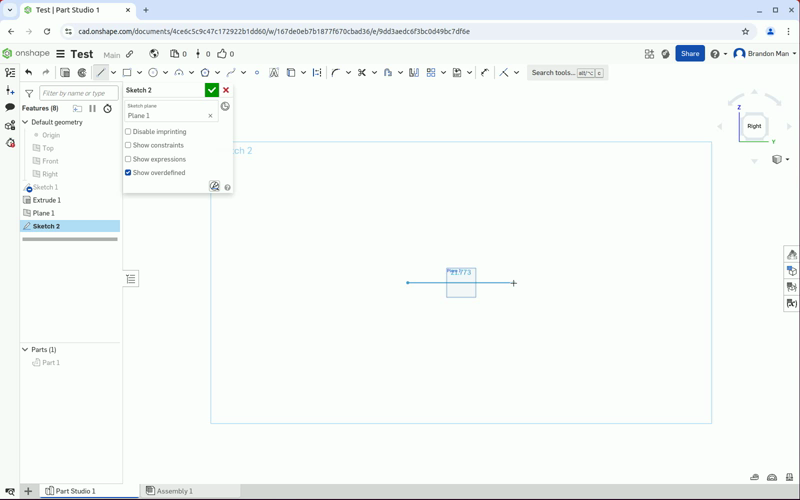
click(513, 282)
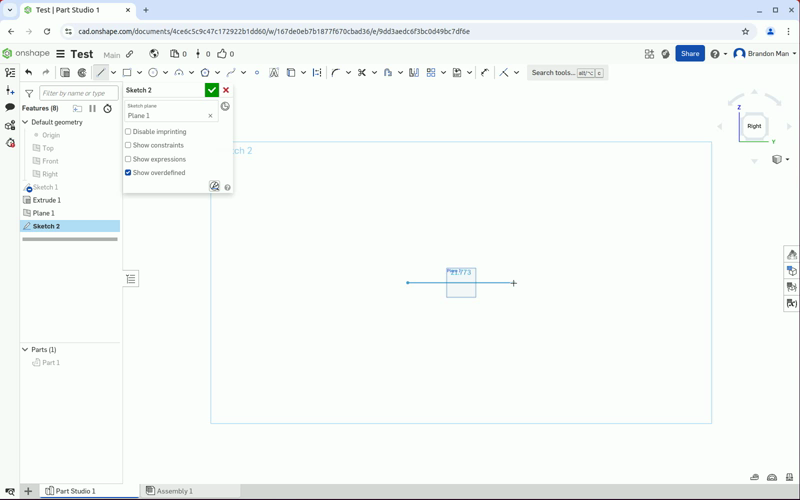
key_up(shift)
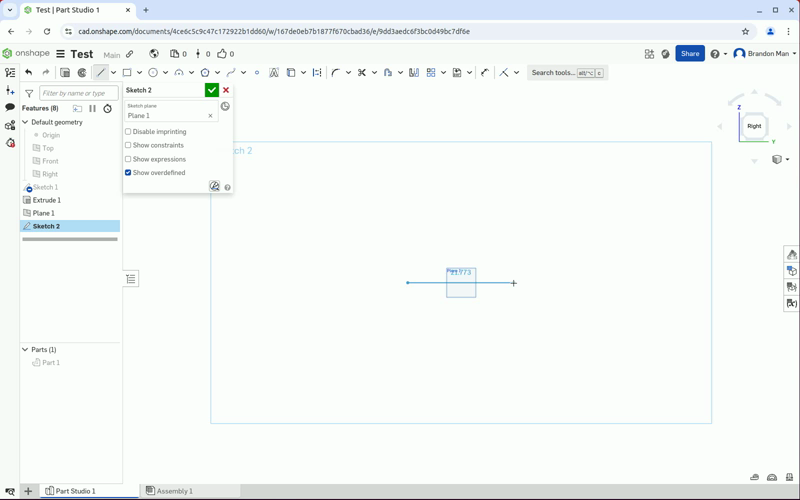
key_down(shift)
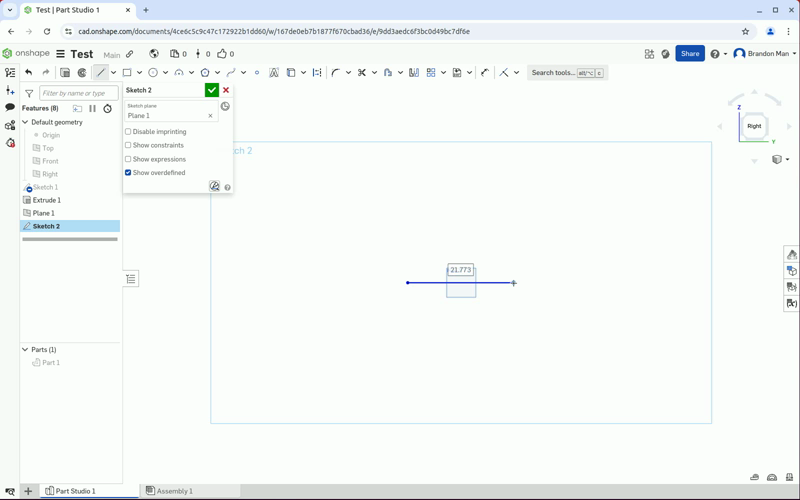
mouse_move(543, 282)
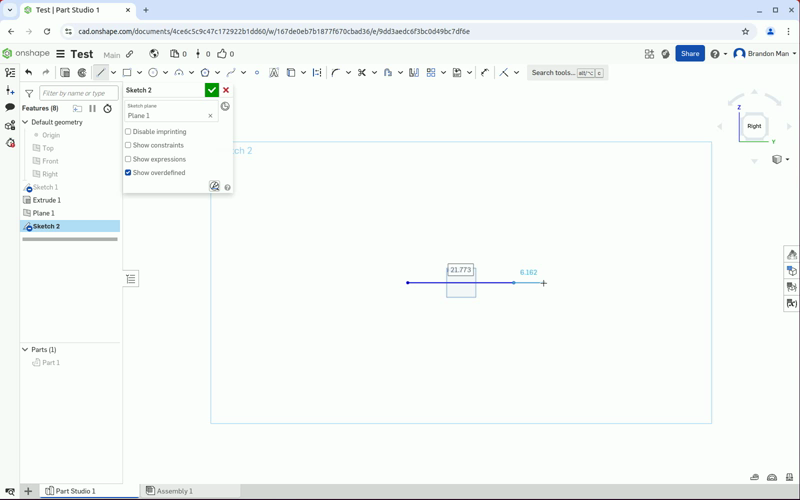
mouse_move(513, 260)
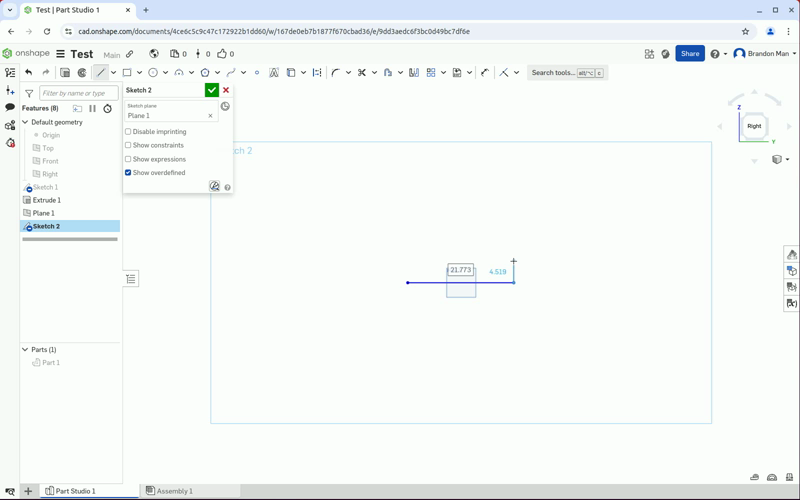
click(513, 260)
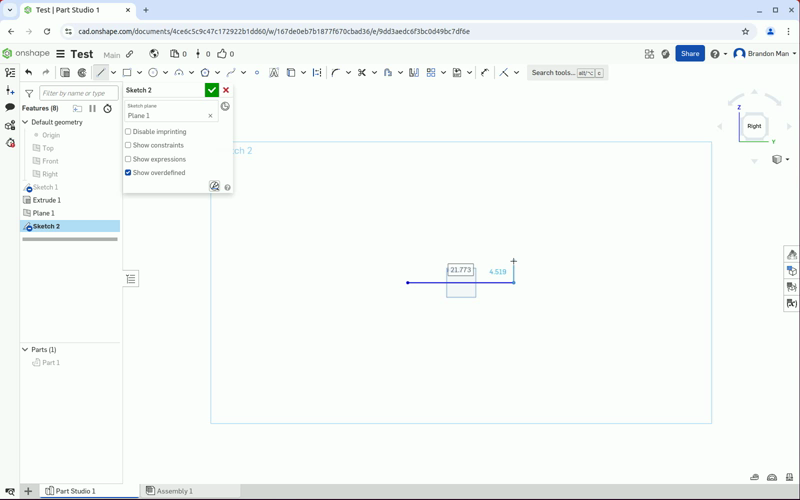
key_up(shift)
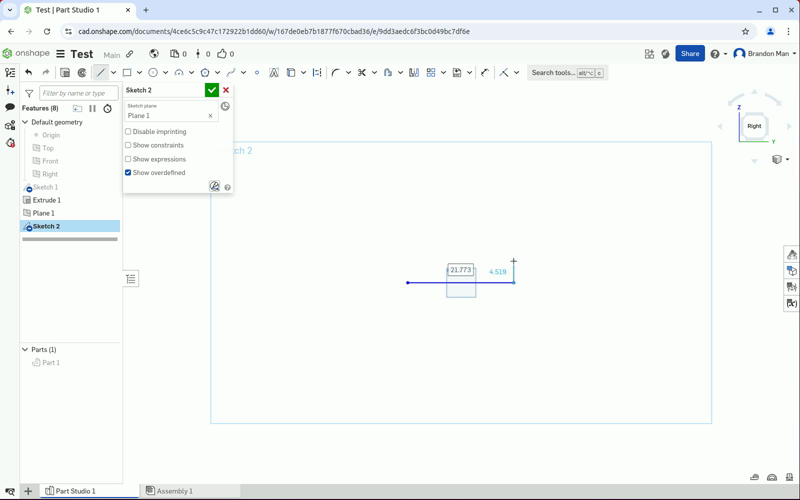
key_down(shift)
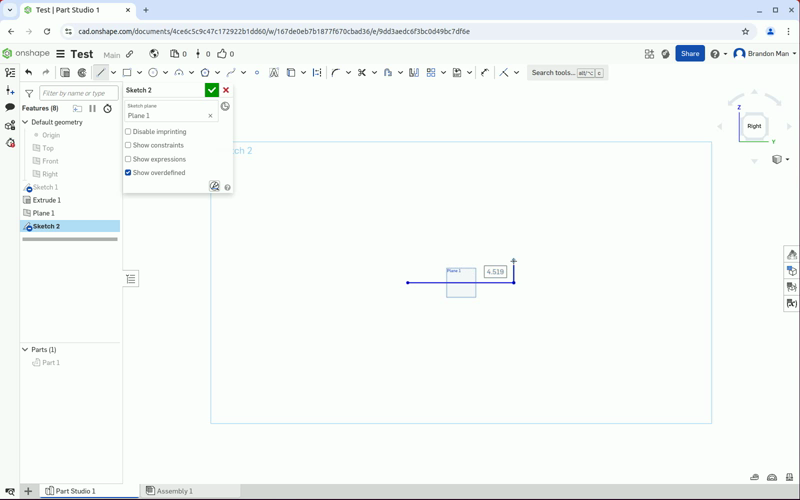
mouse_move(407, 260)
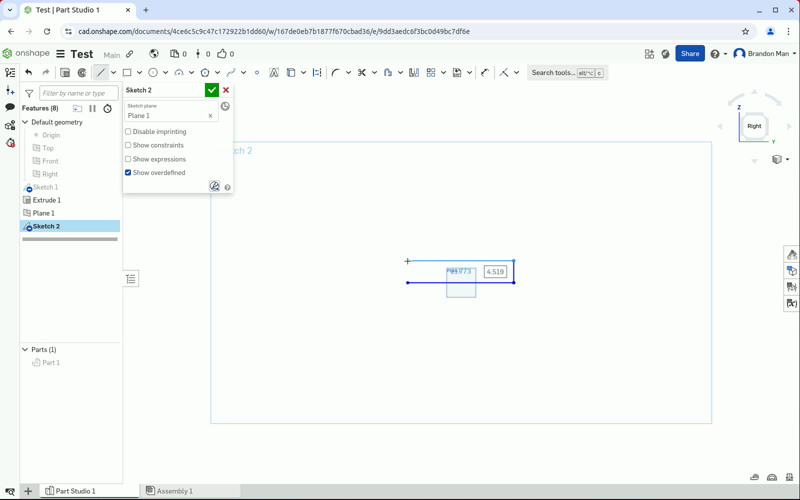
click(407, 260)
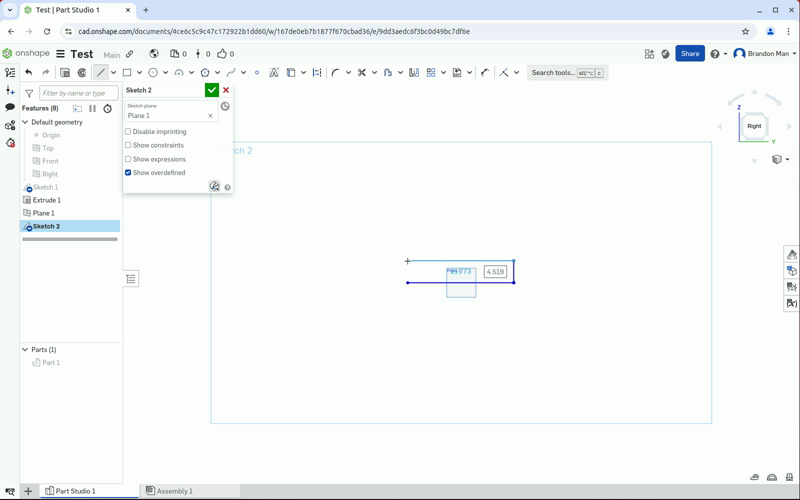
key_up(shift)
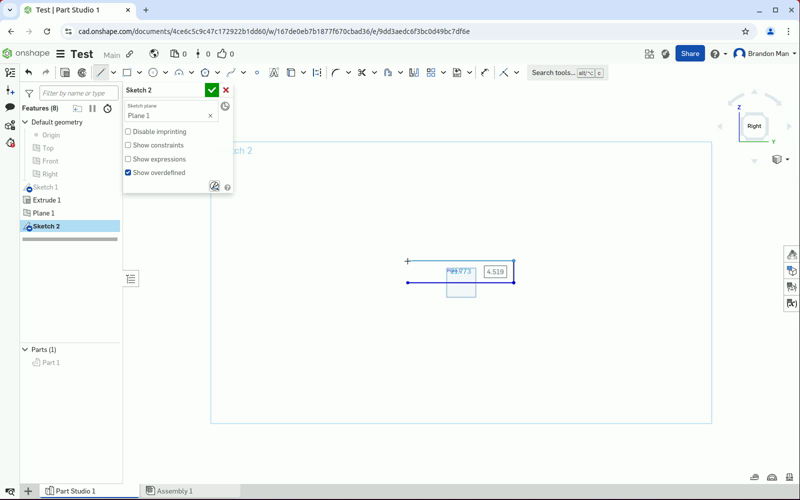
mouse_move(437, 260)
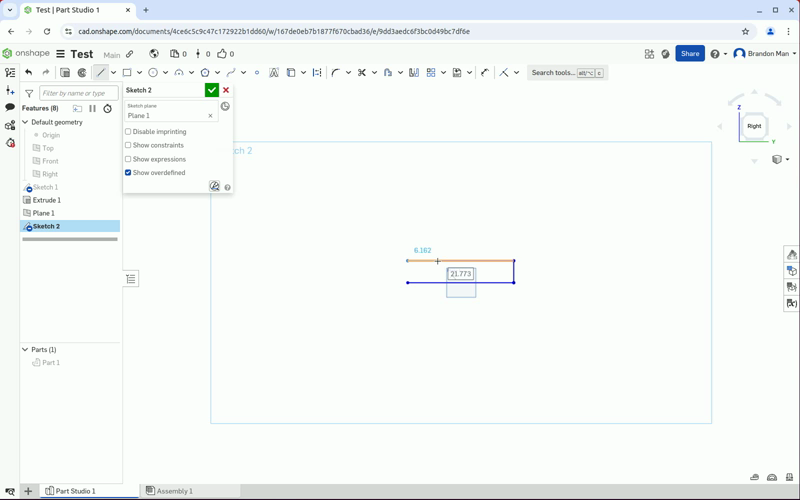
key_down(shift)
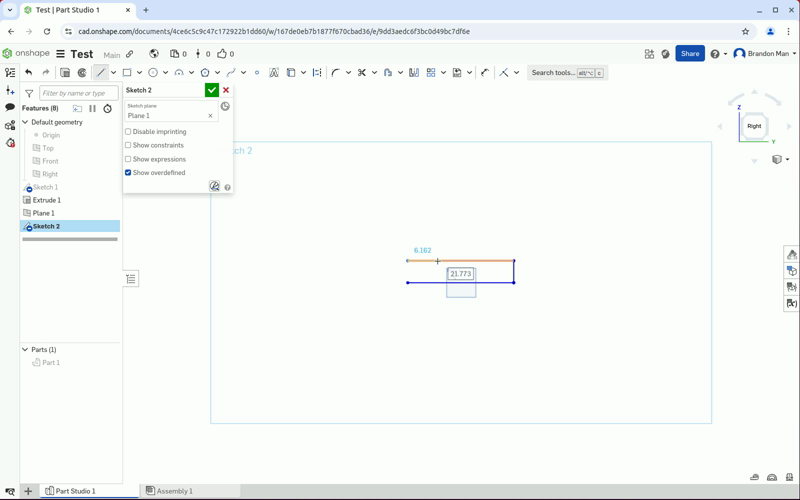
mouse_move(407, 282)
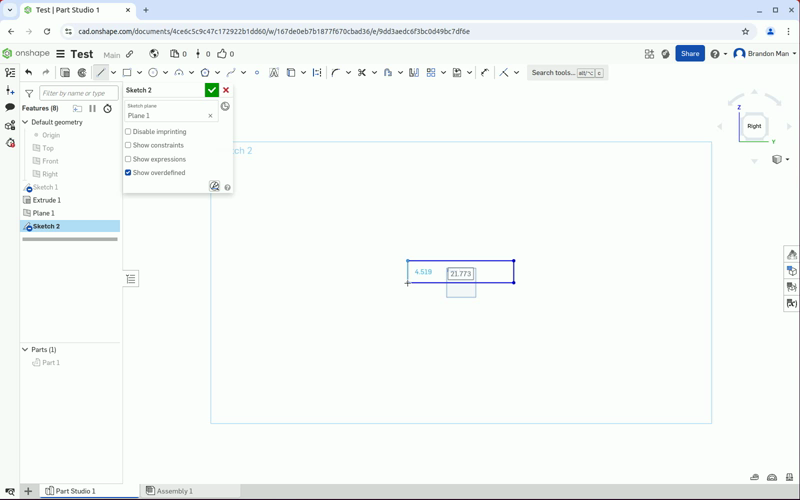
key_up(shift)
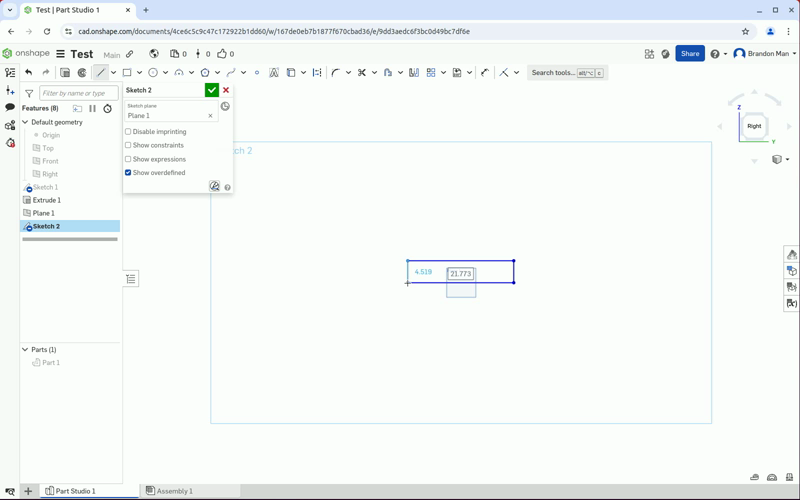
click(407, 282)
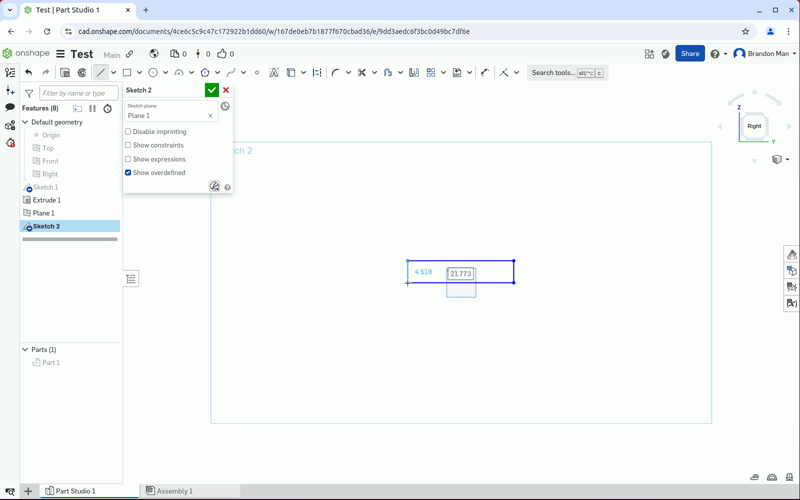
key(esc)
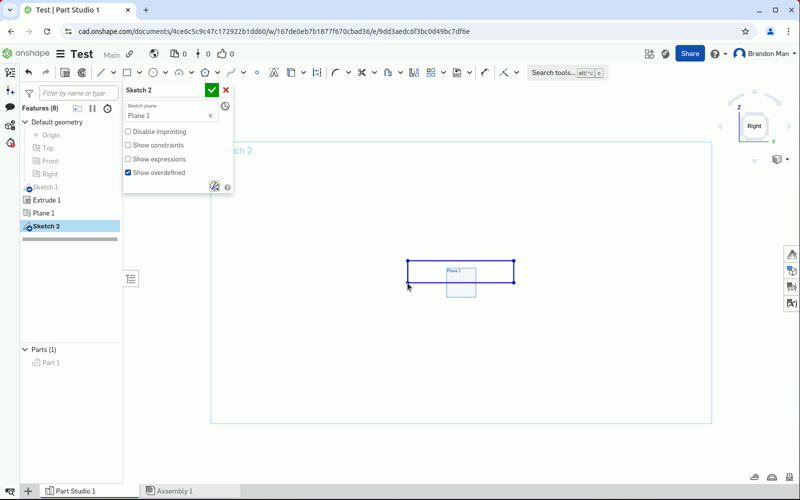
mouse_move(472, 273)
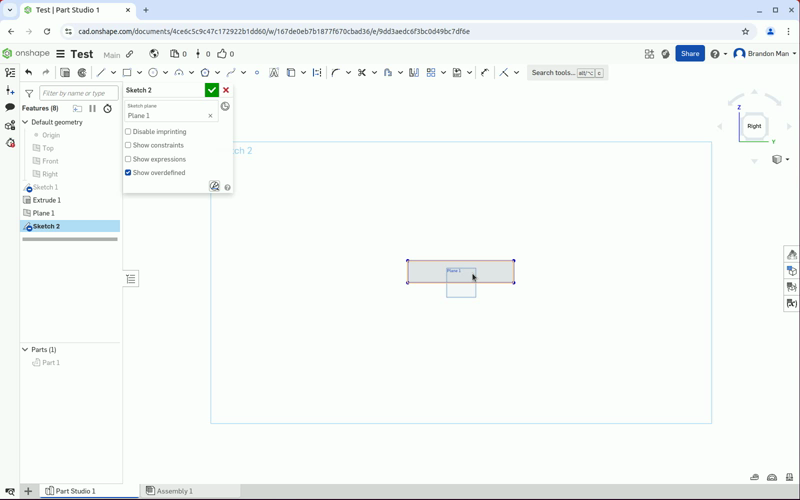
click(472, 273)
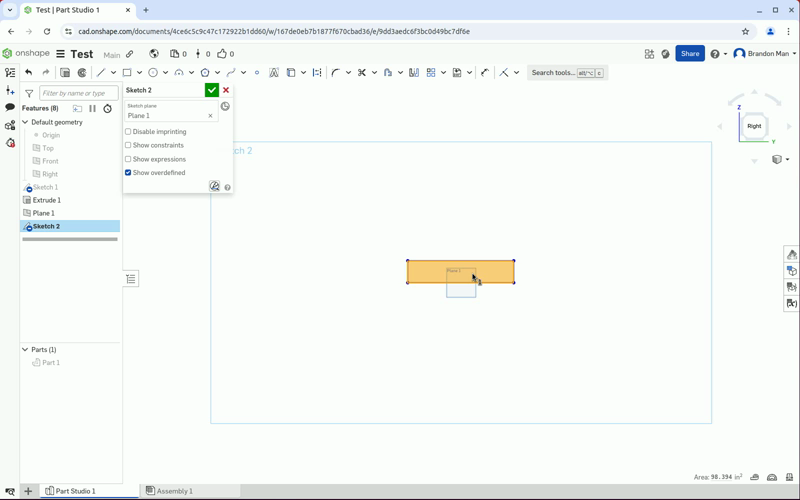
mouse_move(73, 352)
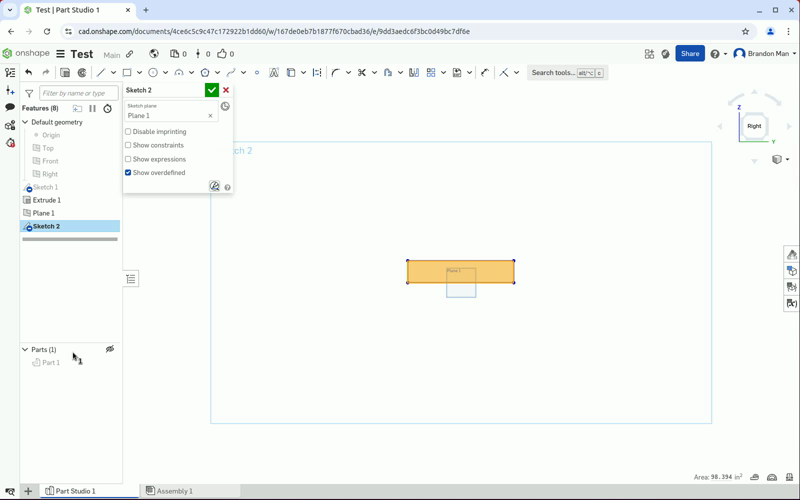
key(shift+y)
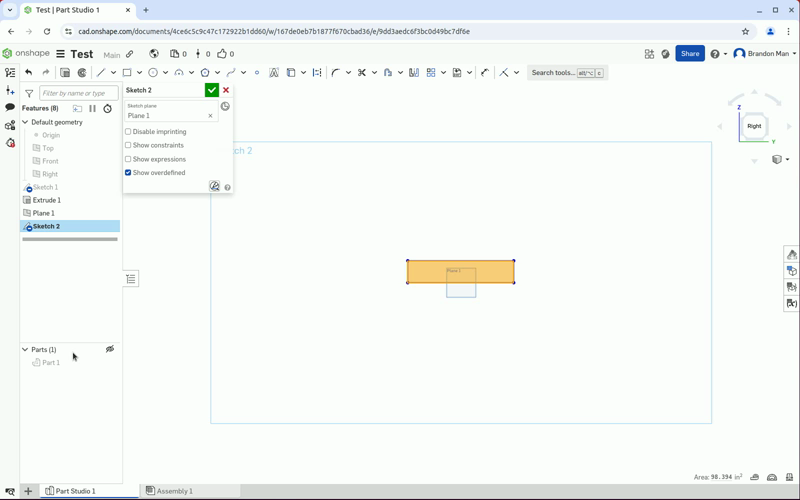
key(shift+e)
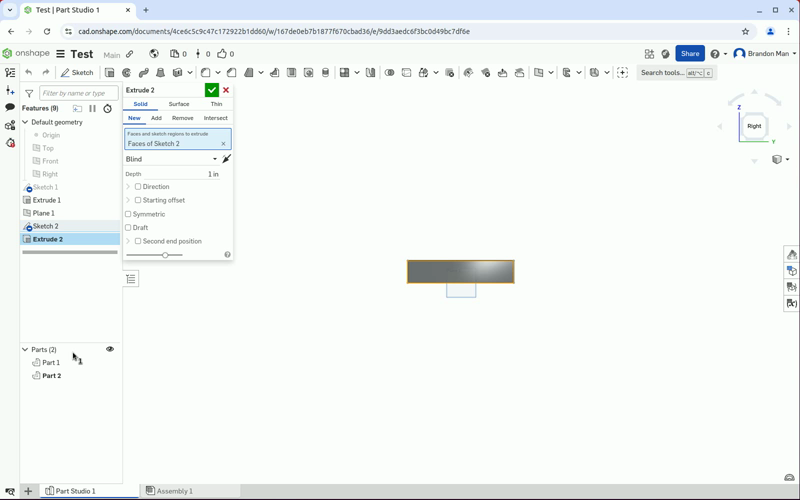
mouse_move(143, 106)
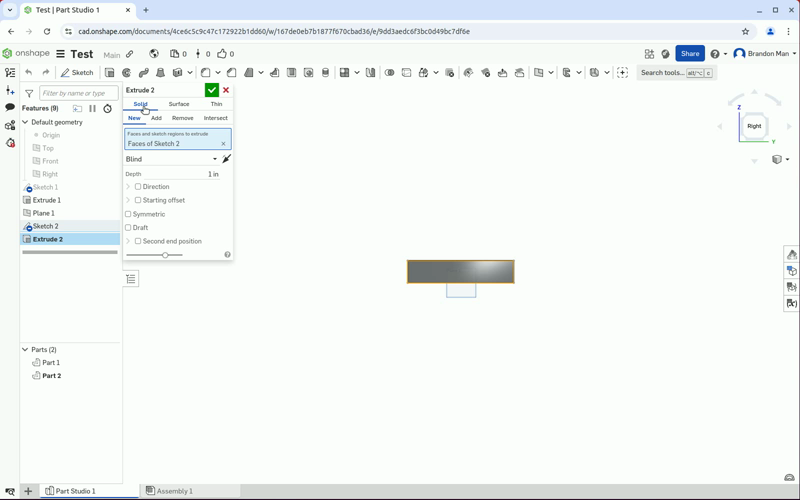
click(143, 106)
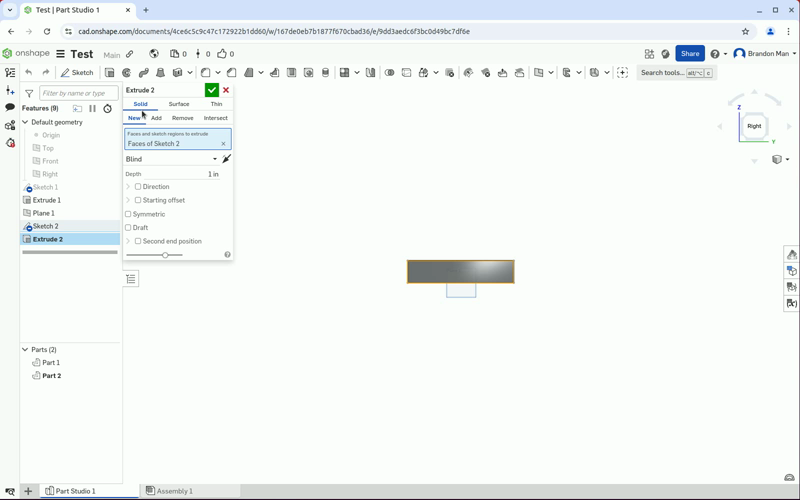
mouse_move(137, 120)
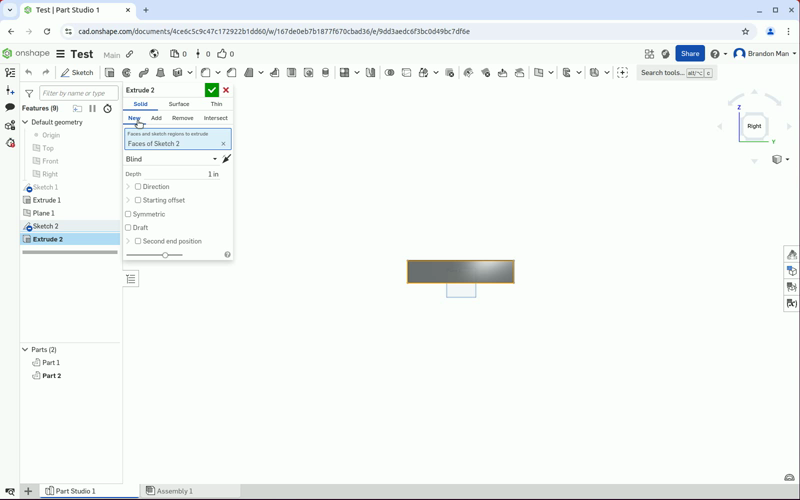
click(137, 120)
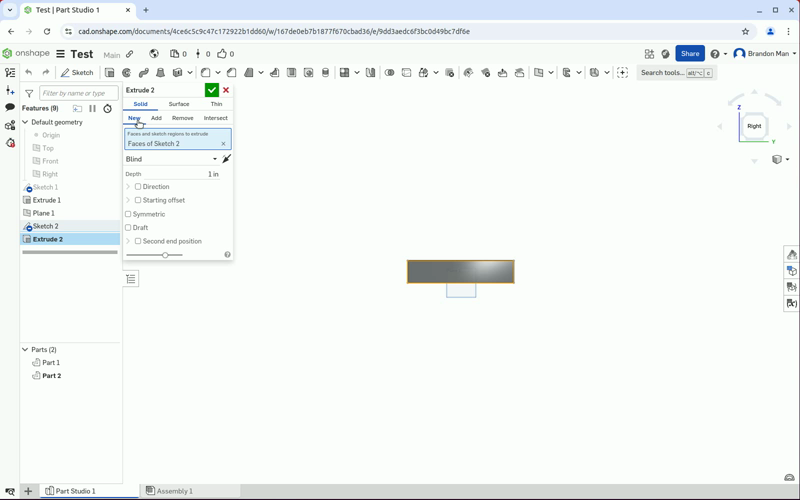
key(tab, 4)
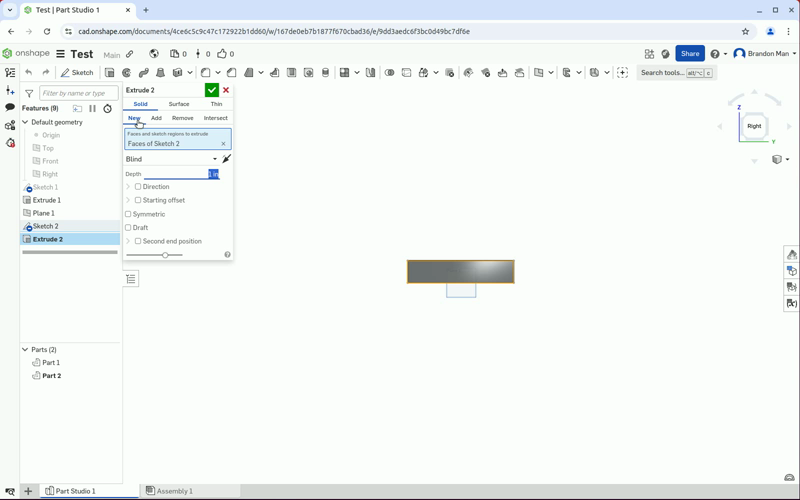
text(0.722)
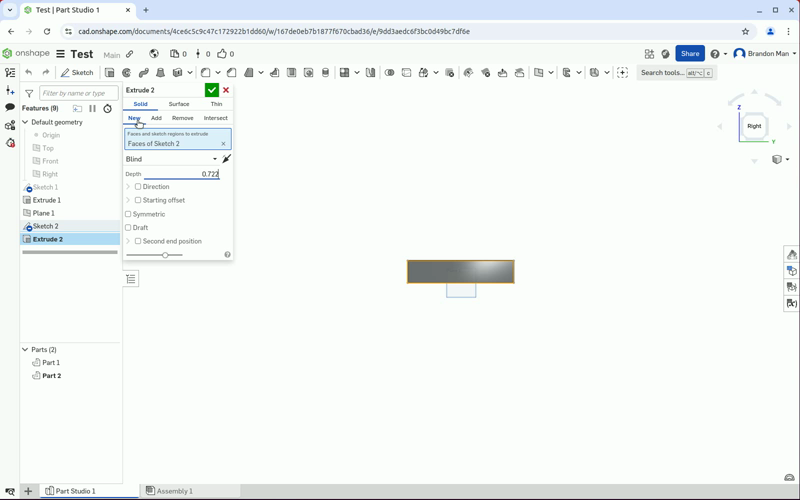
key(enter)
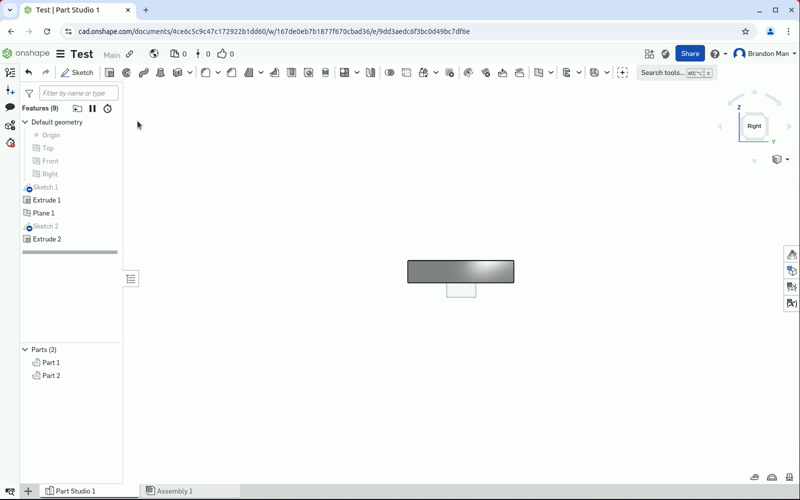
key(shift+h)
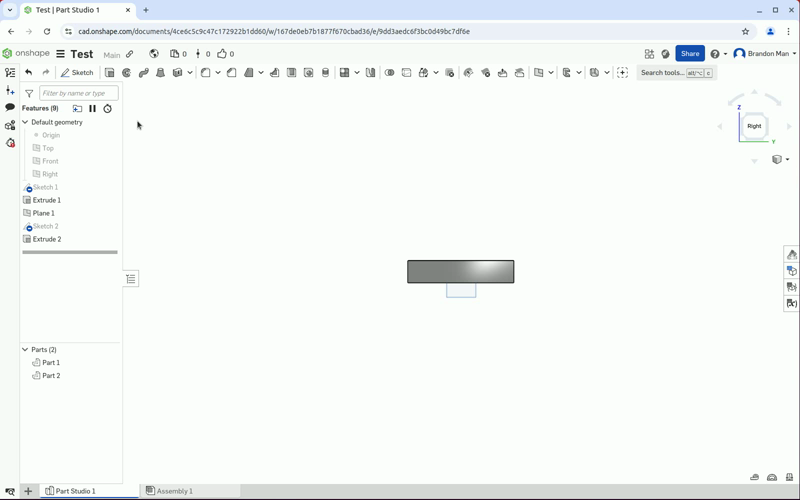
key(shift+h)
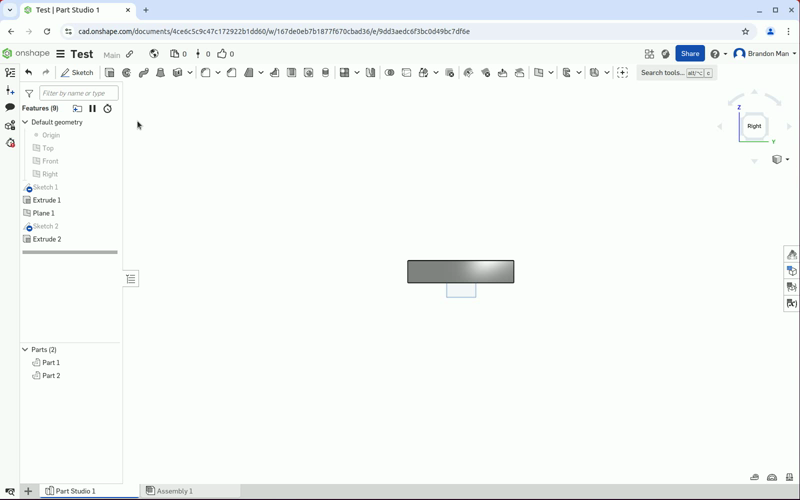
mouse_move(73, 189)
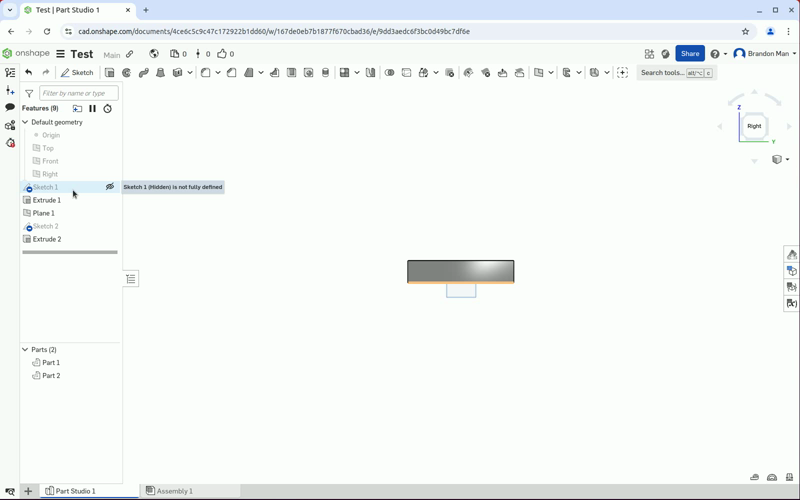
click(73, 189)
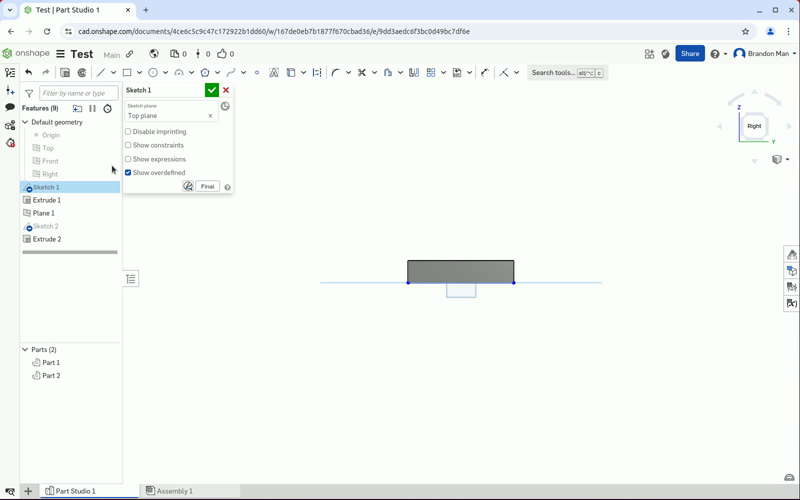
mouse_move(229, 92)
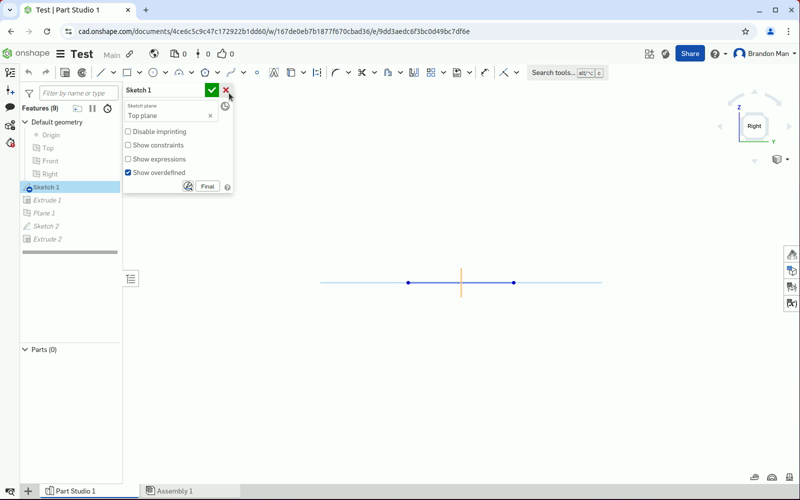
click(229, 92)
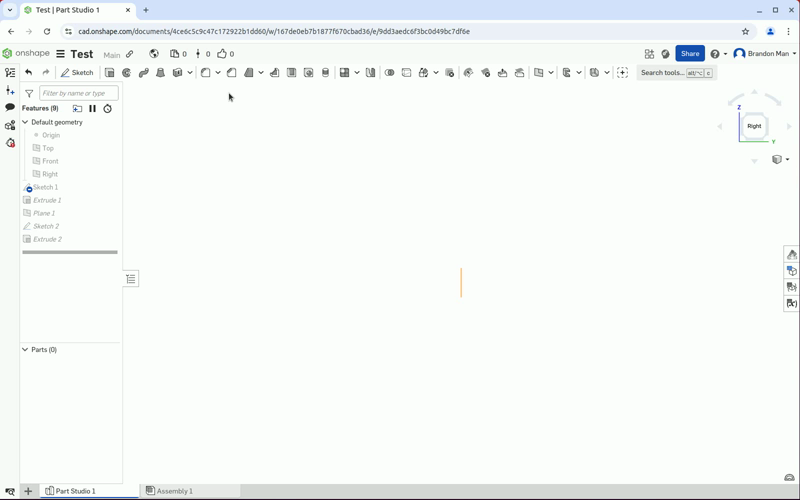
key(shift+s)
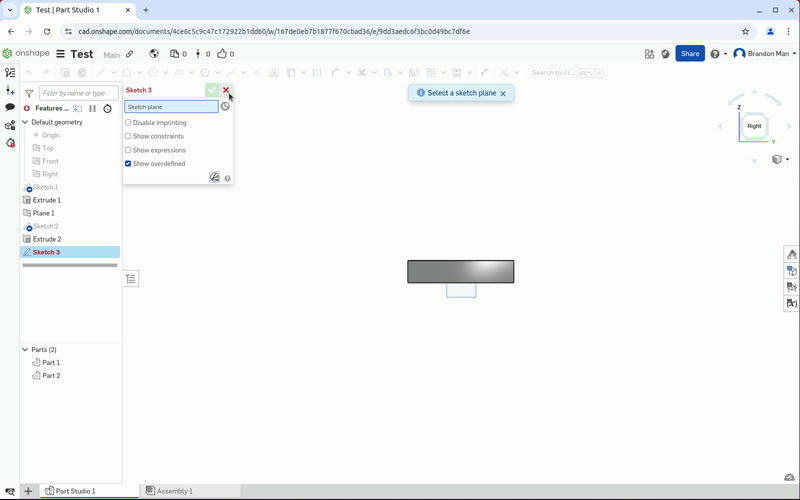
mouse_move(73, 215)
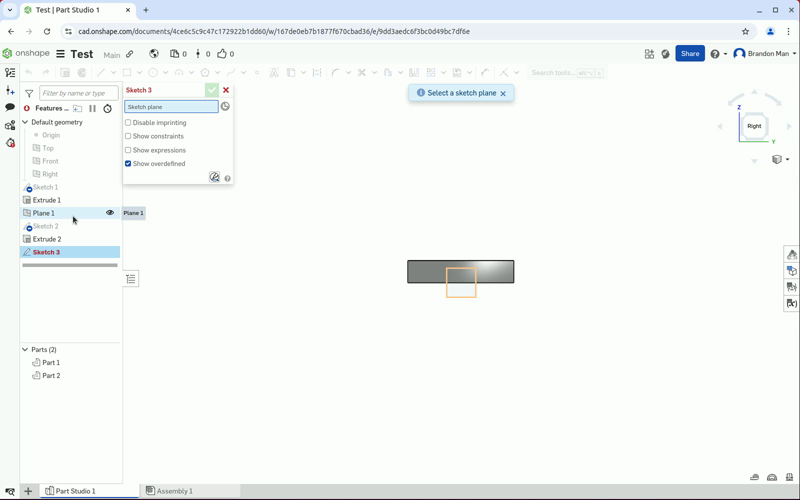
click(73, 215)
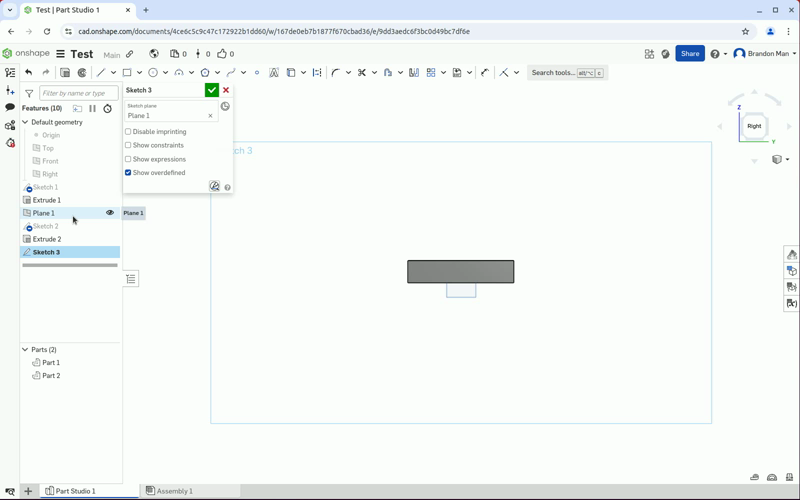
mouse_move(73, 352)
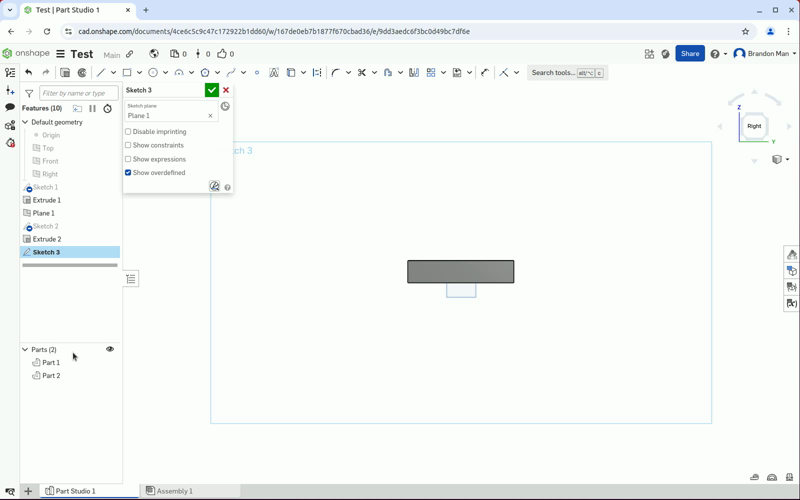
key(y)
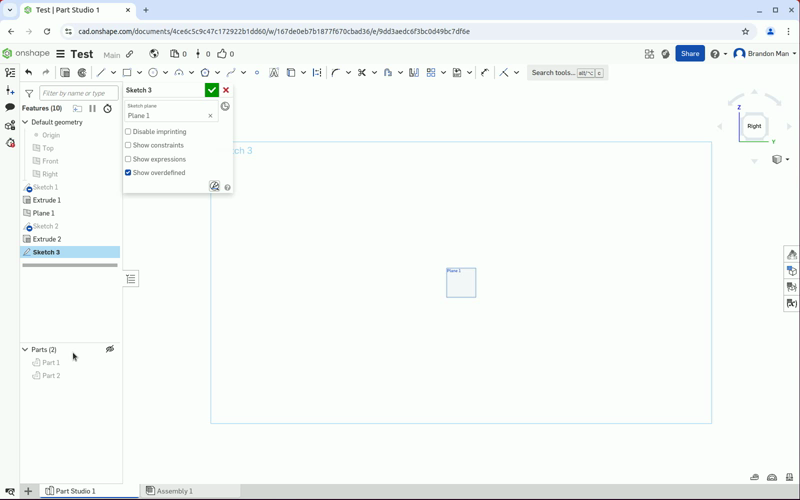
key(l)
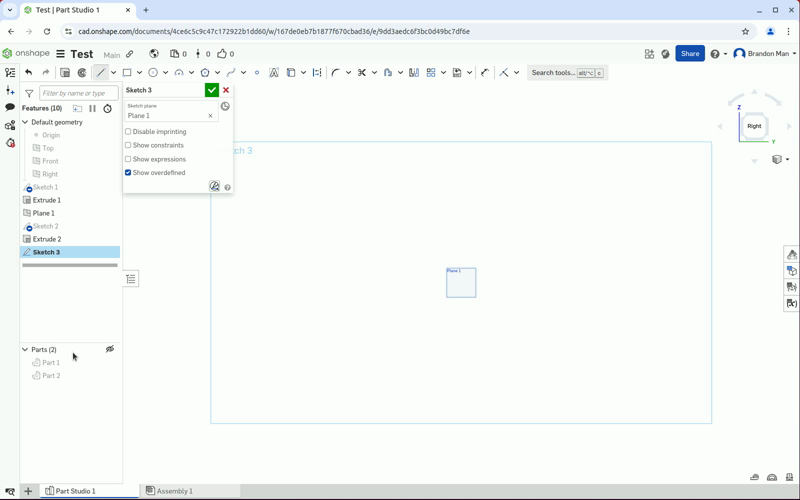
key_down(shift)
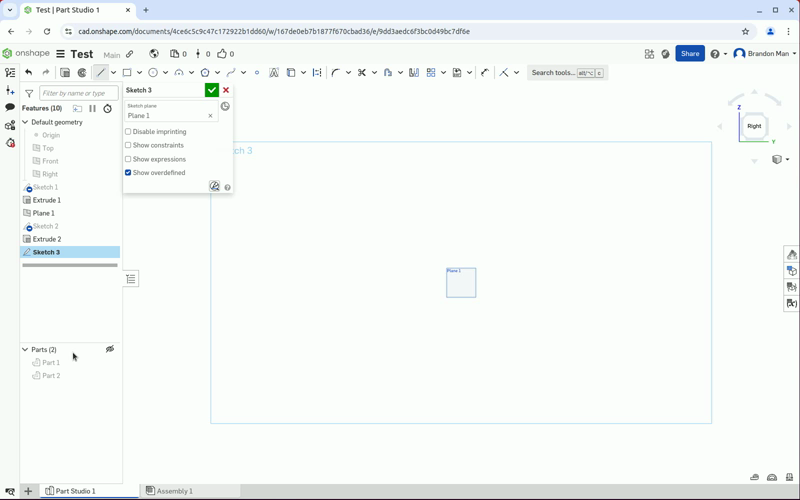
mouse_move(407, 260)
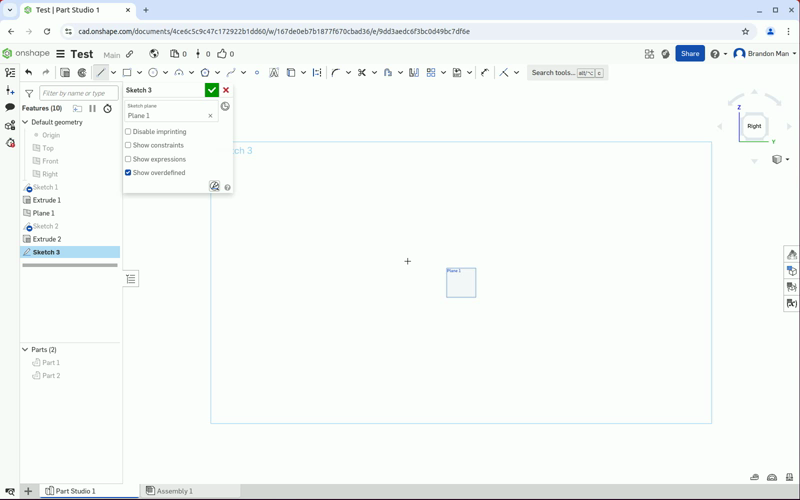
click(407, 260)
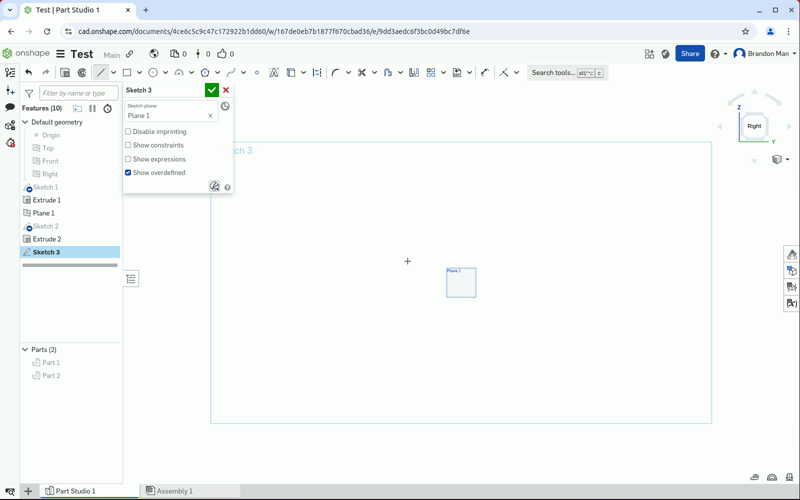
key_up(shift)
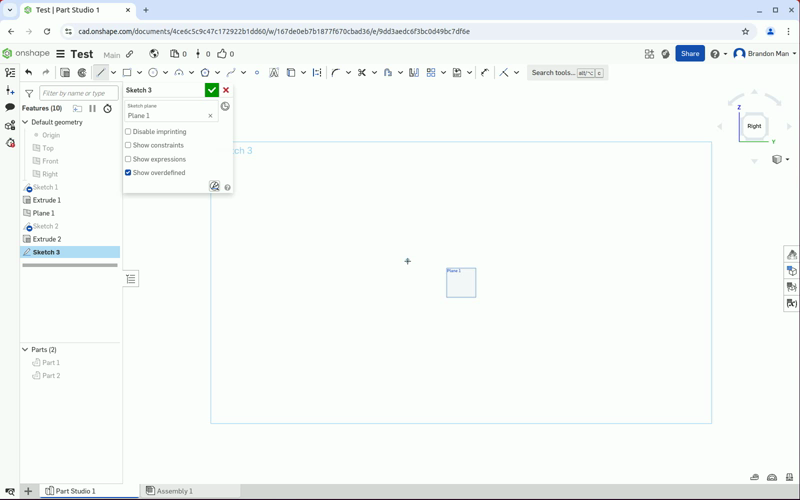
key_down(shift)
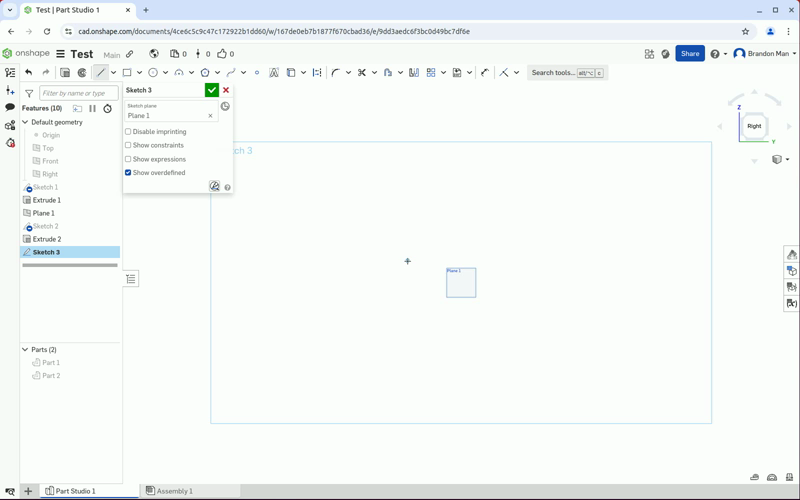
mouse_move(513, 260)
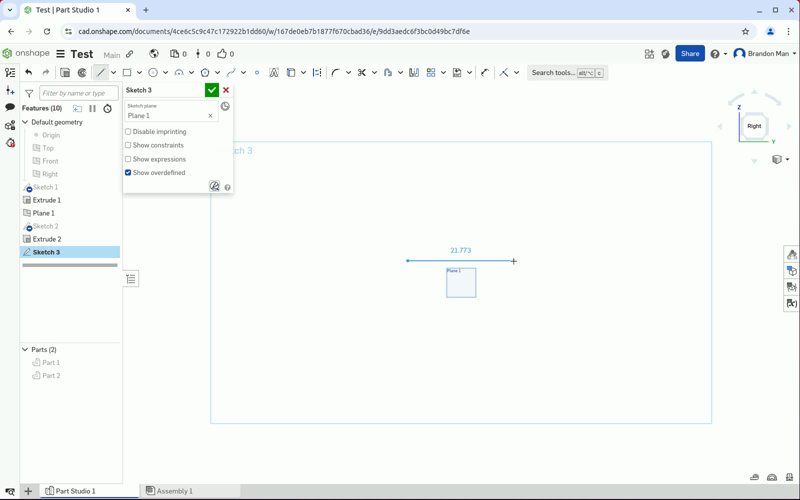
click(513, 260)
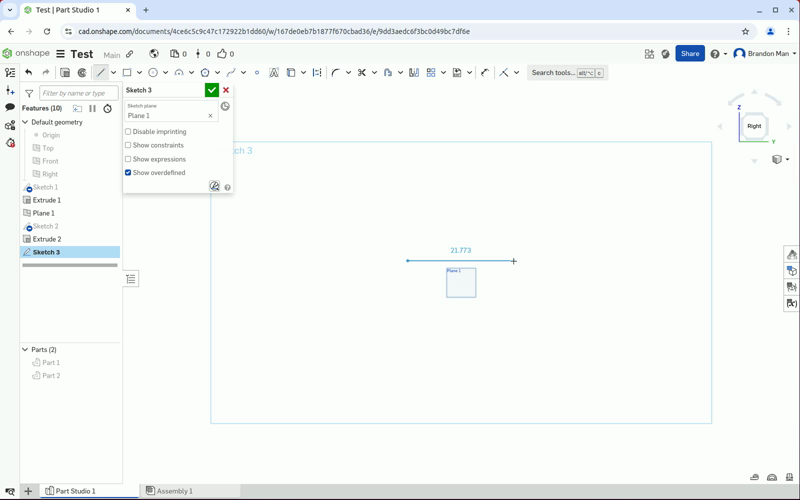
key_up(shift)
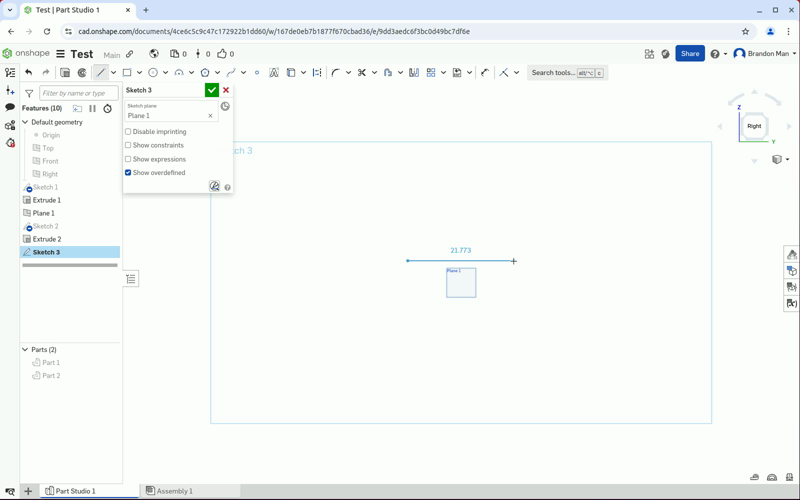
key_down(shift)
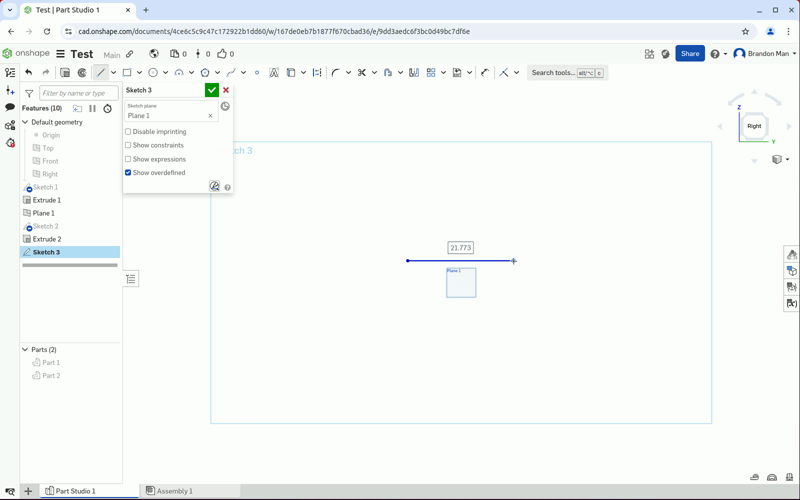
mouse_move(543, 260)
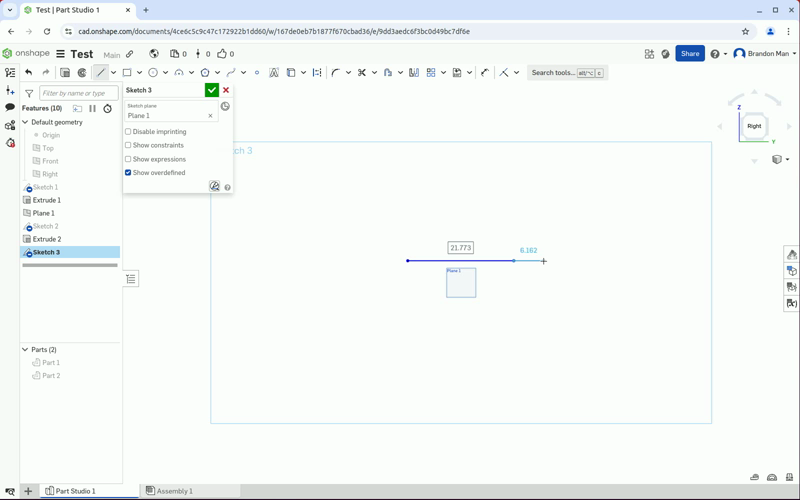
mouse_move(513, 257)
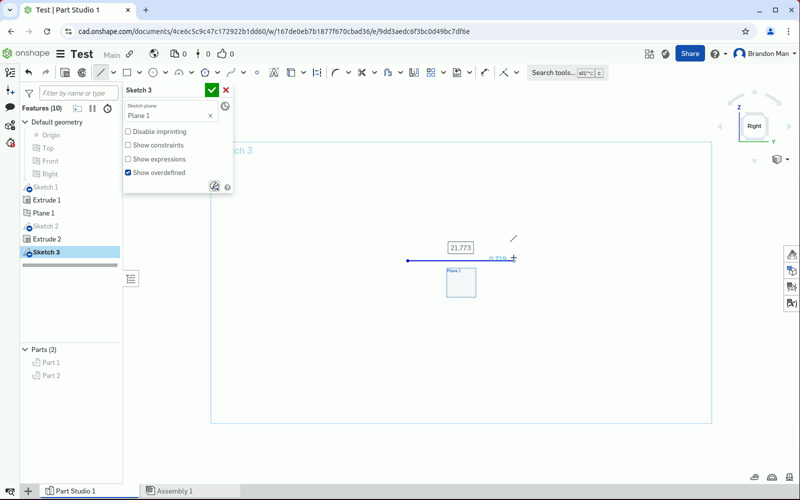
scroll(6)
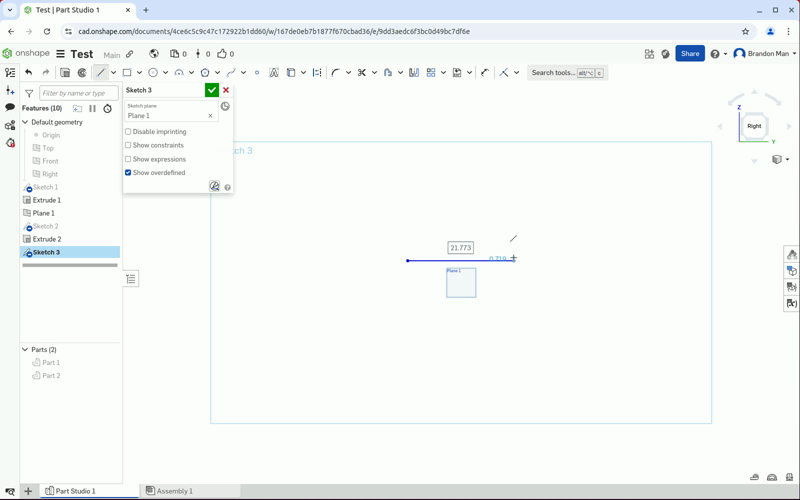
scroll(6)
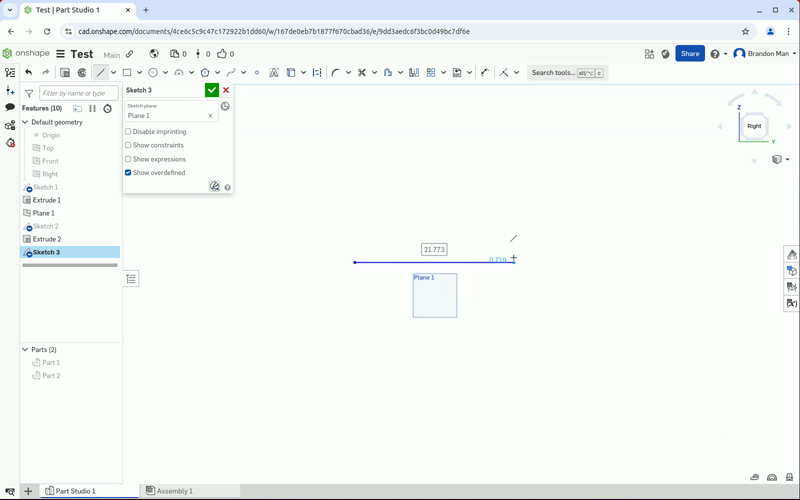
scroll(6)
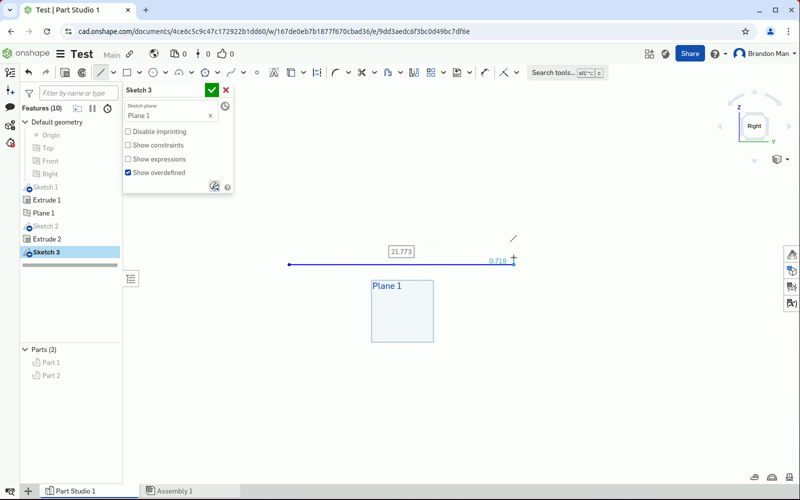
scroll(6)
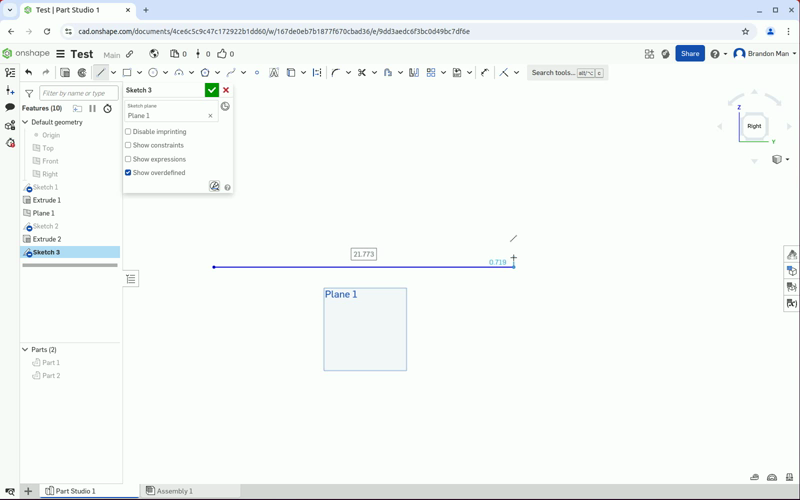
scroll(6)
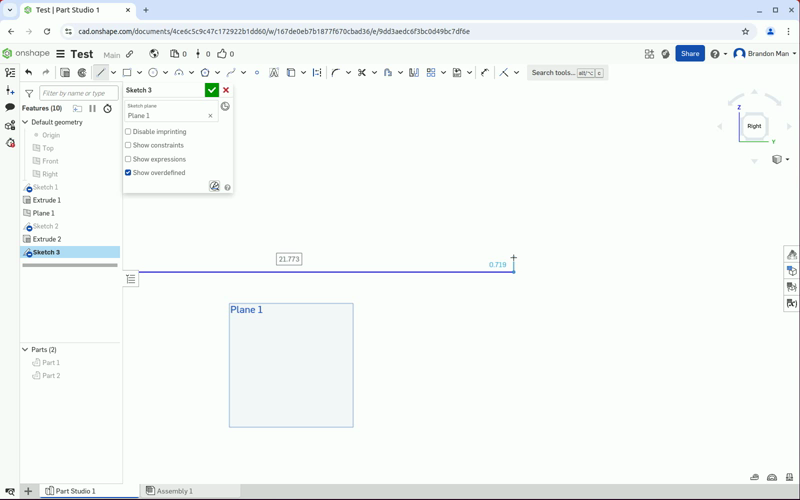
scroll(6)
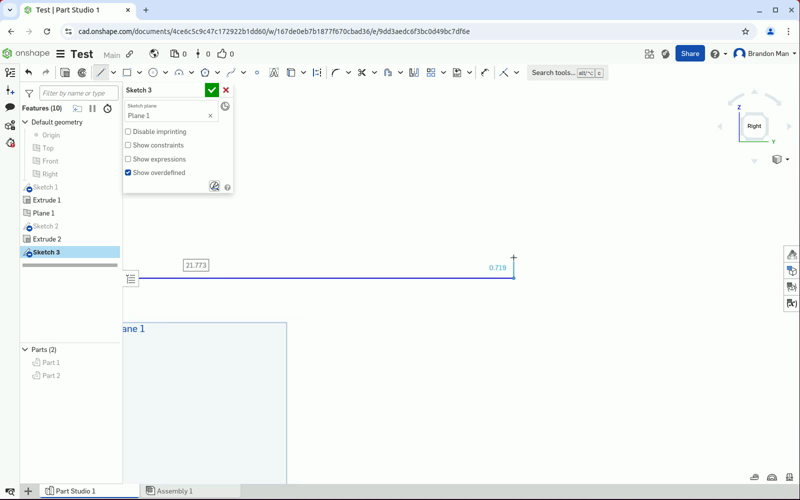
scroll(6)
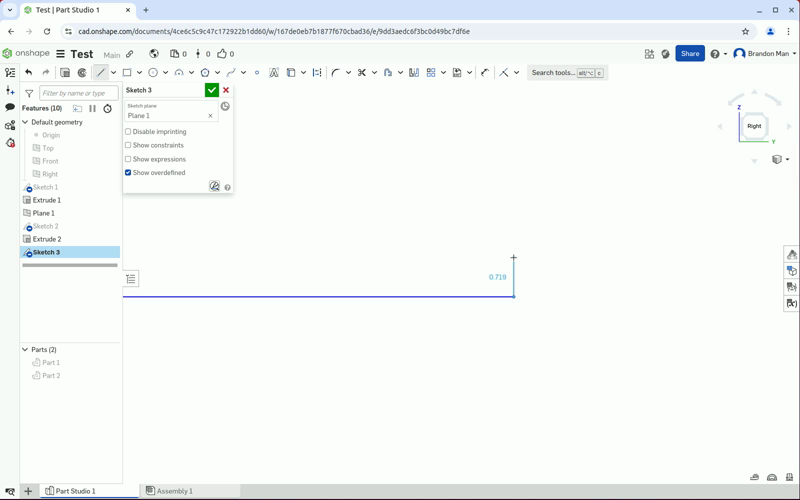
click(513, 257)
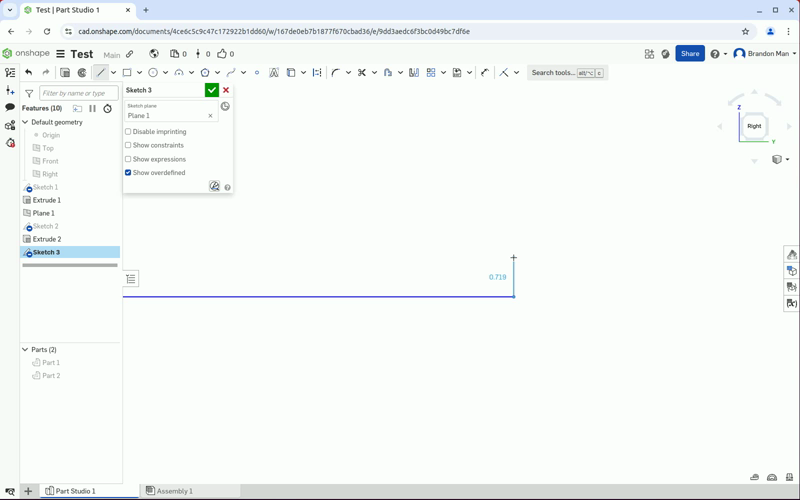
scroll(-6)
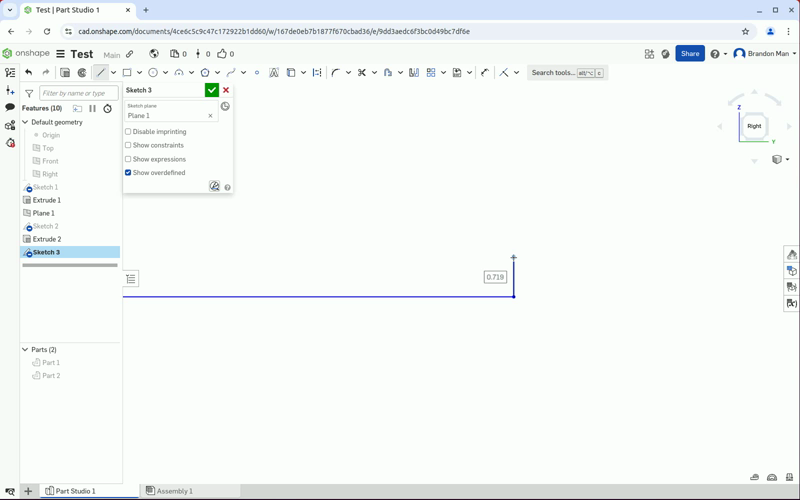
scroll(-6)
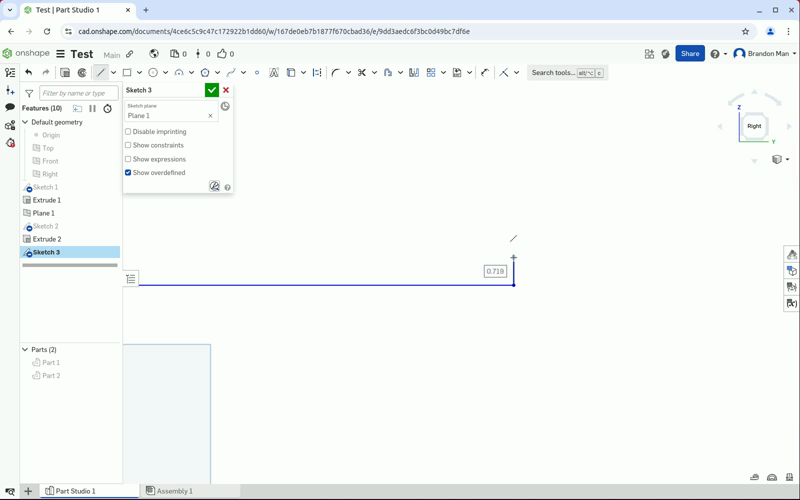
scroll(-6)
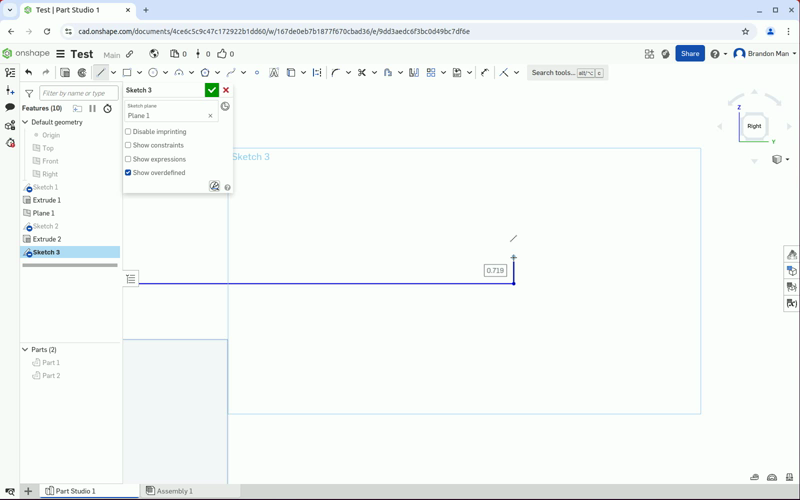
scroll(-6)
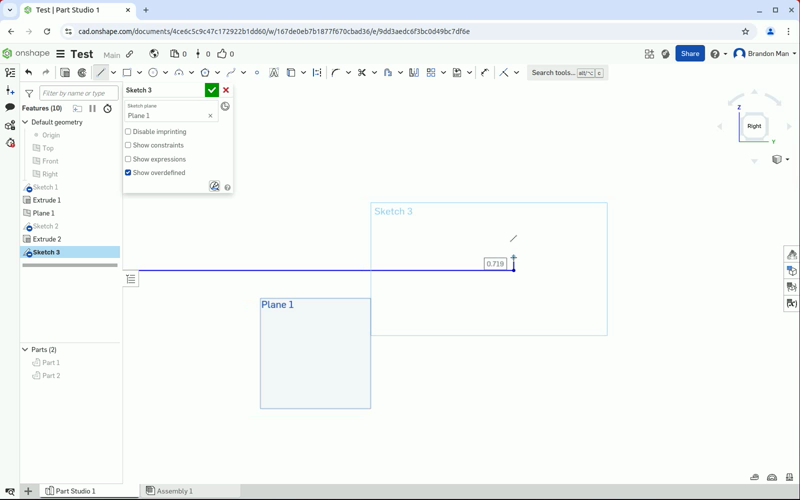
scroll(-6)
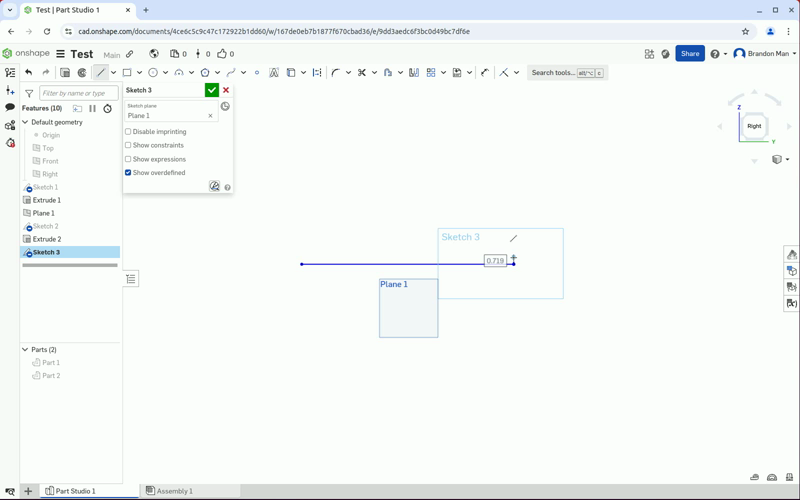
scroll(-6)
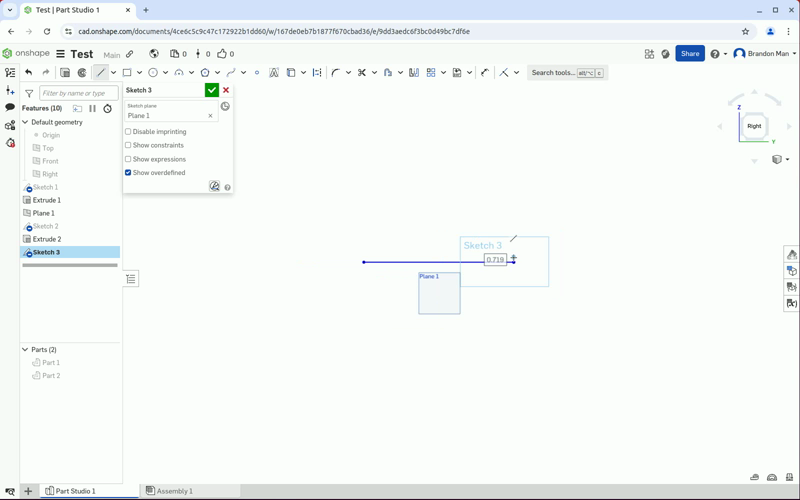
scroll(-6)
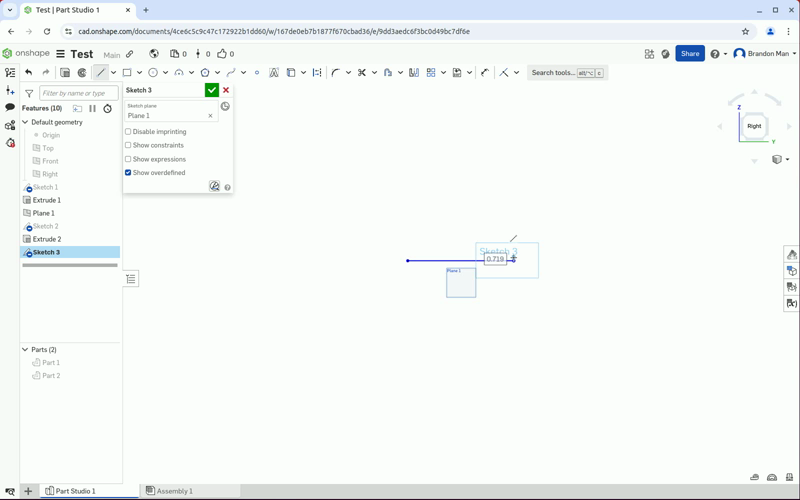
key_up(shift)
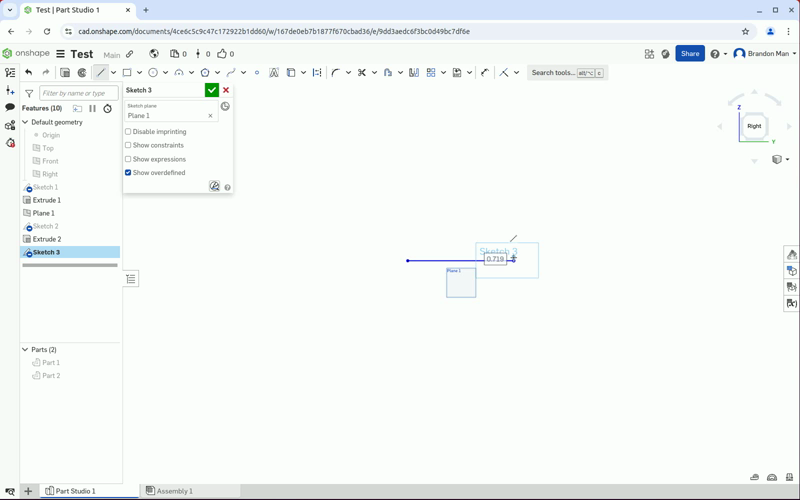
key_down(shift)
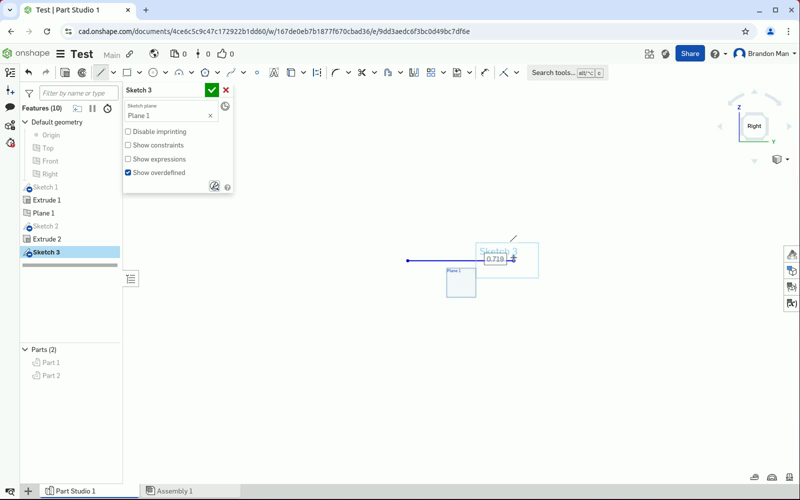
mouse_move(407, 257)
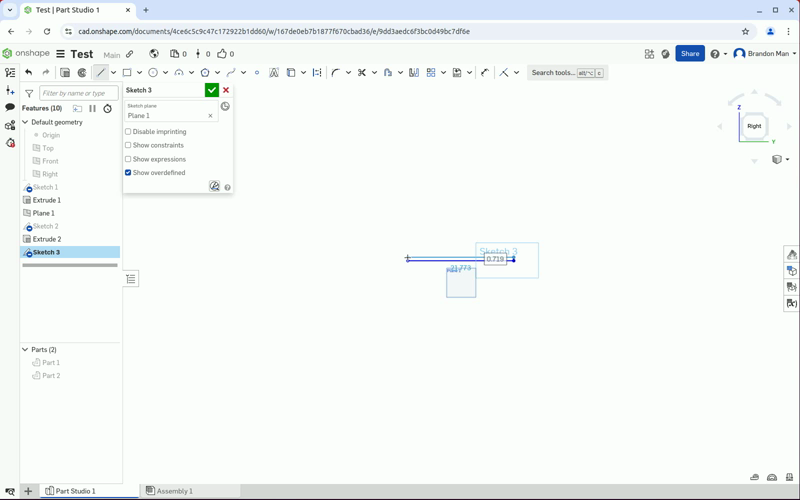
scroll(6)
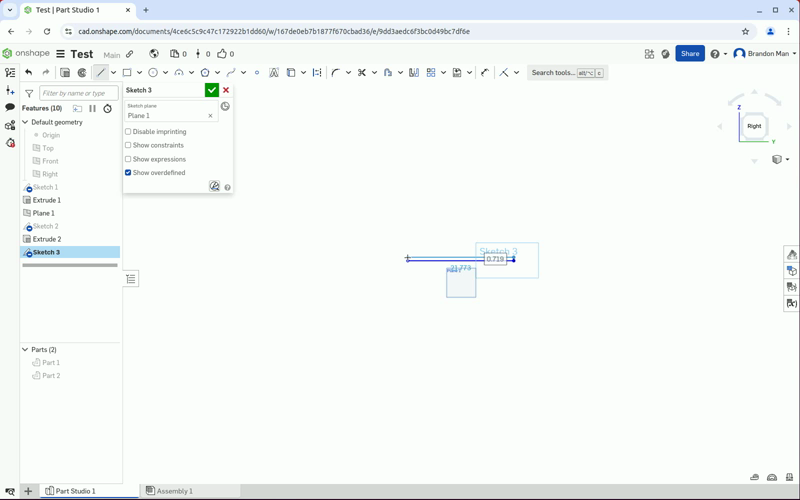
scroll(6)
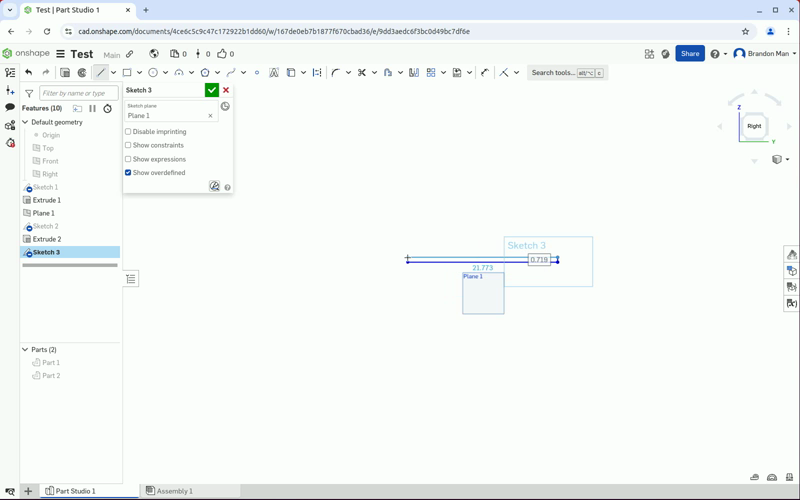
scroll(6)
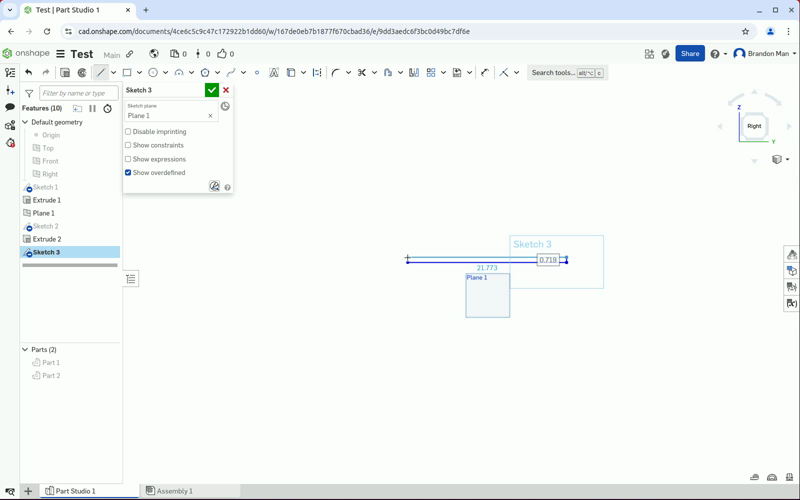
scroll(6)
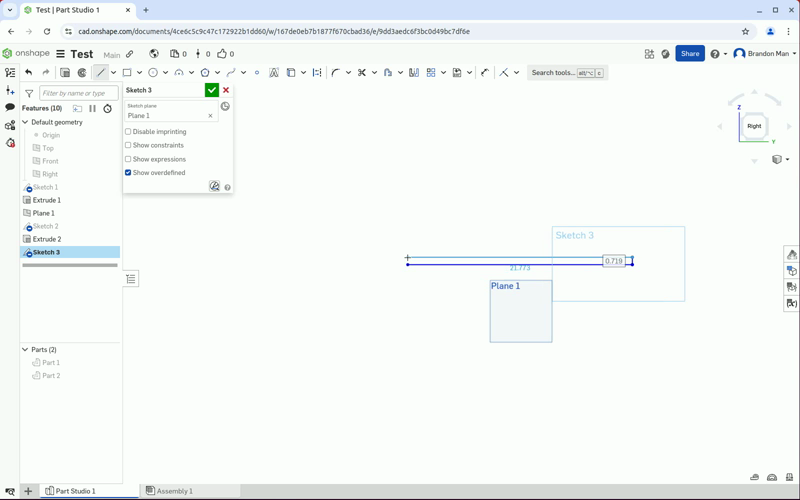
scroll(6)
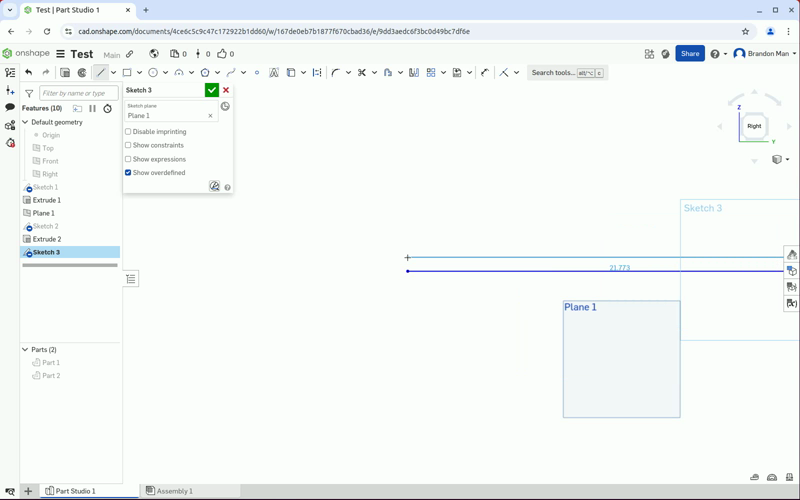
scroll(6)
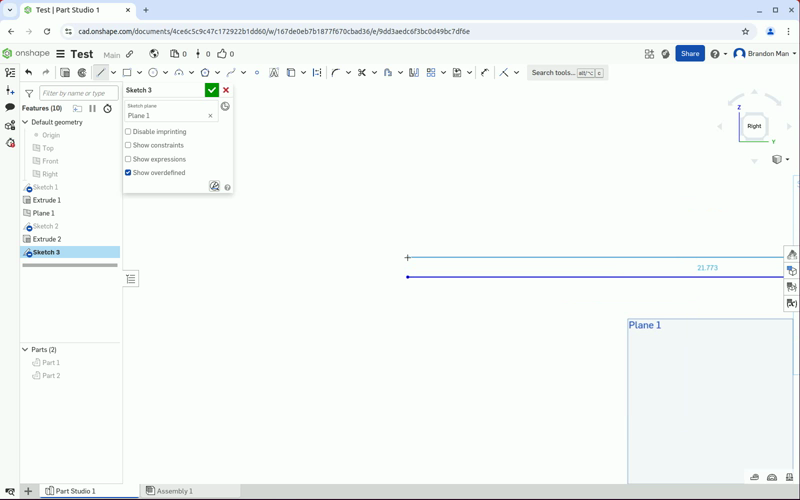
scroll(6)
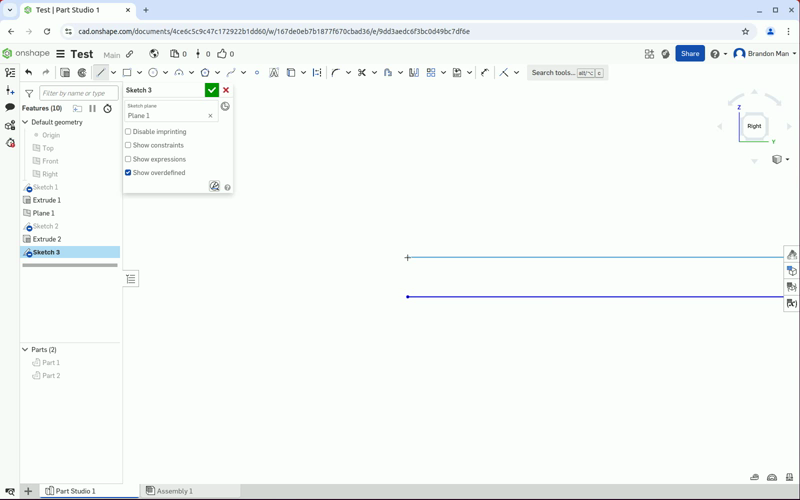
click(407, 257)
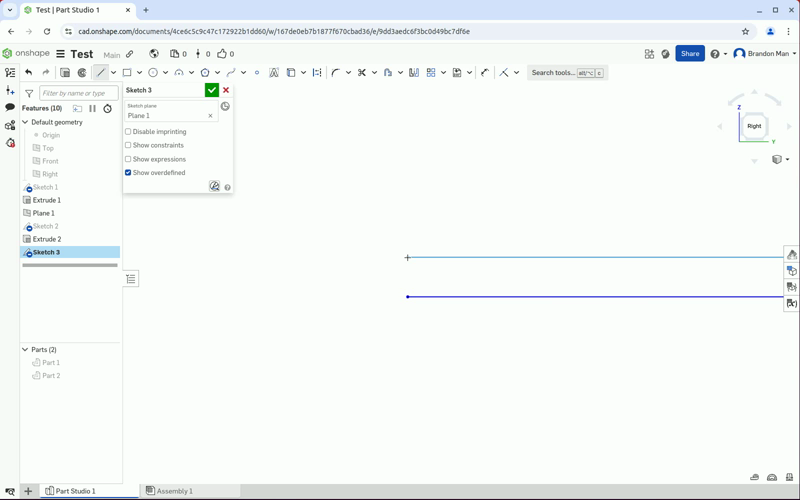
scroll(-6)
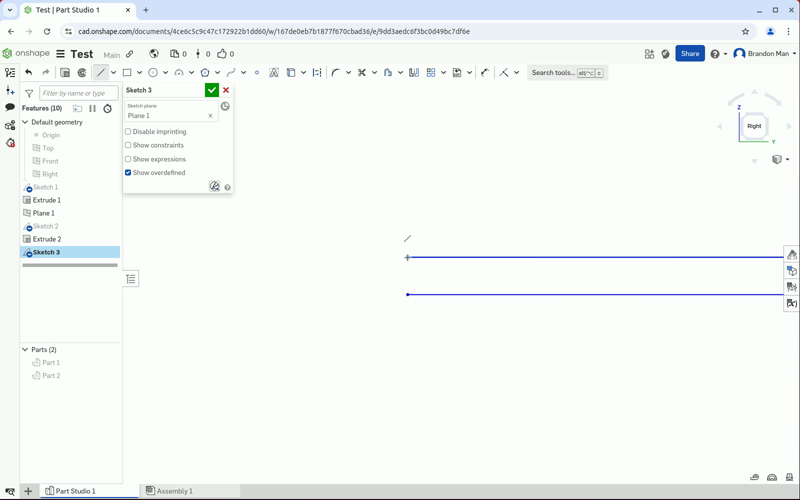
scroll(-6)
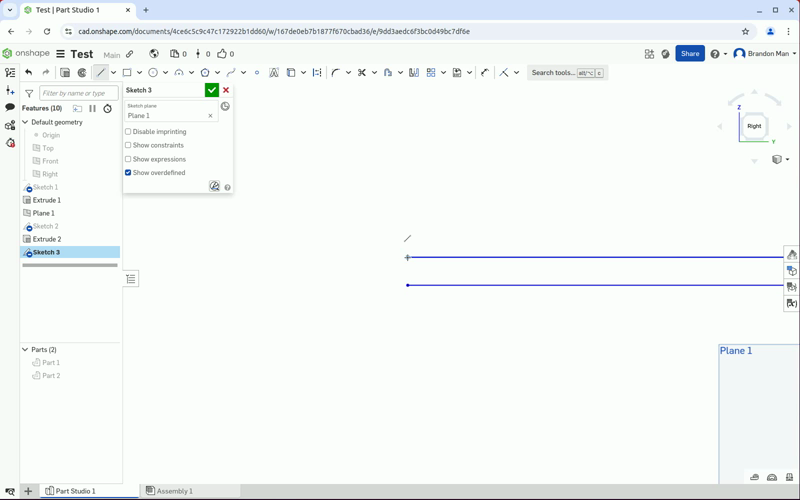
scroll(-6)
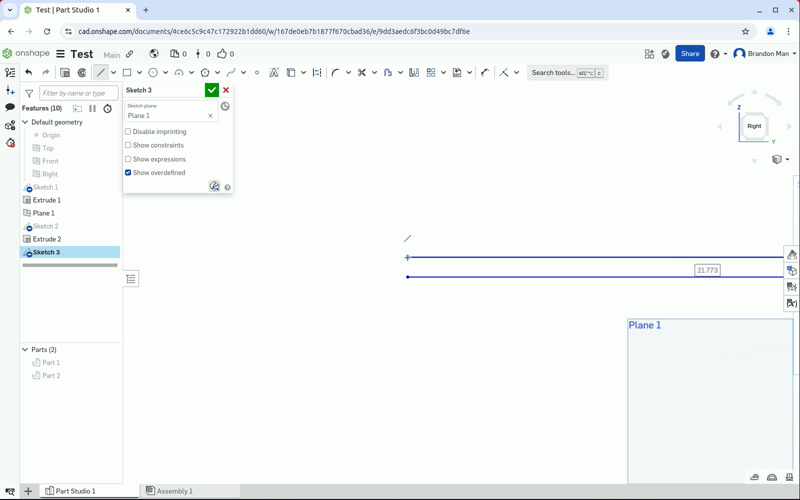
scroll(-6)
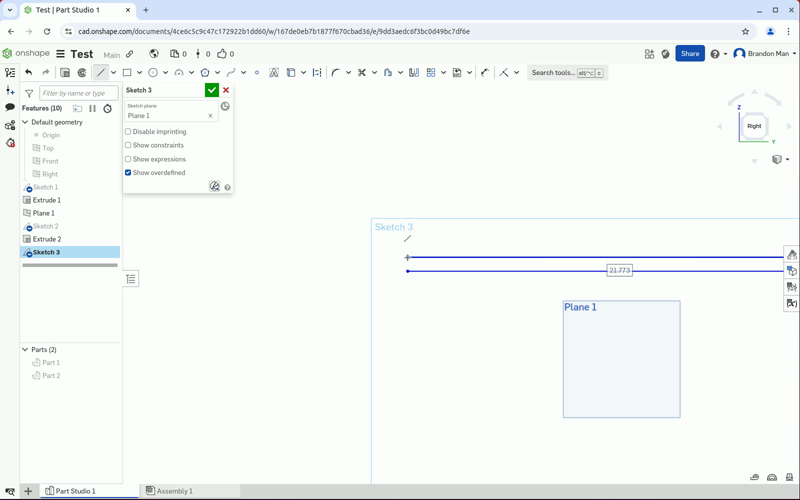
scroll(-6)
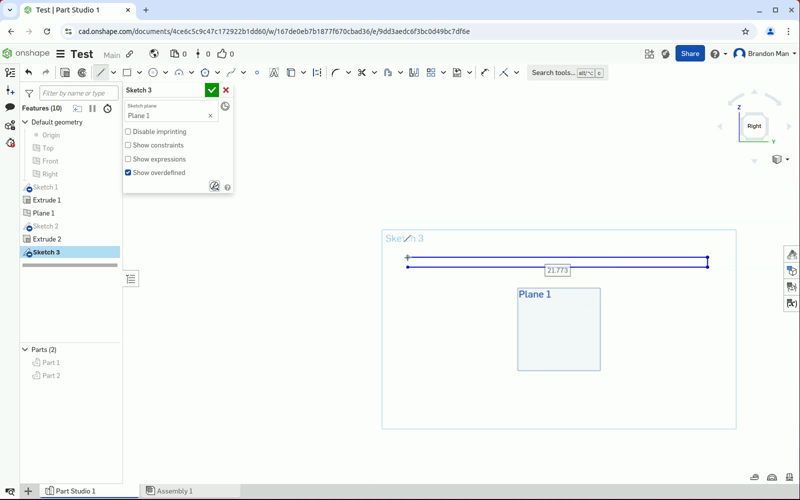
scroll(-6)
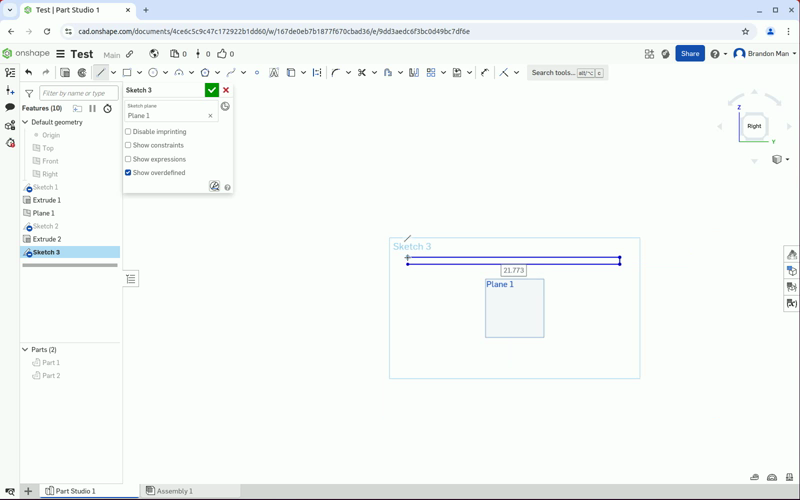
scroll(-6)
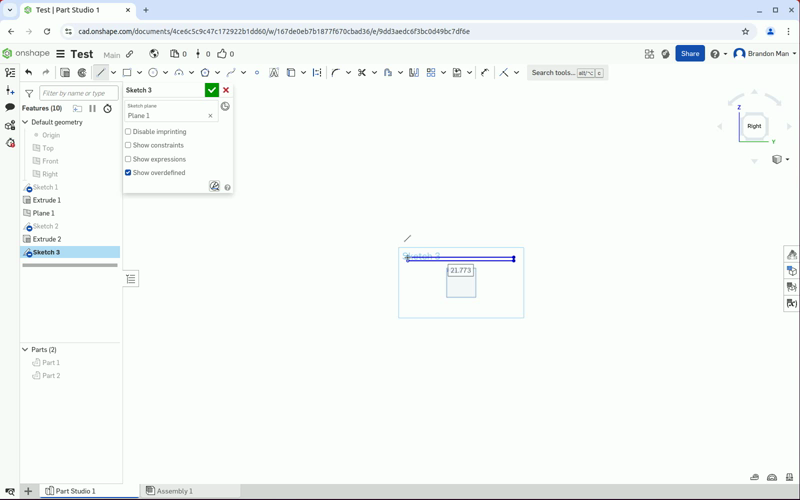
key_up(shift)
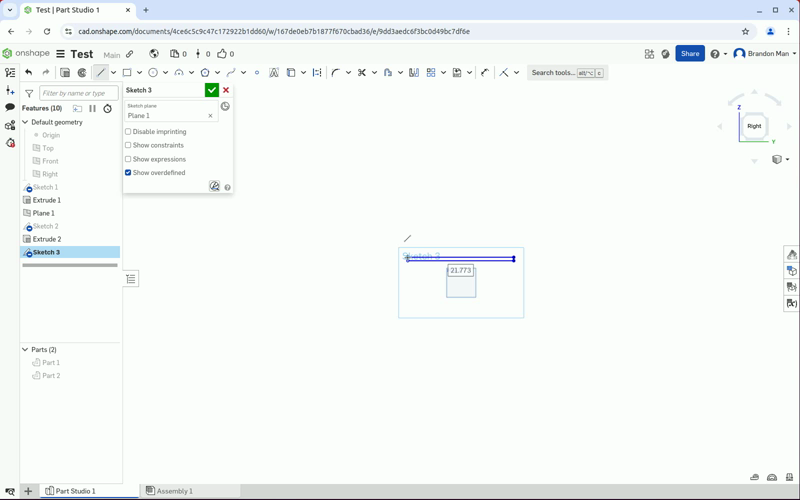
mouse_move(437, 257)
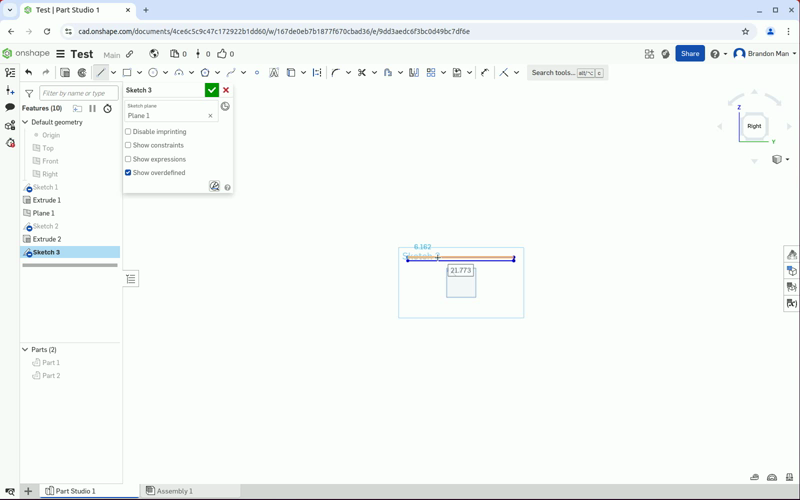
key_down(shift)
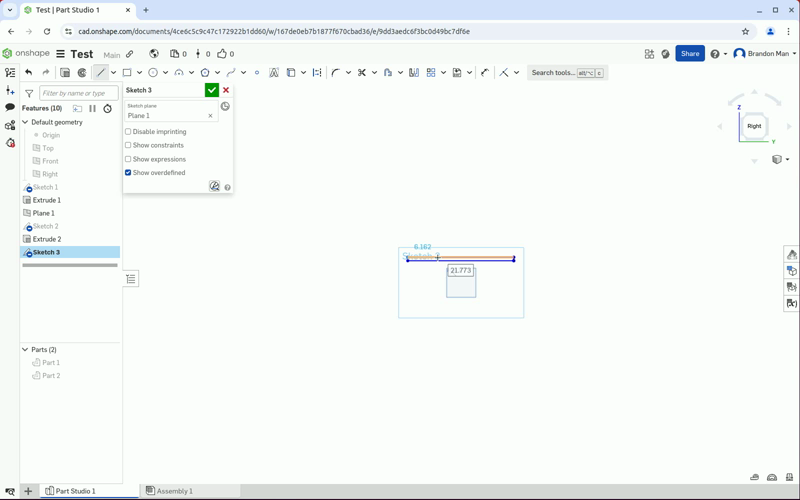
mouse_move(407, 260)
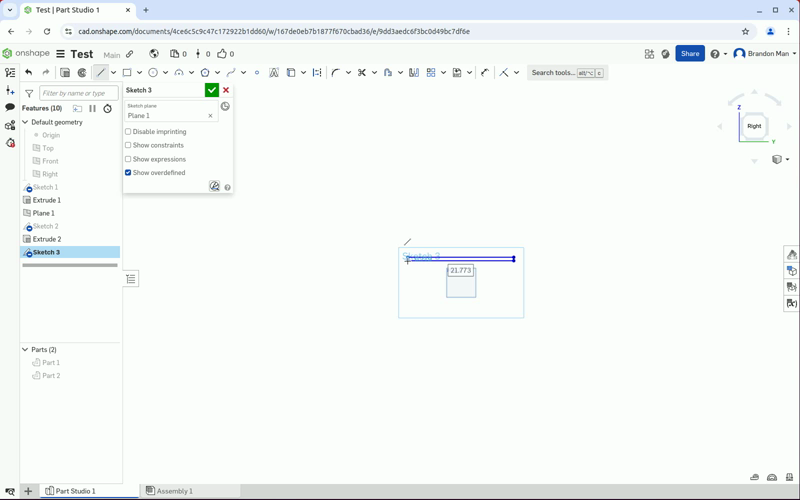
scroll(6)
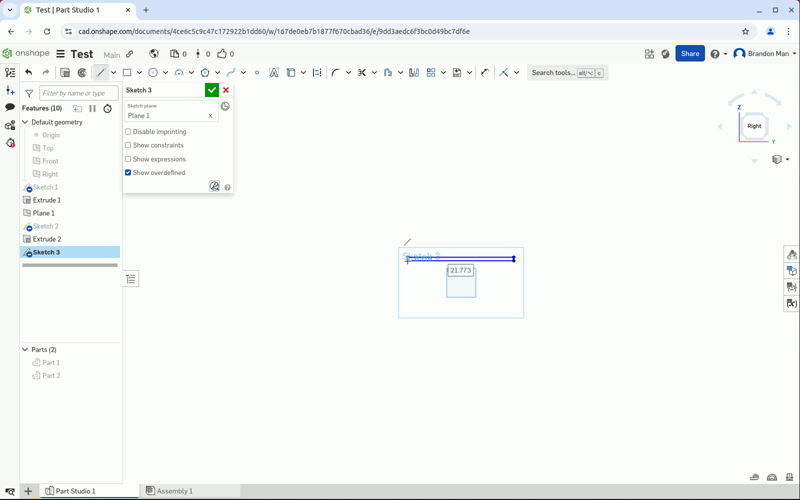
scroll(6)
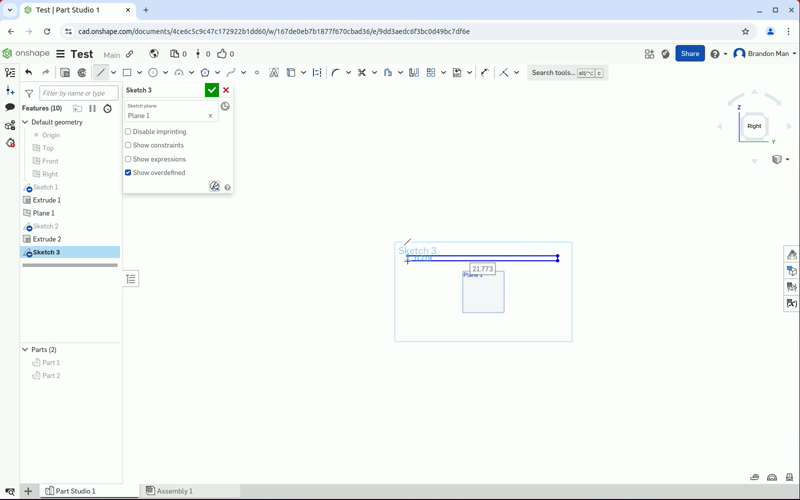
scroll(6)
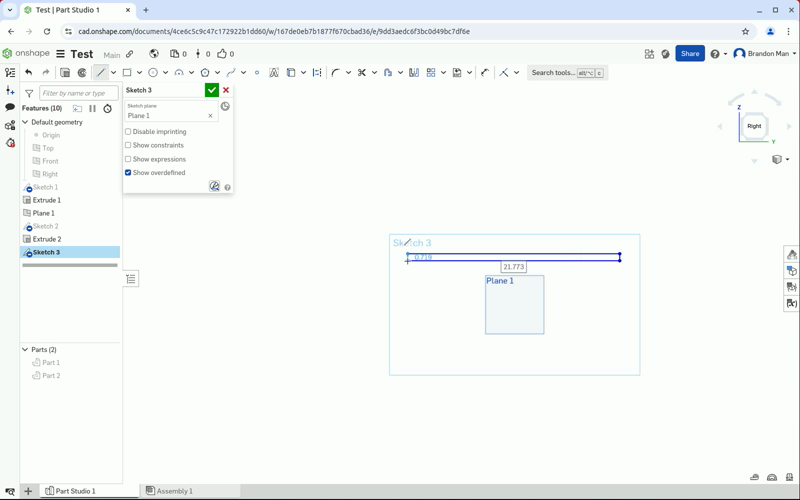
scroll(6)
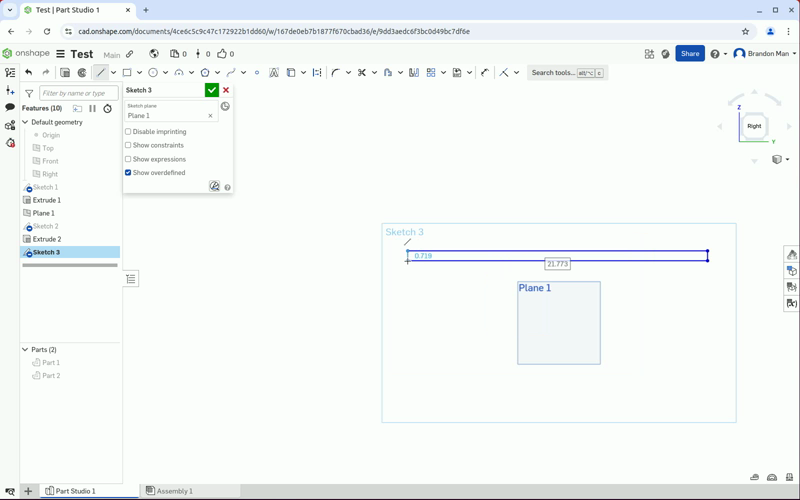
scroll(6)
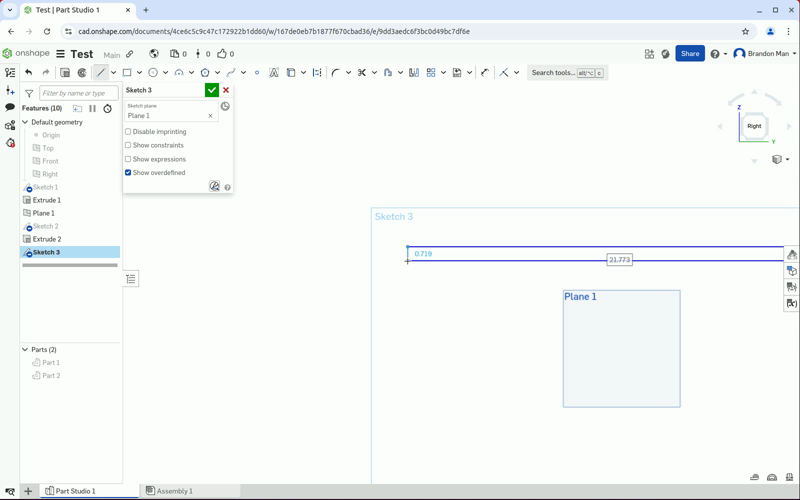
scroll(6)
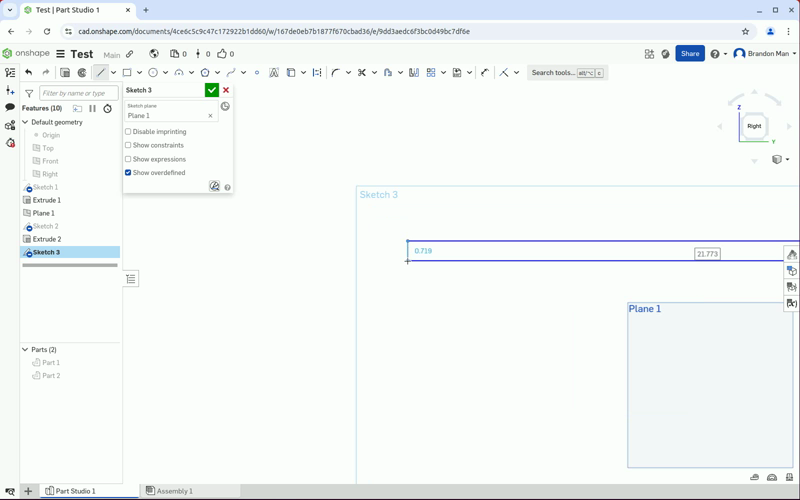
scroll(6)
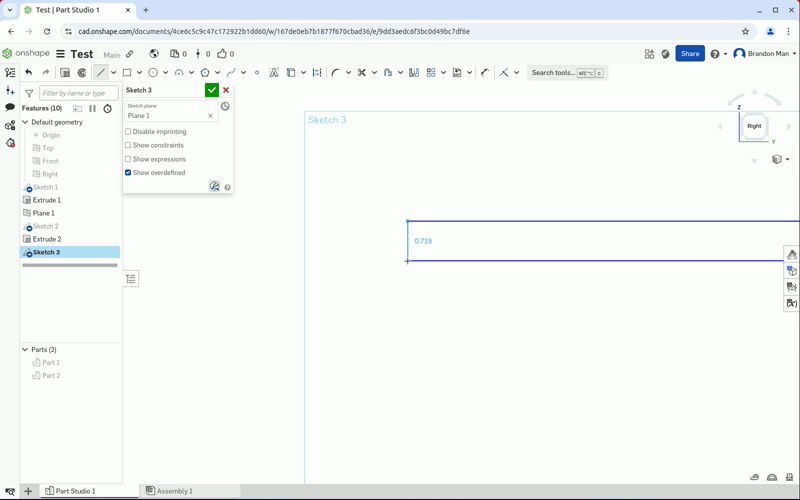
key_up(shift)
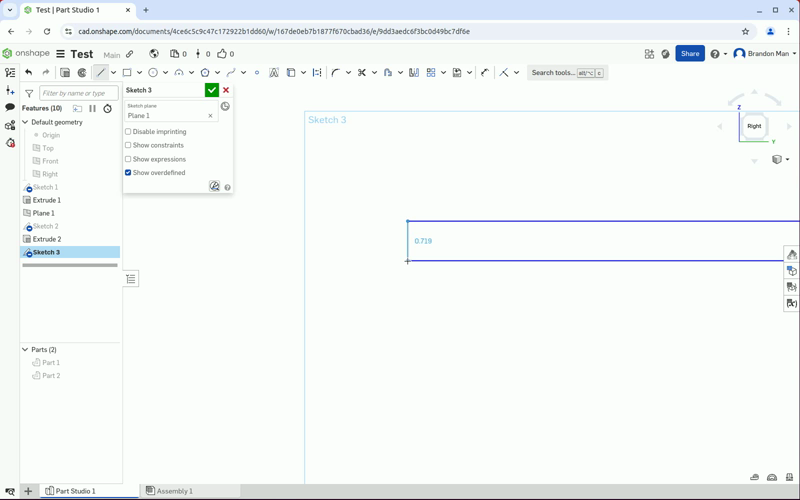
click(407, 260)
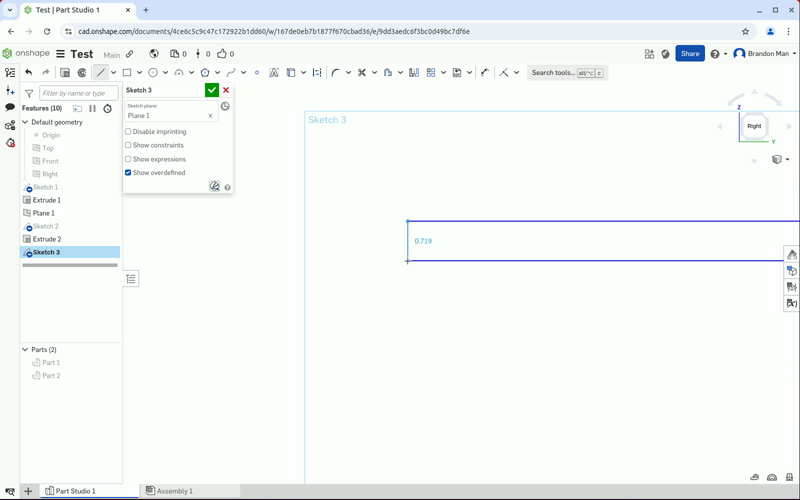
scroll(-6)
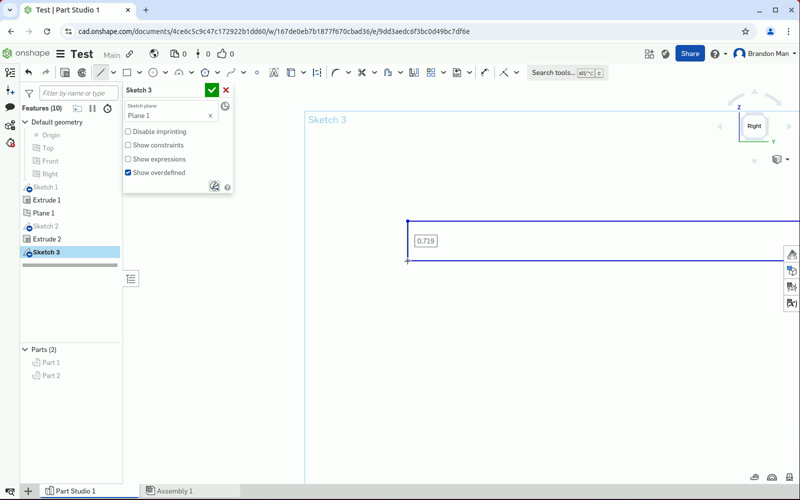
scroll(-6)
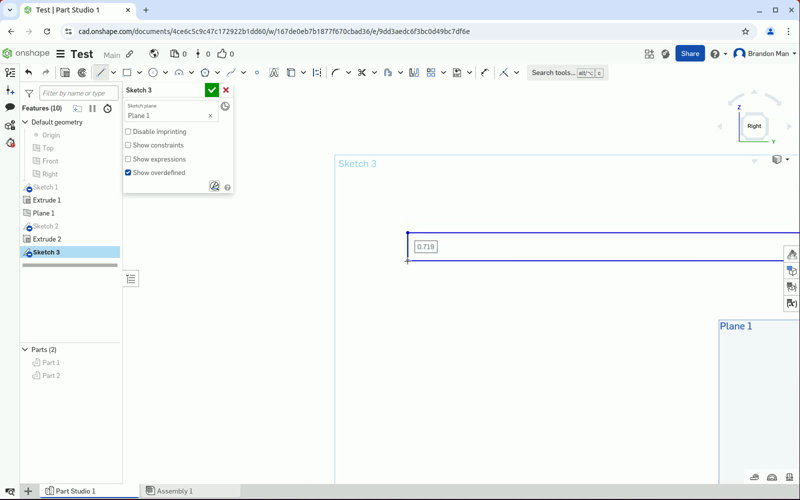
scroll(-6)
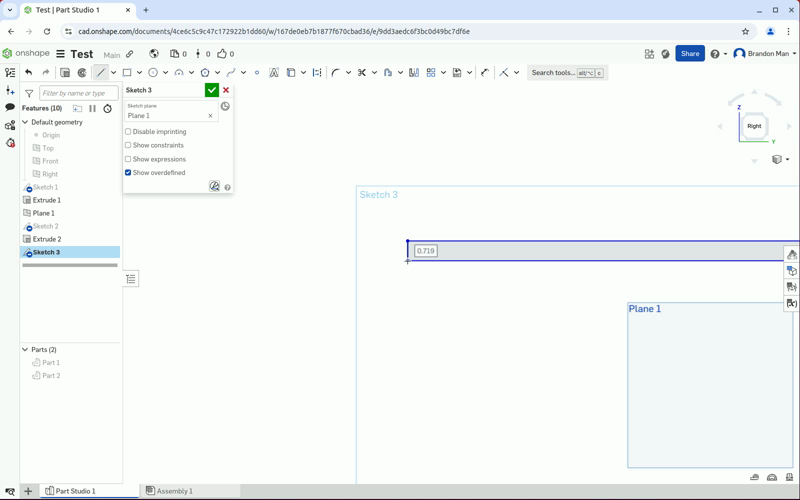
scroll(-6)
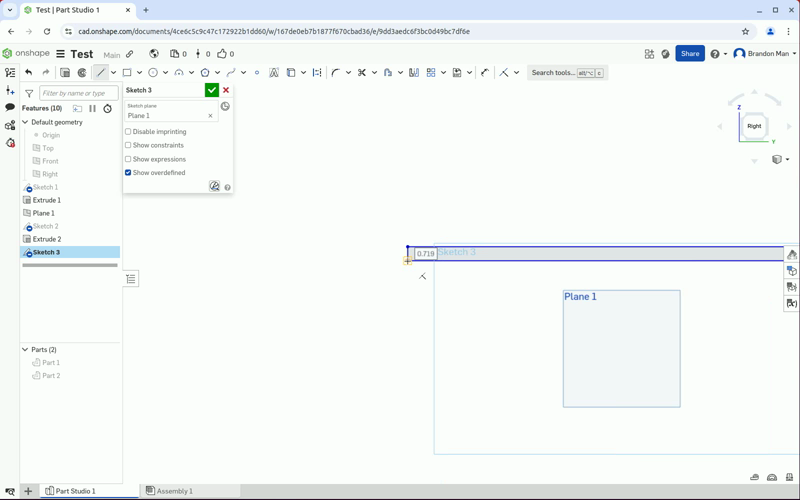
scroll(-6)
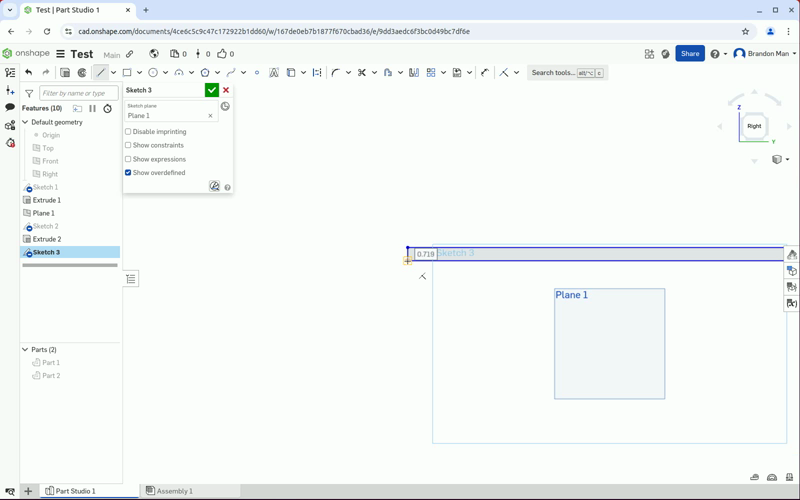
scroll(-6)
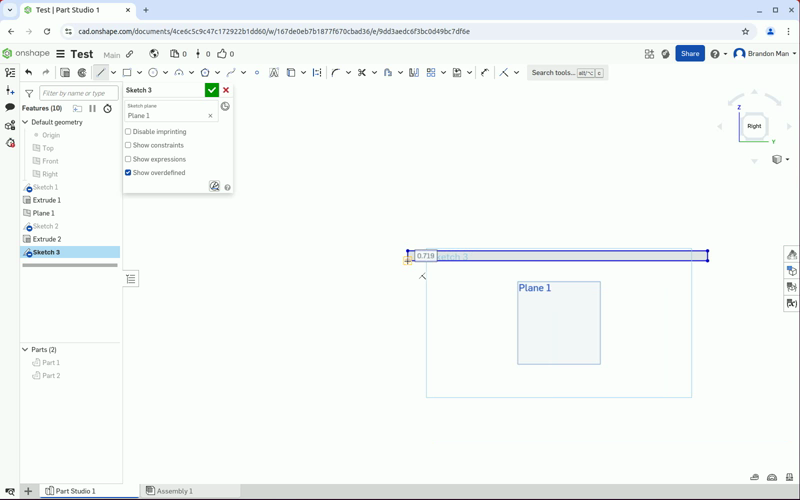
scroll(-6)
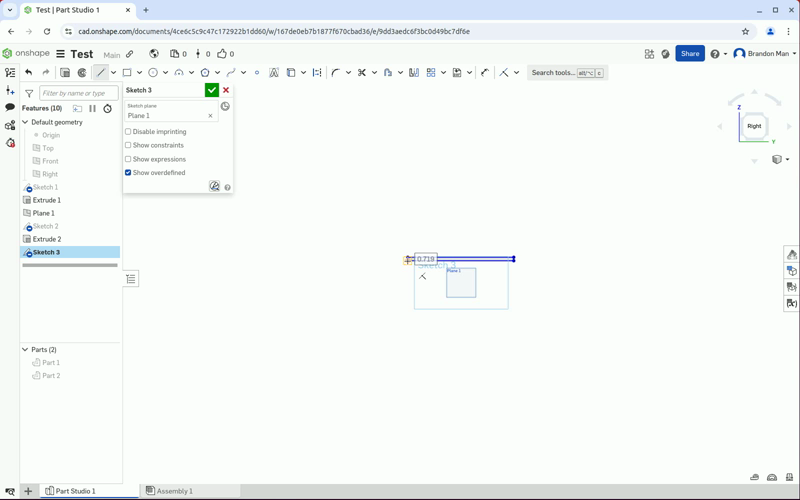
key(esc)
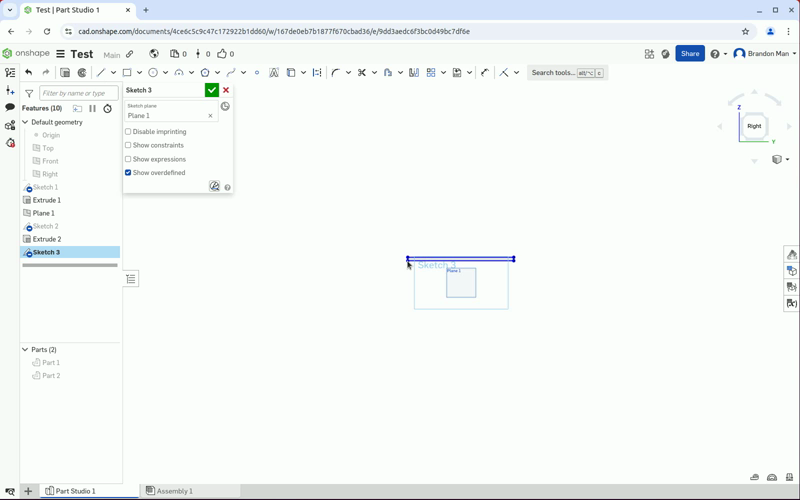
mouse_move(467, 257)
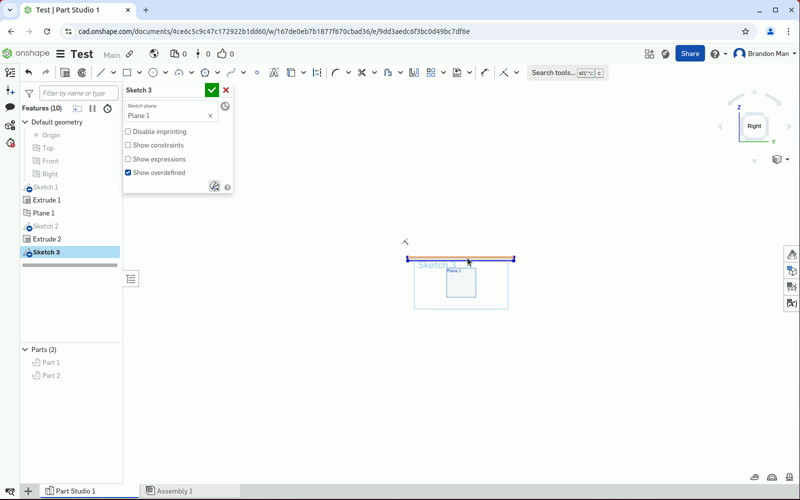
scroll(6)
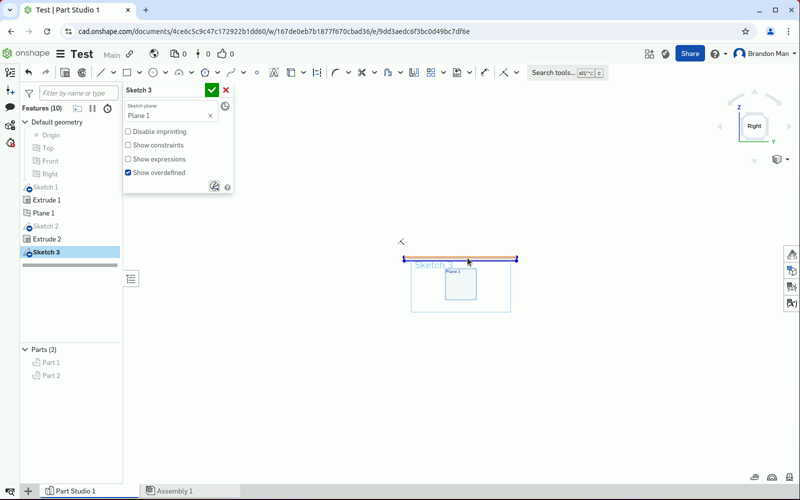
scroll(6)
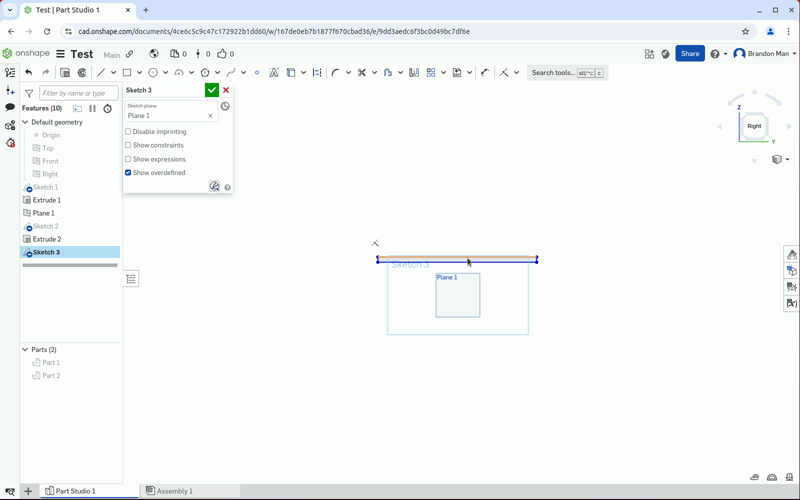
scroll(6)
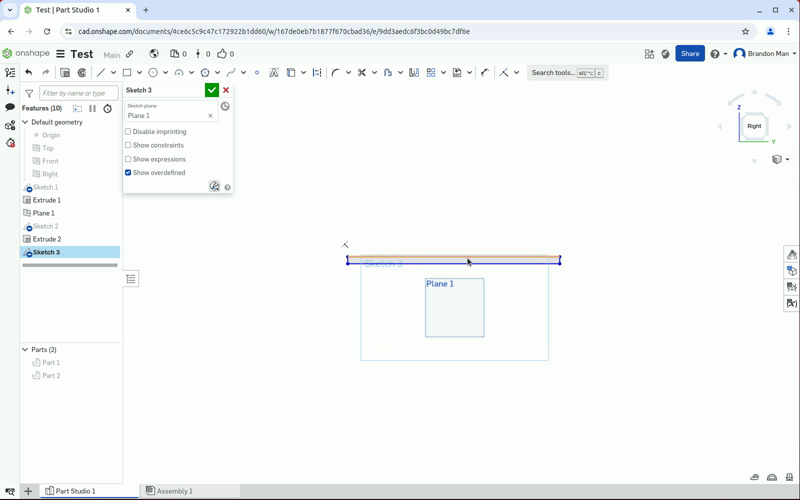
scroll(6)
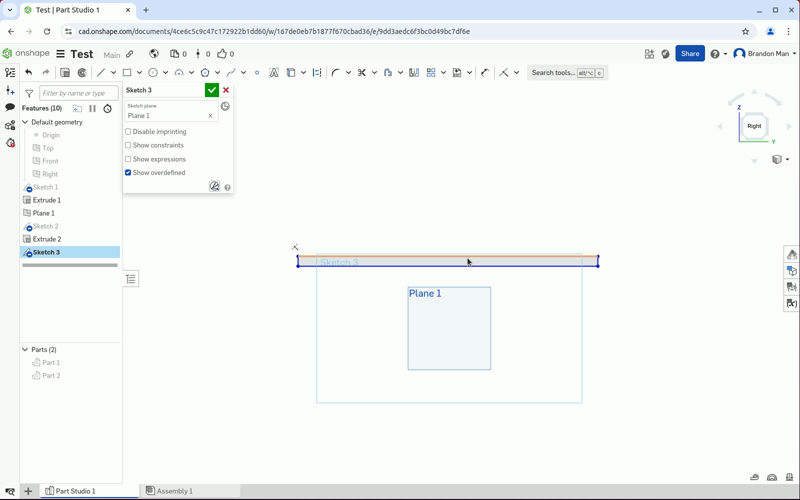
scroll(6)
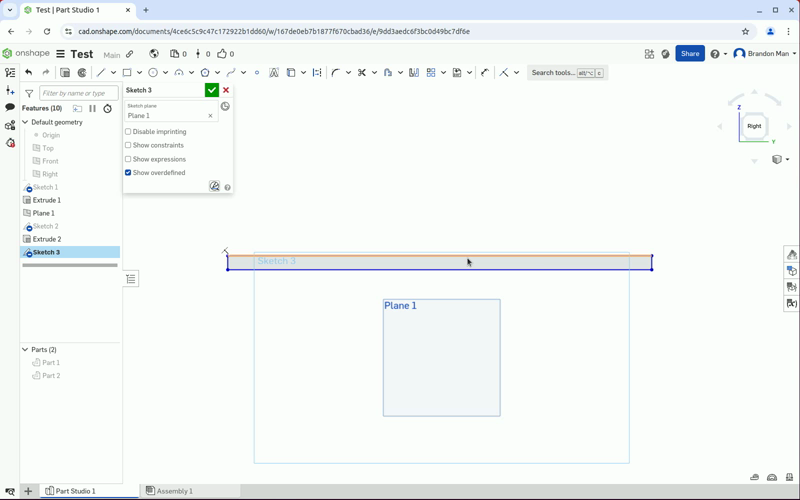
scroll(6)
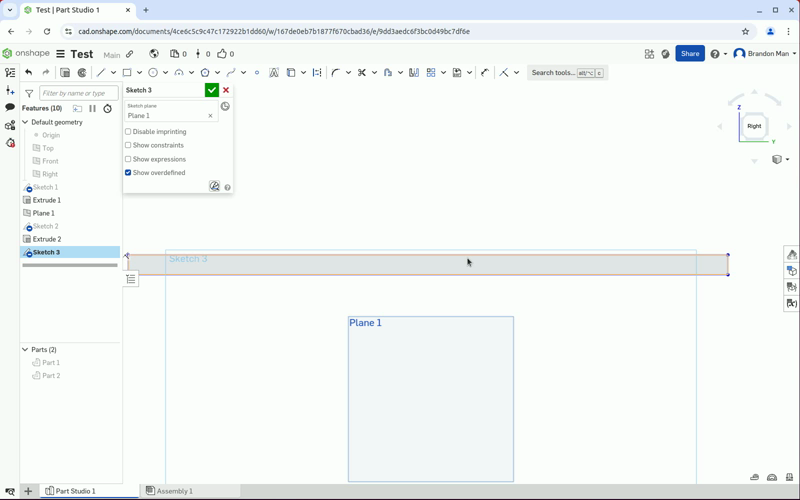
scroll(6)
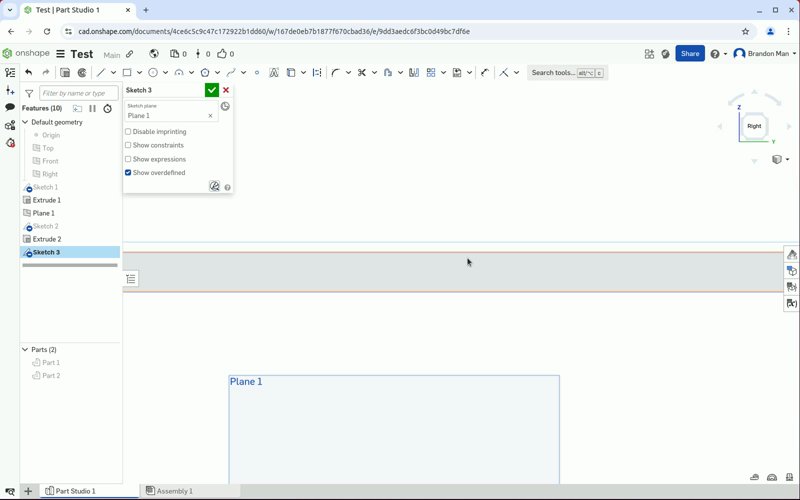
click(467, 257)
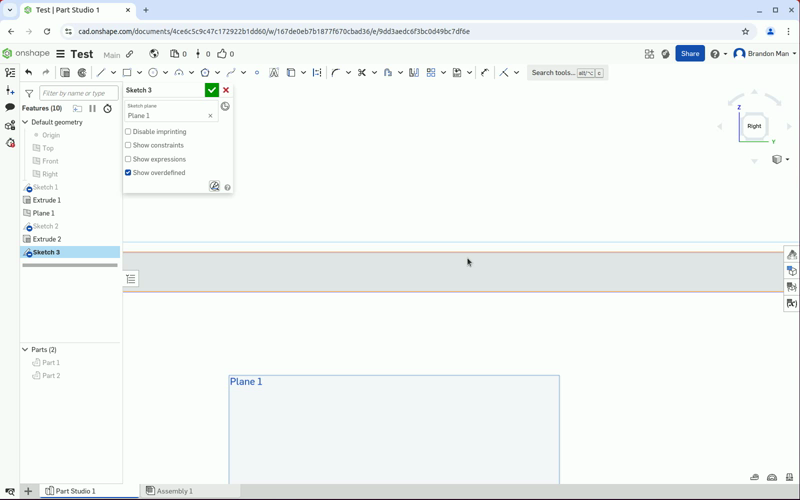
scroll(-6)
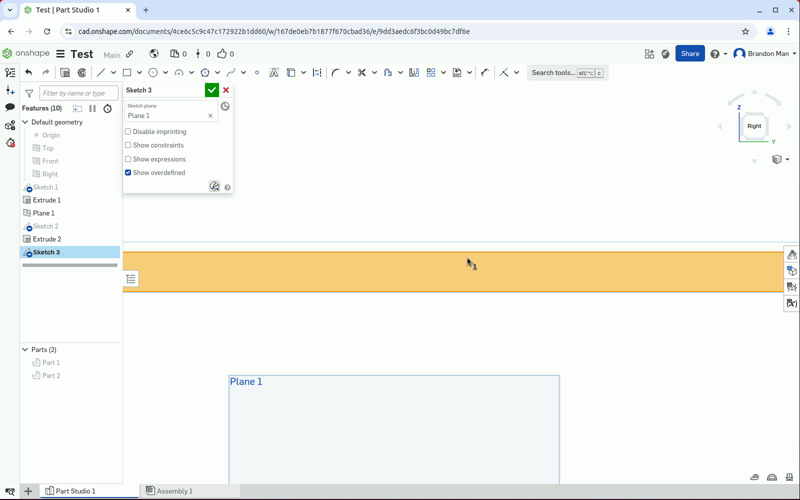
scroll(-6)
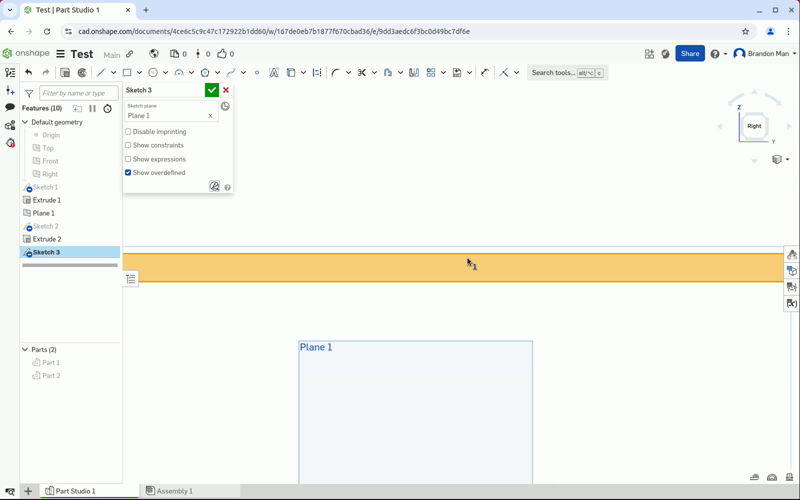
scroll(-6)
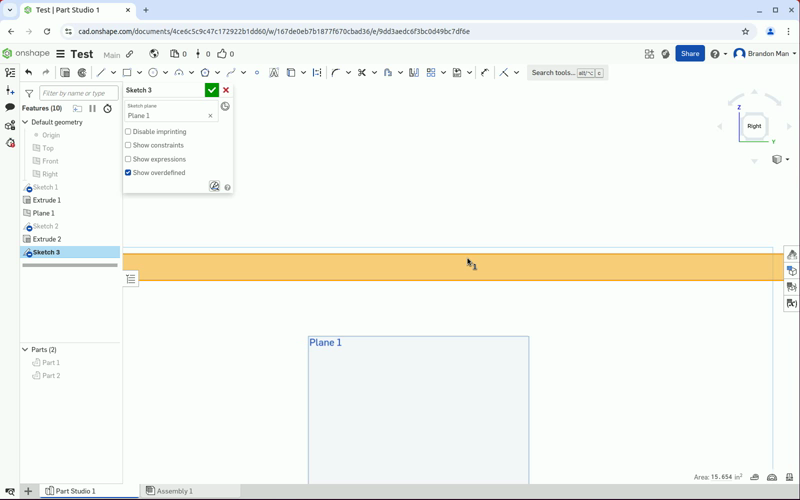
scroll(-6)
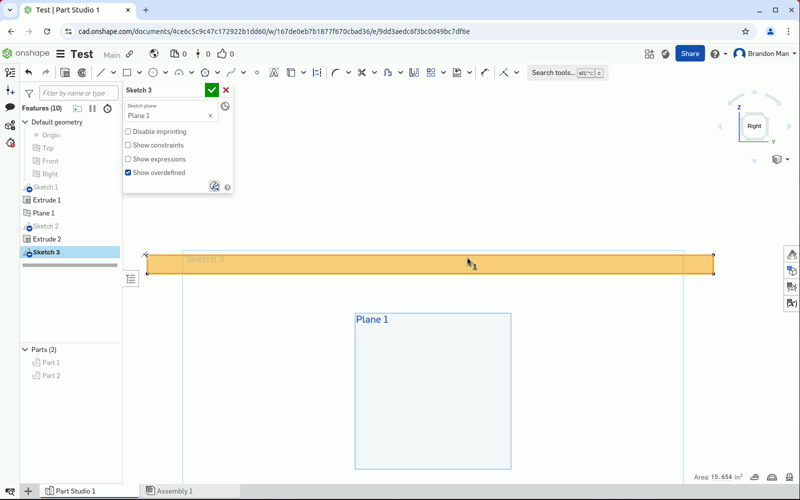
scroll(-6)
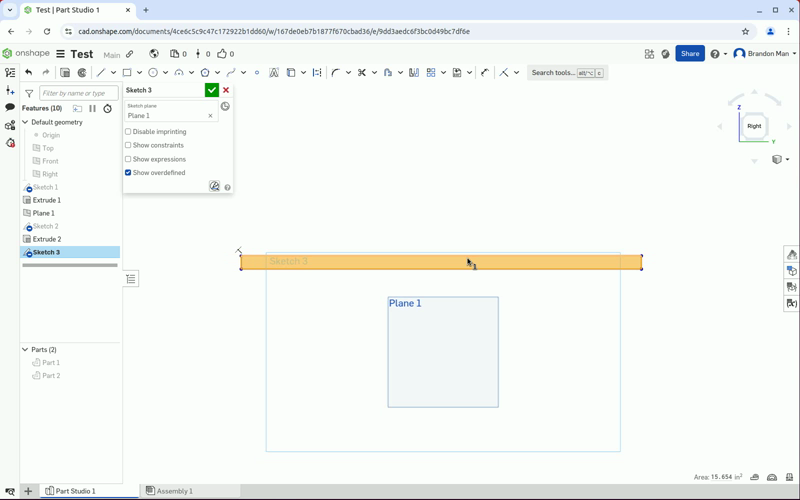
scroll(-6)
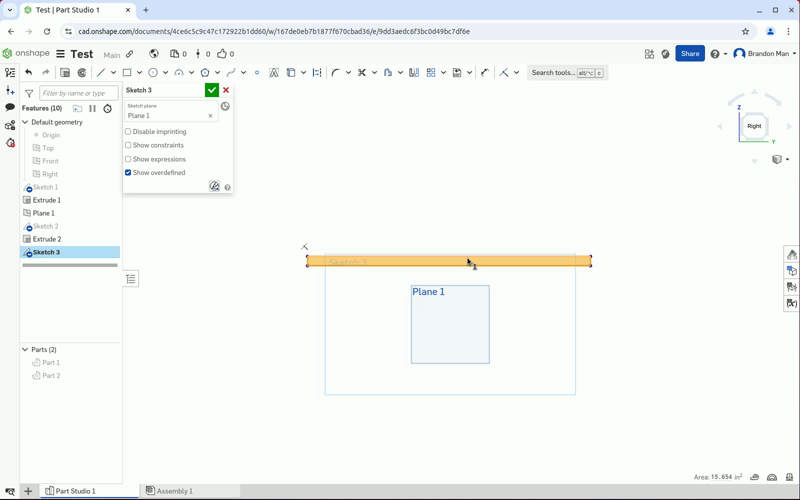
scroll(-6)
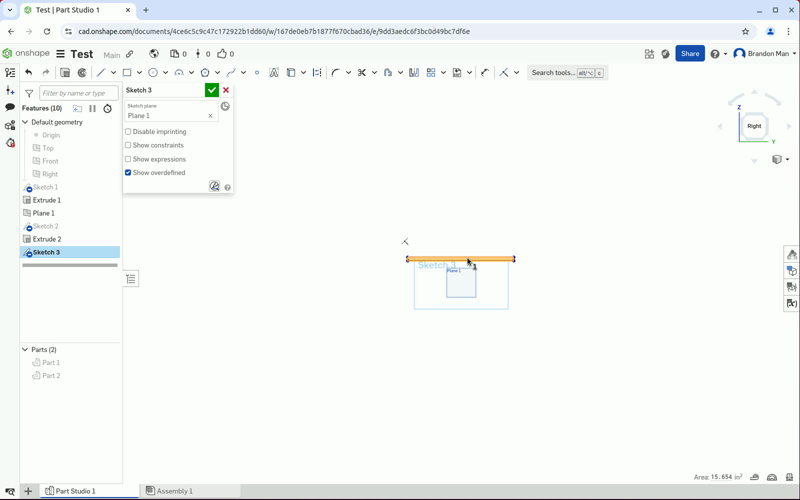
mouse_move(73, 352)
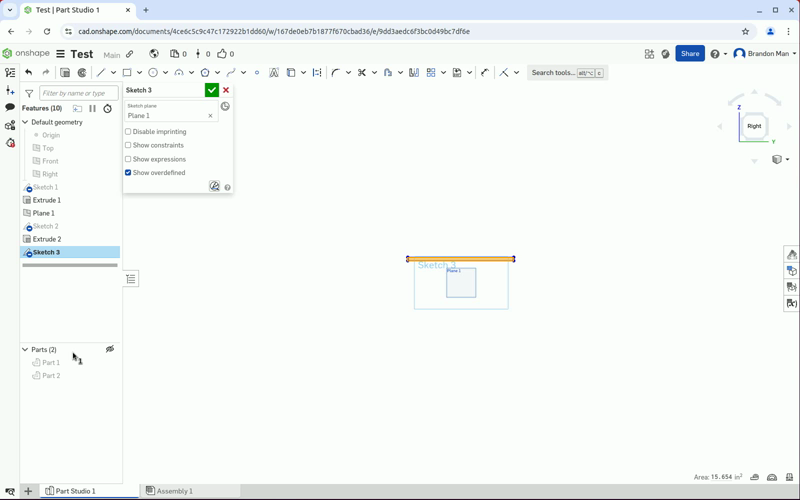
key(shift+y)
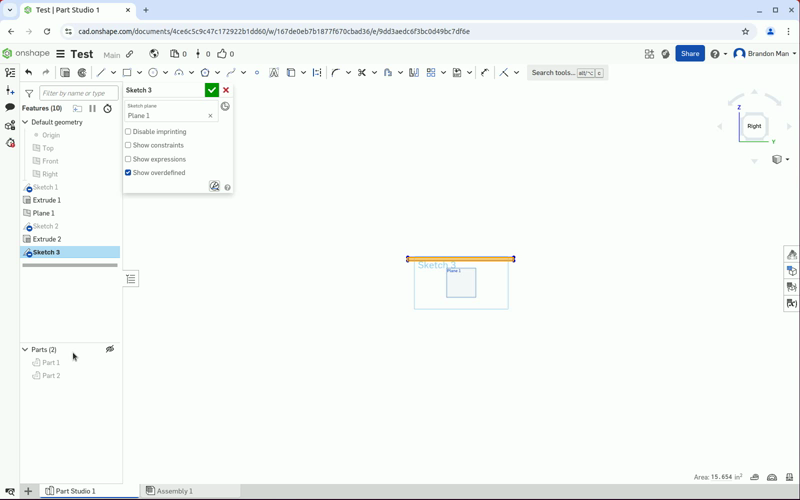
key(shift+e)
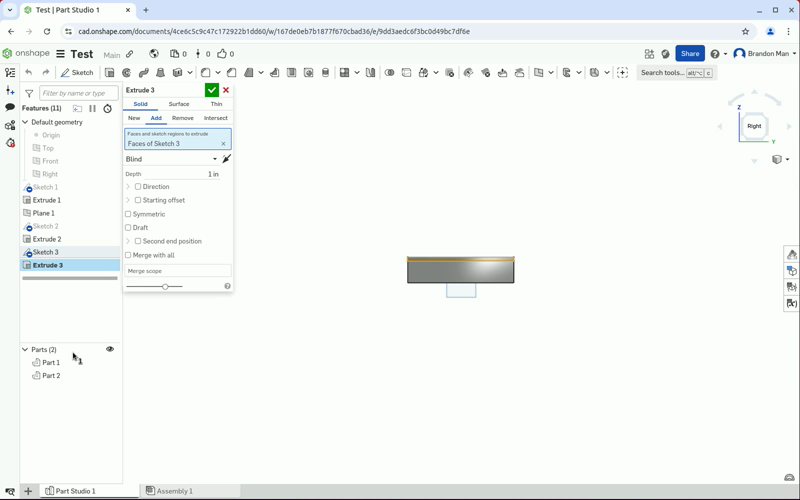
mouse_move(143, 106)
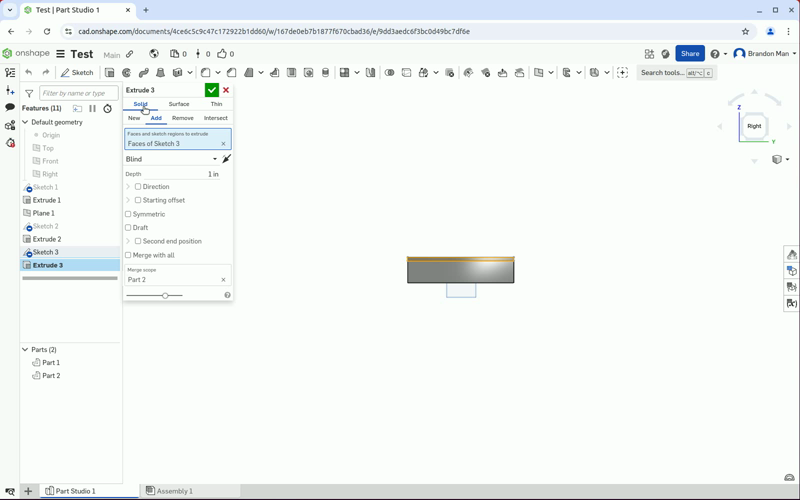
click(143, 106)
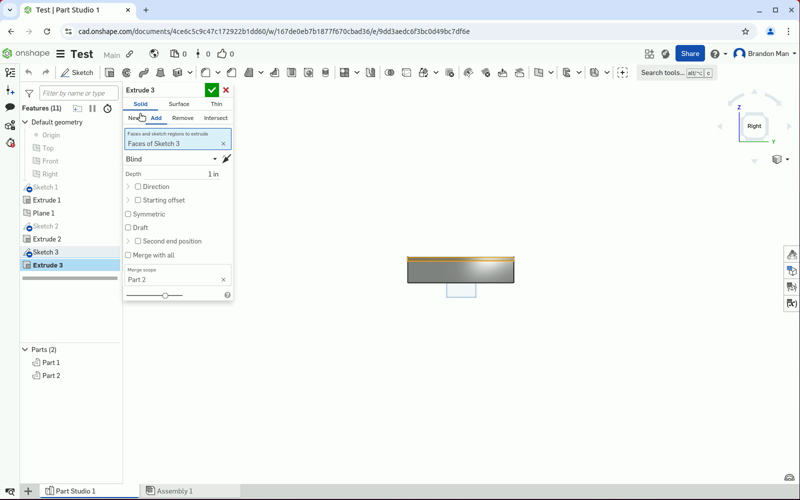
mouse_move(137, 120)
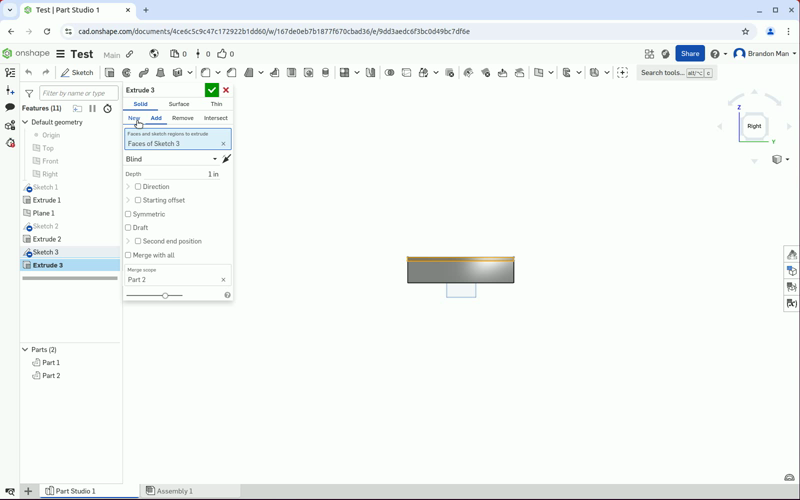
click(137, 120)
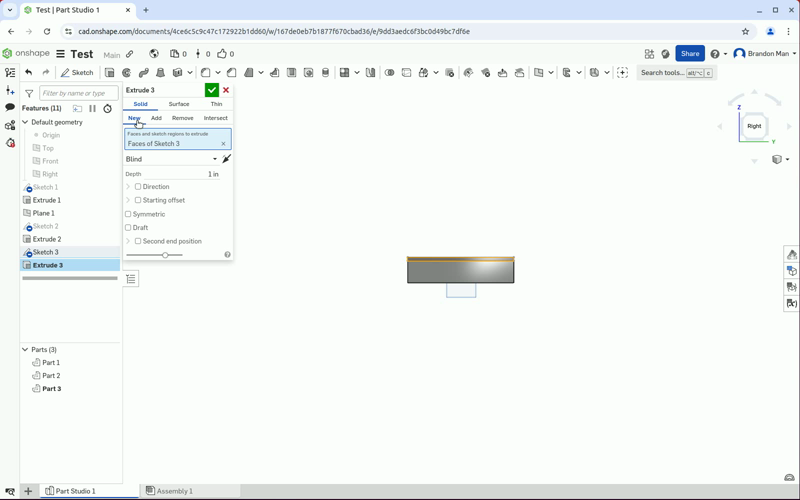
key(tab, 4)
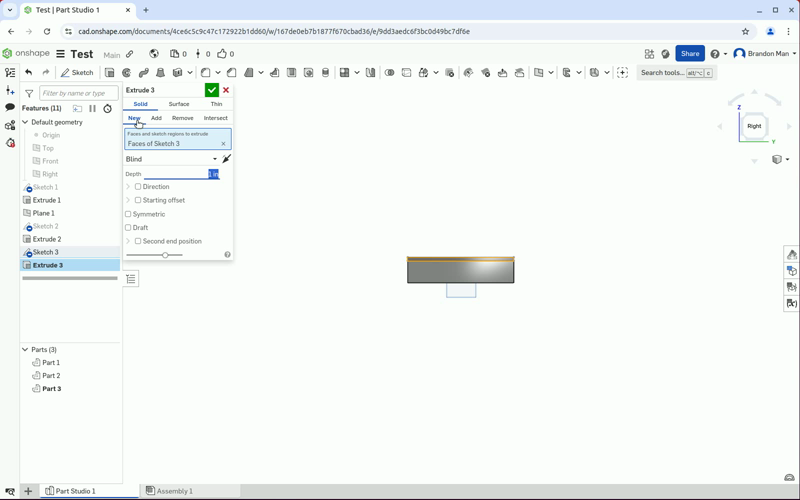
text(0.722)
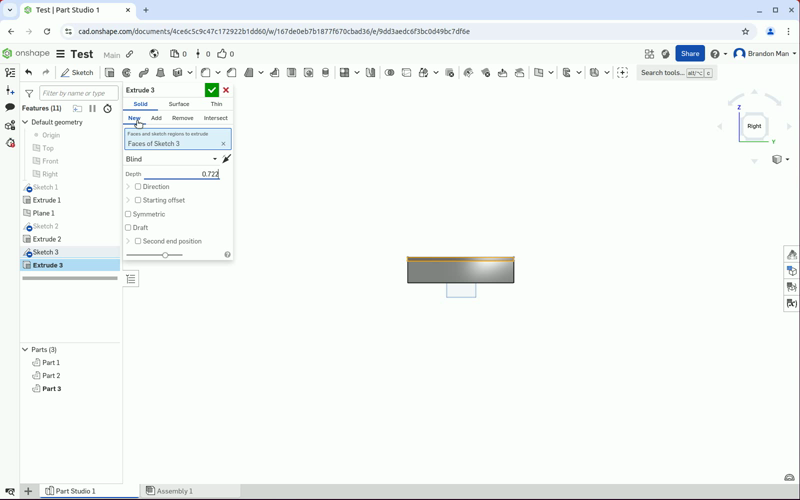
key(enter)
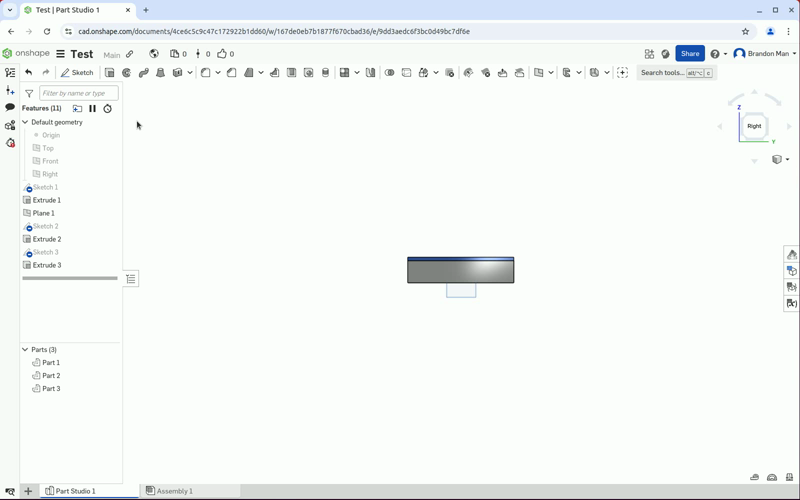
key(shift+h)
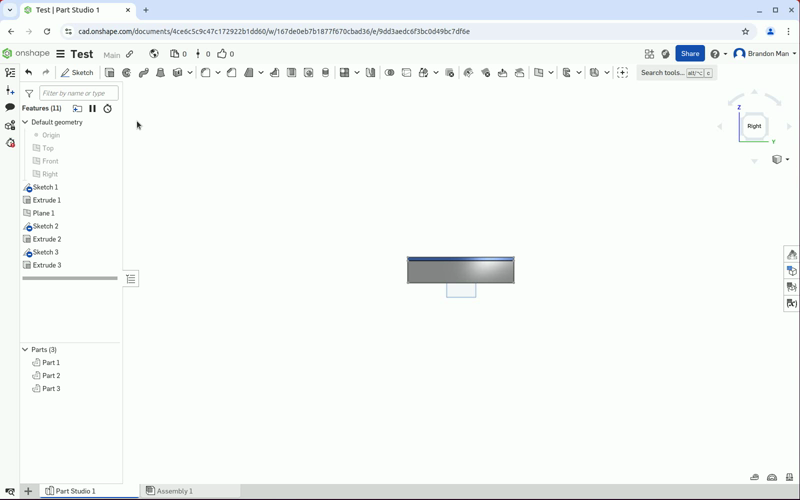
key(shift+h)
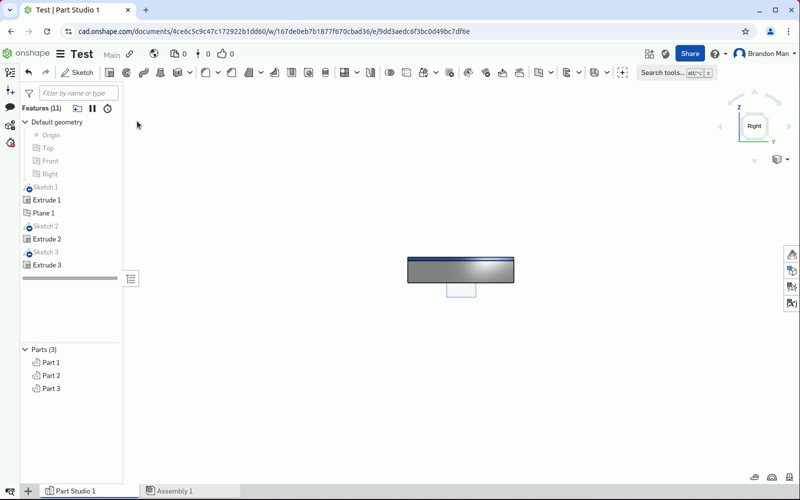
mouse_move(73, 189)
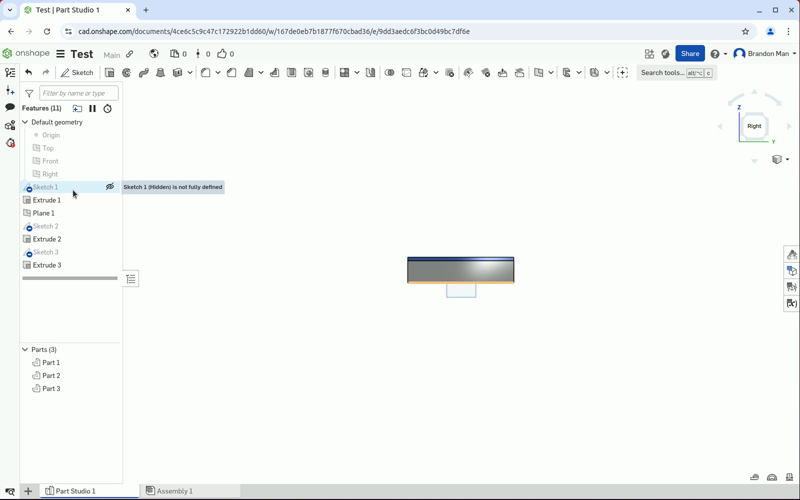
click(73, 189)
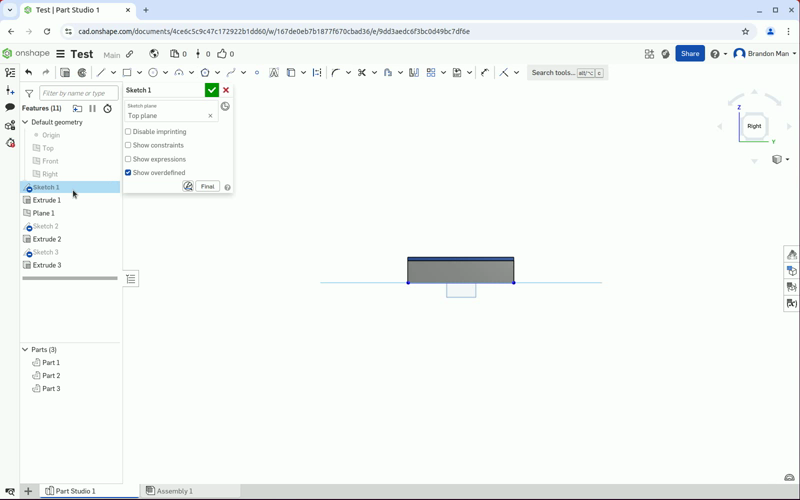
mouse_move(229, 92)
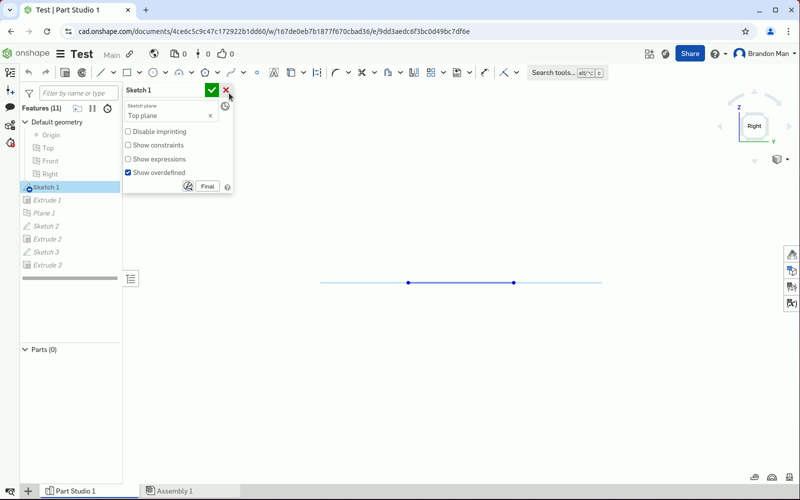
click(229, 92)
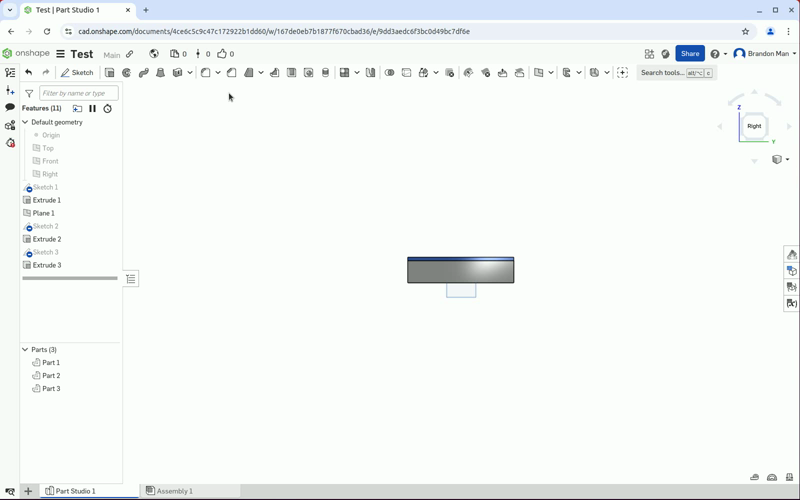
mouse_move(73, 352)
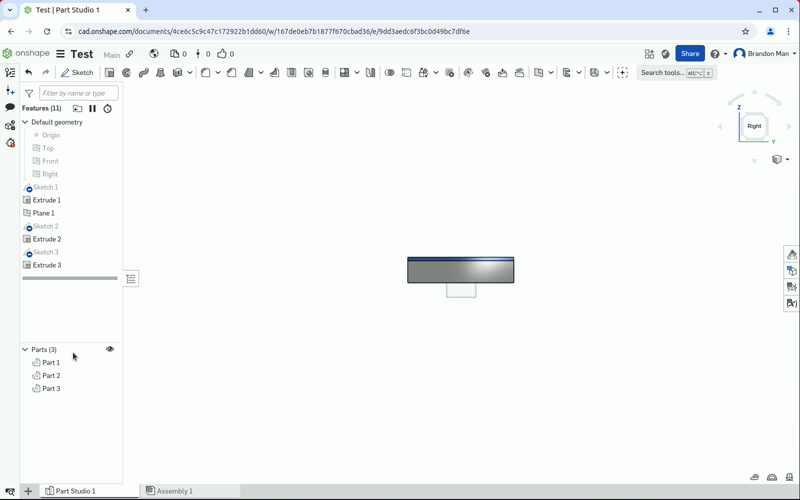
key(y)
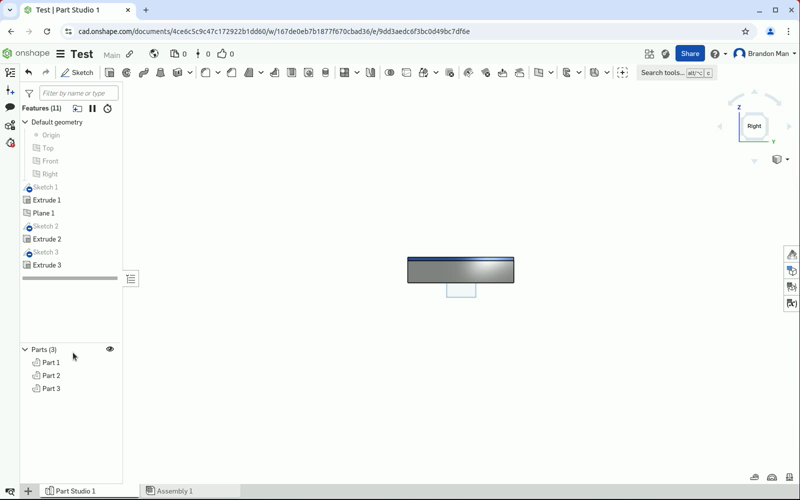
key(shift+p)
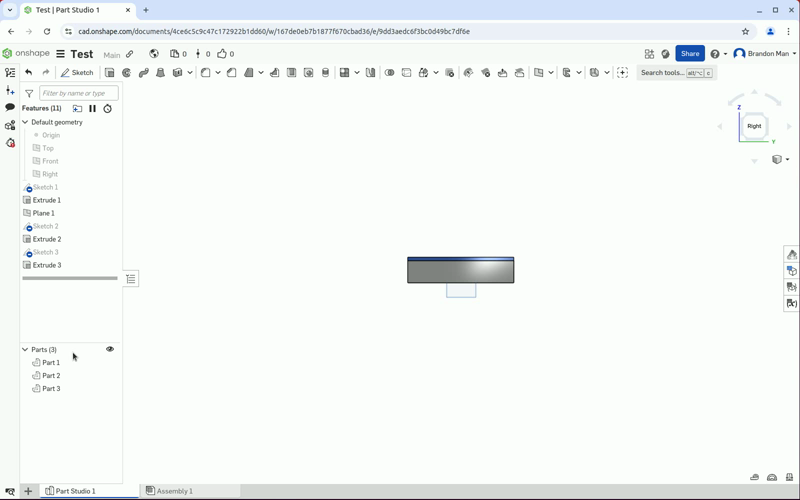
key(space)
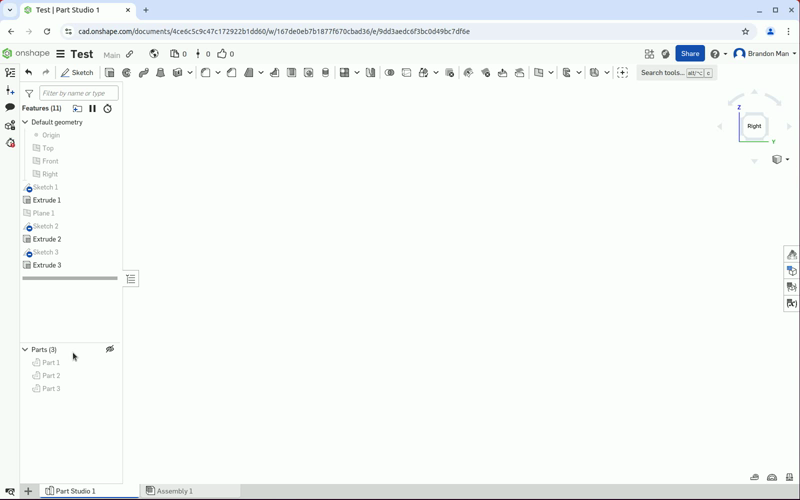
key_down(shift)
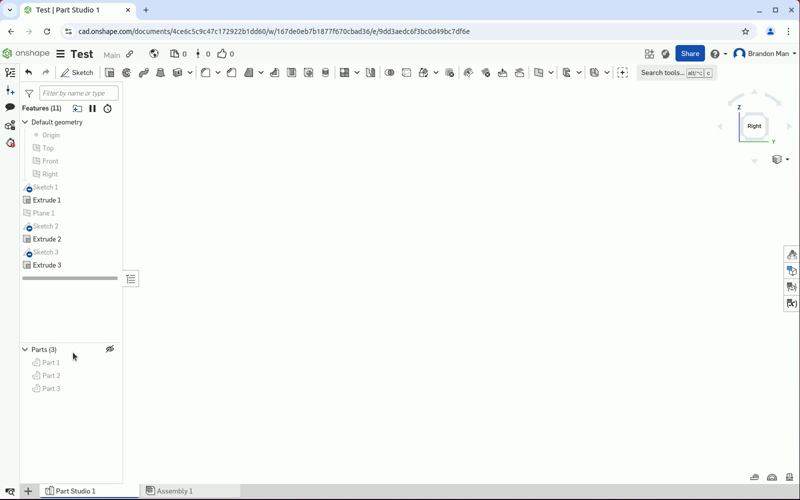
key(right)
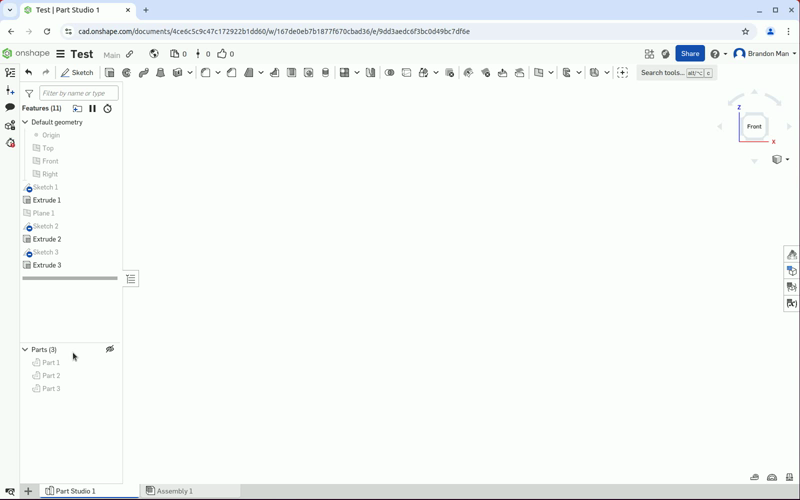
key_up(shift)
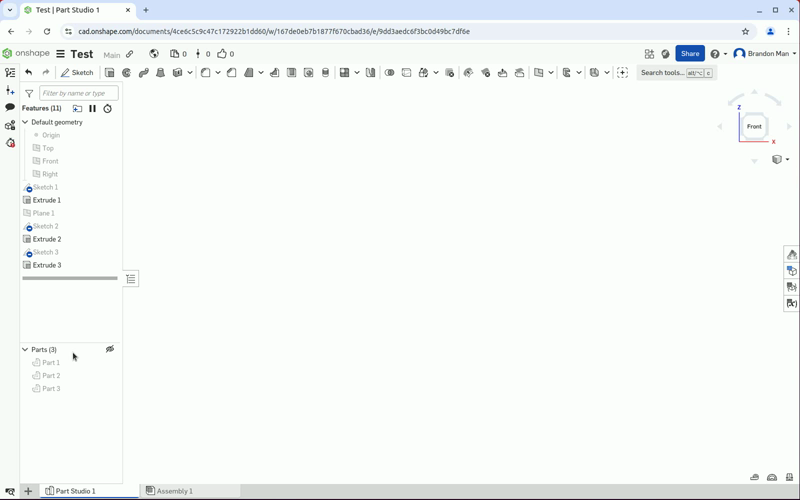
mouse_move(73, 352)
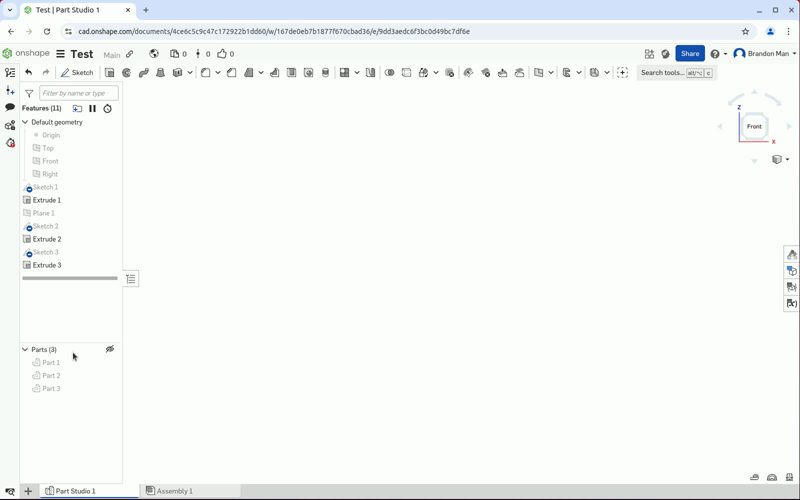
key(shift+y)
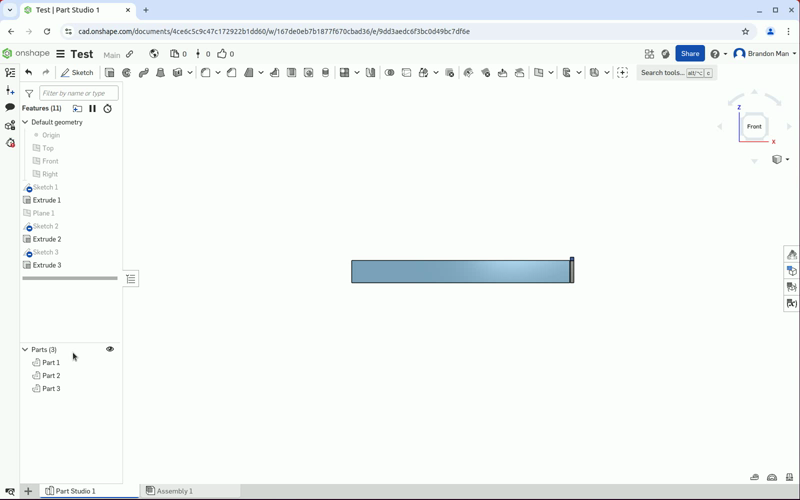
mouse_move(541, 75)
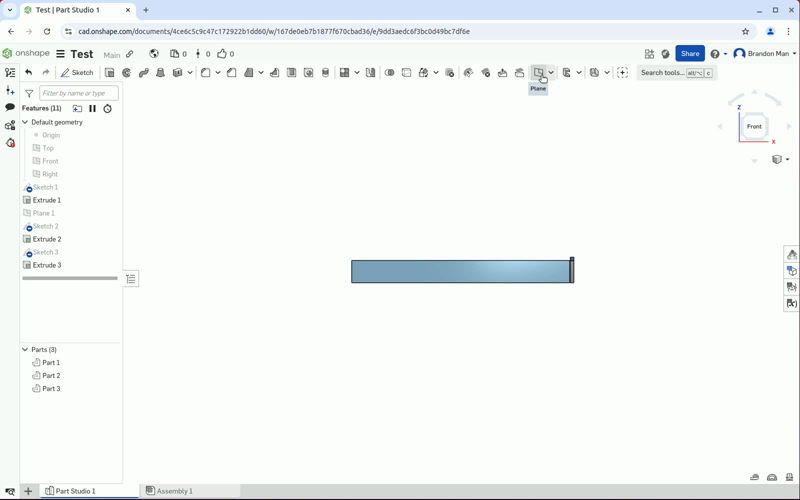
click(541, 75)
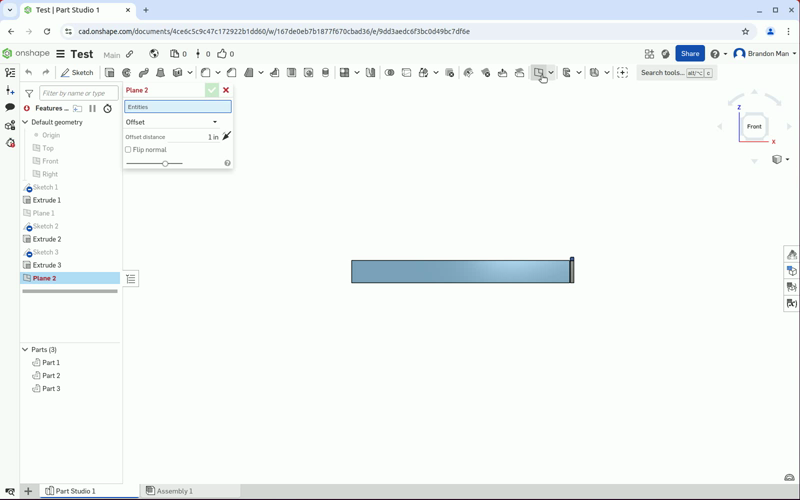
mouse_move(73, 163)
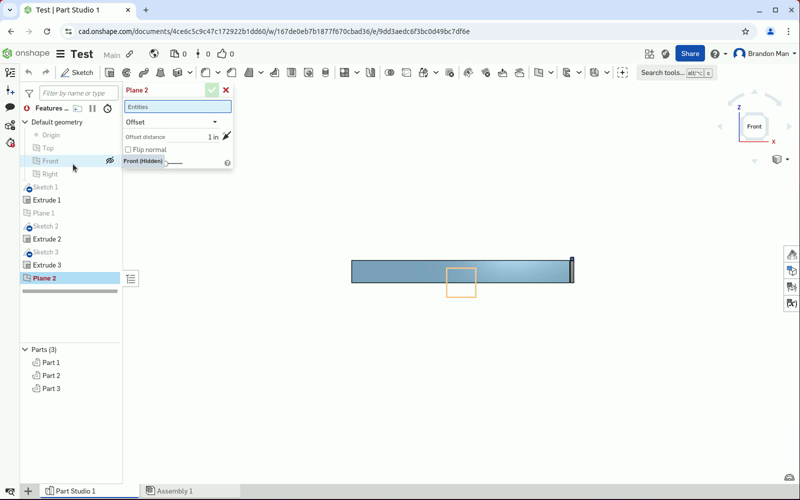
click(73, 163)
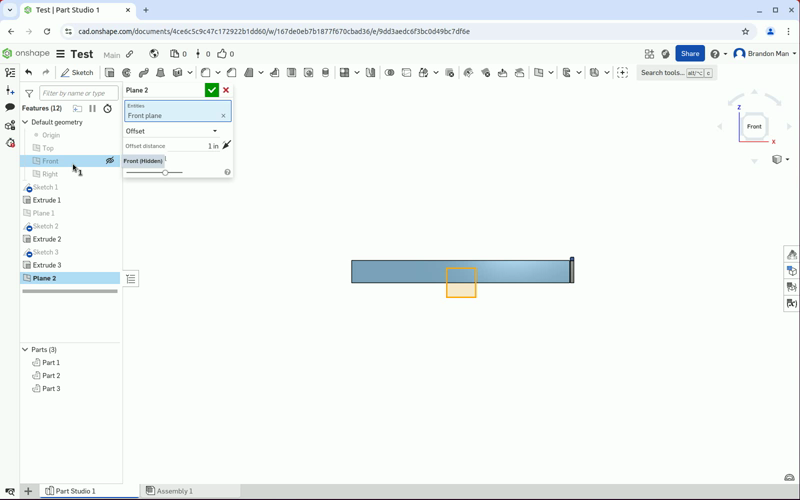
key(tab, 2)
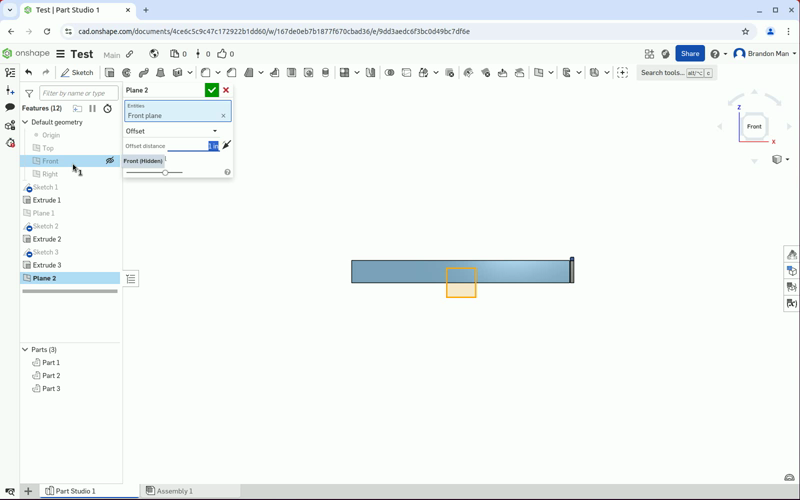
text(10.845)
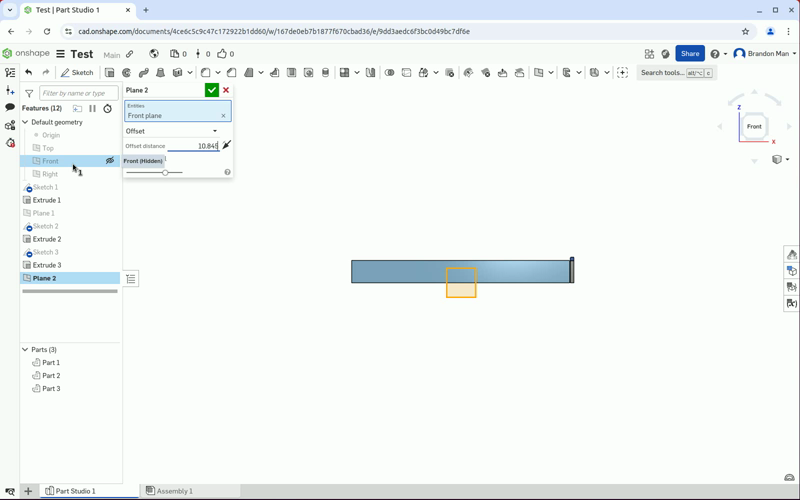
key(enter, 2)
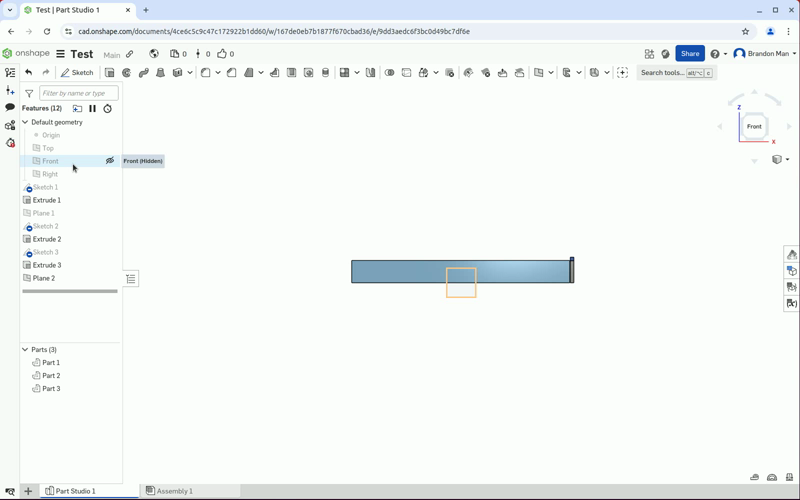
key(shift+s)
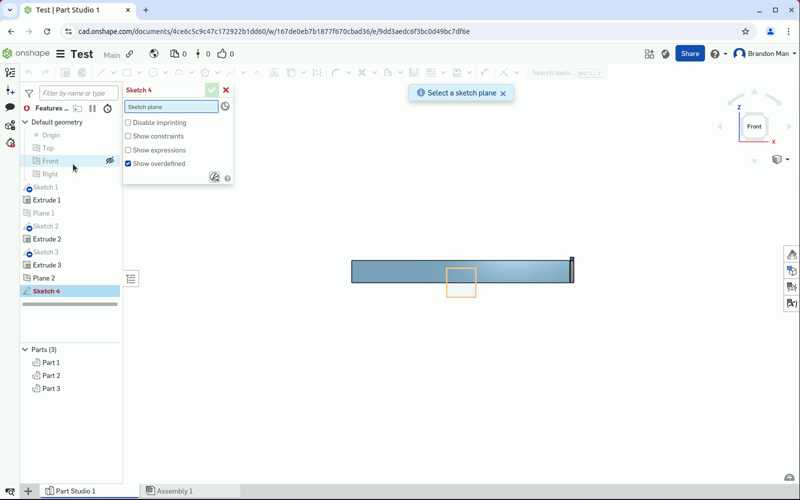
mouse_move(73, 280)
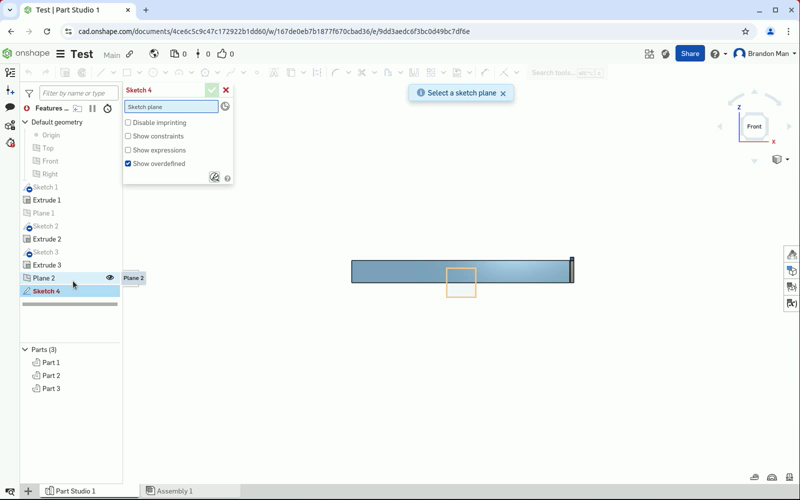
click(73, 280)
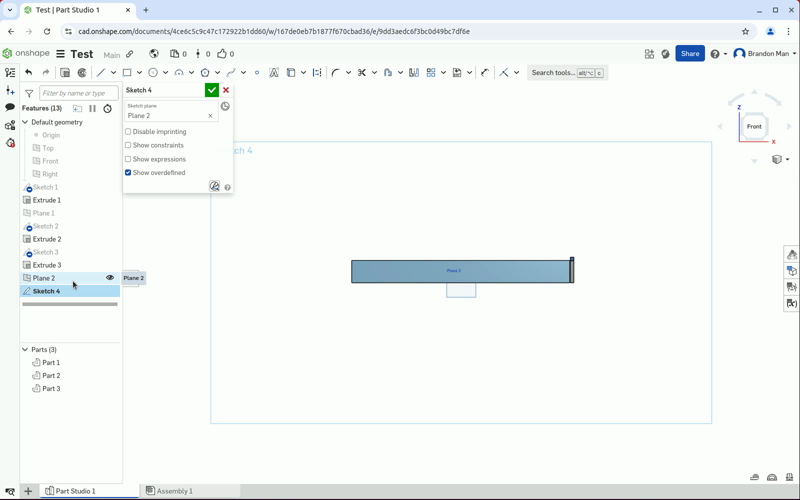
mouse_move(73, 352)
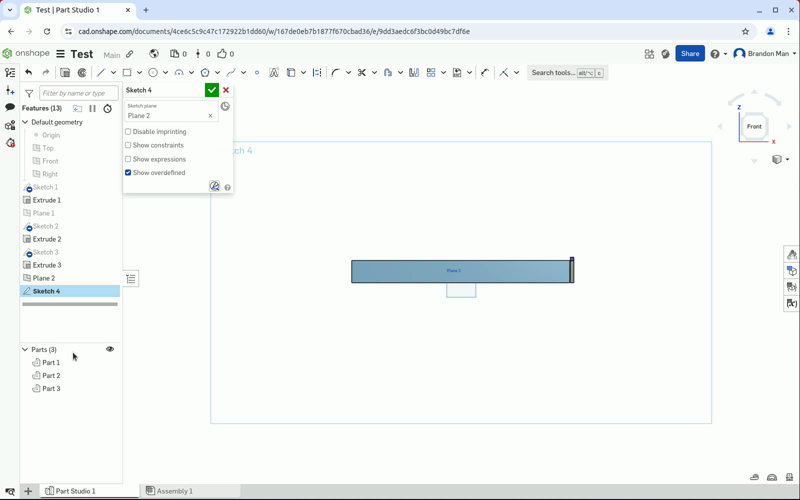
key(y)
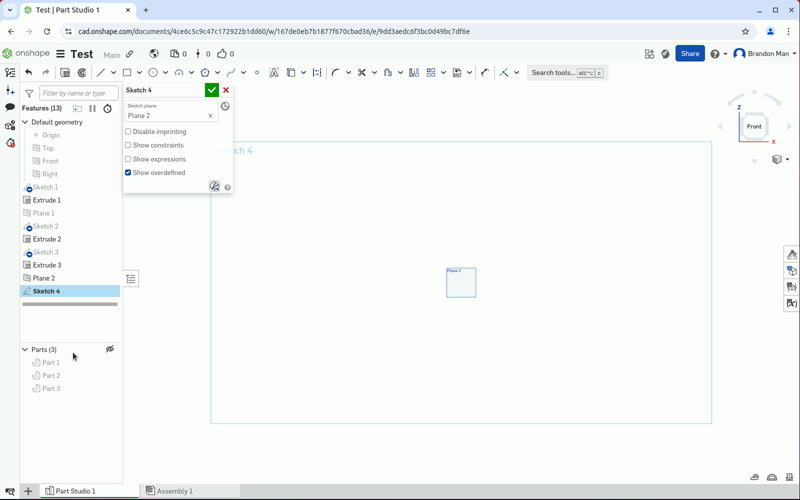
key(l)
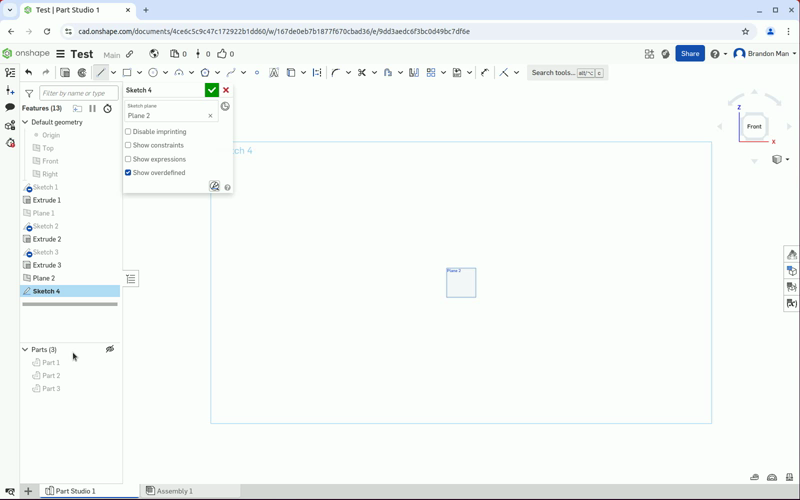
key_down(shift)
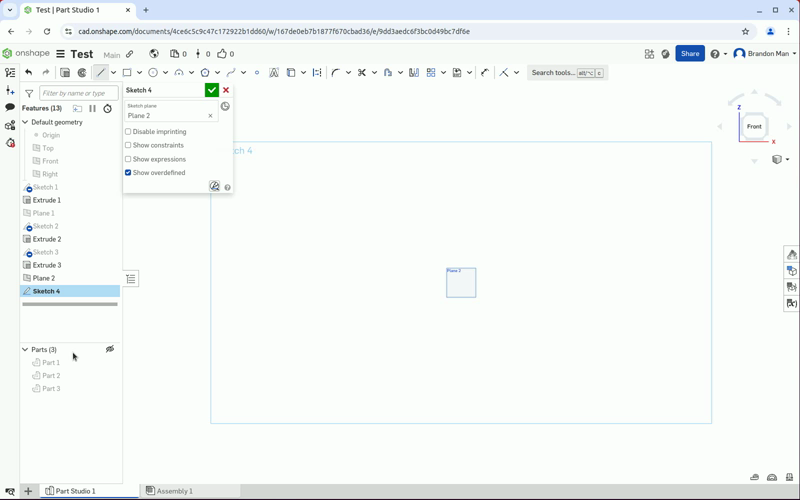
mouse_move(348, 282)
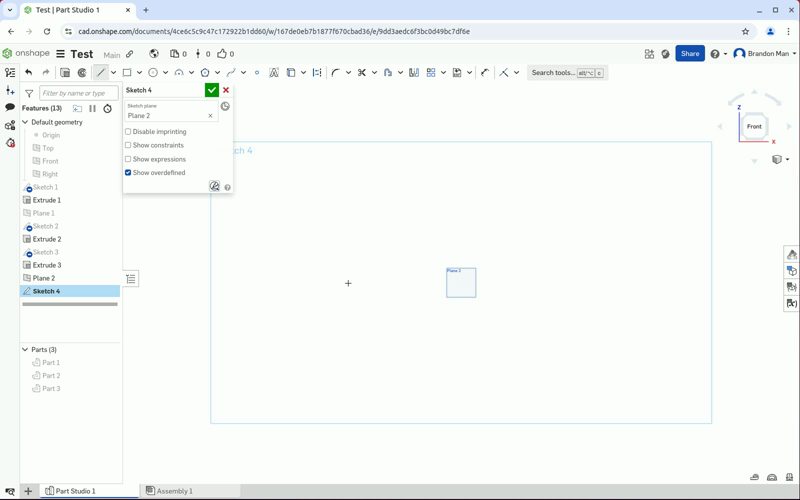
click(348, 282)
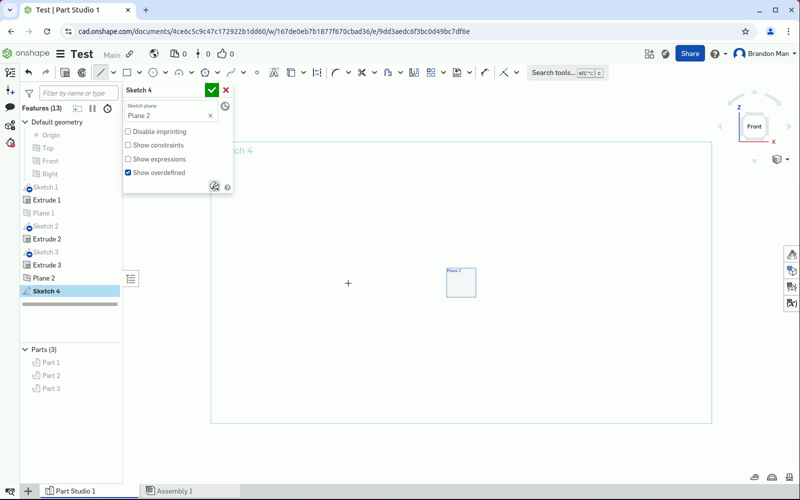
key_up(shift)
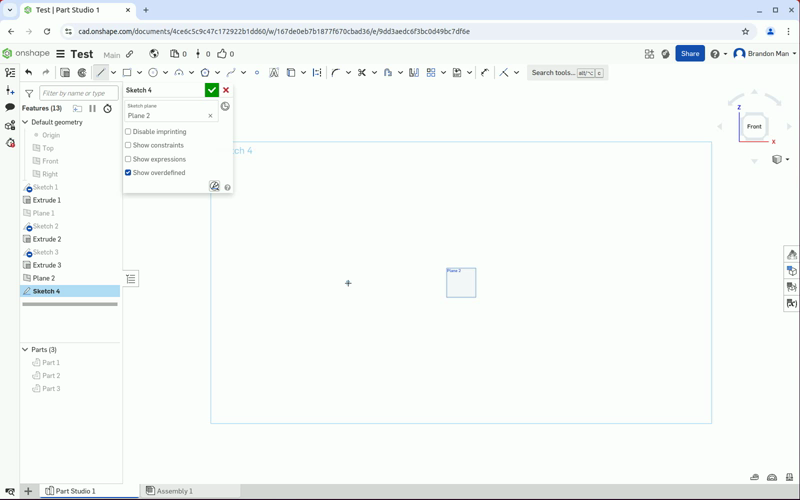
key_down(shift)
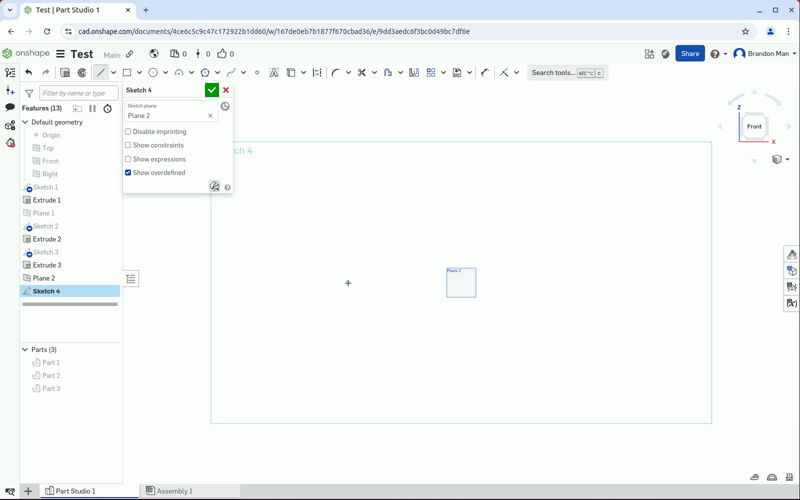
mouse_move(378, 282)
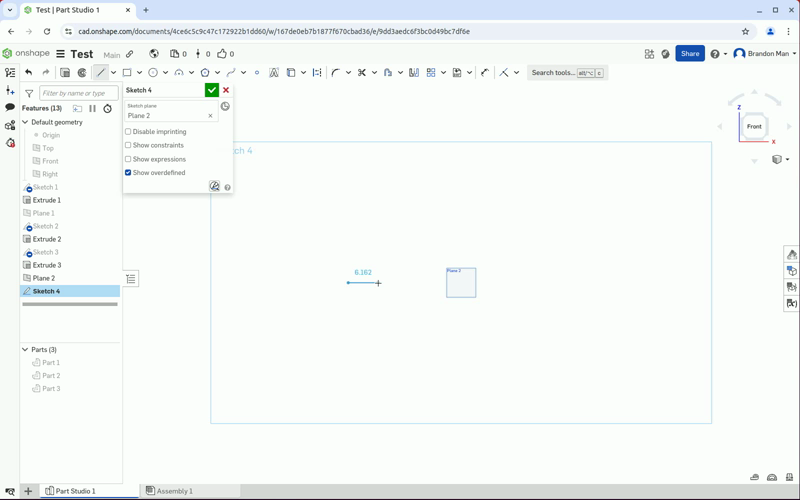
mouse_move(350, 282)
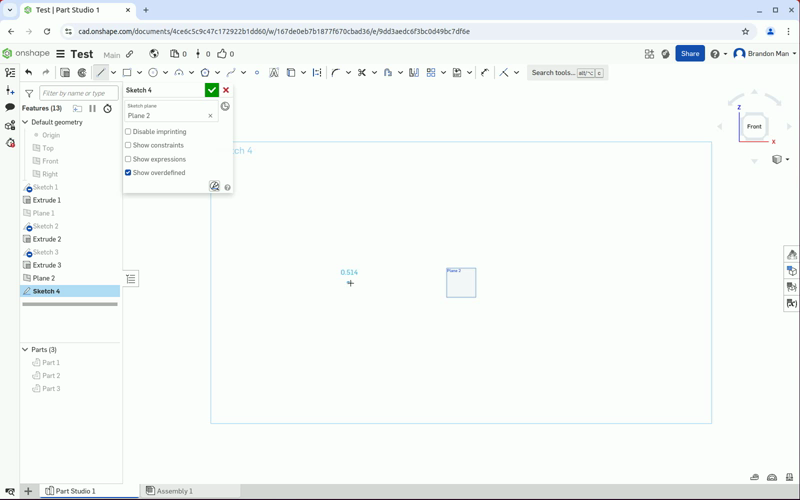
scroll(6)
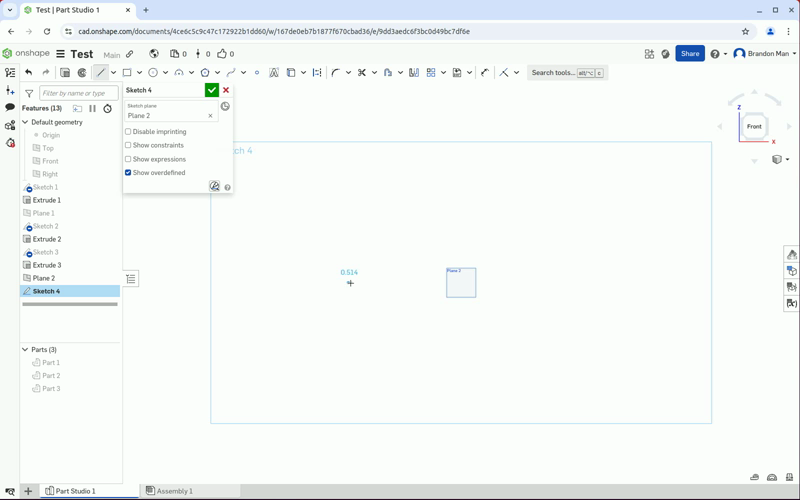
scroll(6)
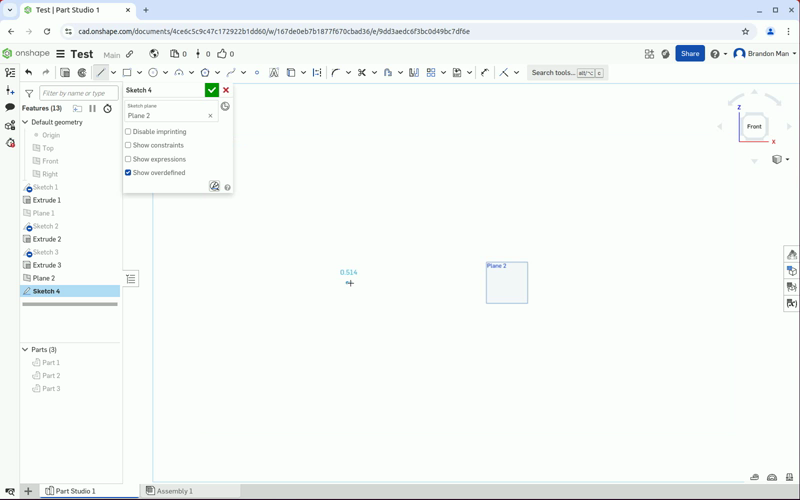
scroll(6)
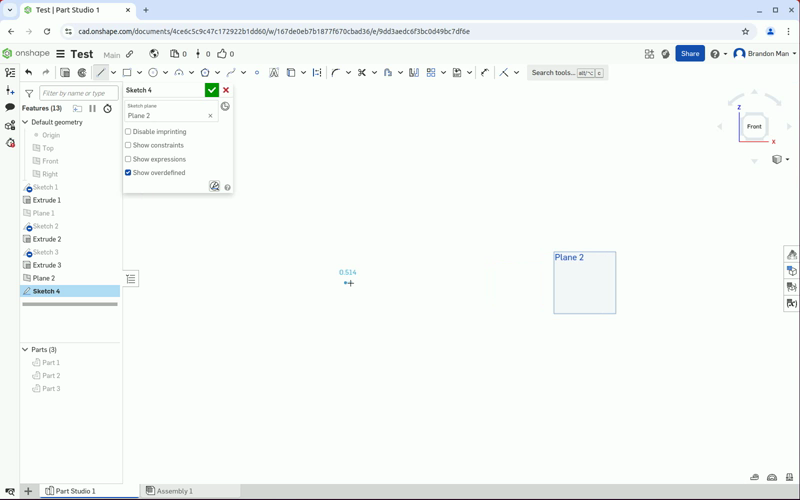
scroll(6)
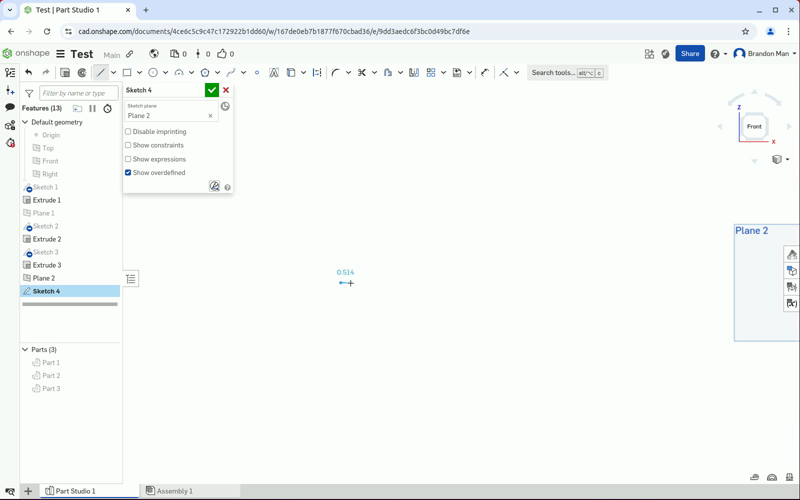
scroll(6)
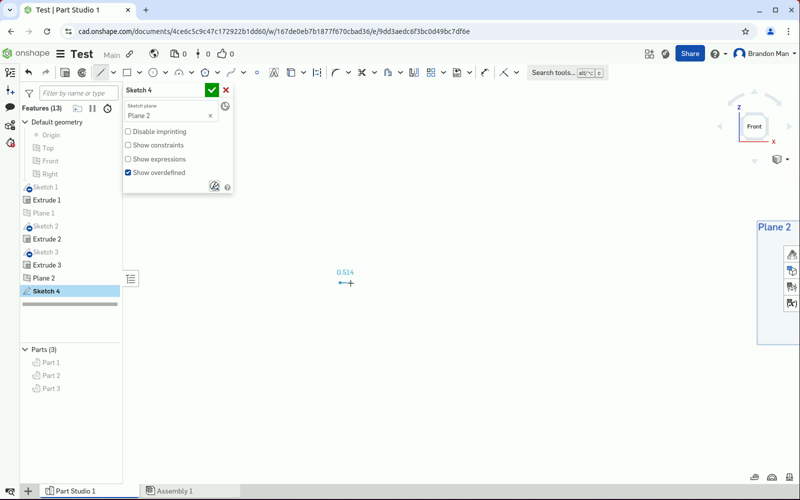
scroll(6)
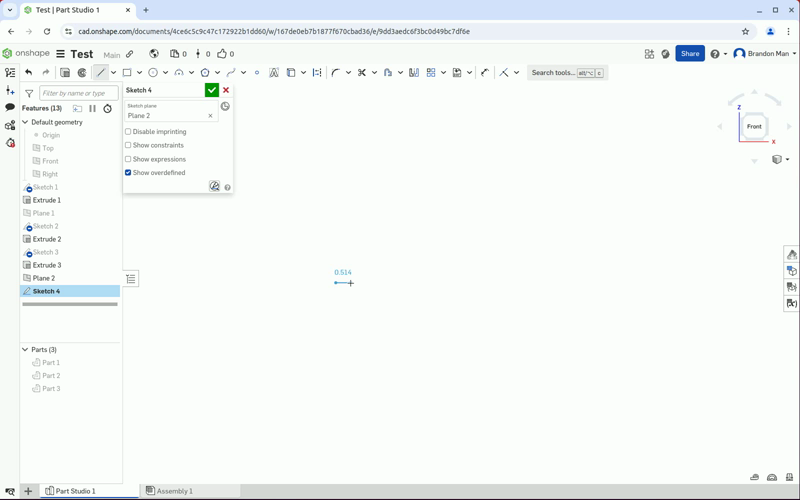
scroll(6)
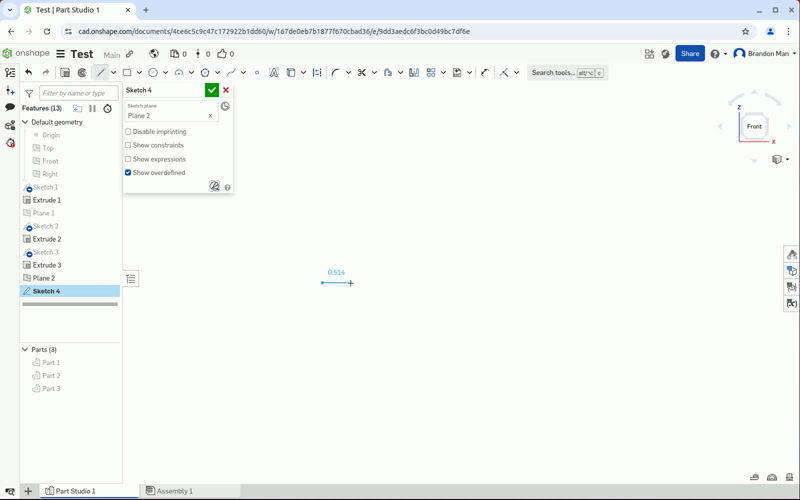
click(350, 282)
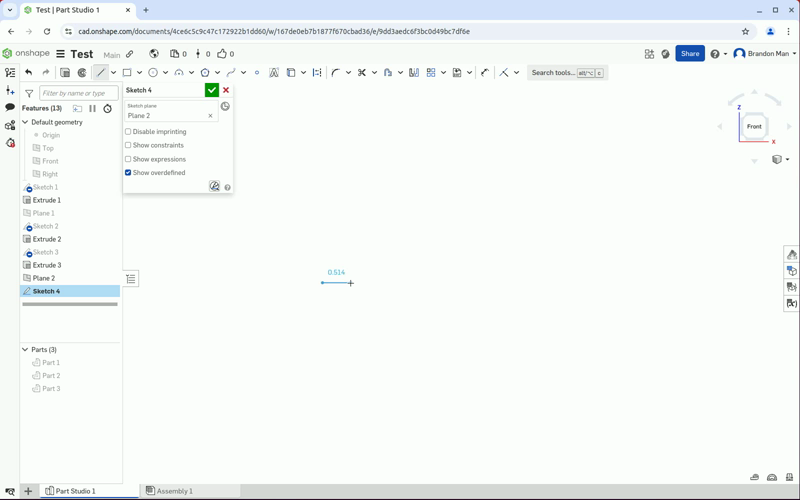
scroll(-6)
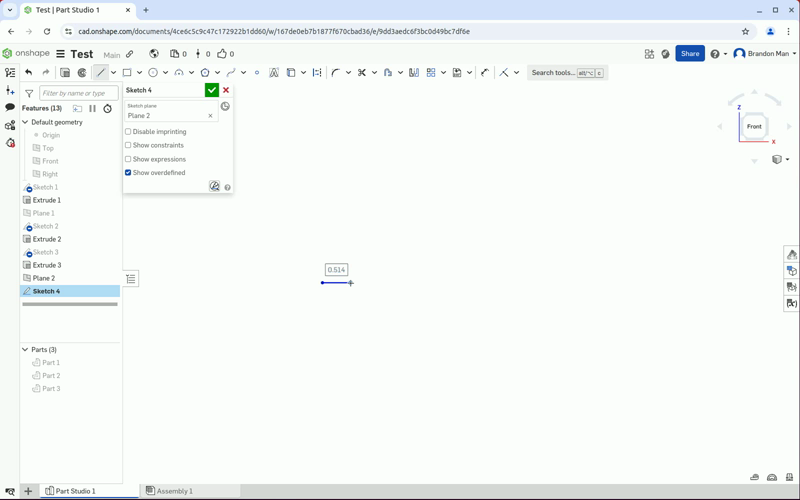
scroll(-6)
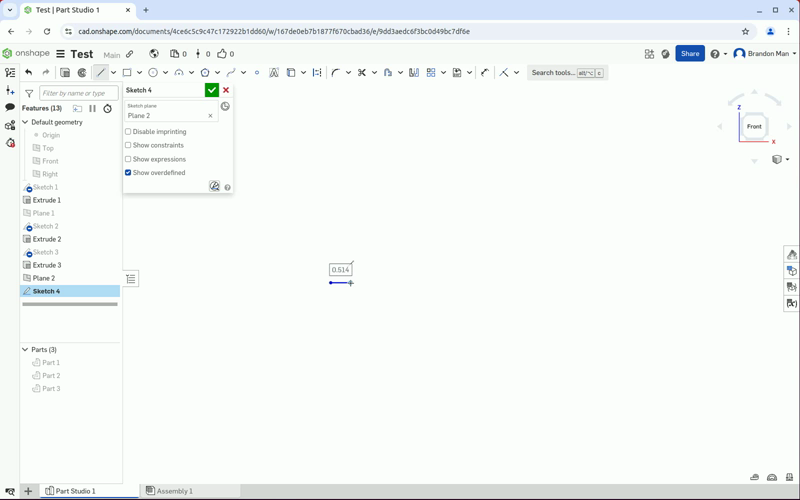
scroll(-6)
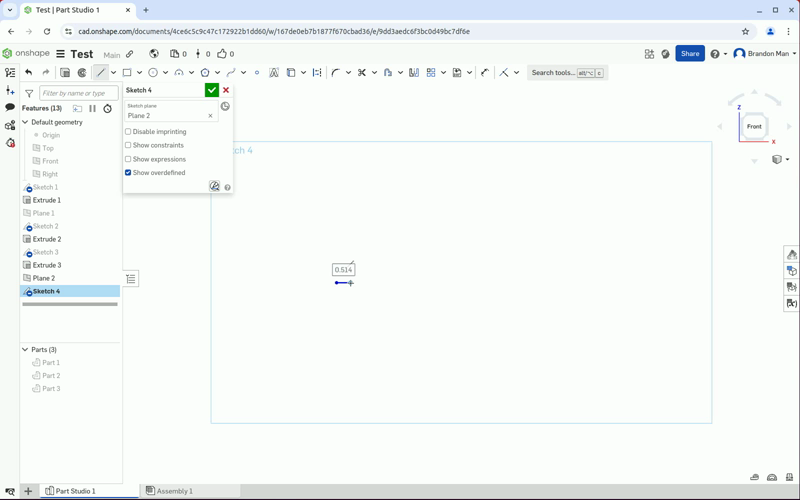
scroll(-6)
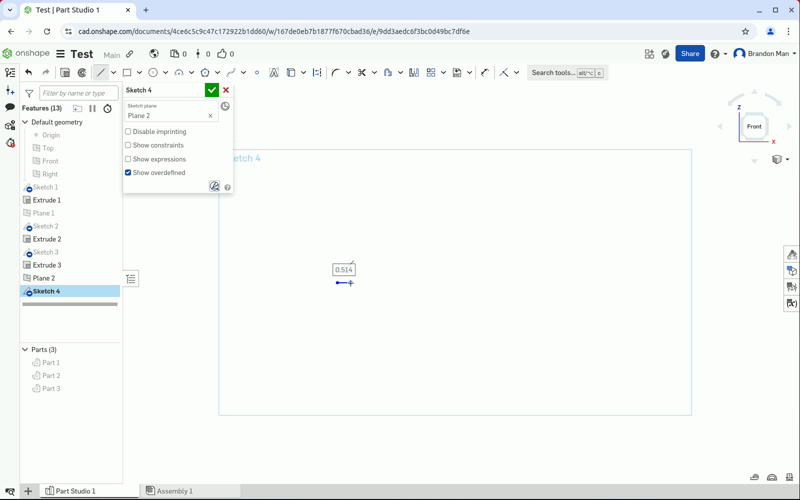
scroll(-6)
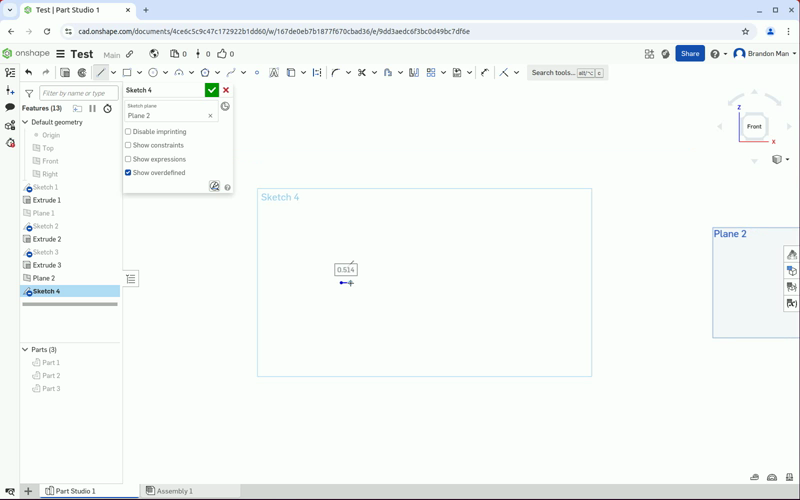
scroll(-6)
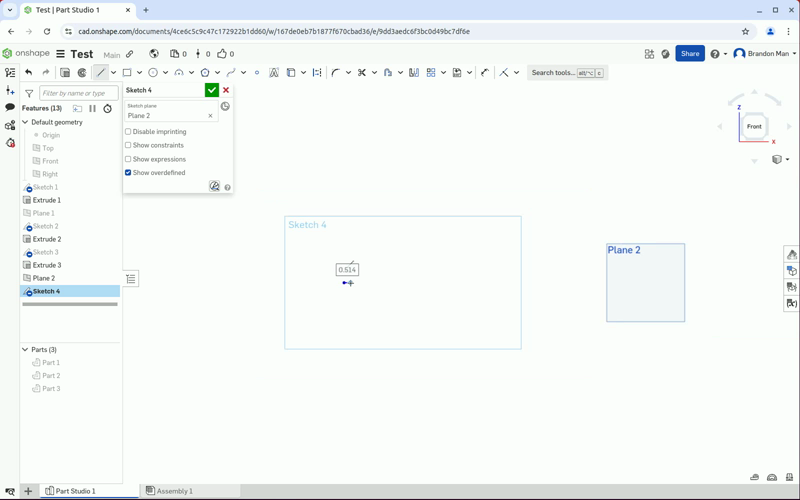
scroll(-6)
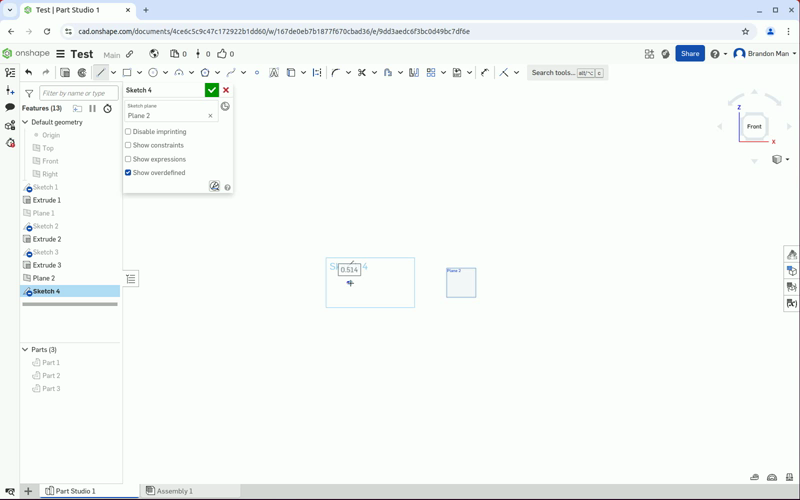
key_up(shift)
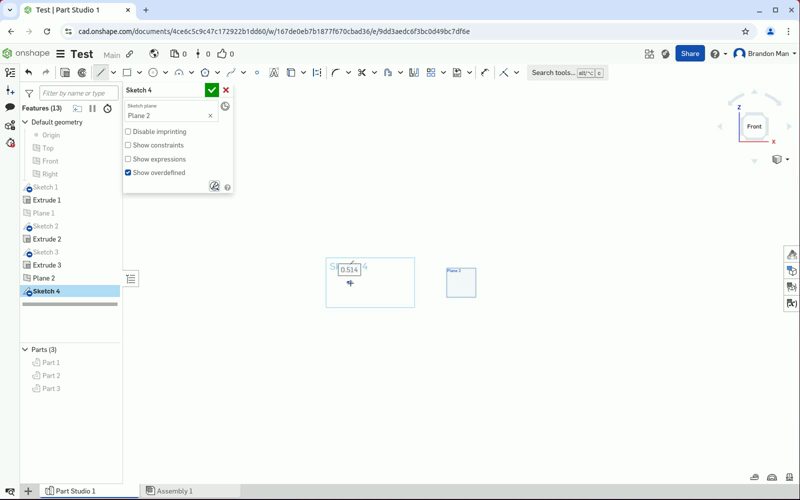
key_down(shift)
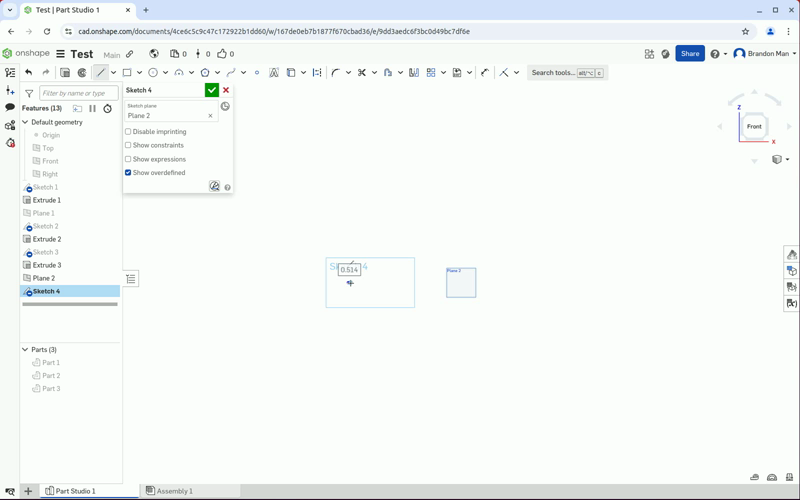
mouse_move(380, 282)
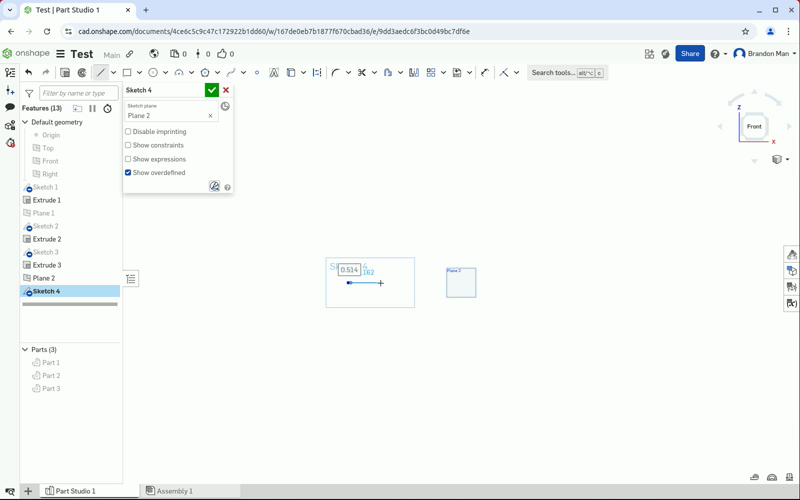
mouse_move(350, 259)
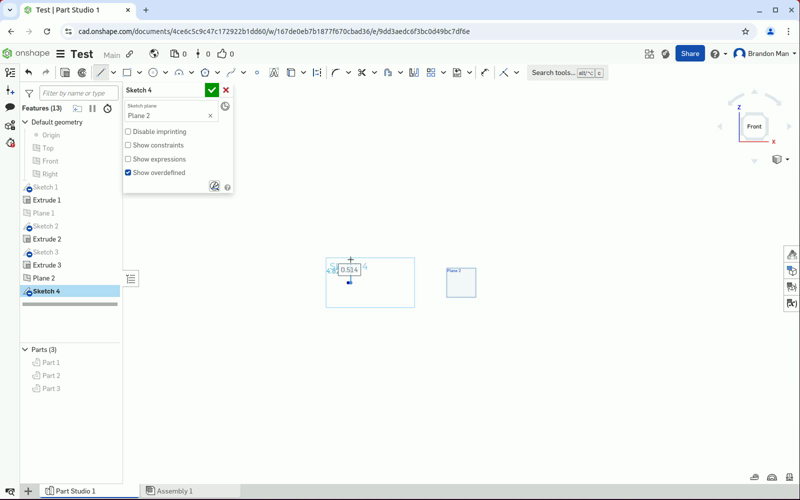
click(350, 259)
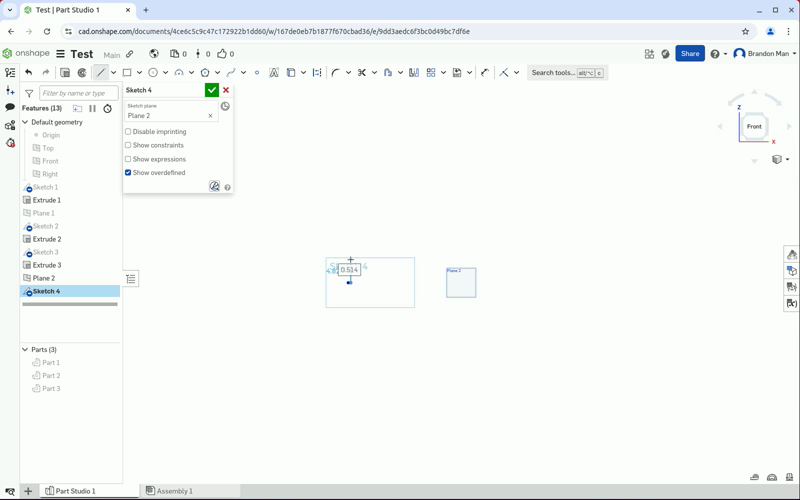
key_up(shift)
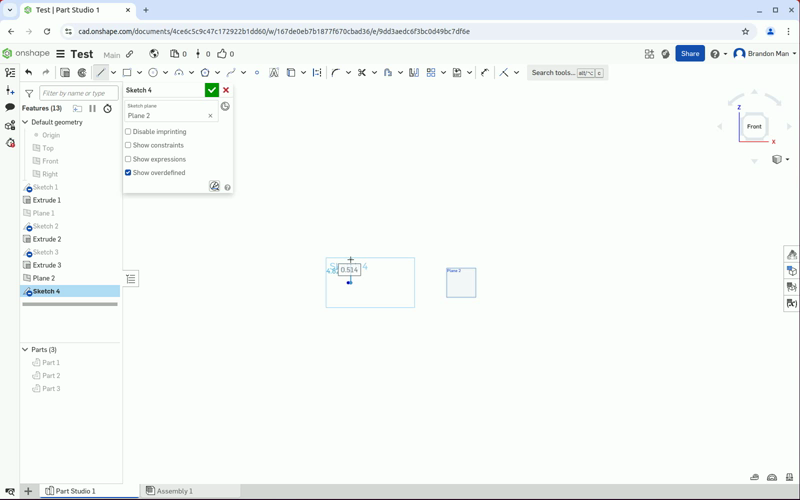
key_down(shift)
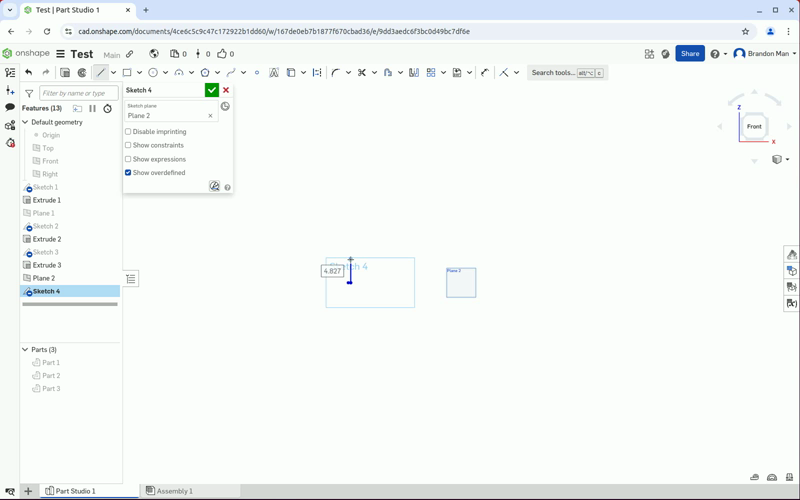
mouse_move(569, 259)
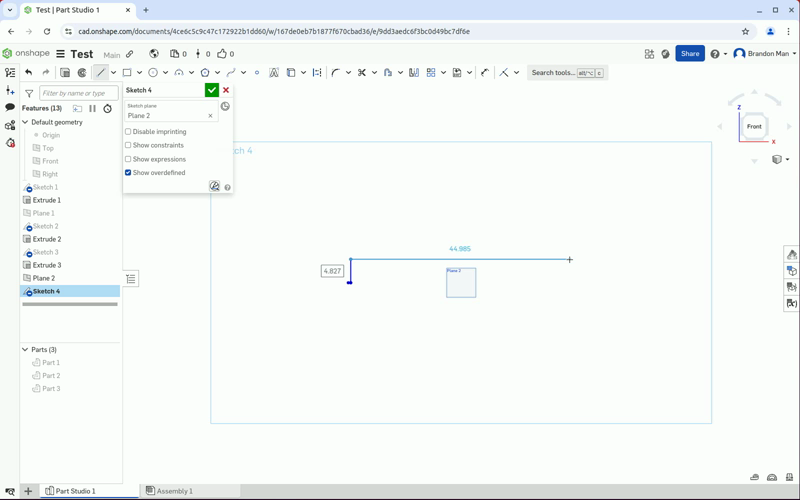
click(569, 259)
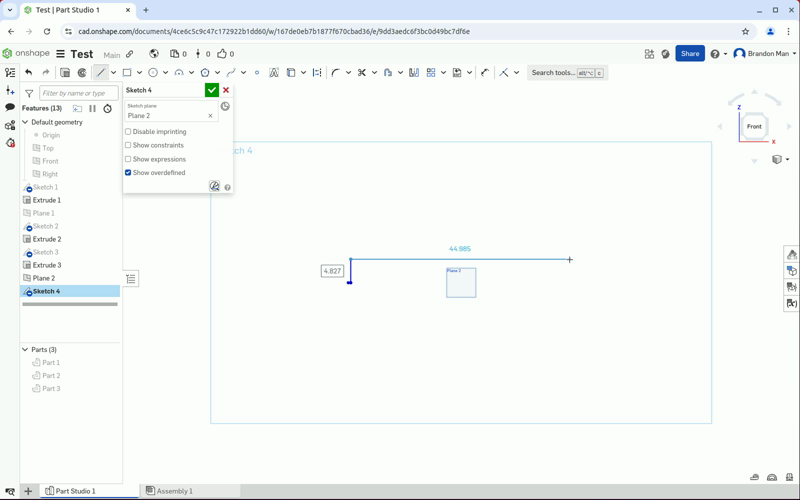
key_up(shift)
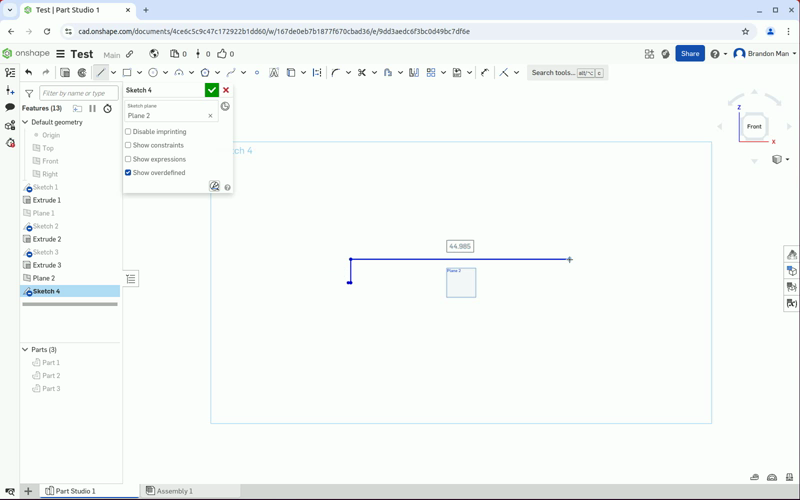
key_down(shift)
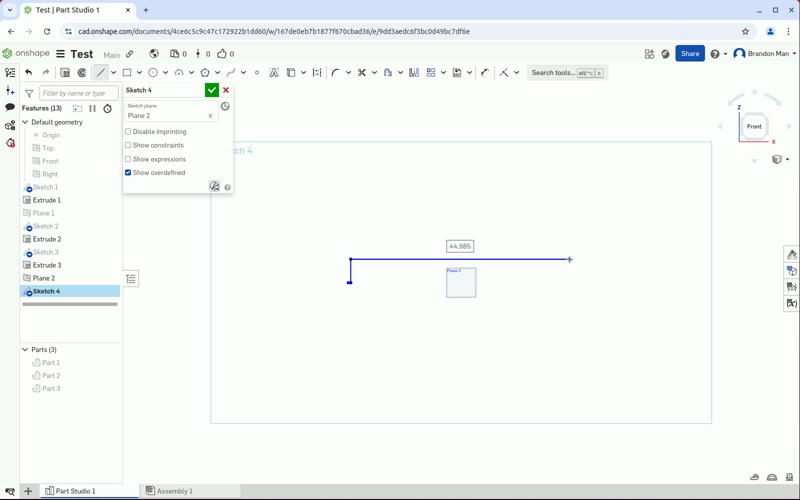
mouse_move(589, 259)
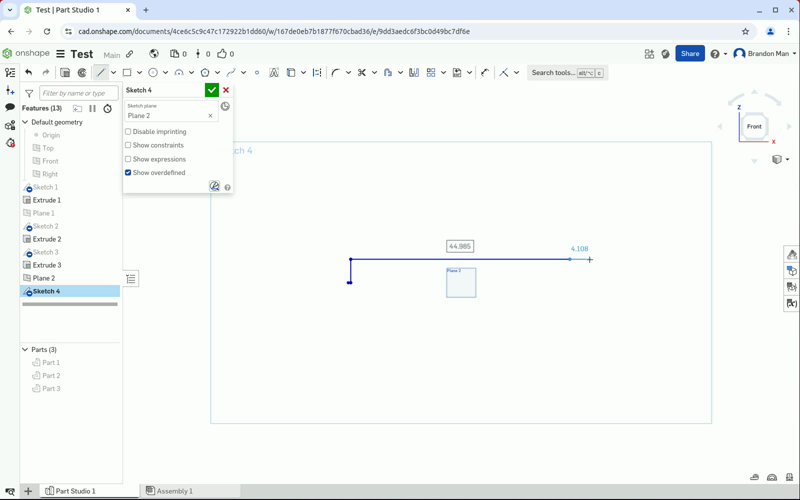
mouse_move(569, 282)
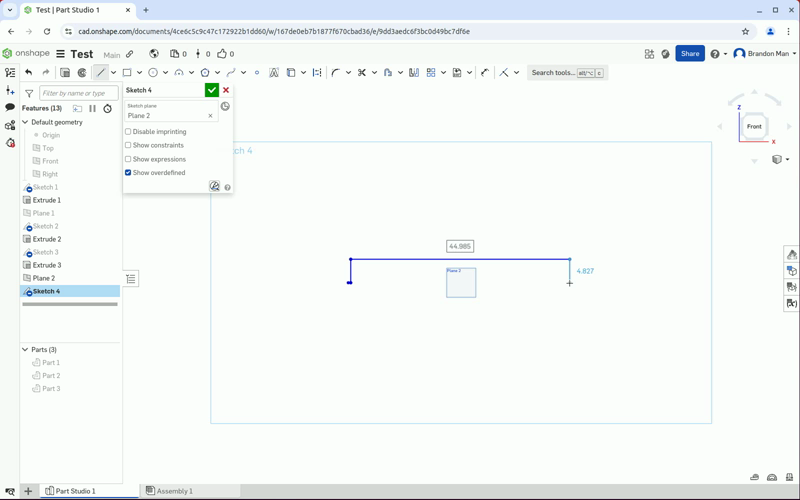
click(569, 282)
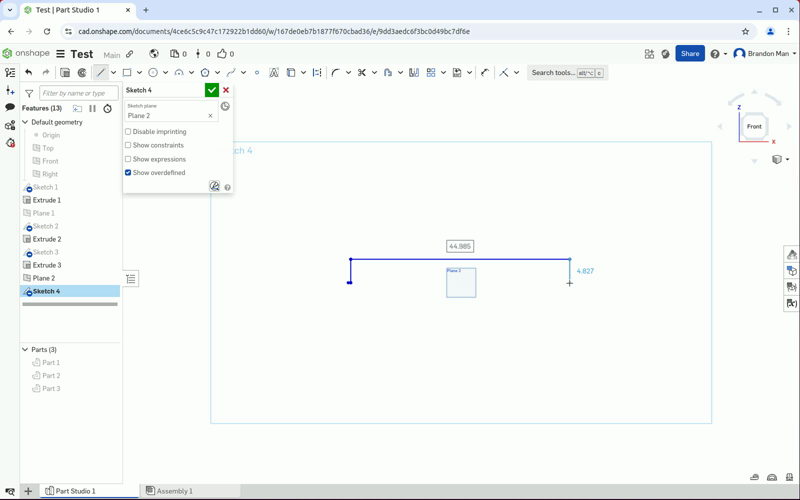
key_up(shift)
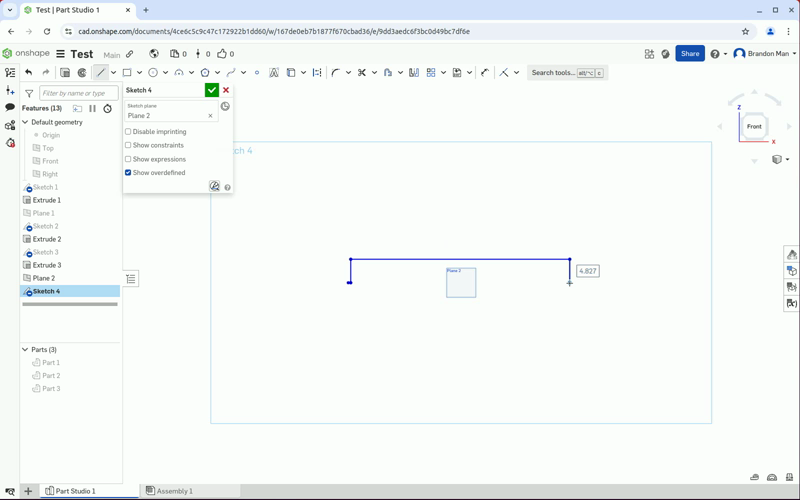
key_down(shift)
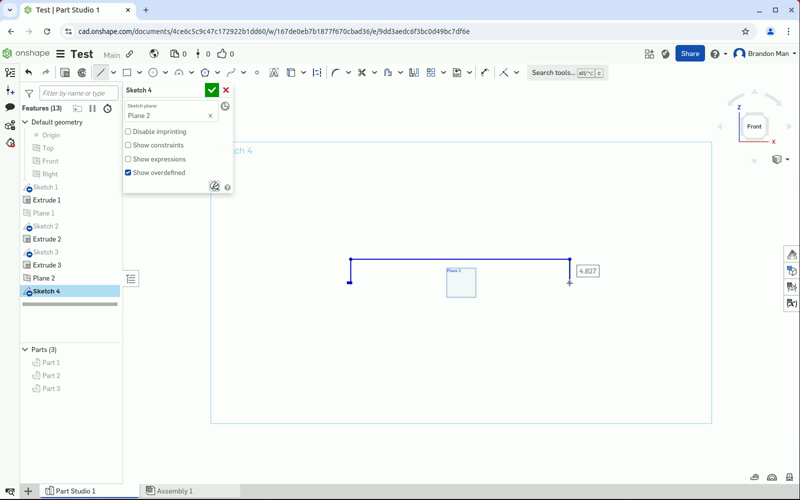
mouse_move(589, 282)
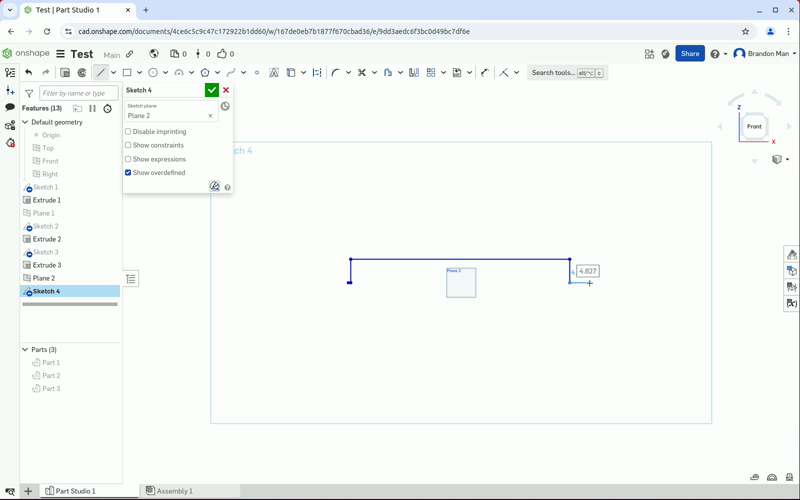
mouse_move(572, 282)
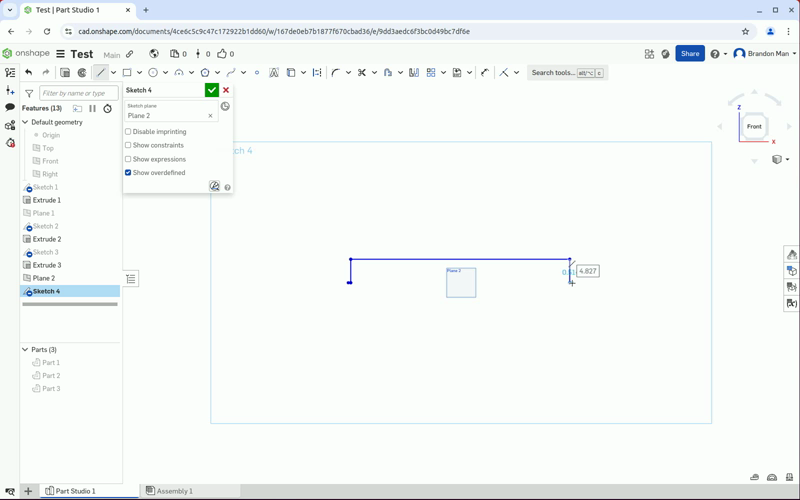
scroll(6)
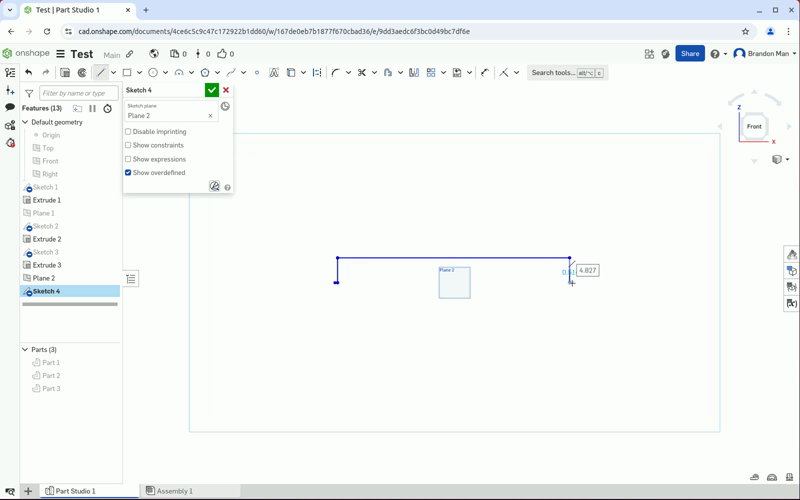
scroll(6)
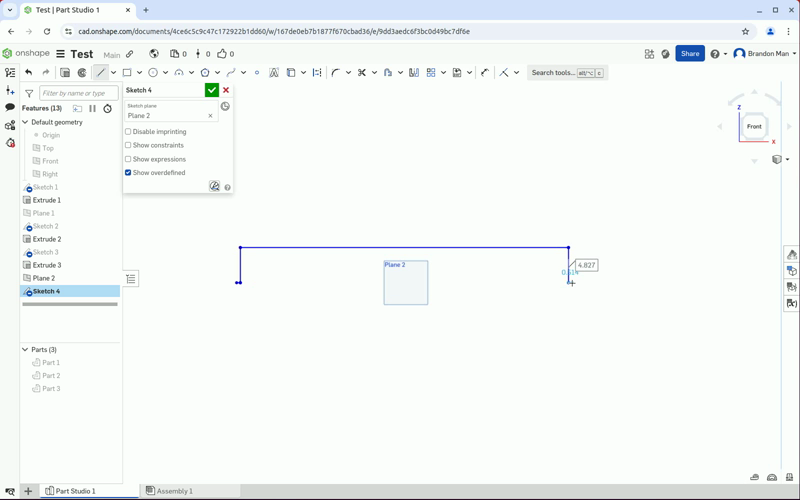
scroll(6)
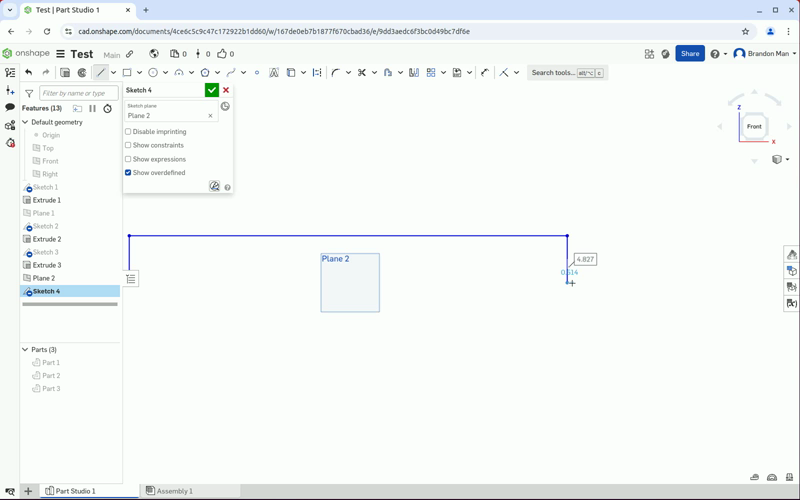
scroll(6)
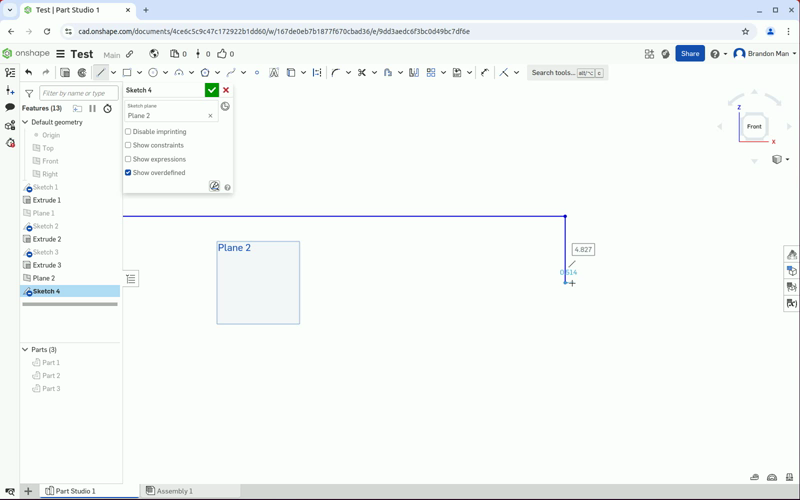
scroll(6)
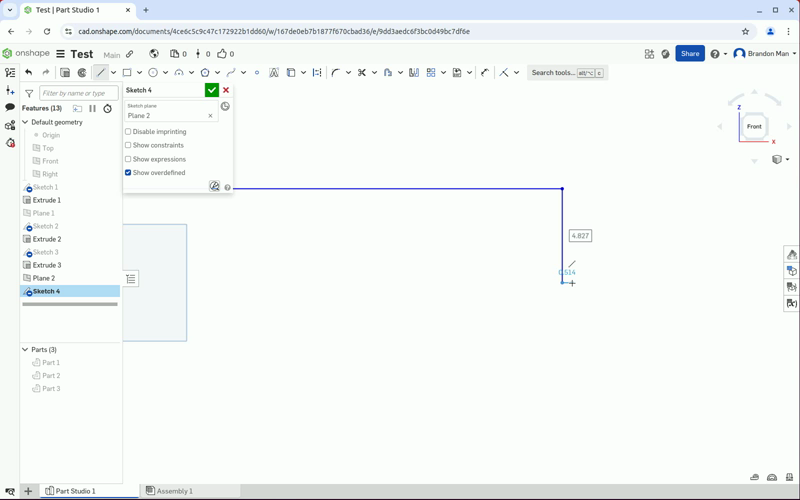
scroll(6)
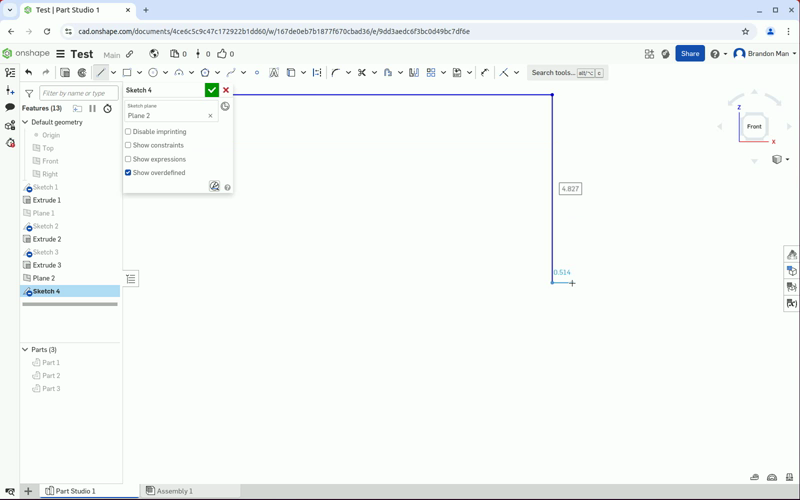
scroll(6)
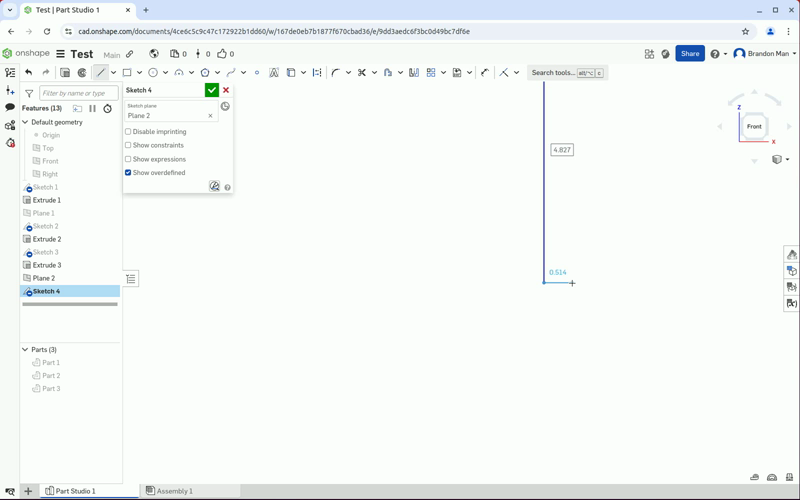
click(572, 282)
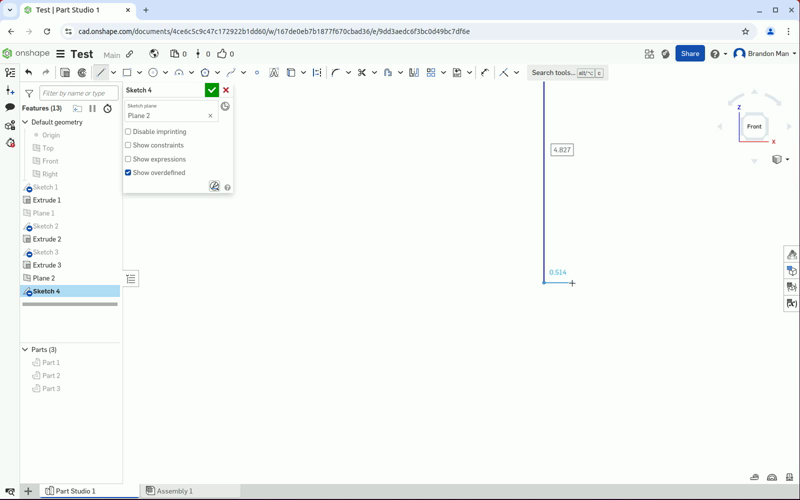
scroll(-6)
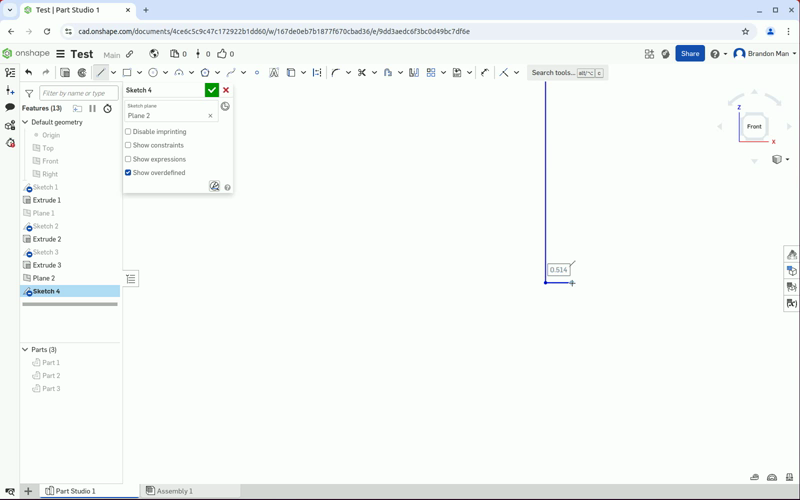
scroll(-6)
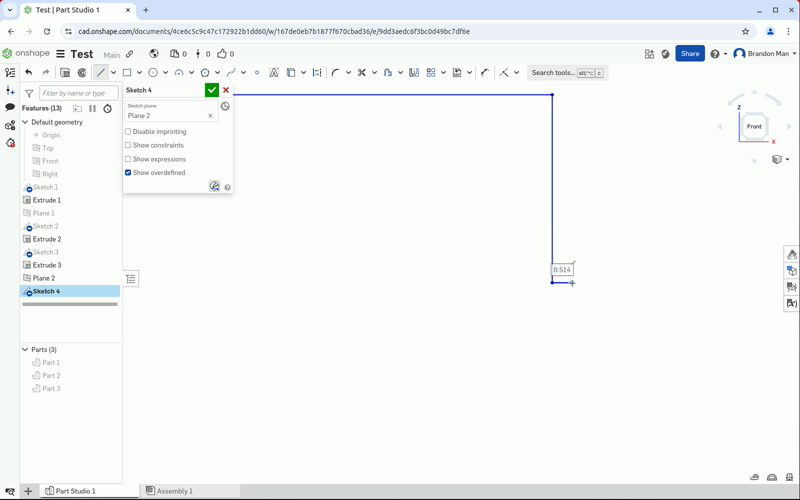
scroll(-6)
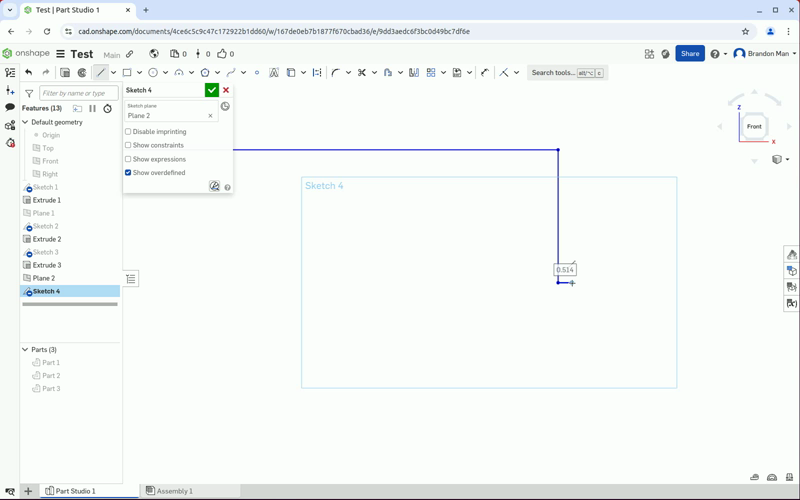
scroll(-6)
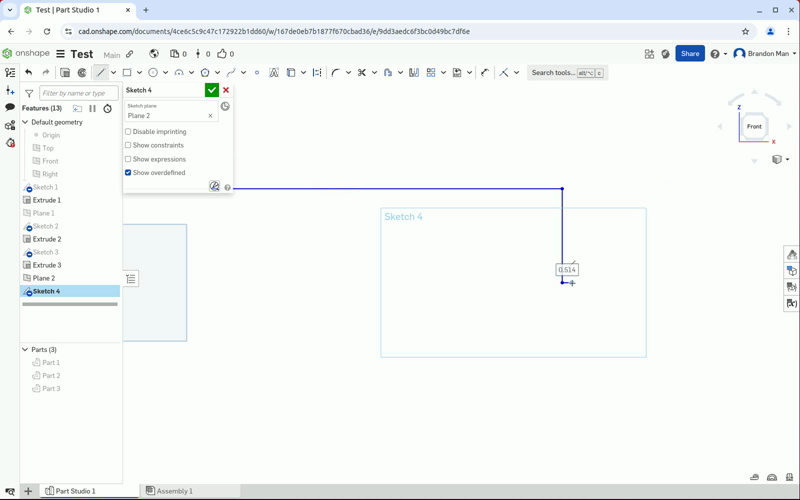
scroll(-6)
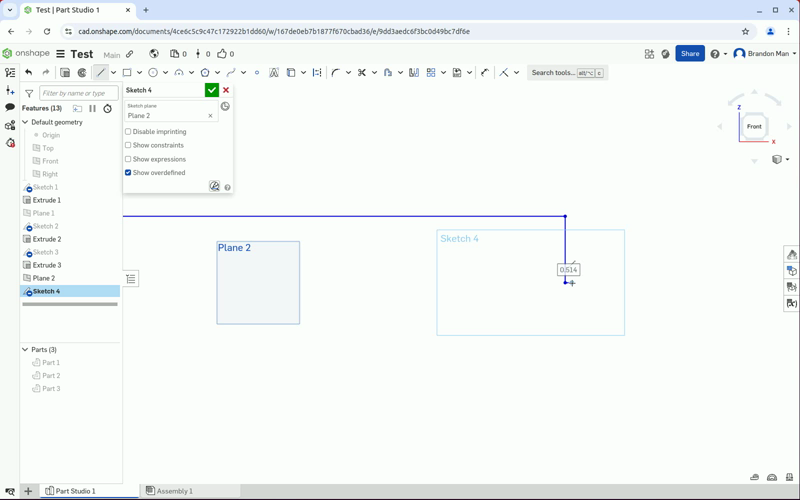
scroll(-6)
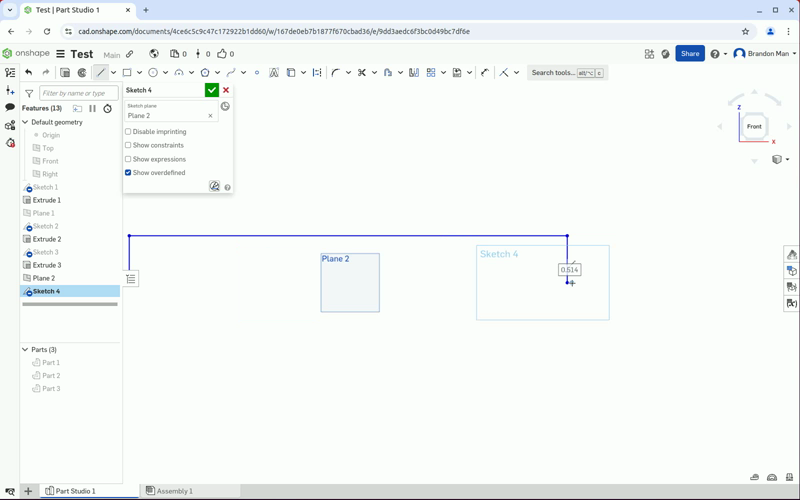
scroll(-6)
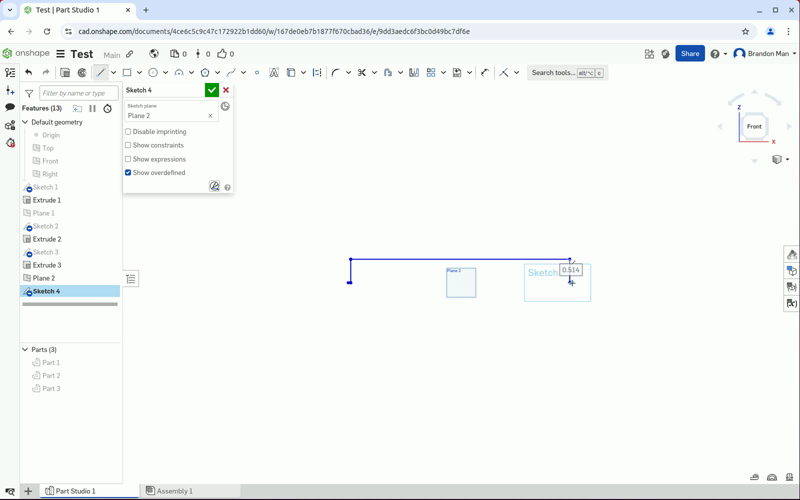
key_up(shift)
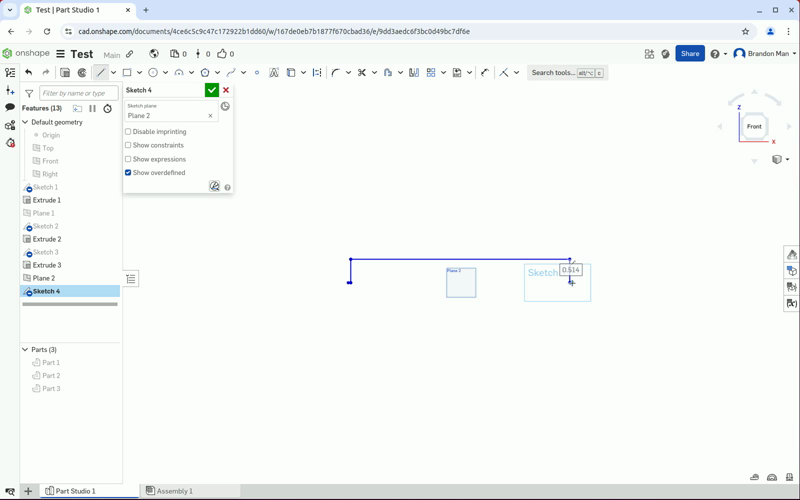
key_down(shift)
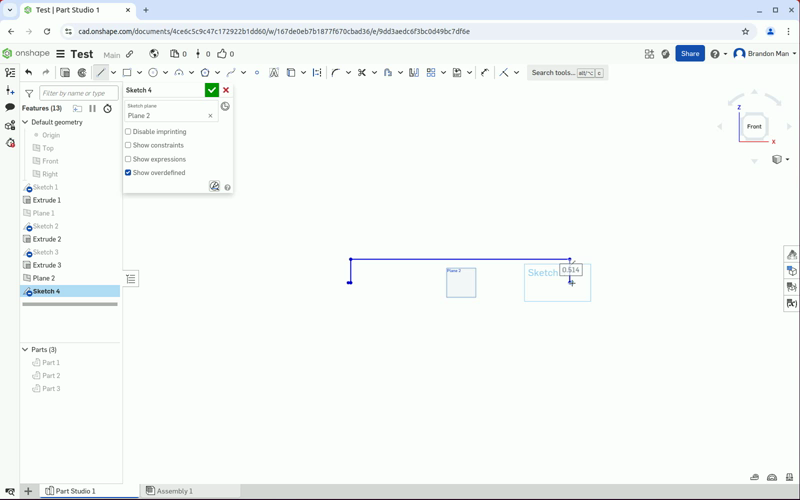
mouse_move(589, 282)
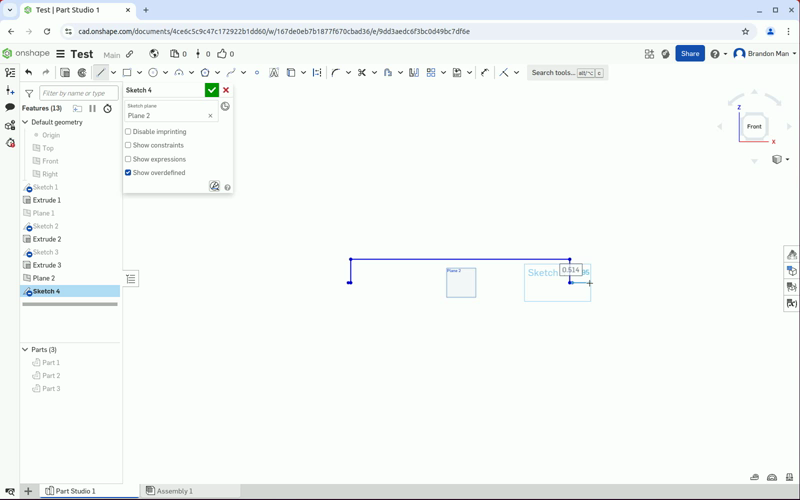
mouse_move(572, 257)
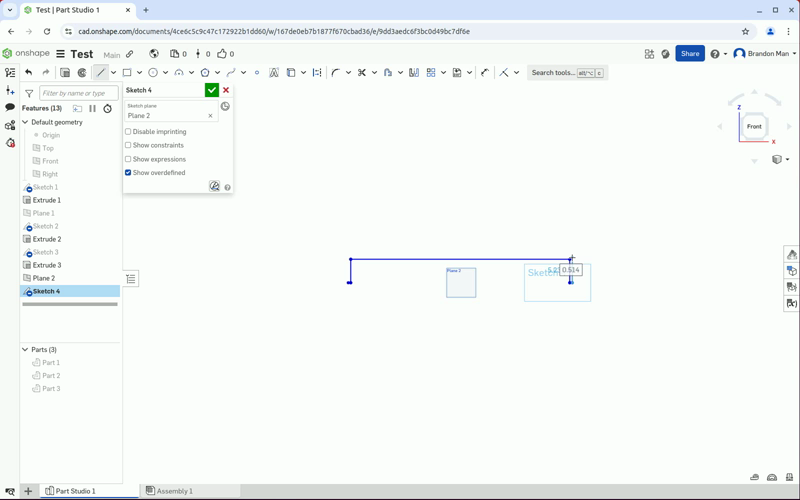
scroll(6)
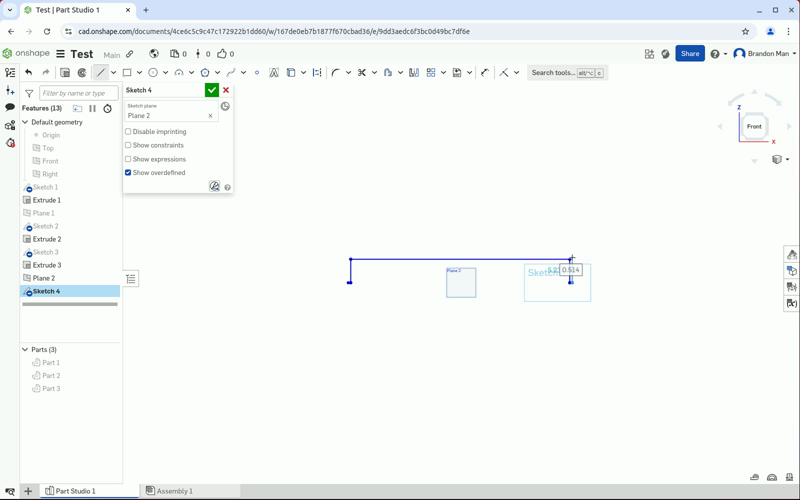
scroll(6)
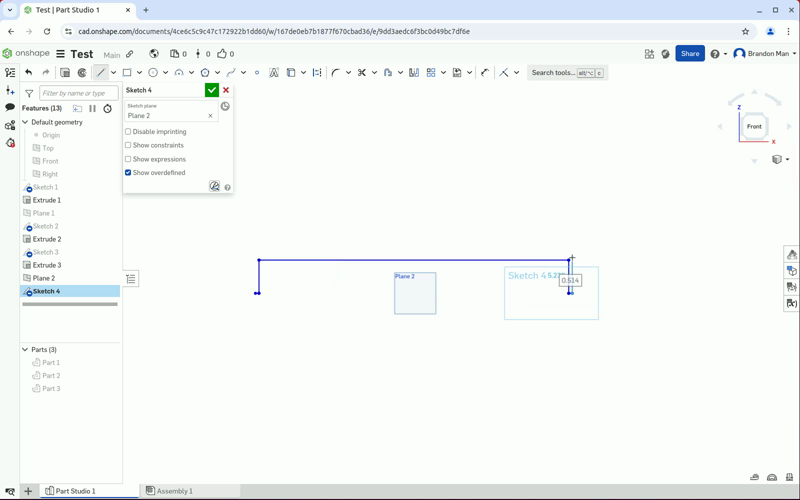
scroll(6)
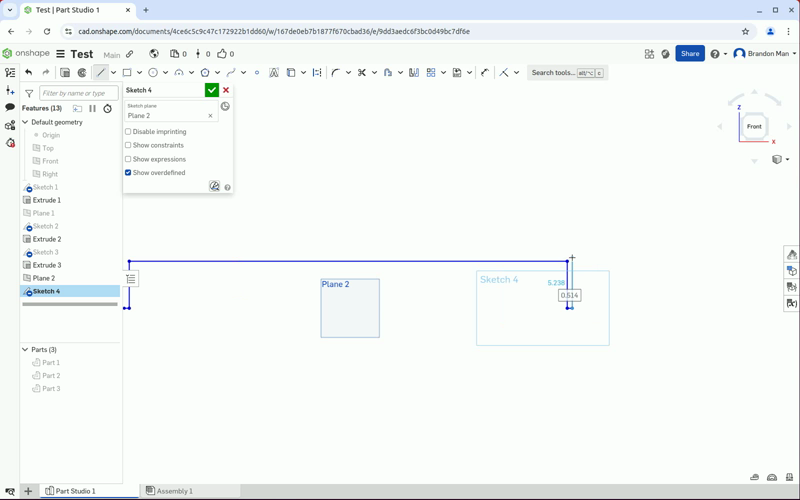
scroll(6)
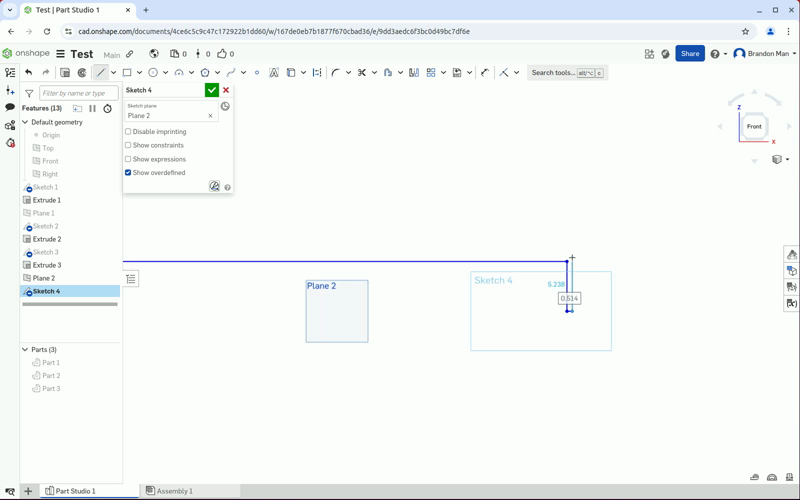
scroll(6)
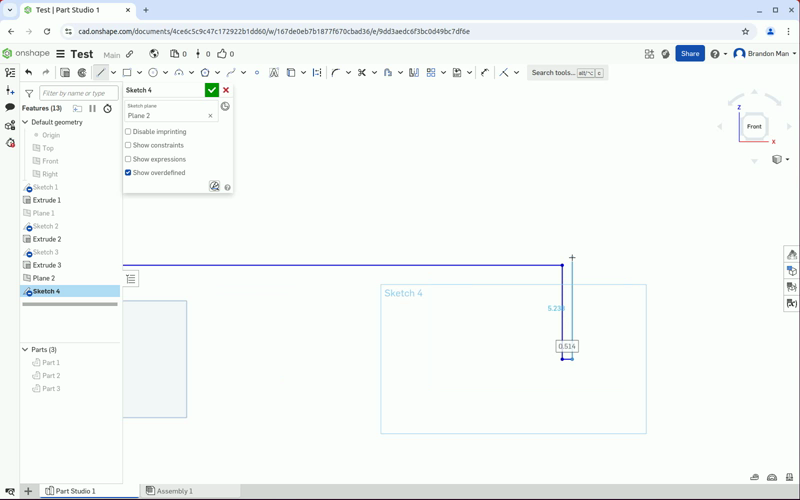
scroll(6)
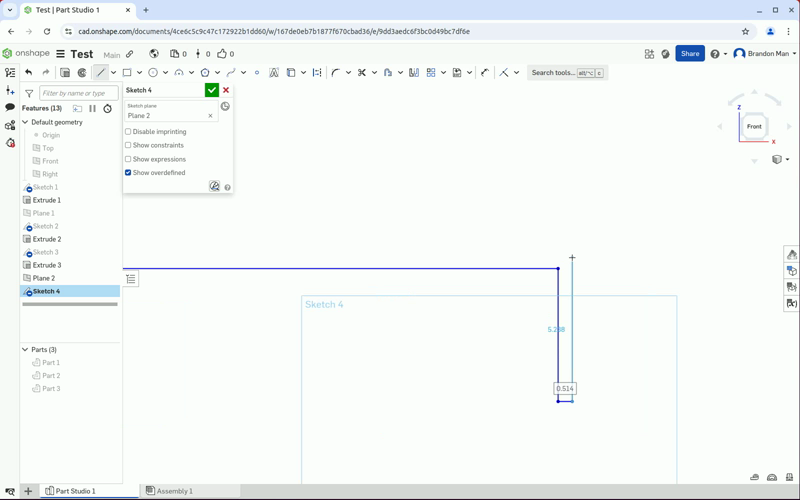
scroll(6)
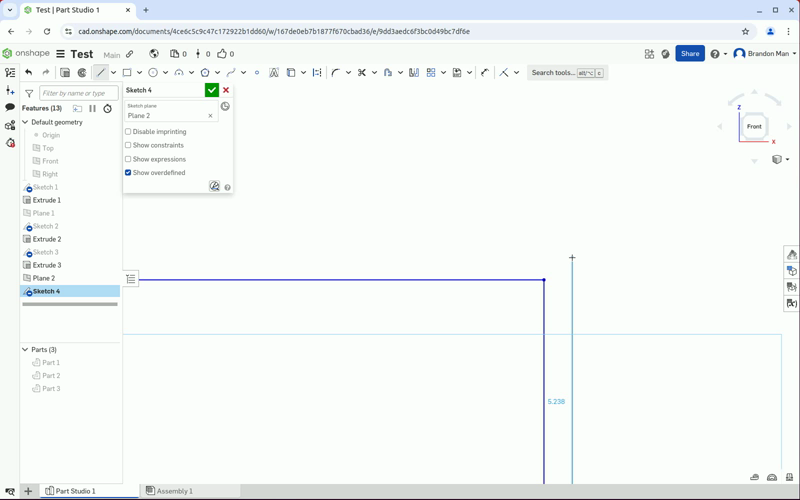
click(572, 257)
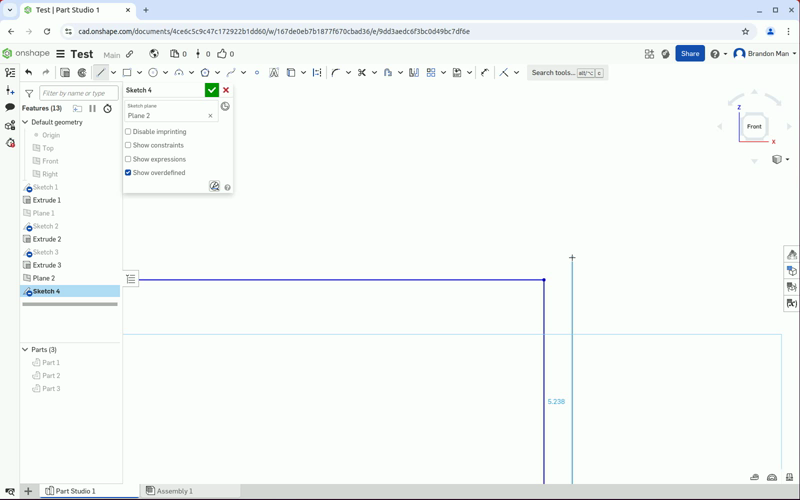
scroll(-6)
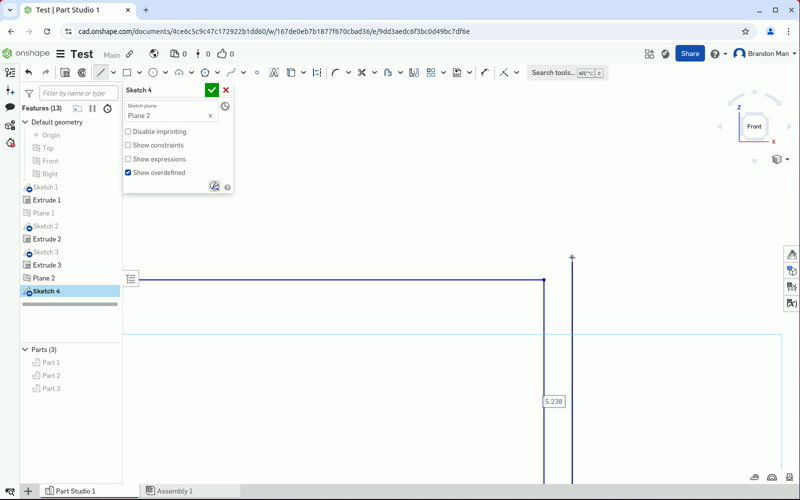
scroll(-6)
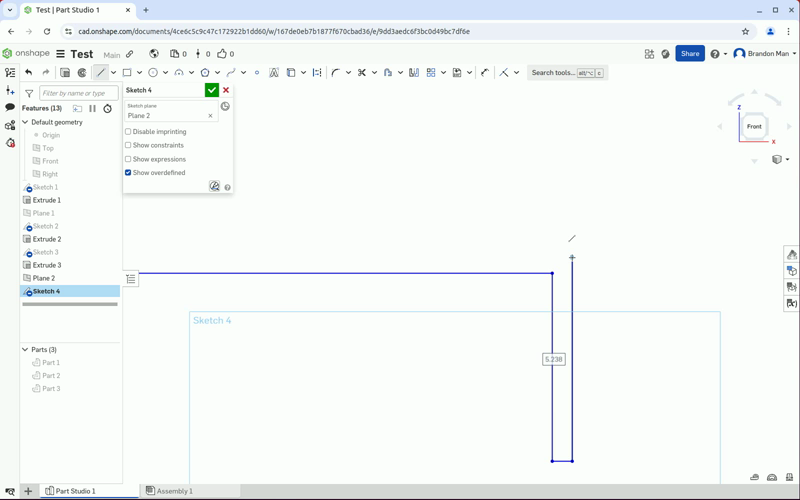
scroll(-6)
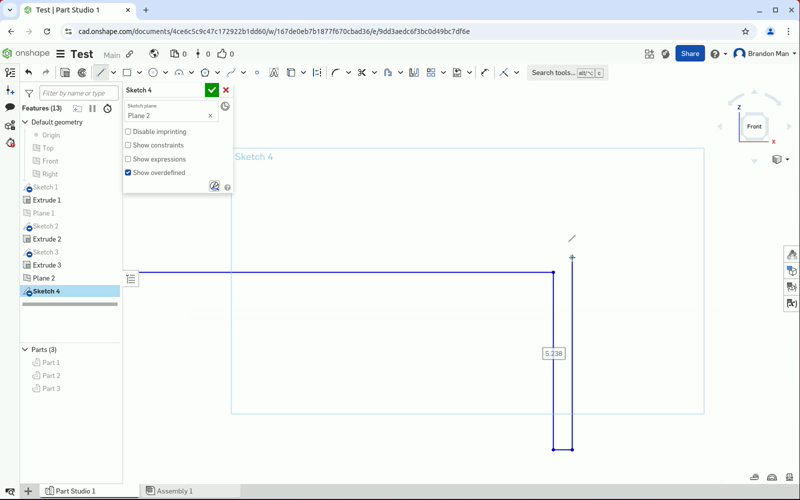
scroll(-6)
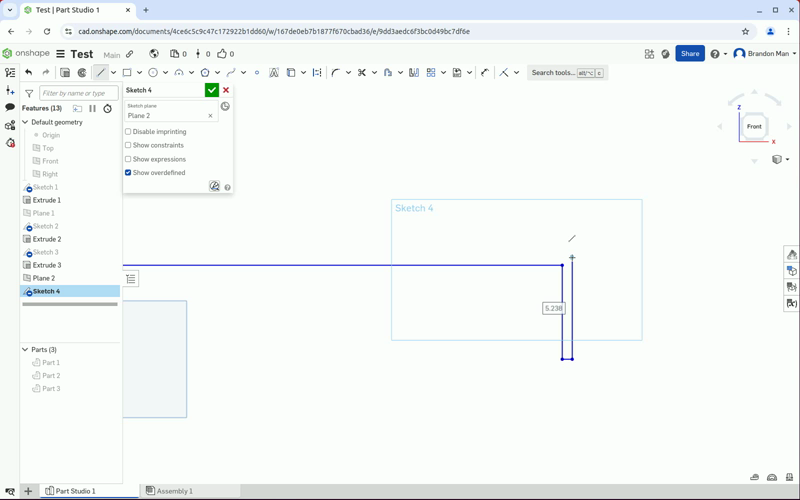
scroll(-6)
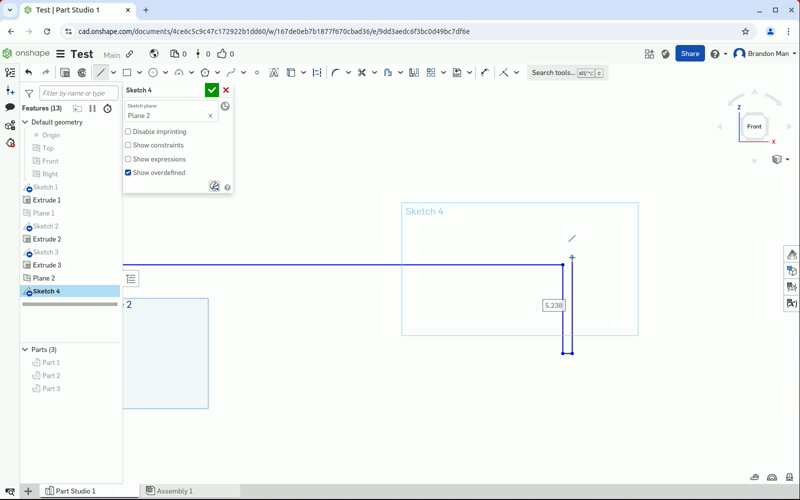
scroll(-6)
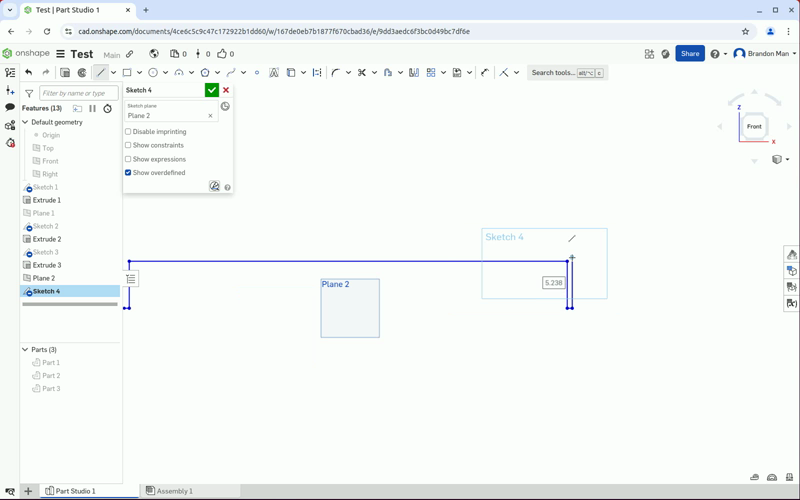
scroll(-6)
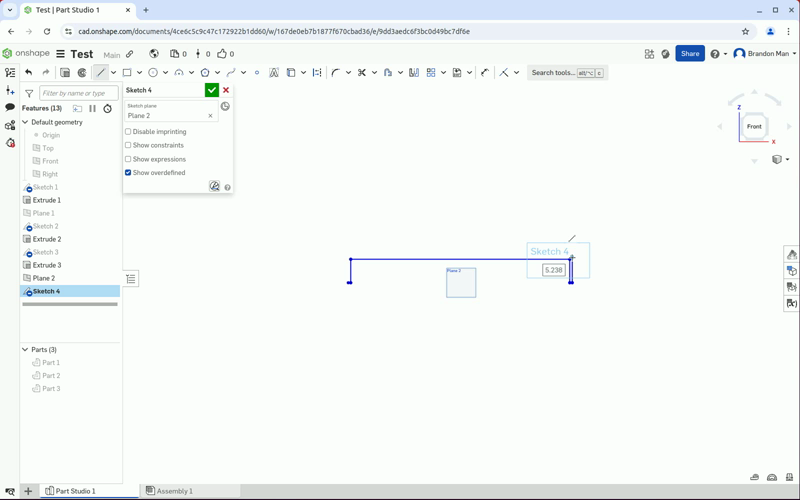
key_up(shift)
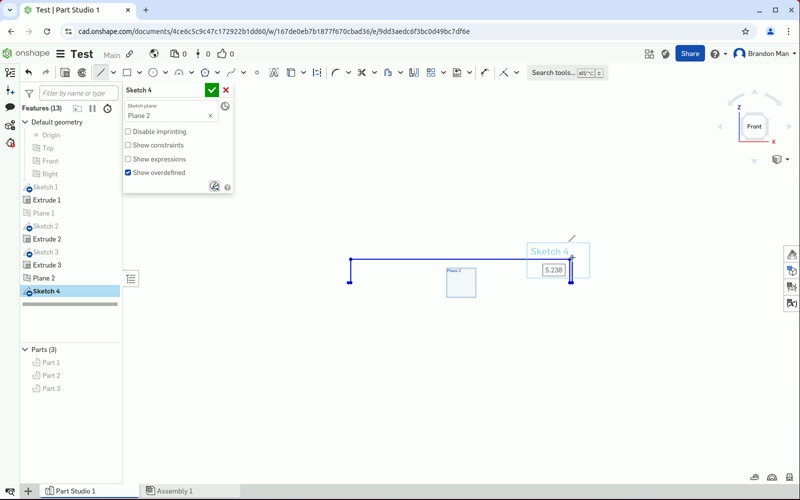
key_down(shift)
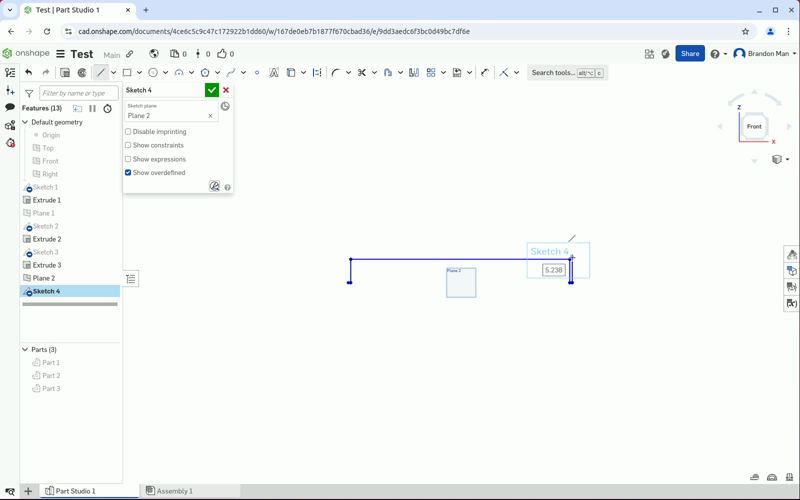
mouse_move(348, 257)
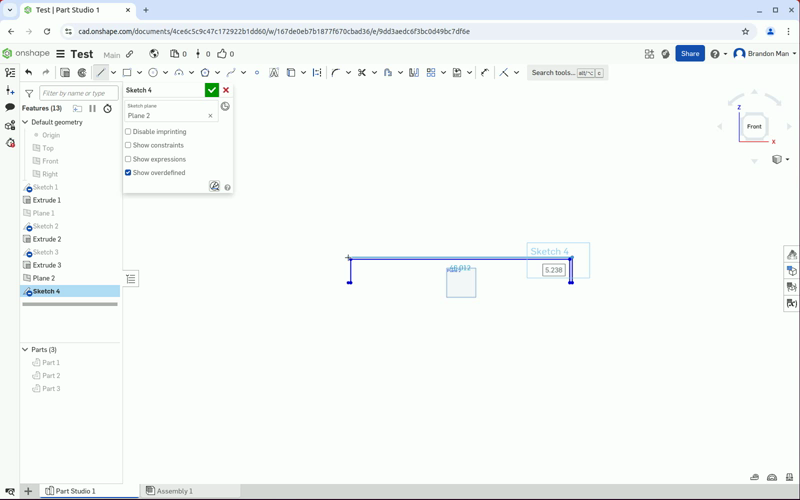
scroll(6)
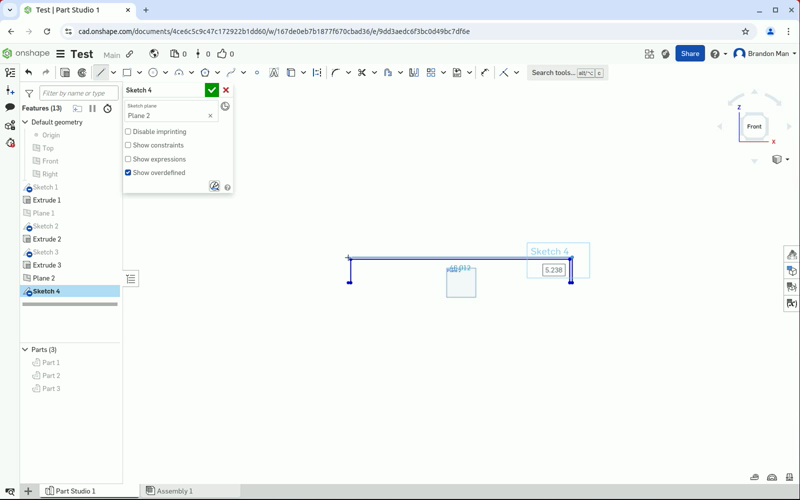
scroll(6)
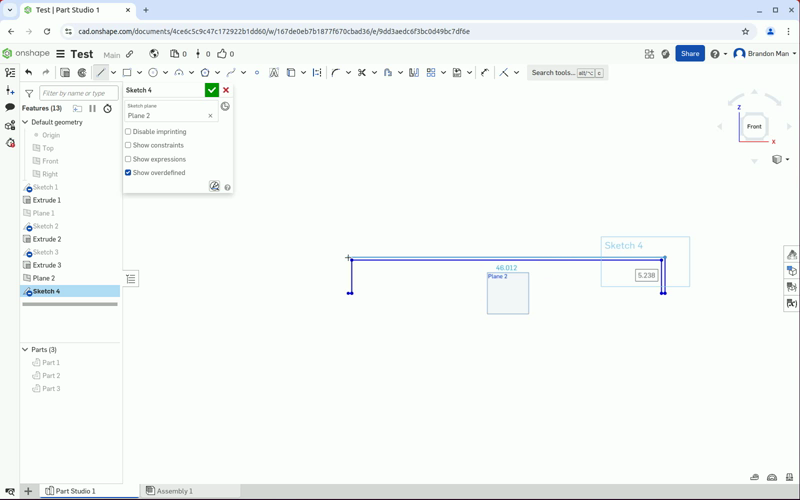
scroll(6)
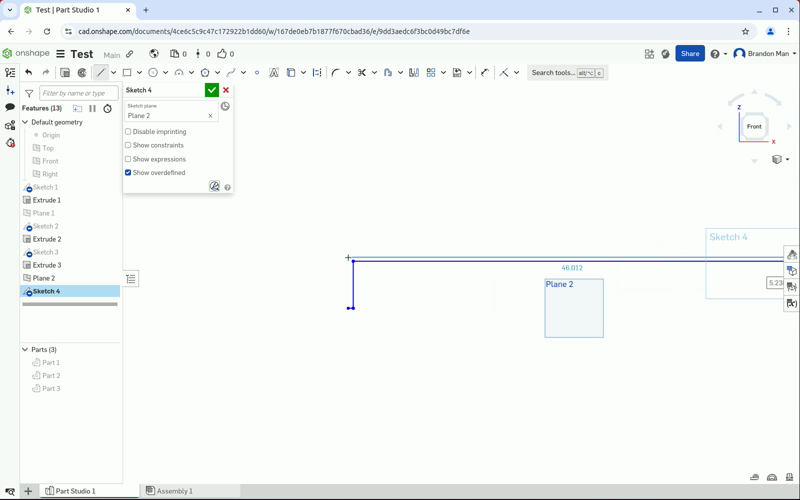
scroll(6)
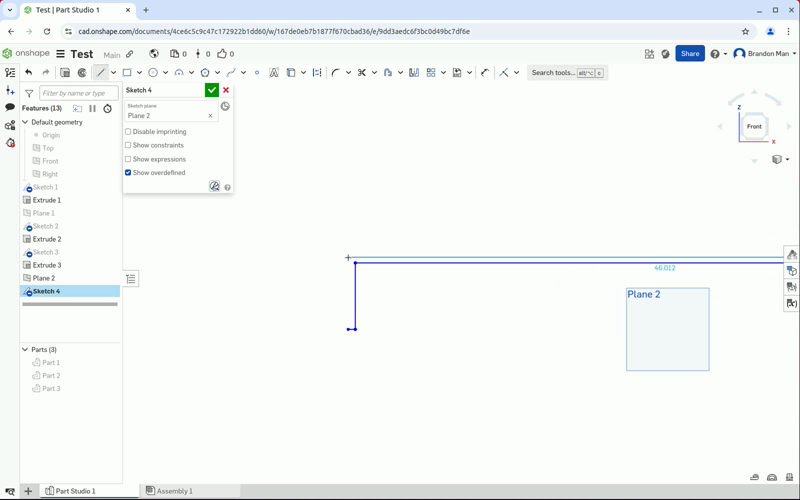
scroll(6)
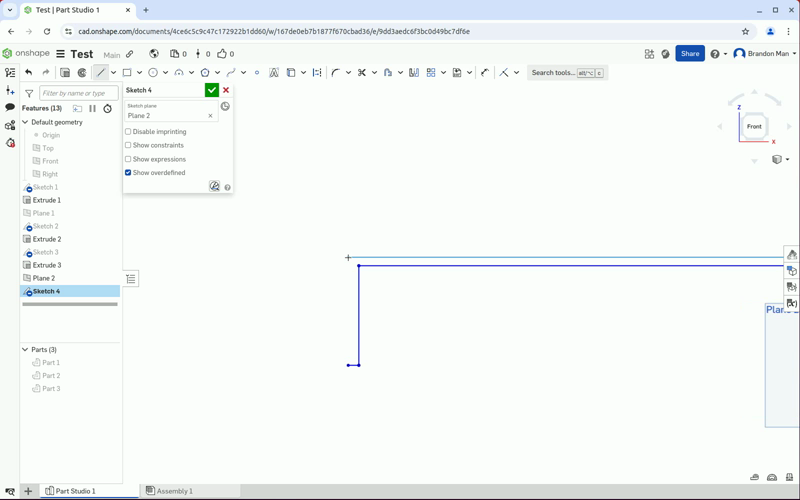
scroll(6)
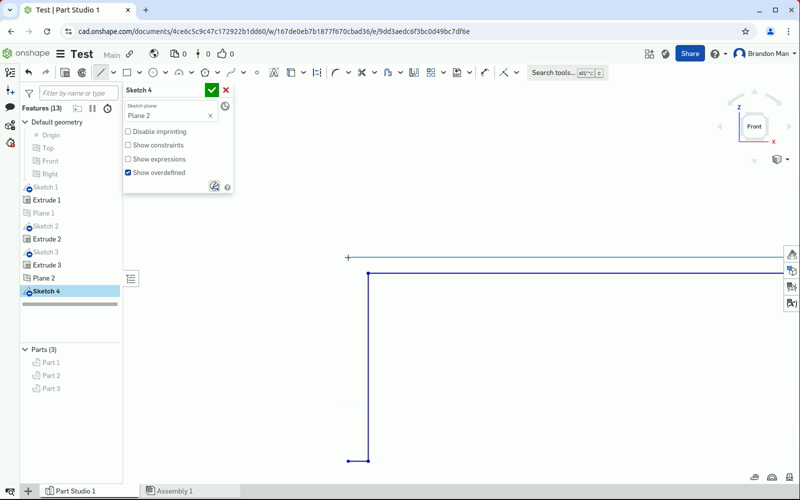
scroll(6)
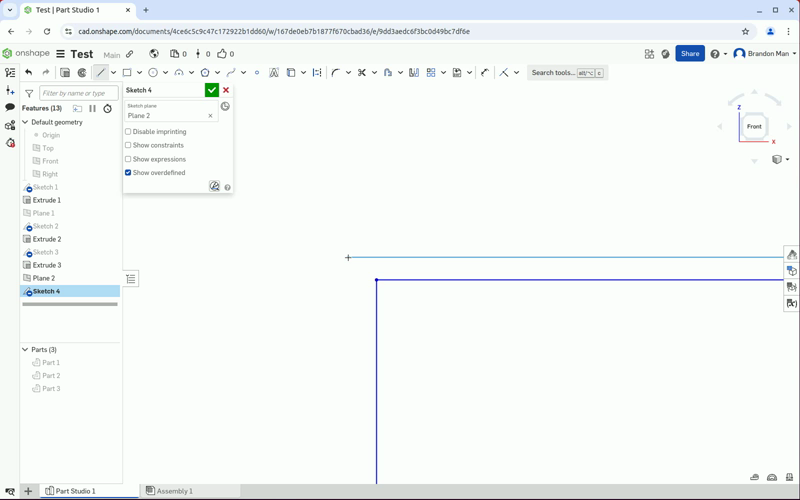
click(348, 257)
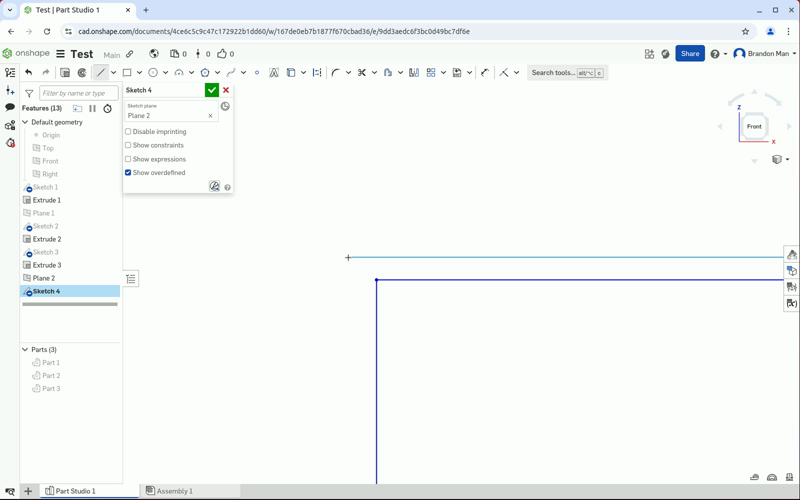
scroll(-6)
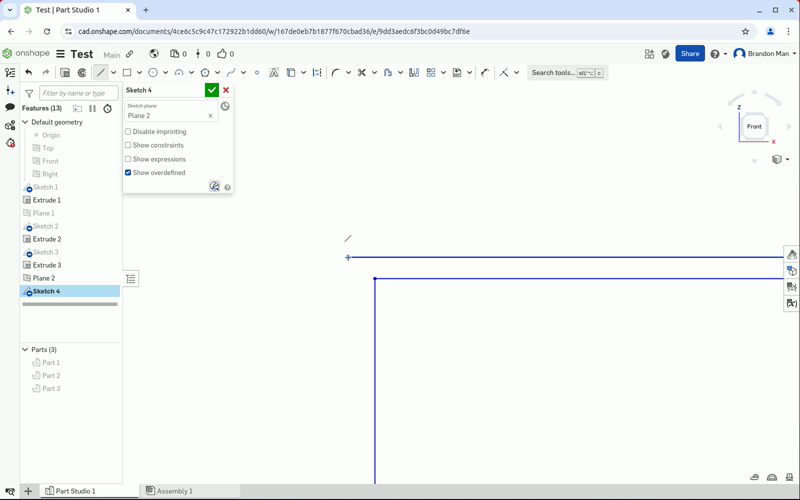
scroll(-6)
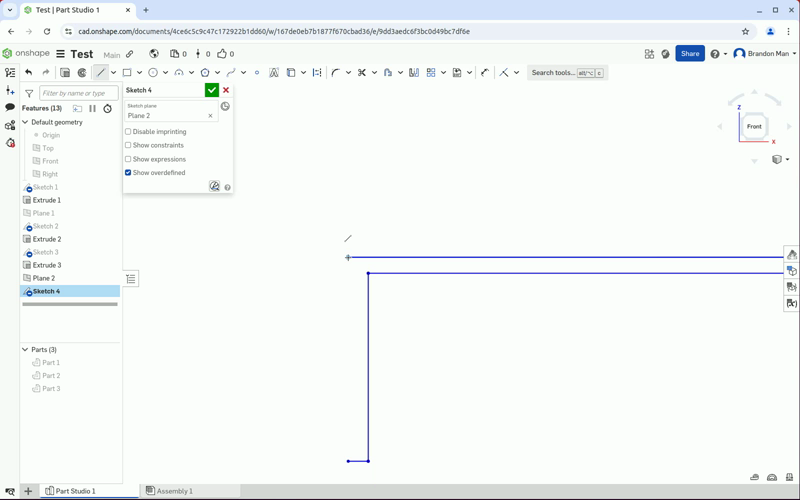
scroll(-6)
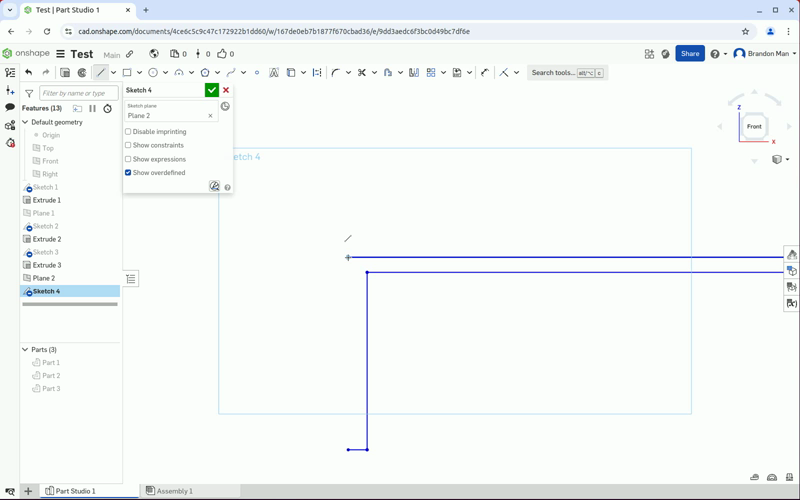
scroll(-6)
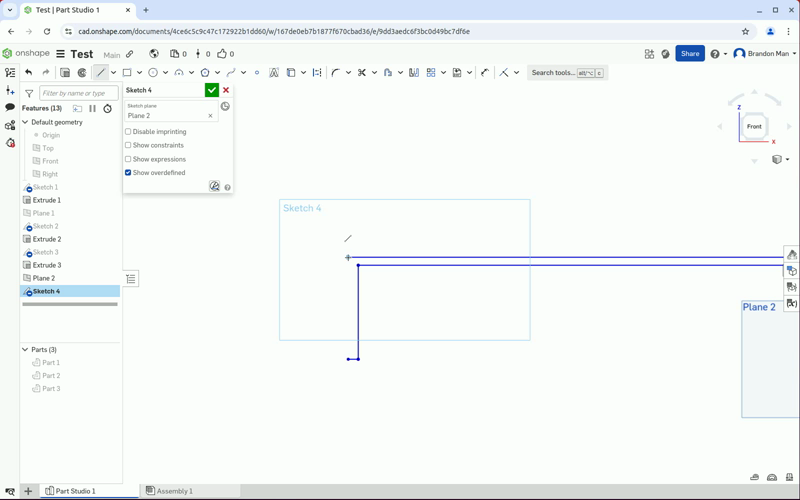
scroll(-6)
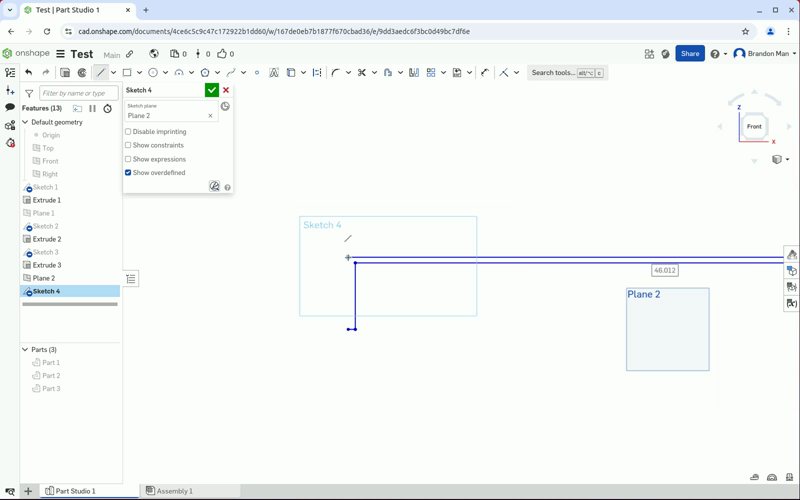
scroll(-6)
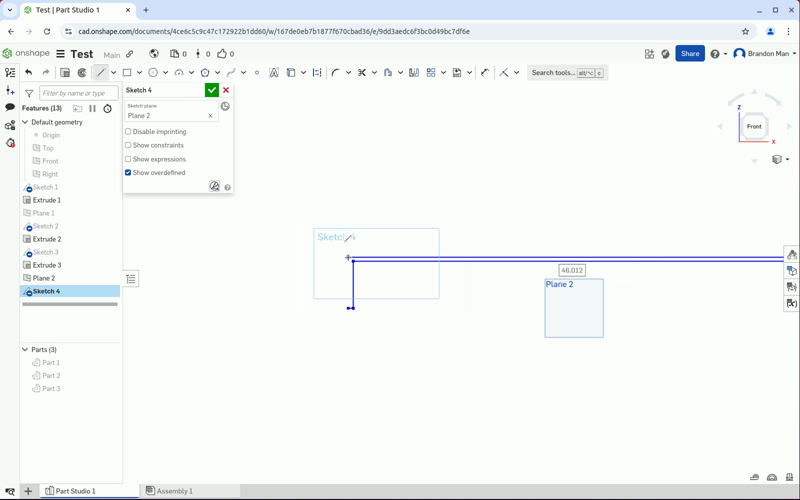
scroll(-6)
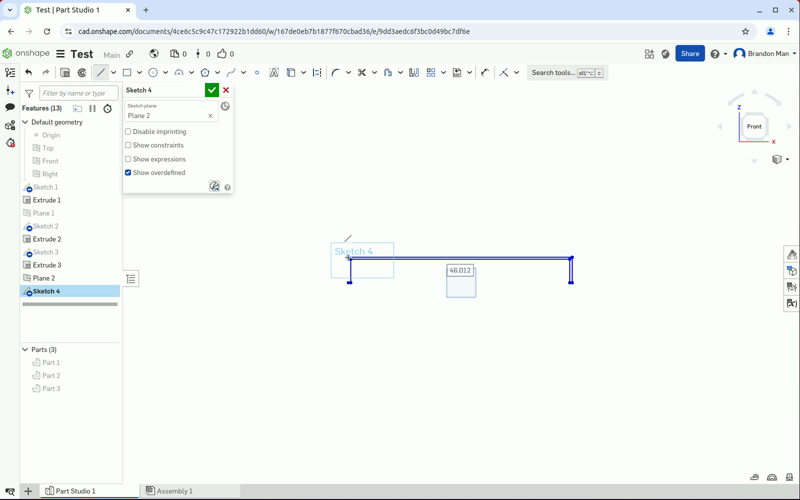
key_up(shift)
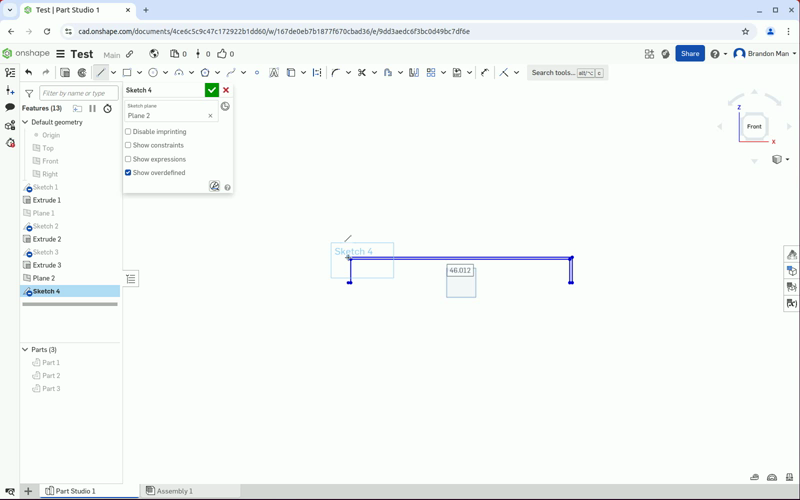
mouse_move(378, 257)
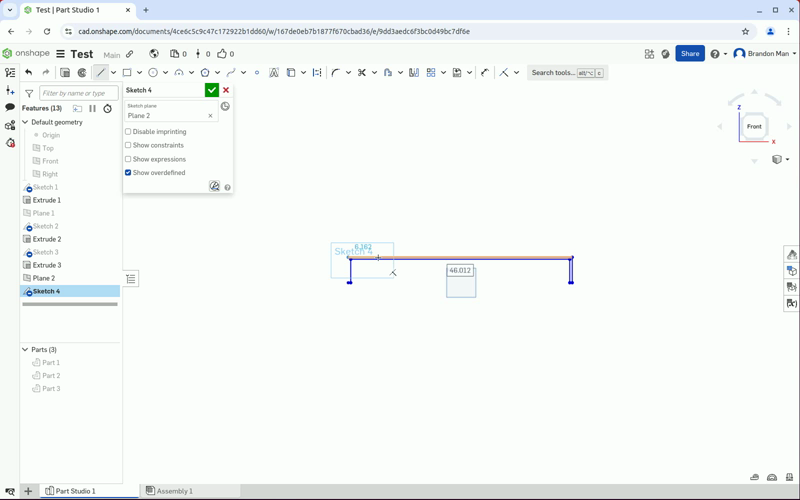
key_down(shift)
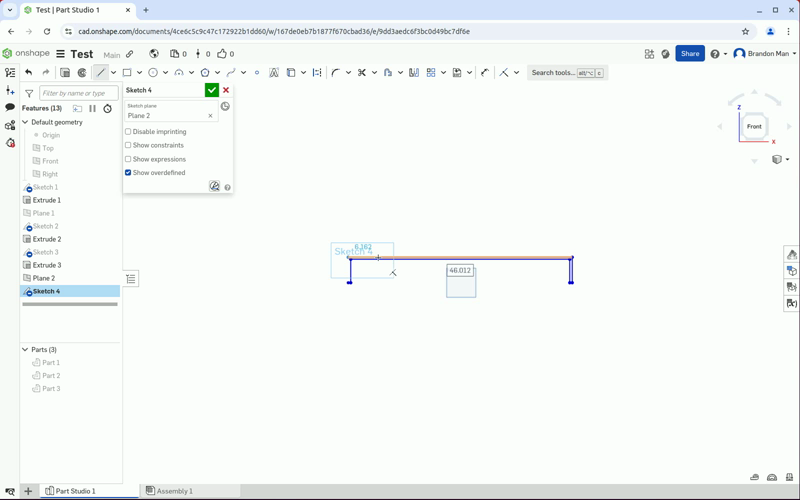
mouse_move(348, 282)
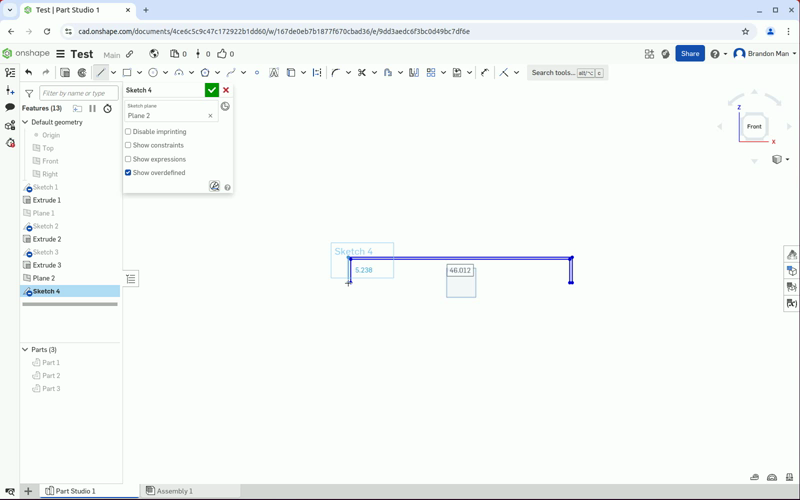
scroll(6)
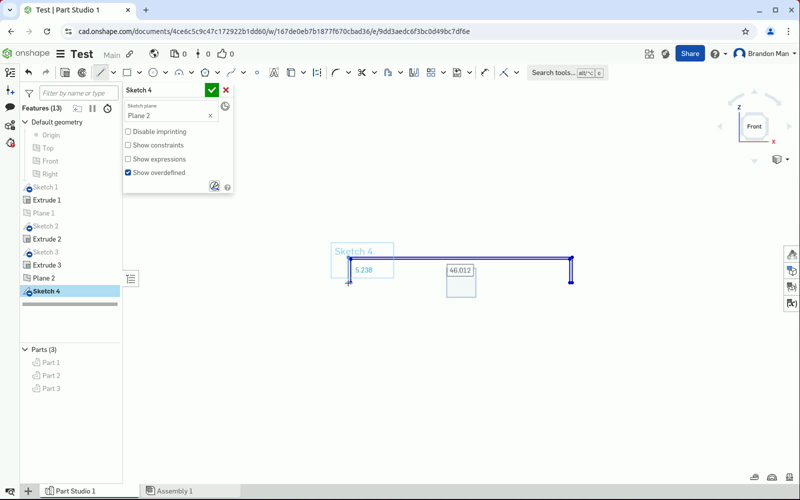
scroll(6)
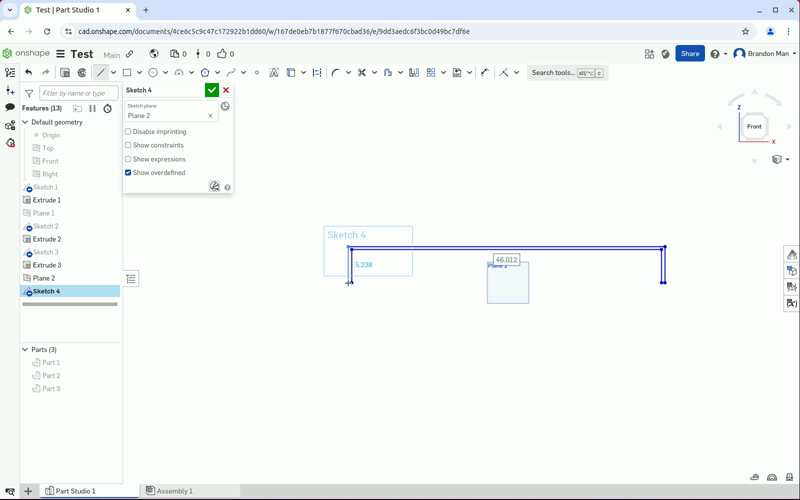
scroll(6)
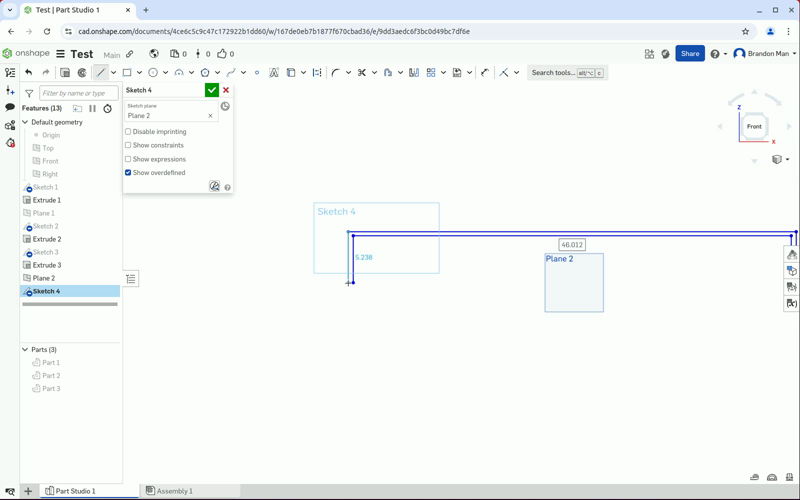
scroll(6)
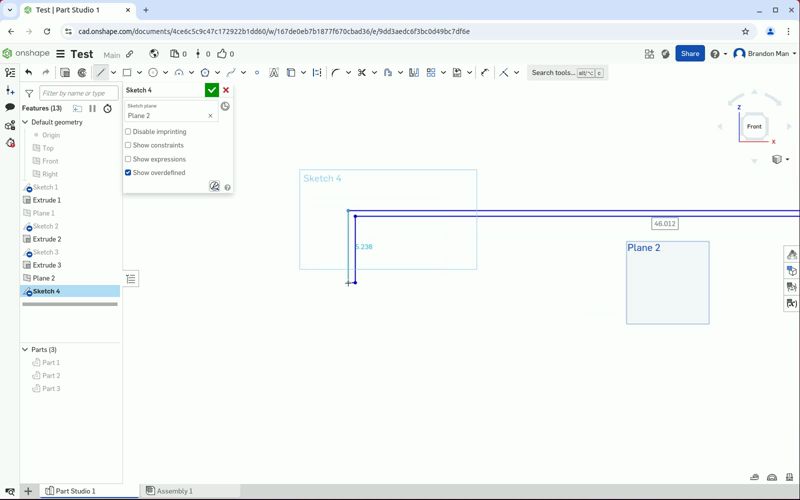
scroll(6)
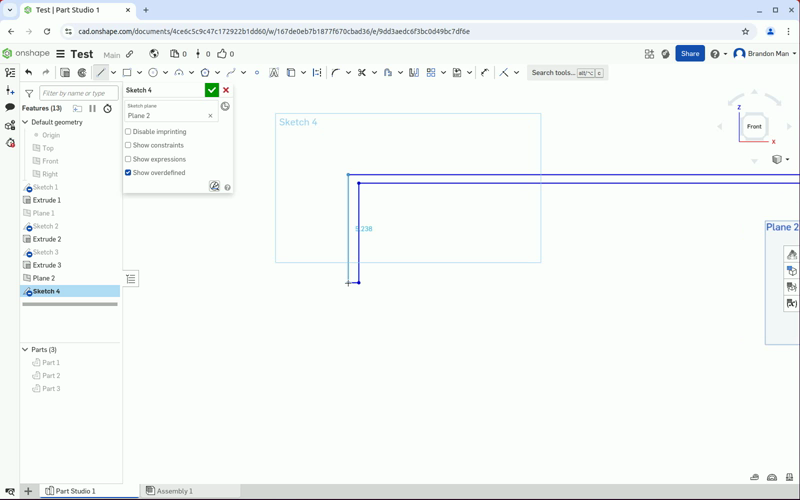
scroll(6)
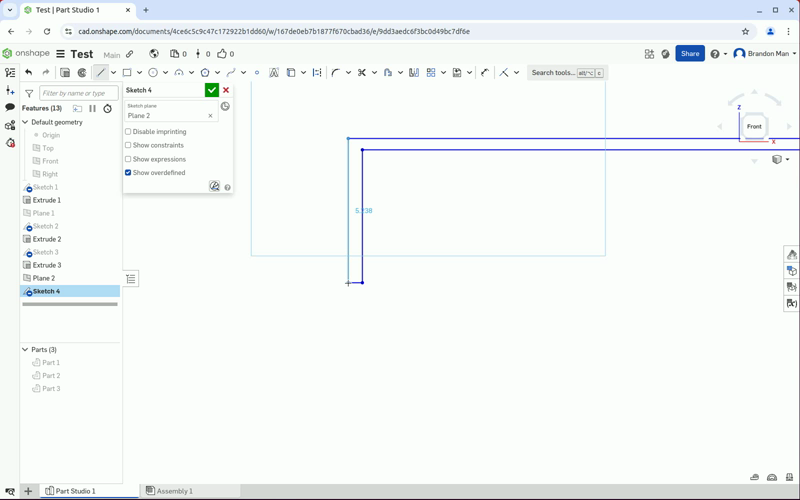
scroll(6)
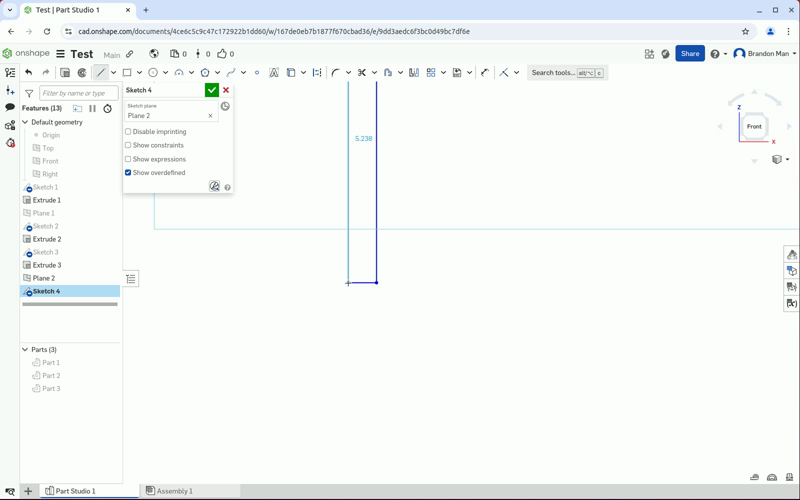
key_up(shift)
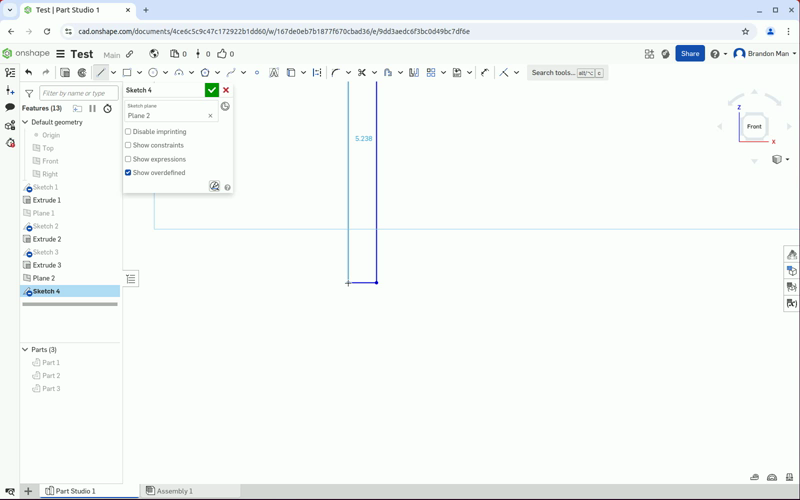
click(348, 282)
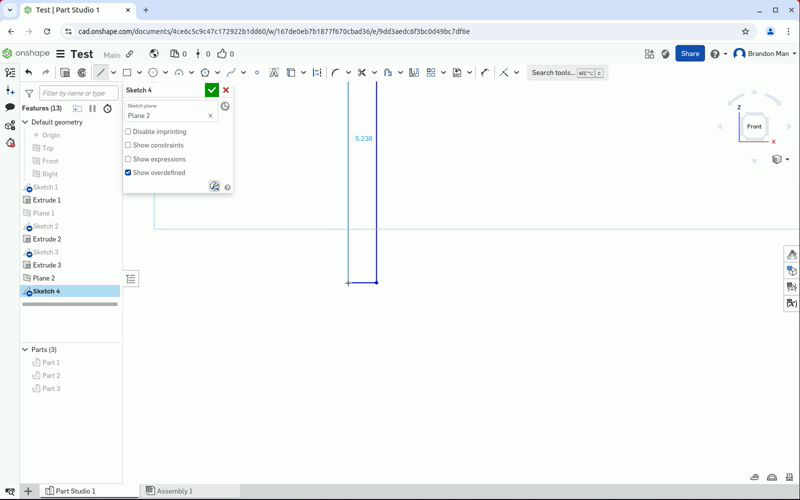
scroll(-6)
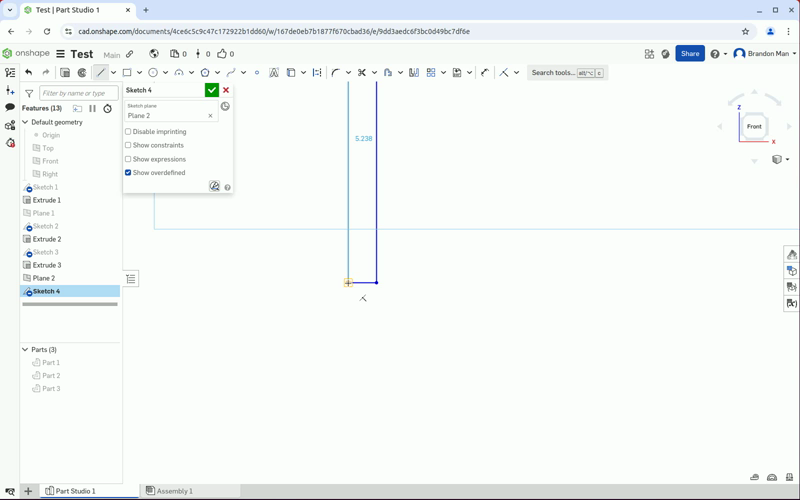
scroll(-6)
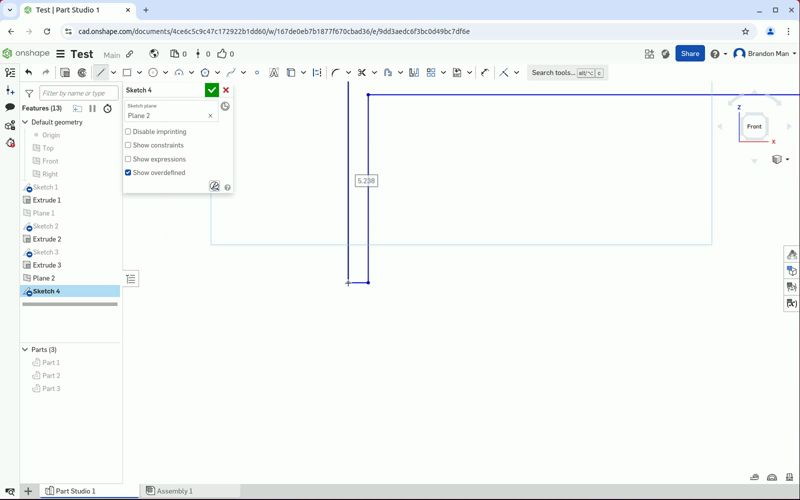
scroll(-6)
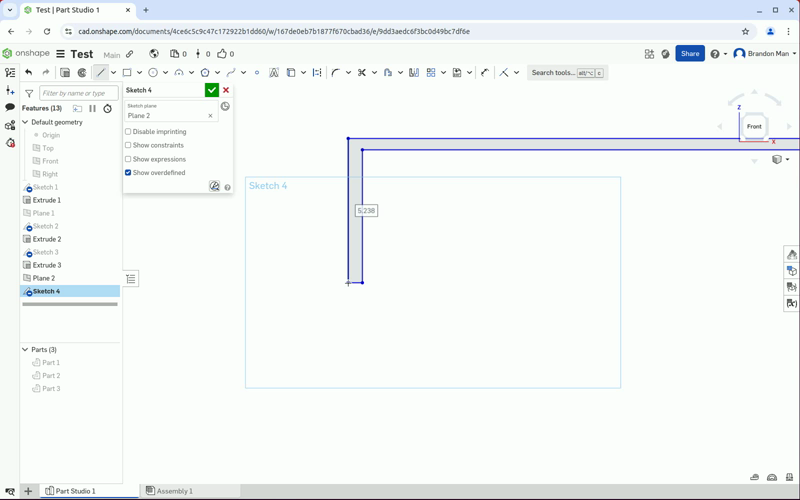
scroll(-6)
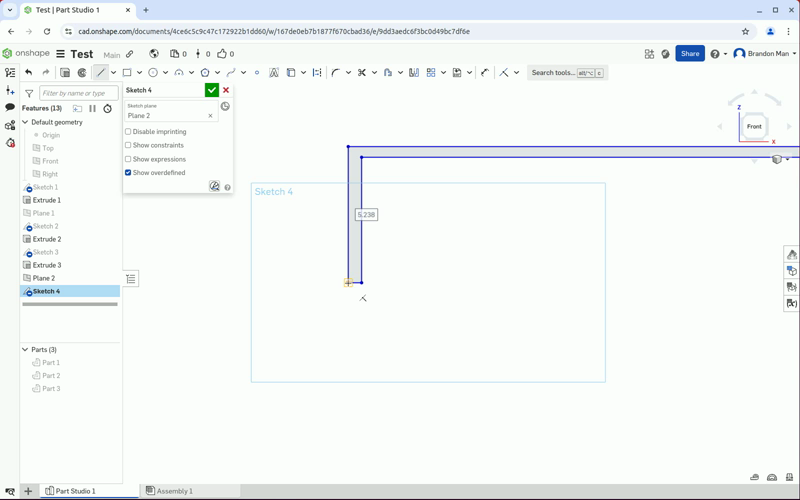
scroll(-6)
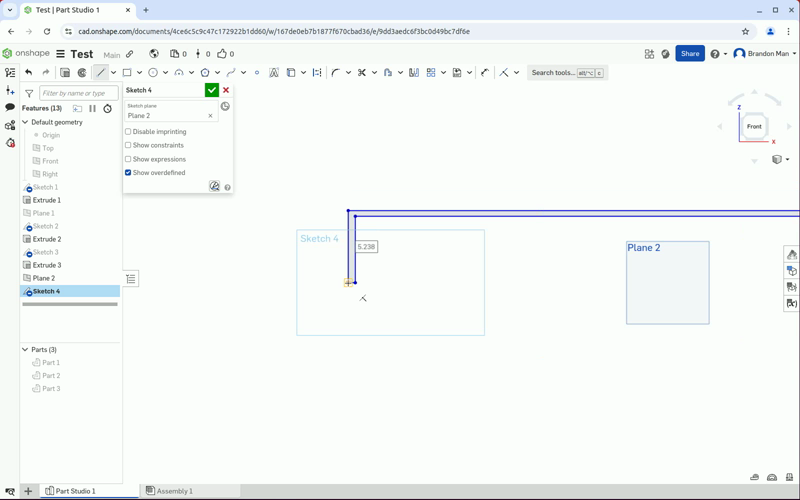
scroll(-6)
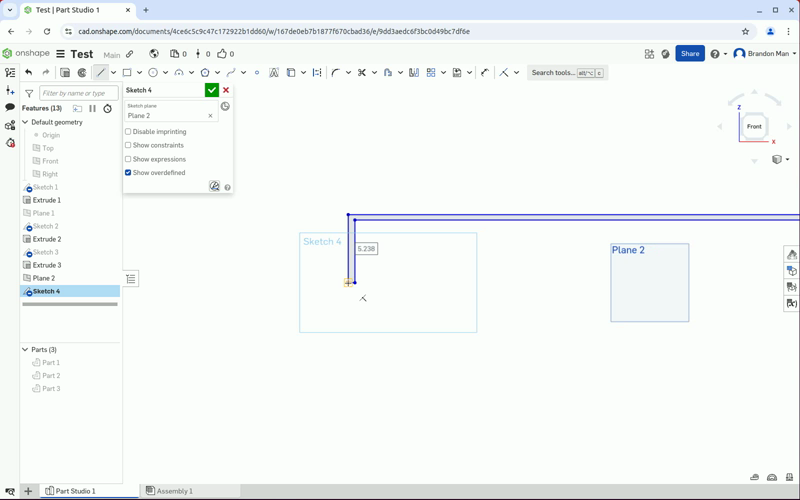
scroll(-6)
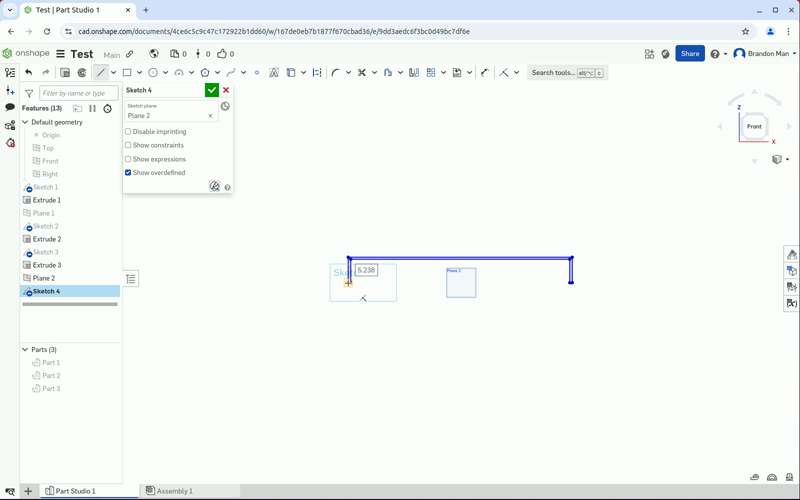
key(esc)
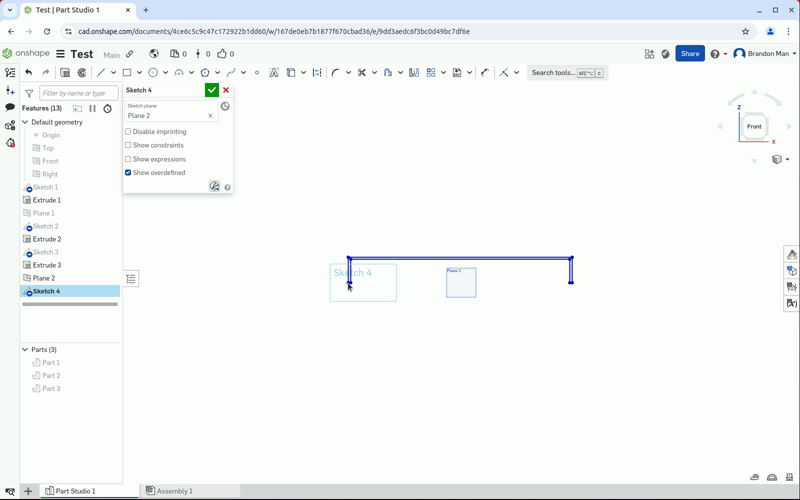
mouse_move(350, 267)
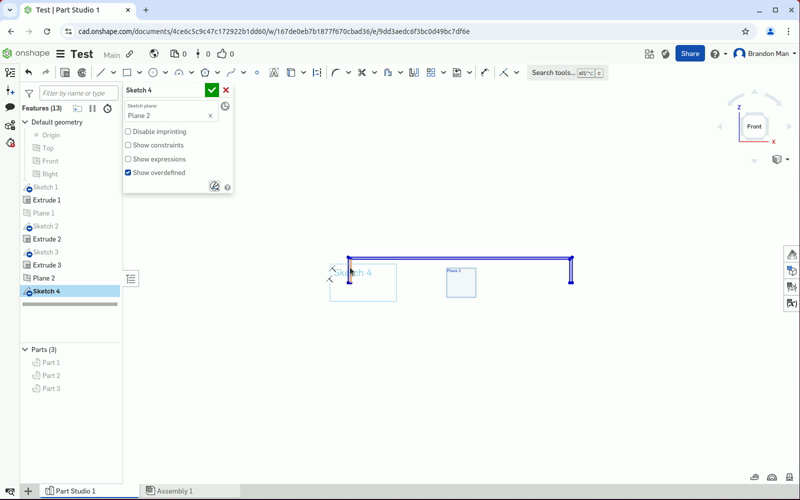
scroll(6)
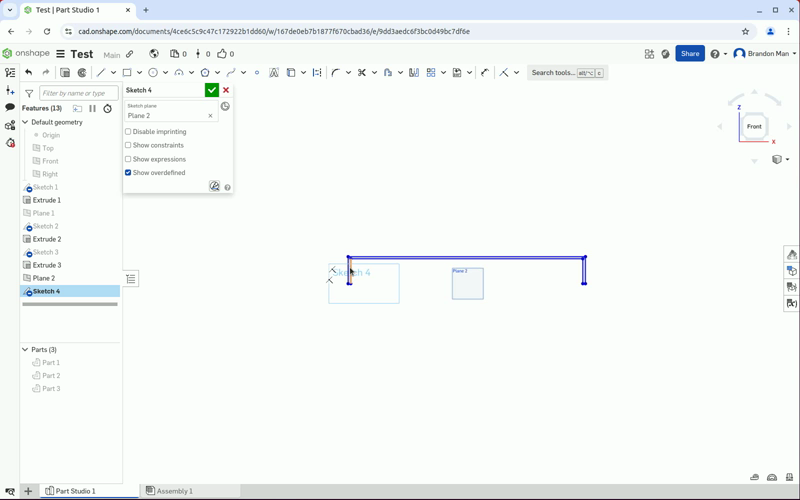
scroll(6)
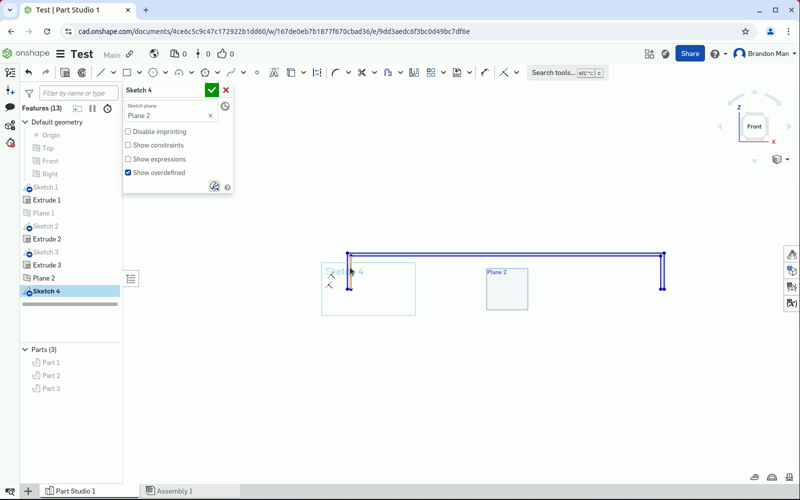
scroll(6)
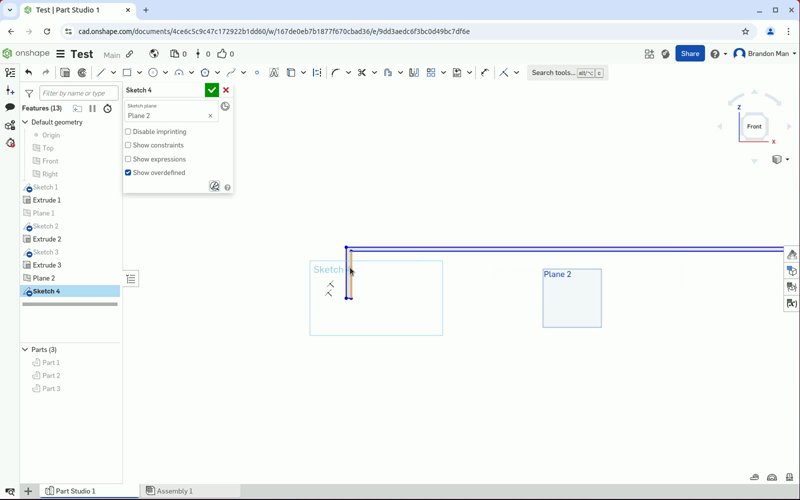
scroll(6)
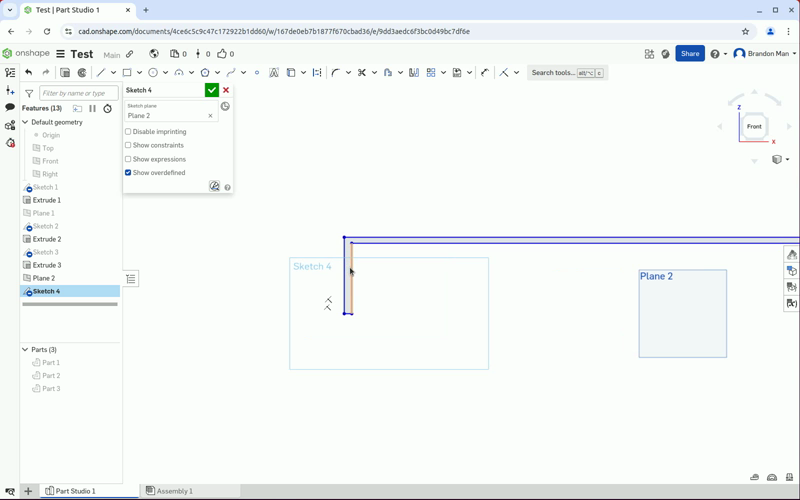
scroll(6)
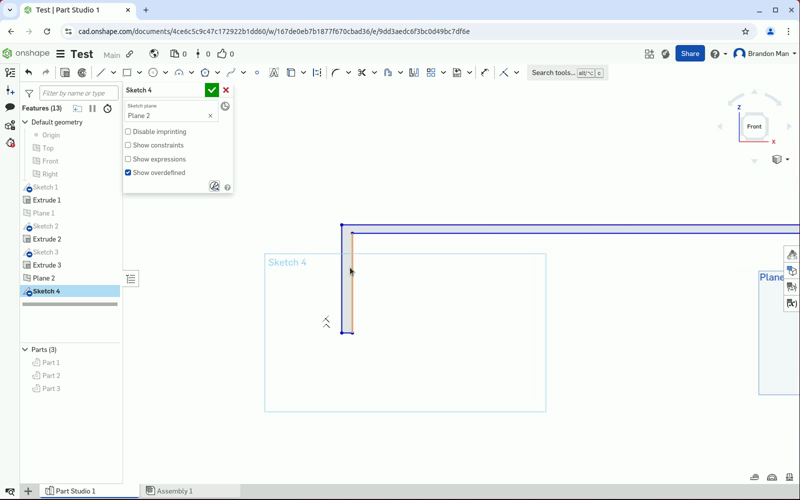
scroll(6)
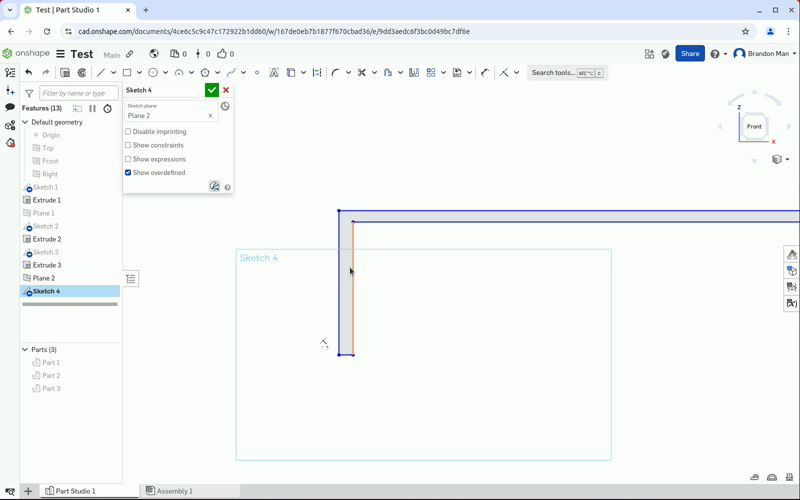
scroll(6)
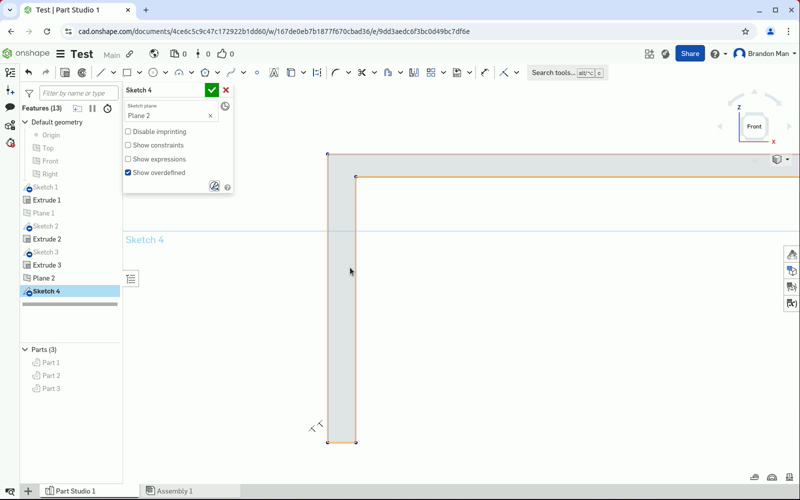
click(350, 267)
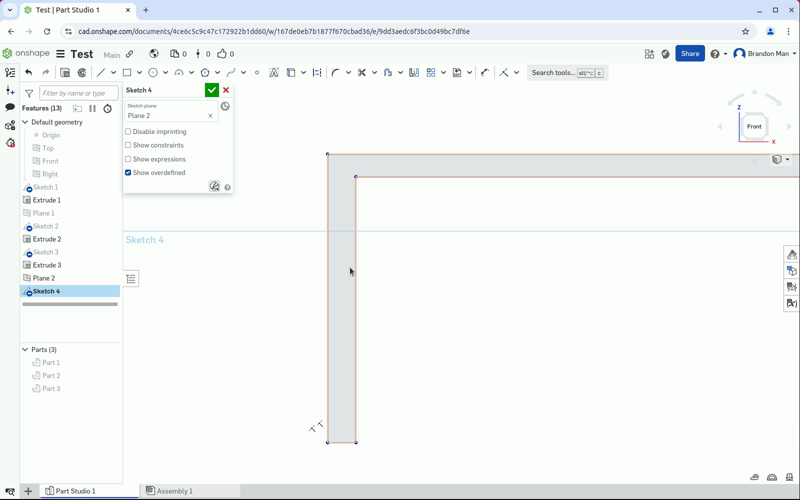
scroll(-6)
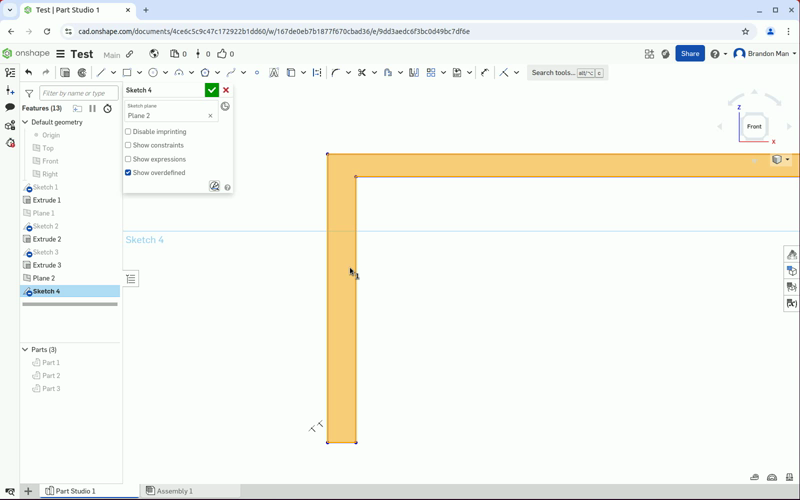
scroll(-6)
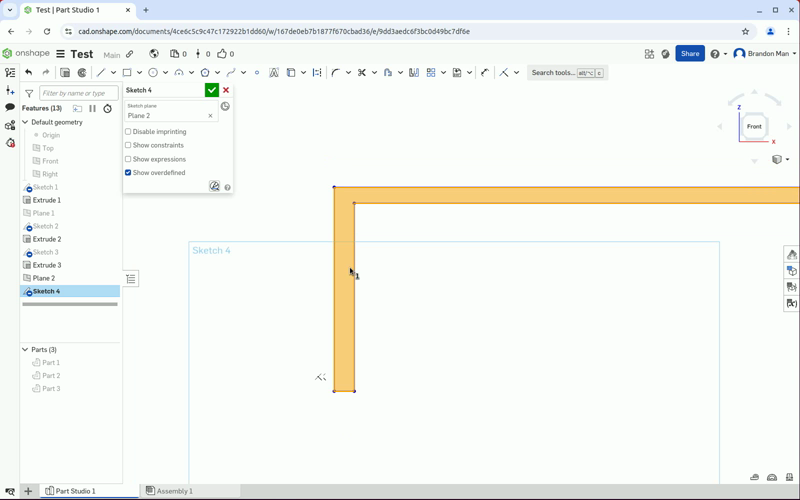
scroll(-6)
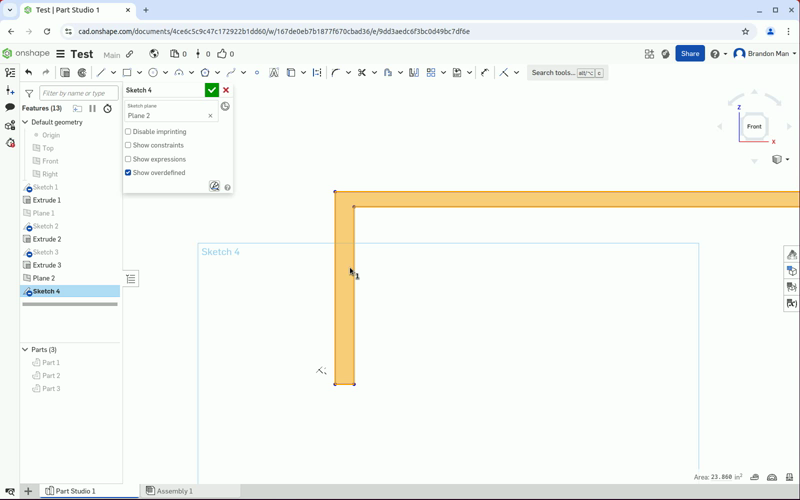
scroll(-6)
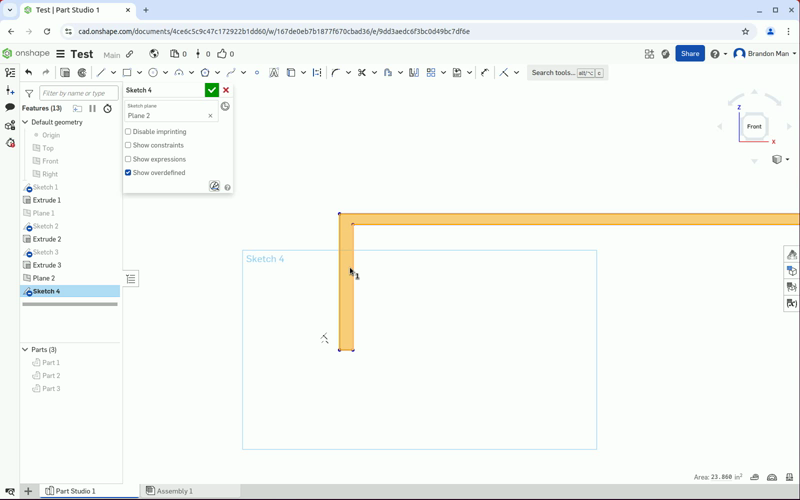
scroll(-6)
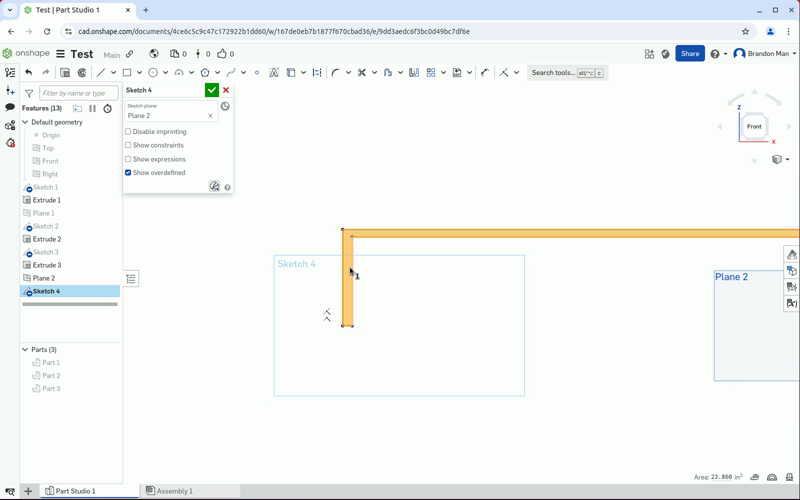
scroll(-6)
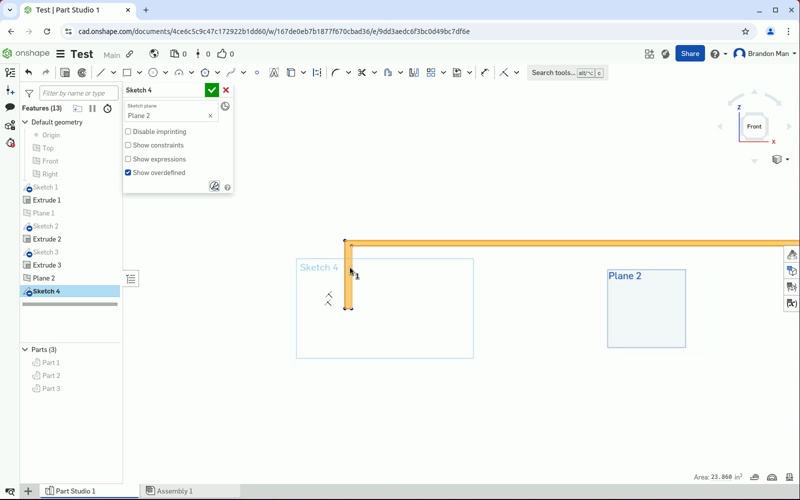
scroll(-6)
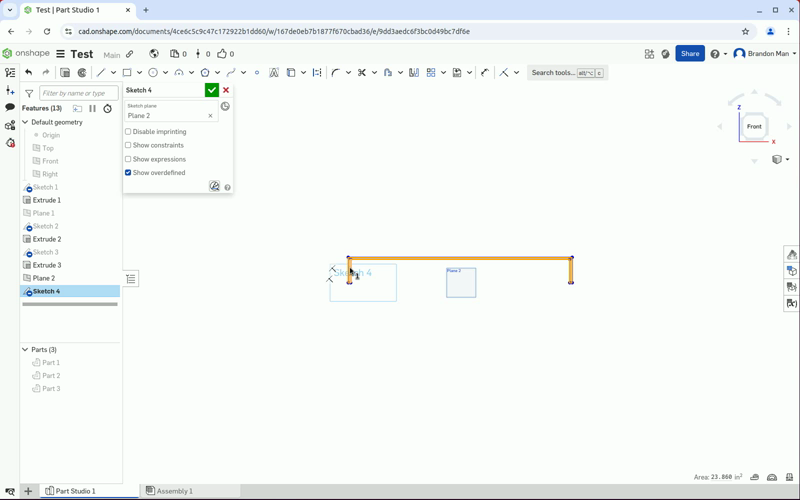
mouse_move(73, 352)
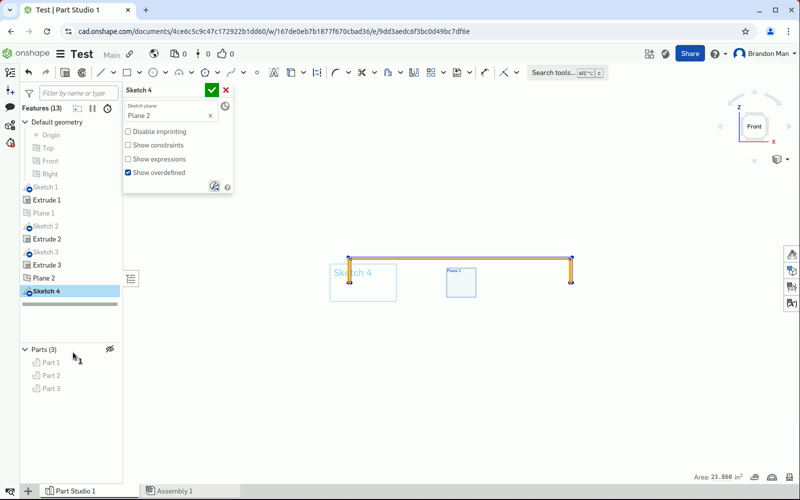
key(shift+y)
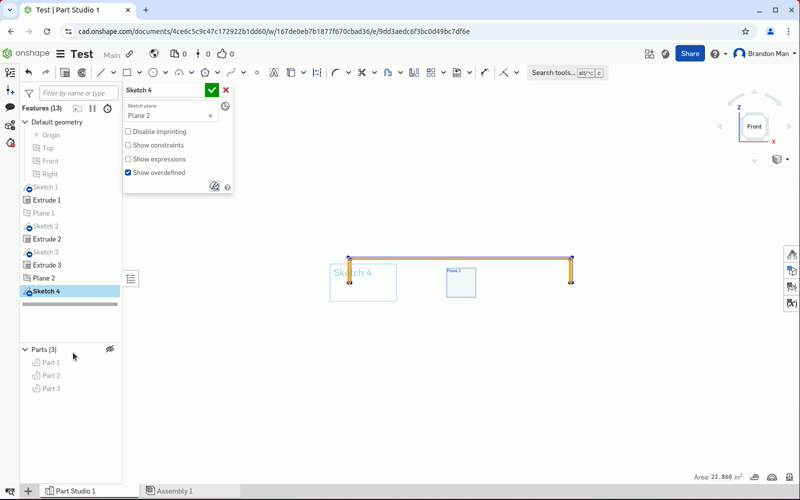
key(shift+e)
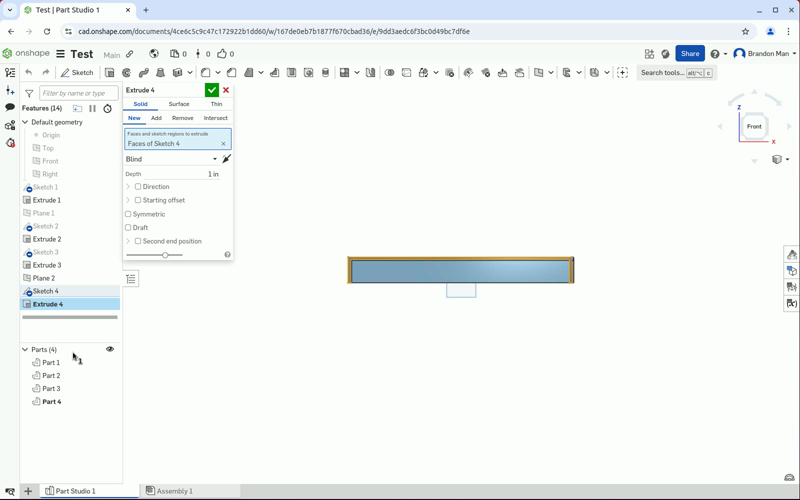
mouse_move(143, 106)
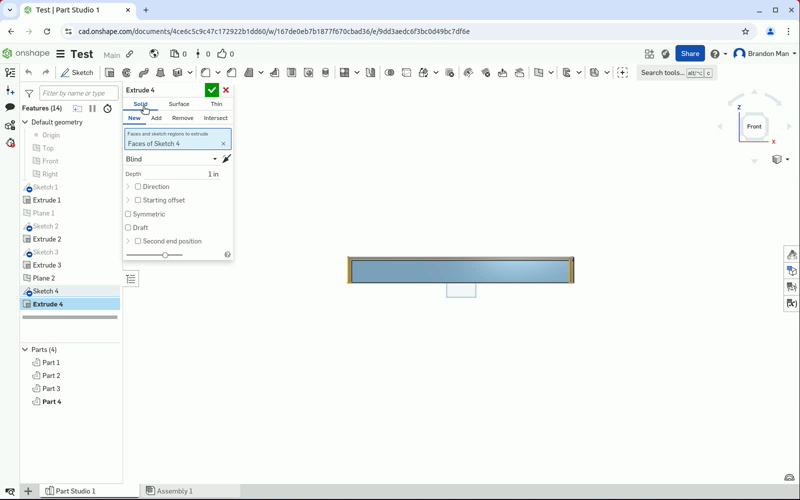
click(143, 106)
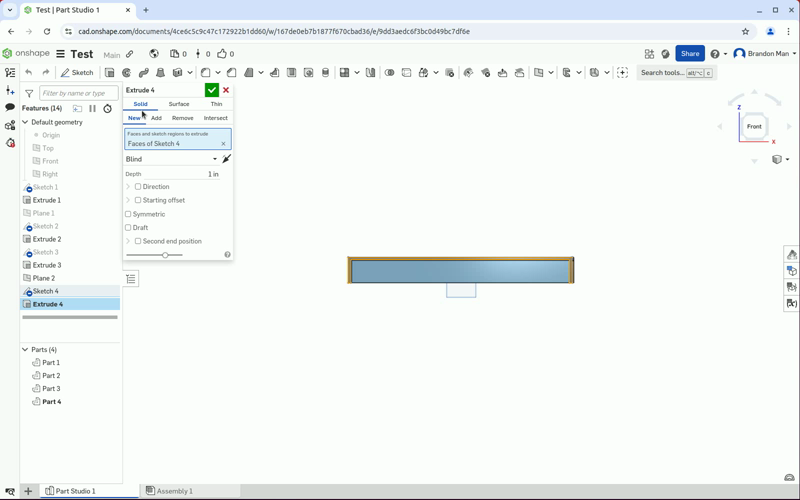
mouse_move(137, 120)
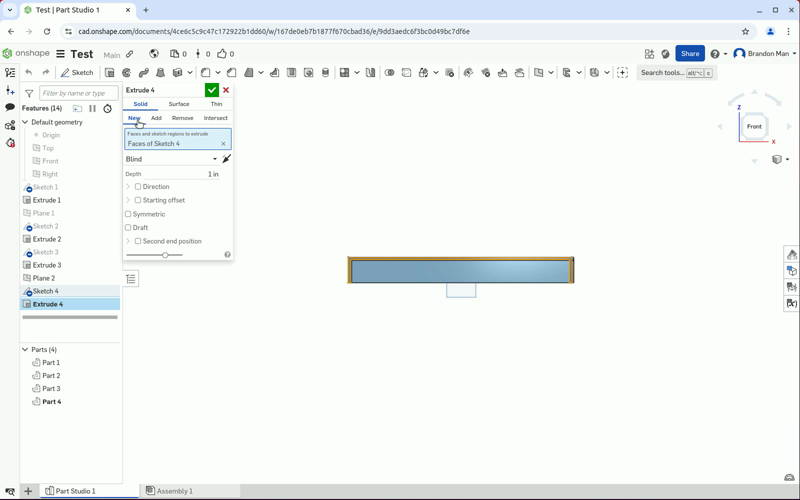
click(137, 120)
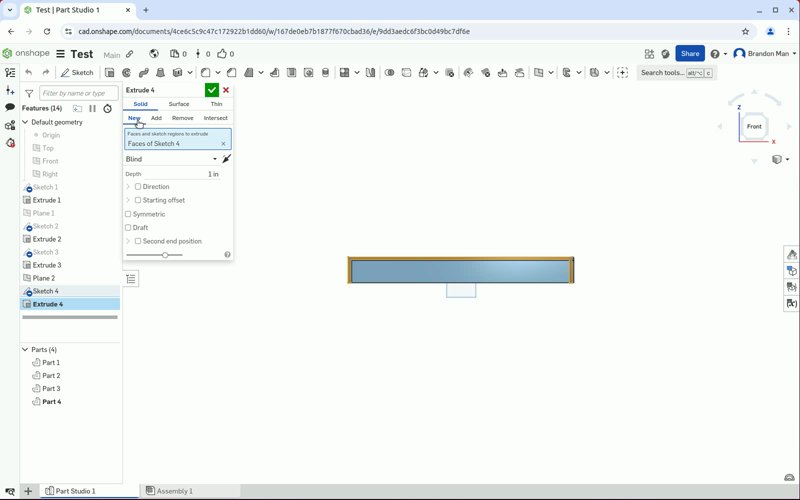
key(tab, 4)
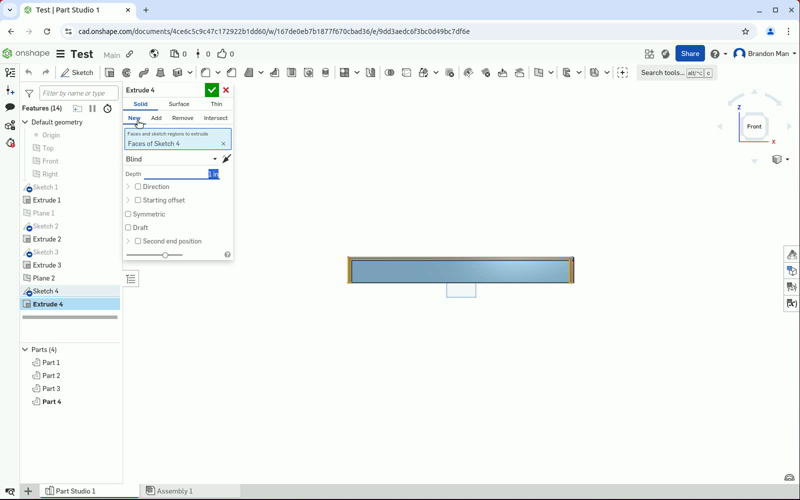
text(0.722)
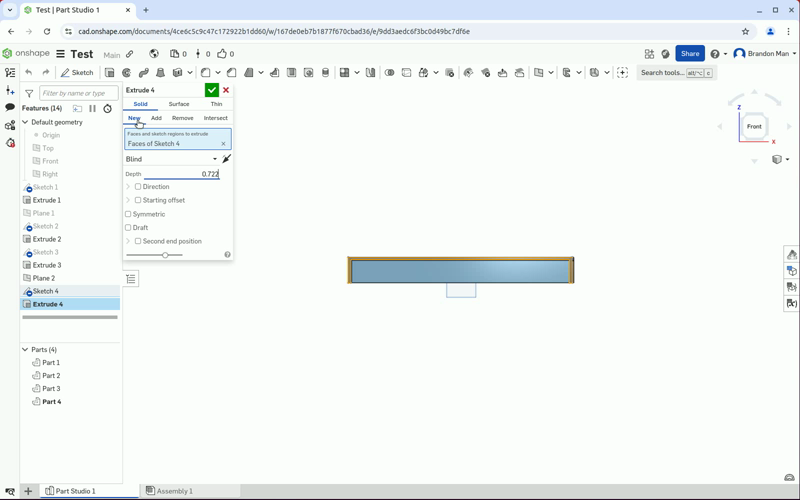
key(enter)
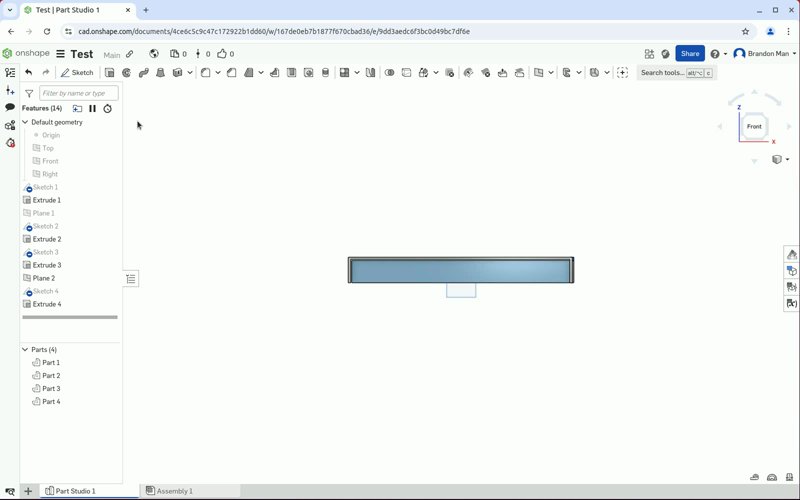
key(shift+h)
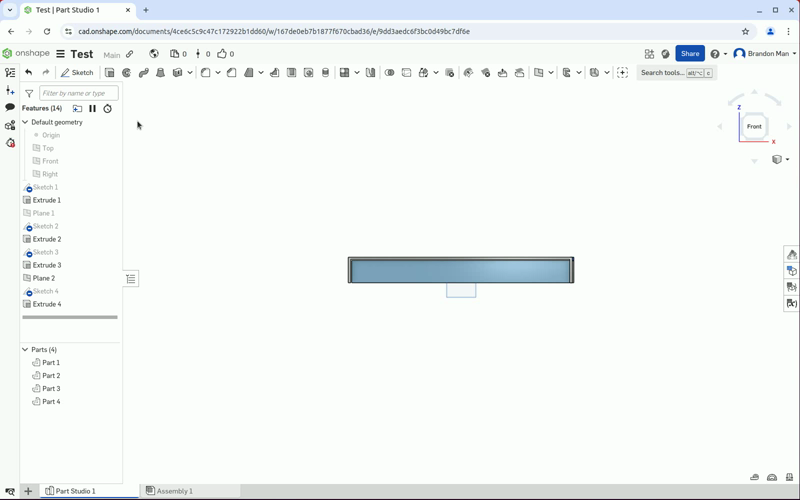
key(shift+h)
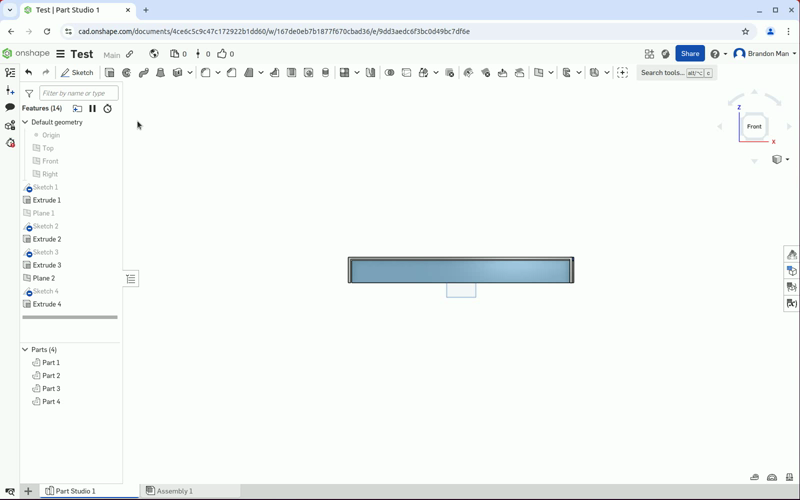
mouse_move(73, 189)
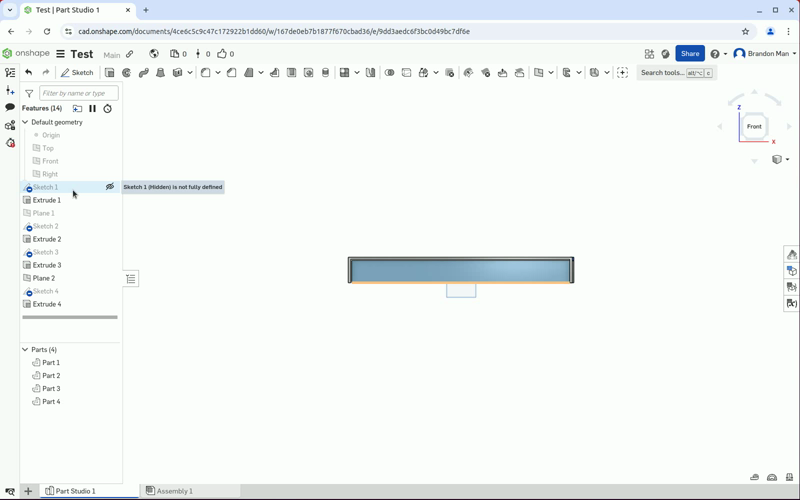
click(73, 189)
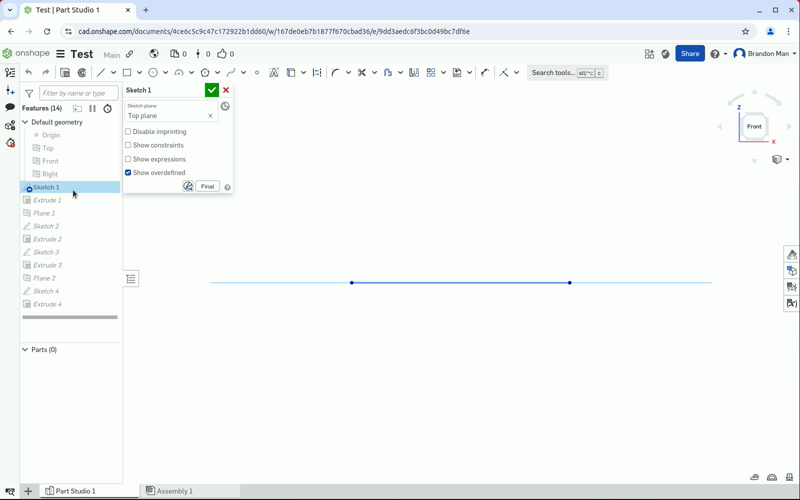
mouse_move(229, 92)
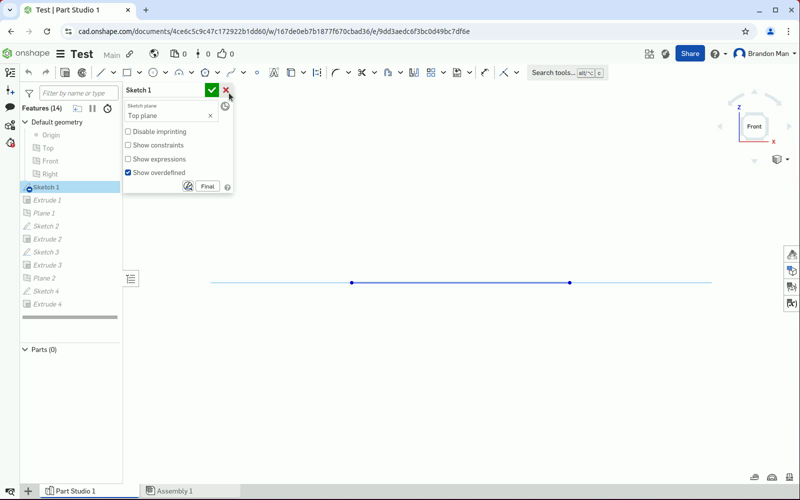
click(229, 92)
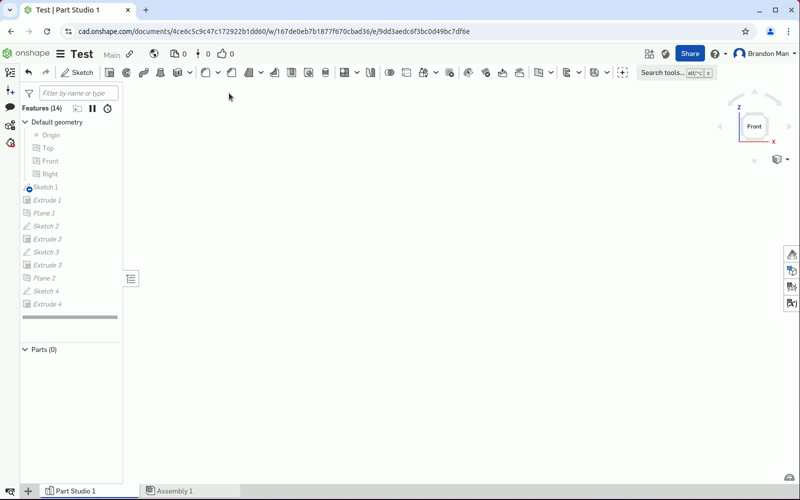
key(shift+s)
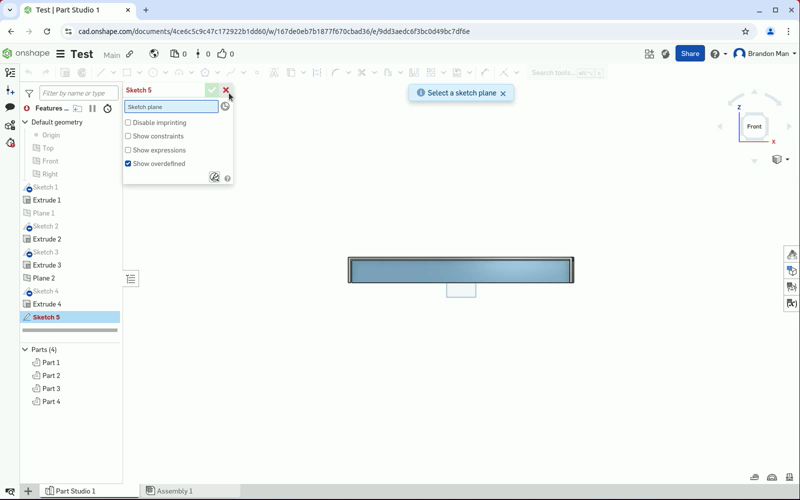
mouse_move(73, 280)
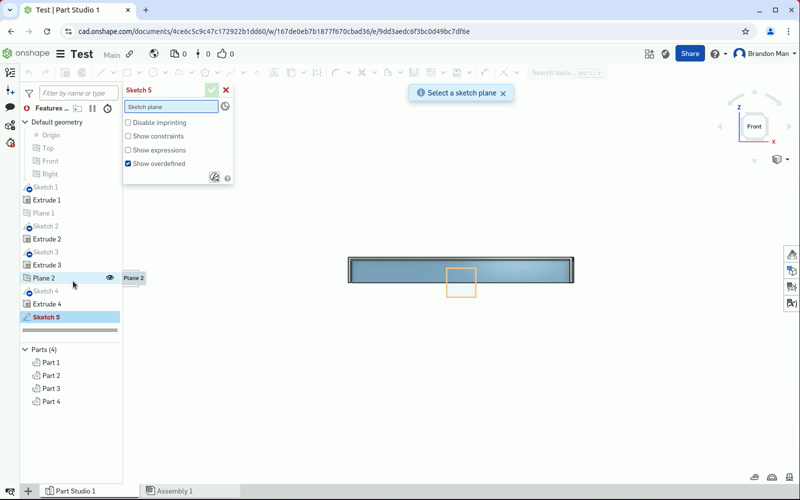
click(73, 280)
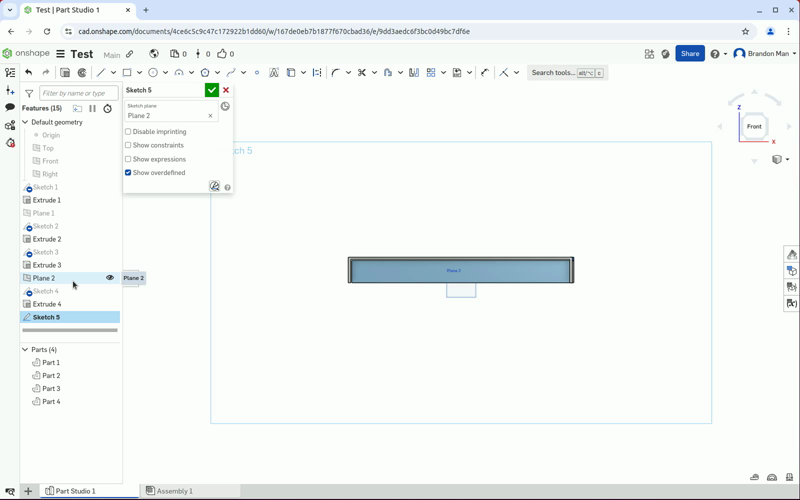
mouse_move(73, 352)
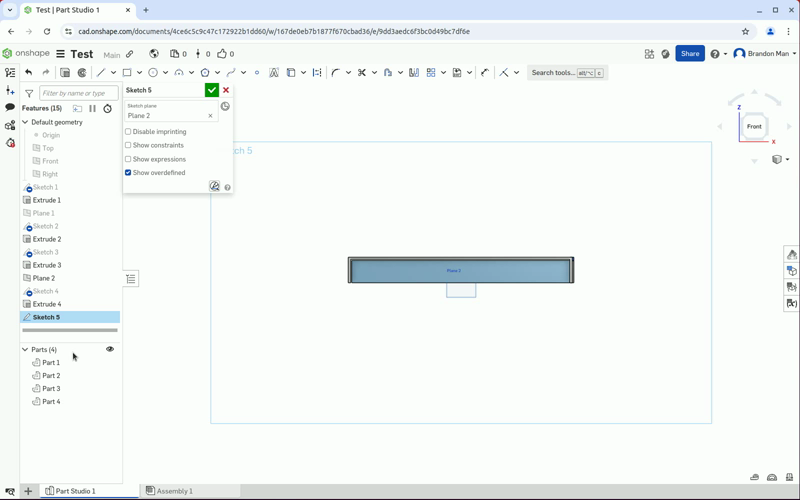
key(y)
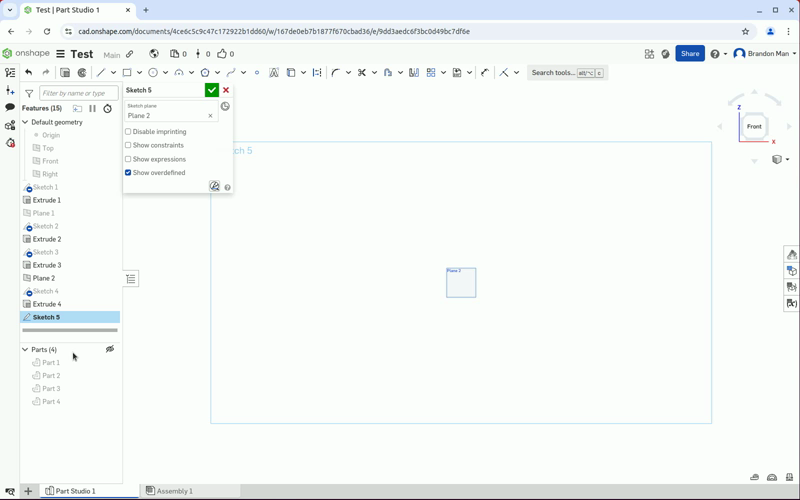
key(l)
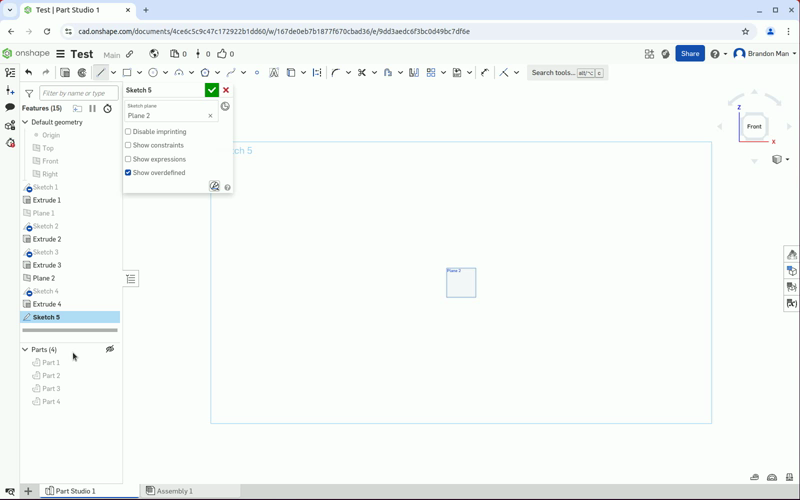
key_down(shift)
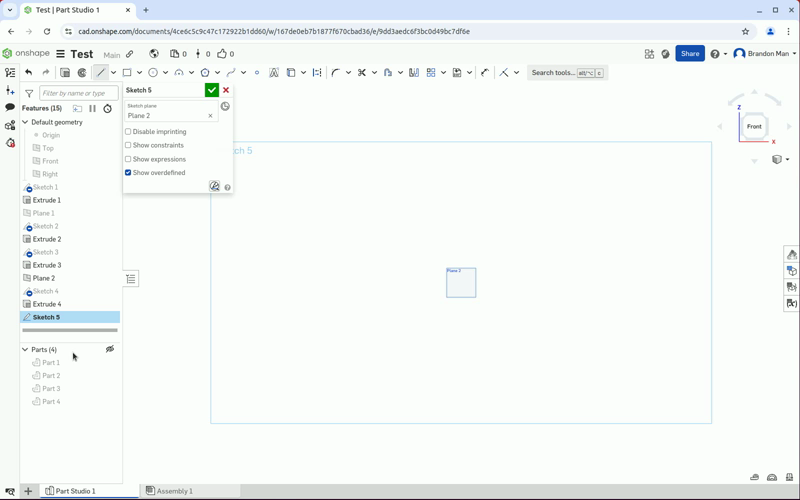
mouse_move(351, 282)
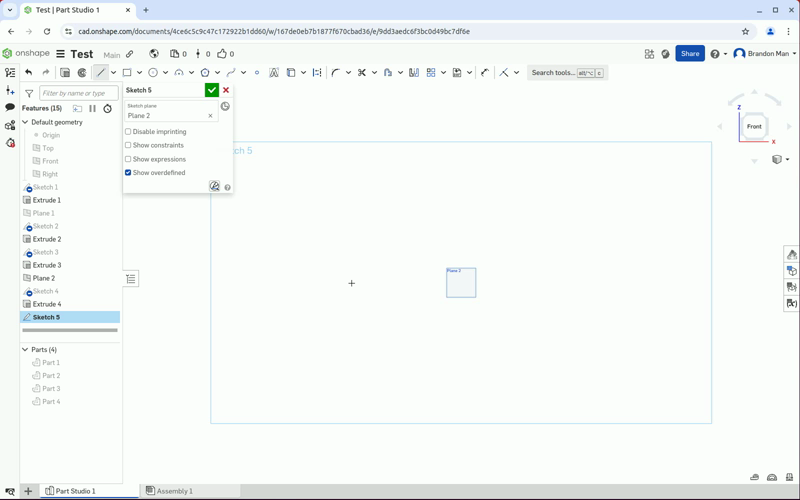
click(351, 282)
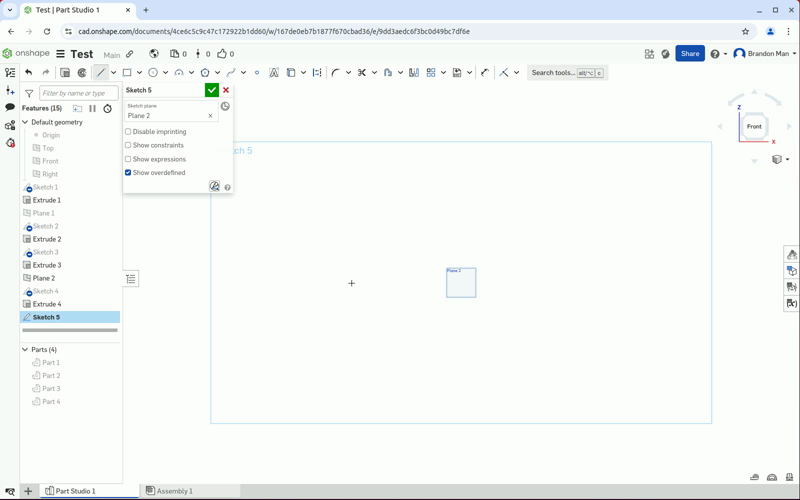
key_up(shift)
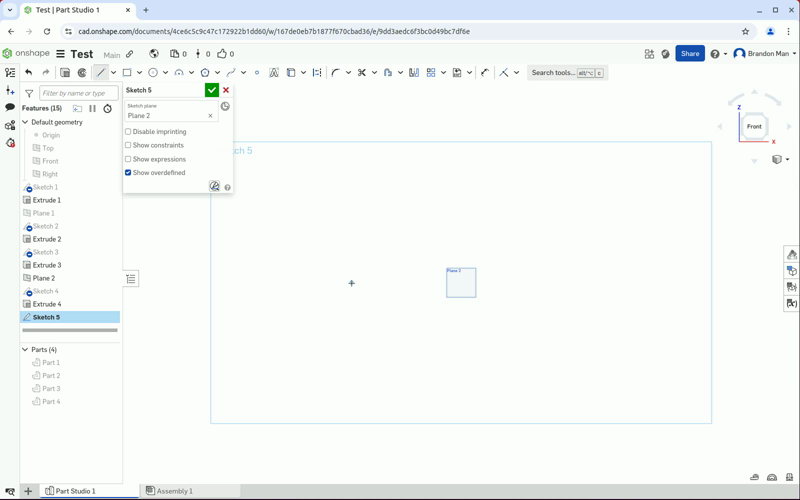
key_down(shift)
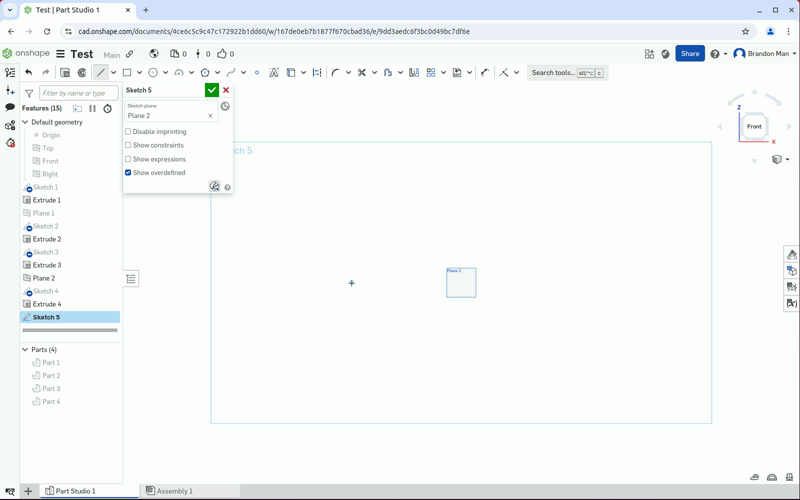
mouse_move(569, 282)
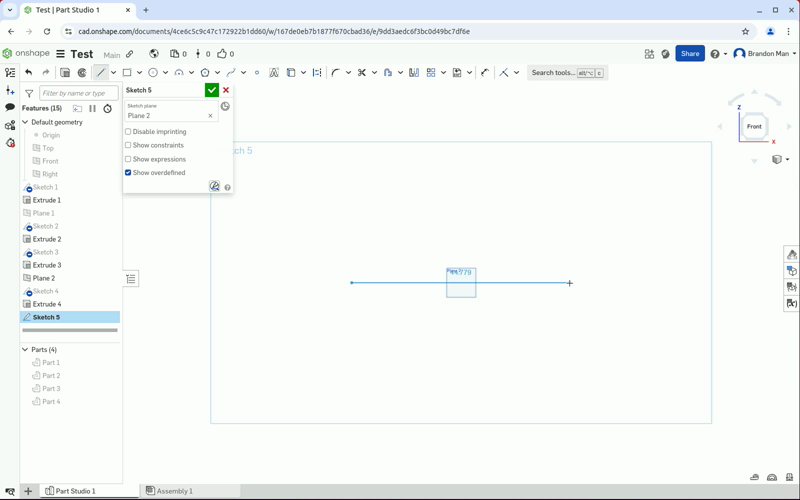
click(569, 282)
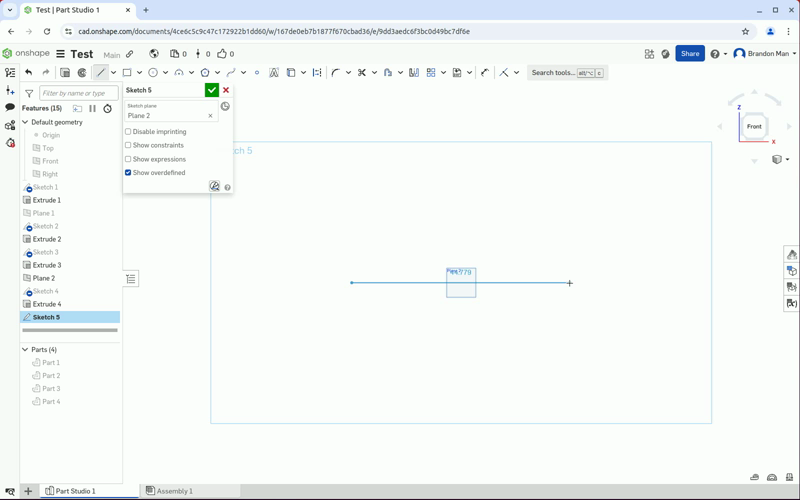
key_up(shift)
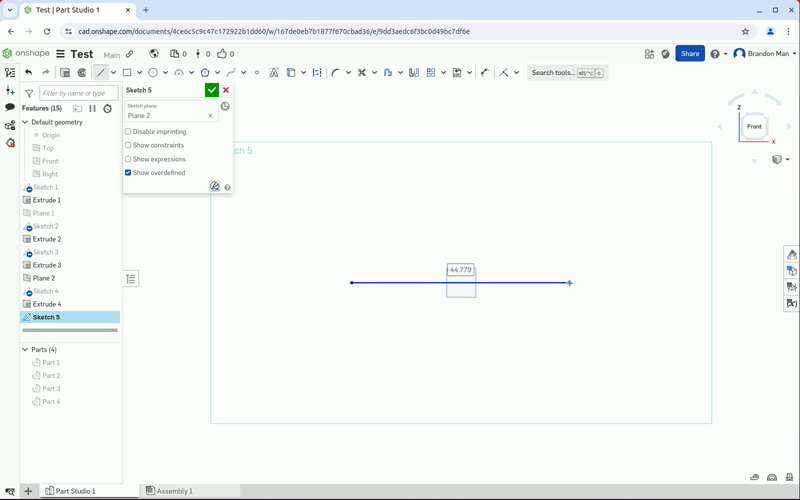
key_down(shift)
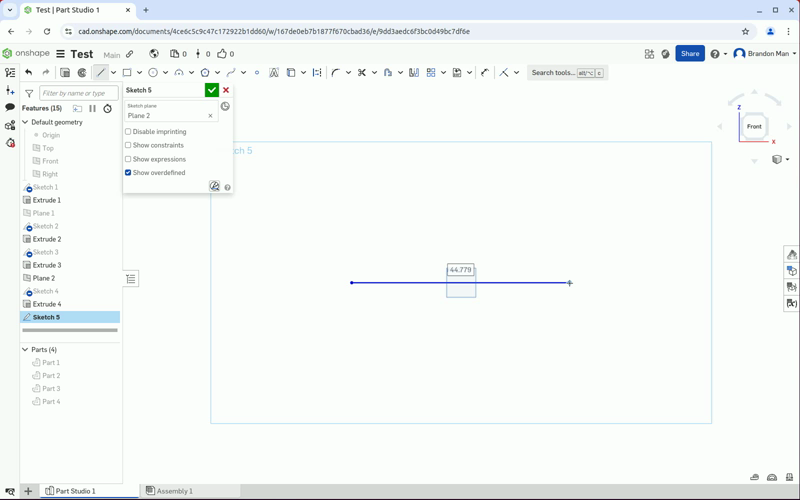
mouse_move(589, 282)
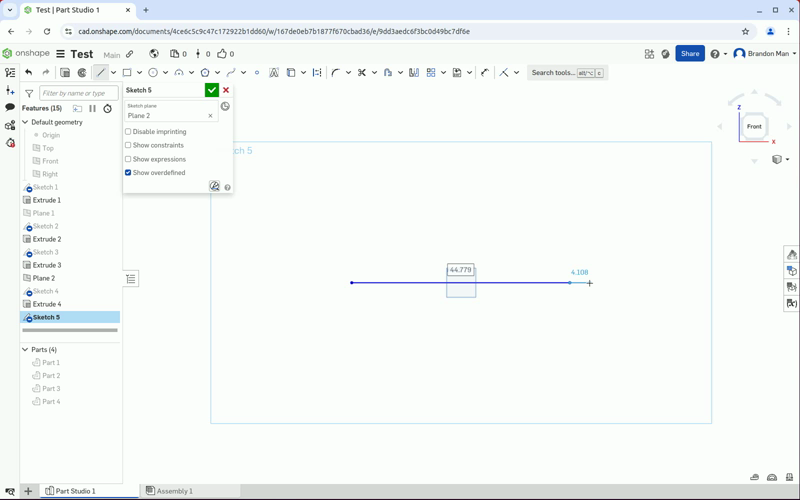
mouse_move(569, 260)
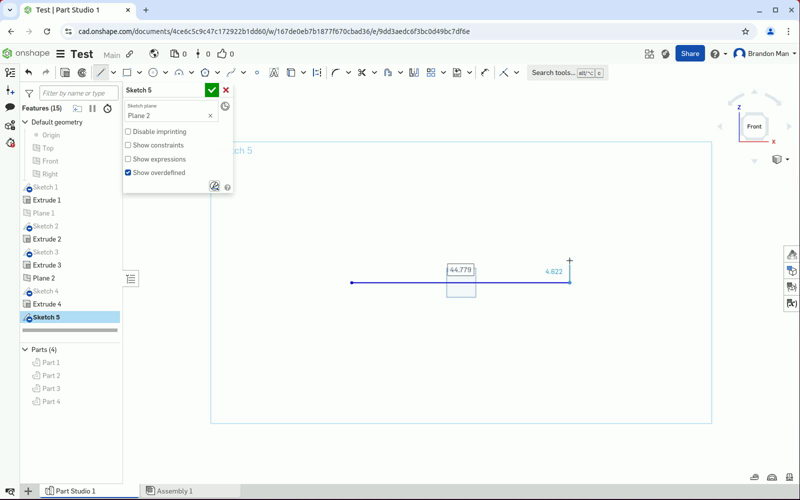
click(569, 260)
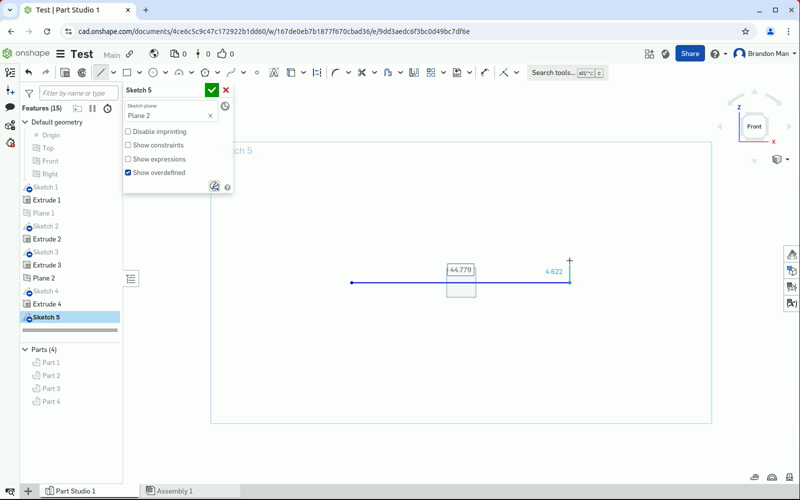
key_up(shift)
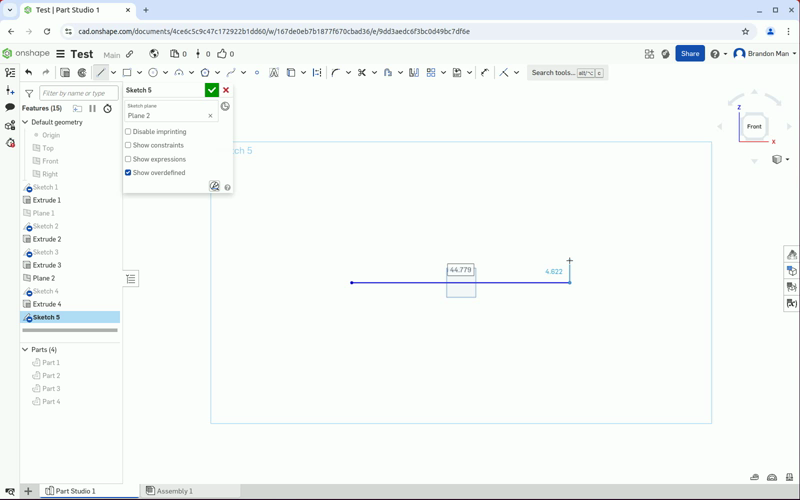
key_down(shift)
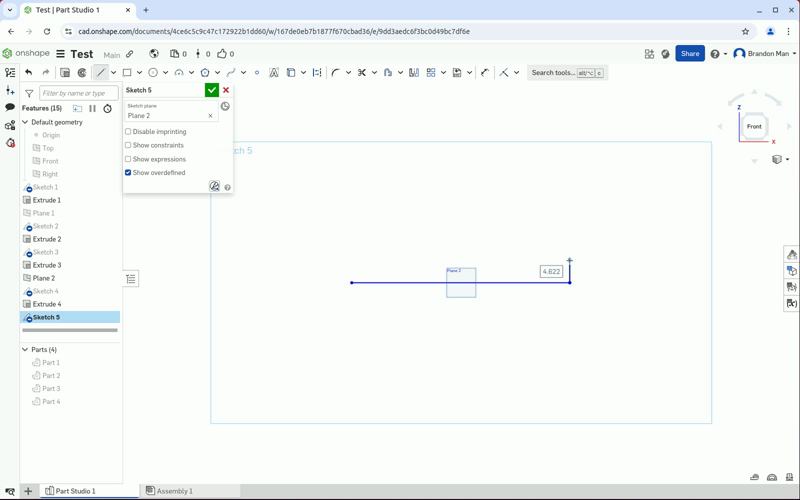
mouse_move(351, 260)
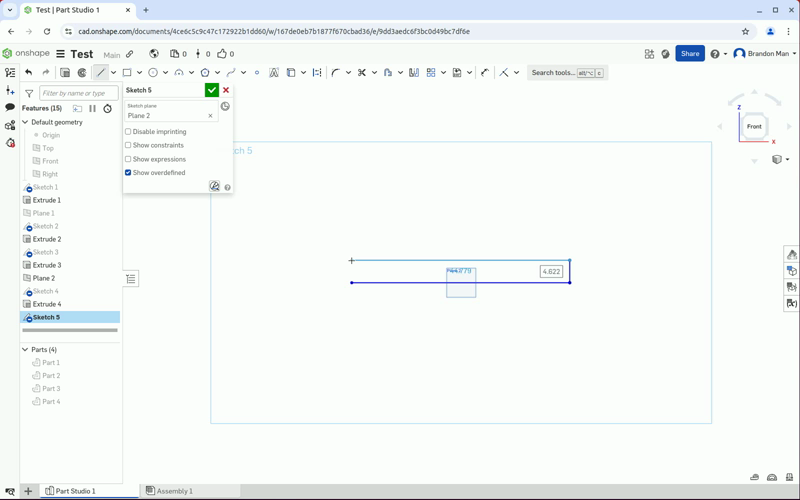
click(351, 260)
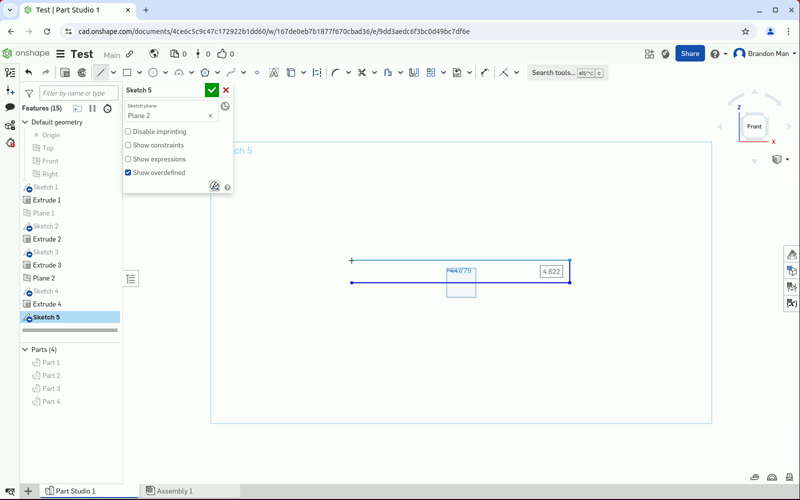
key_up(shift)
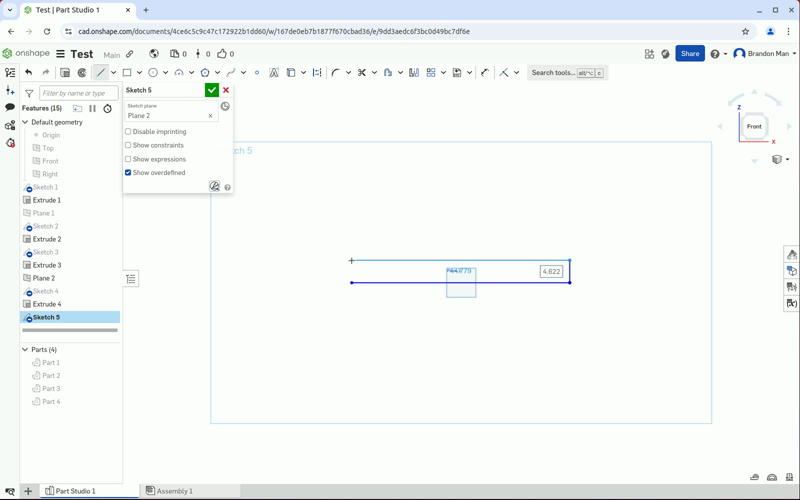
mouse_move(381, 260)
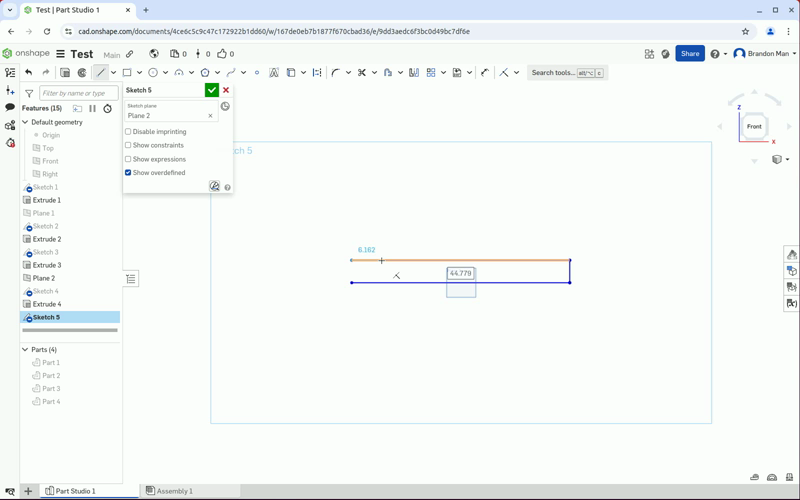
key_down(shift)
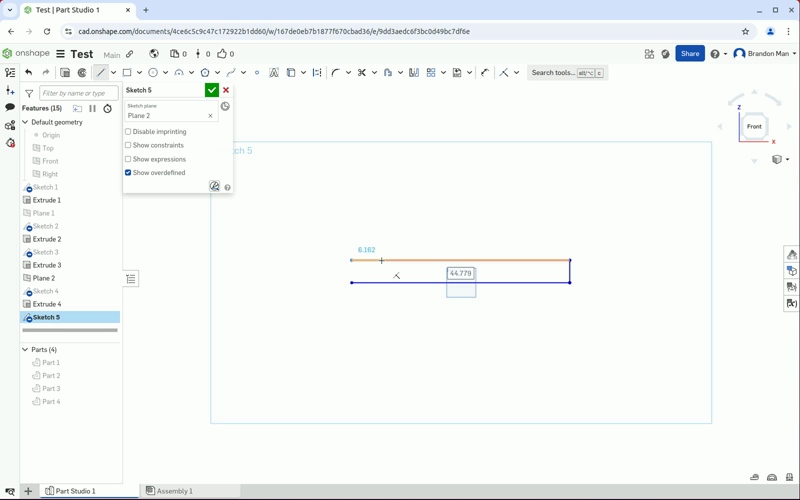
mouse_move(351, 282)
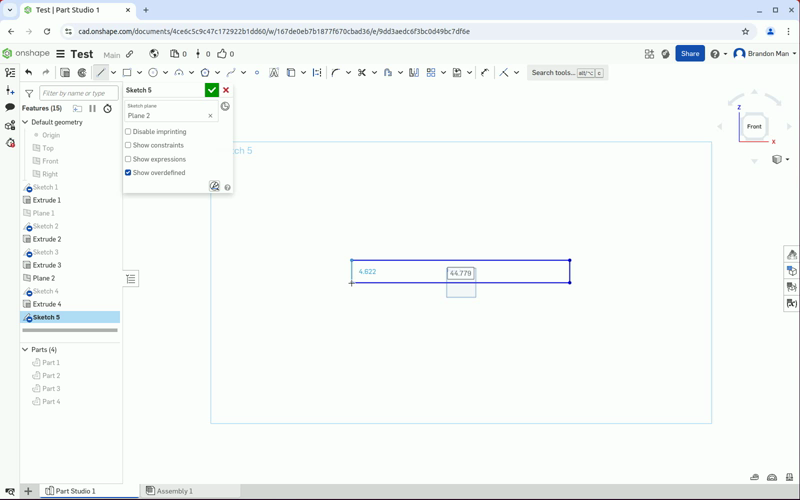
key_up(shift)
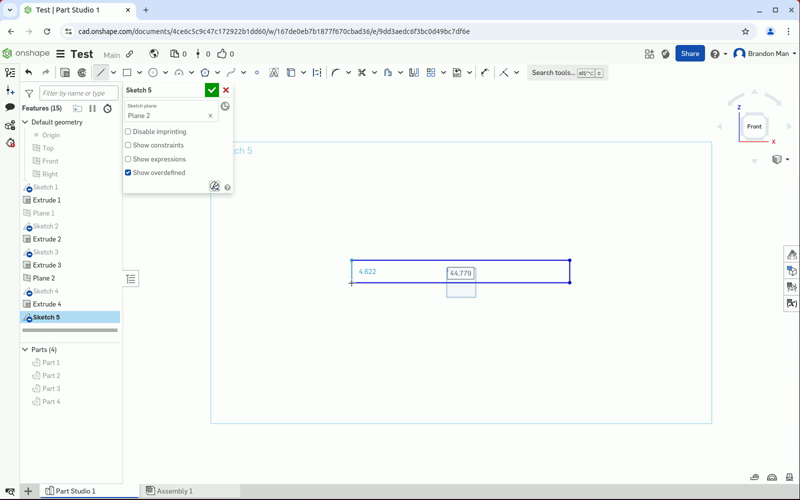
click(351, 282)
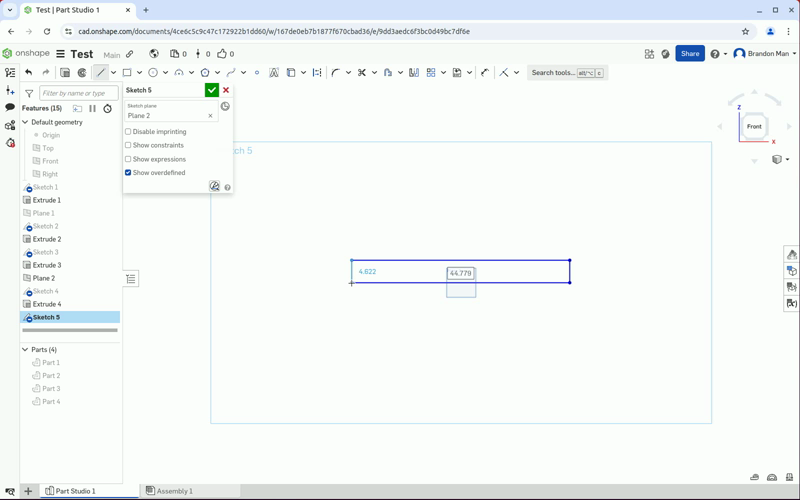
key(esc)
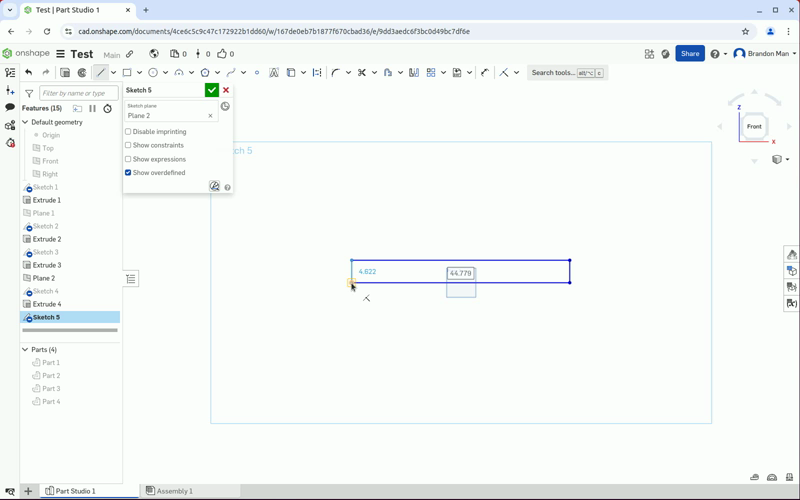
mouse_move(409, 266)
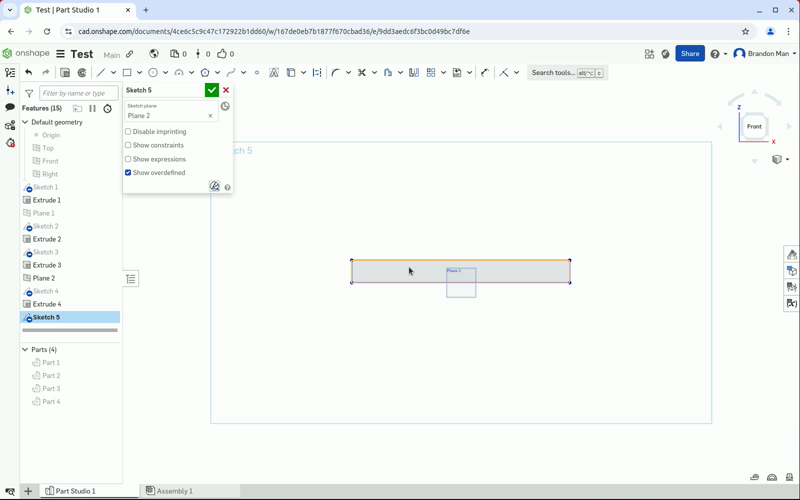
click(409, 266)
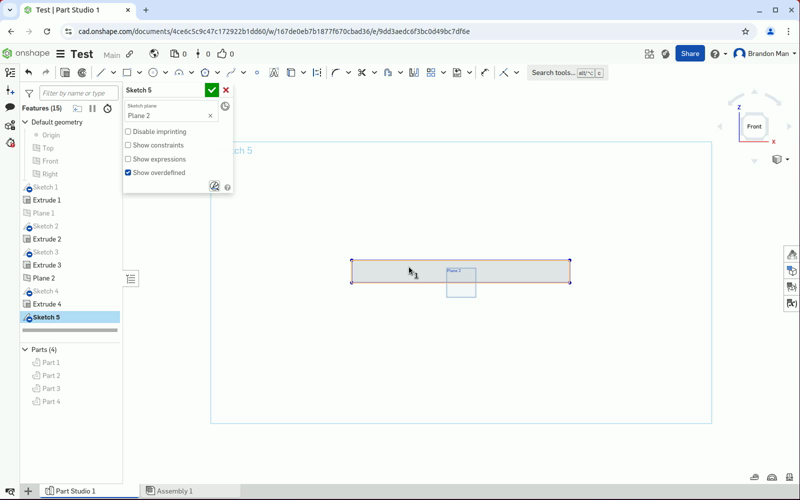
mouse_move(73, 352)
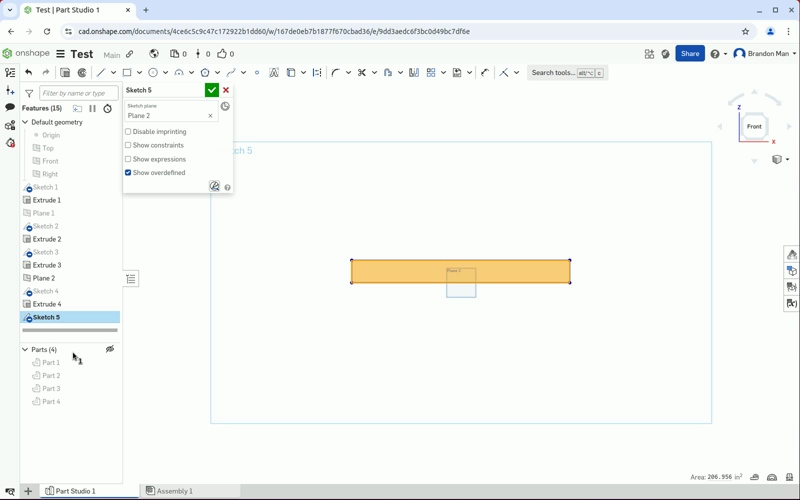
key(shift+y)
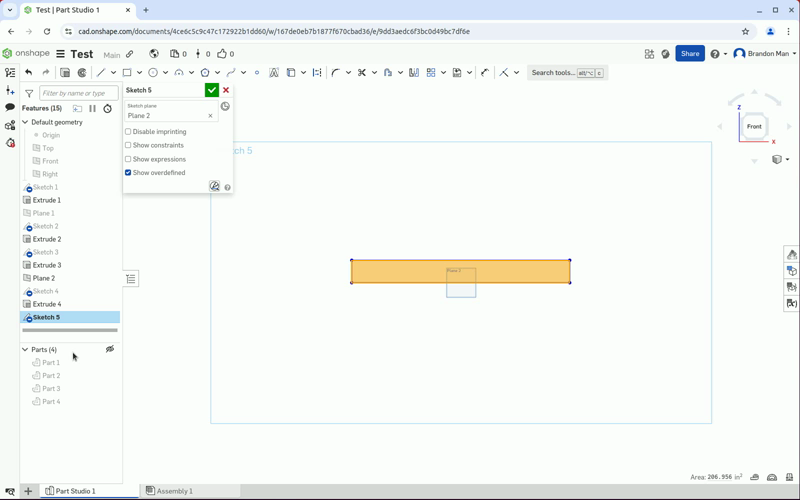
key(shift+e)
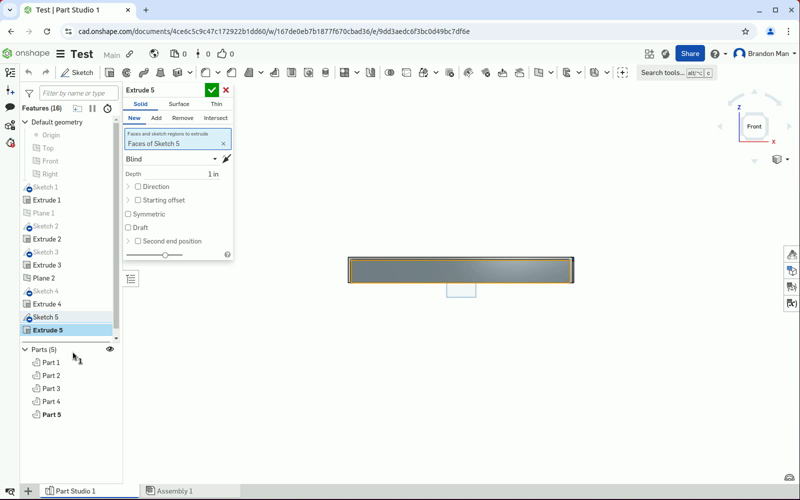
mouse_move(143, 106)
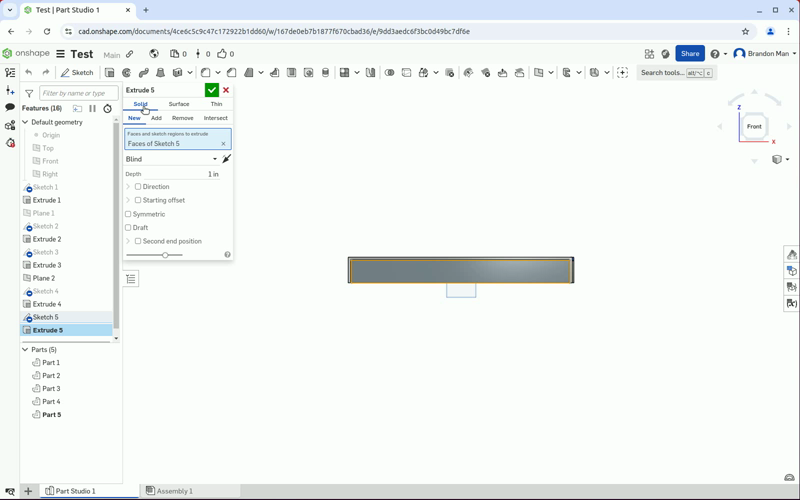
click(143, 106)
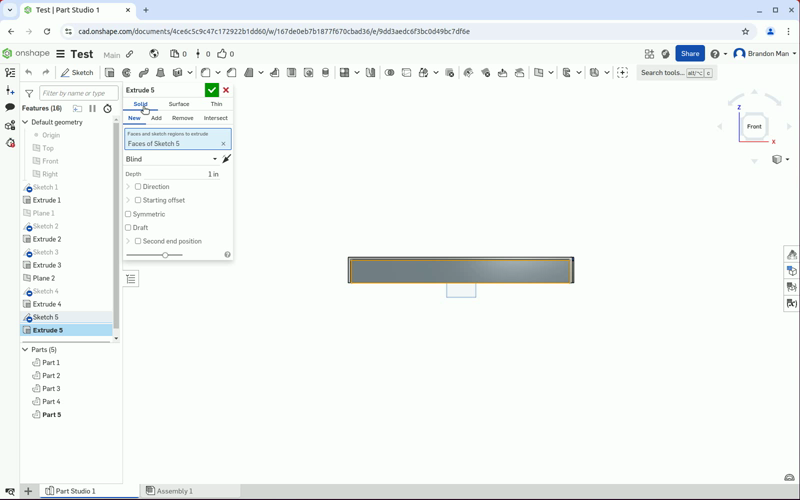
mouse_move(137, 120)
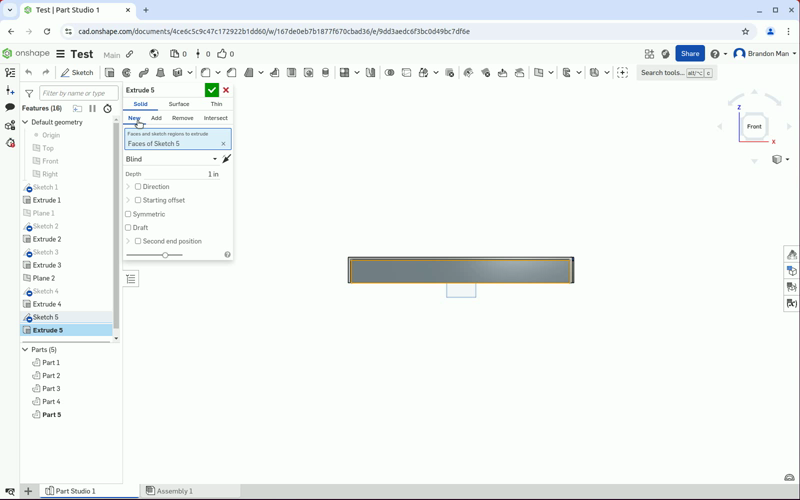
click(137, 120)
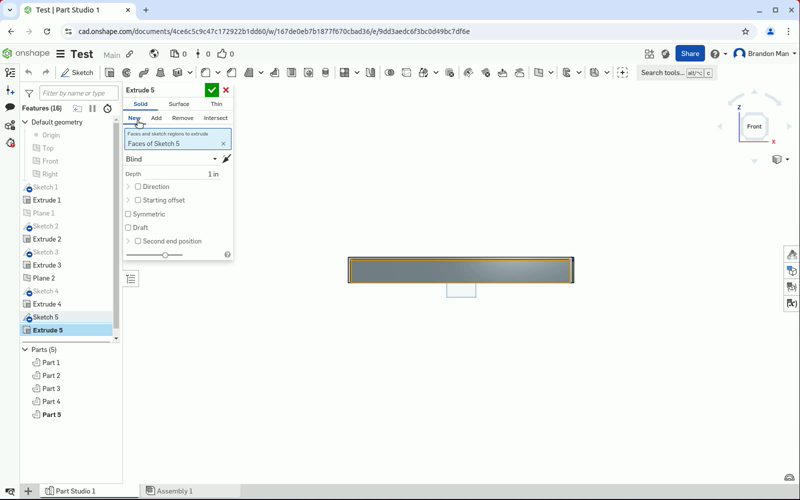
key(tab, 4)
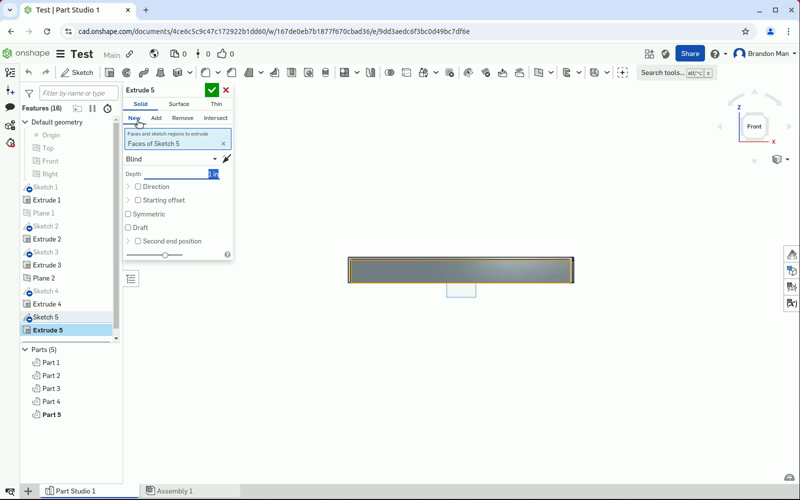
text(0.722)
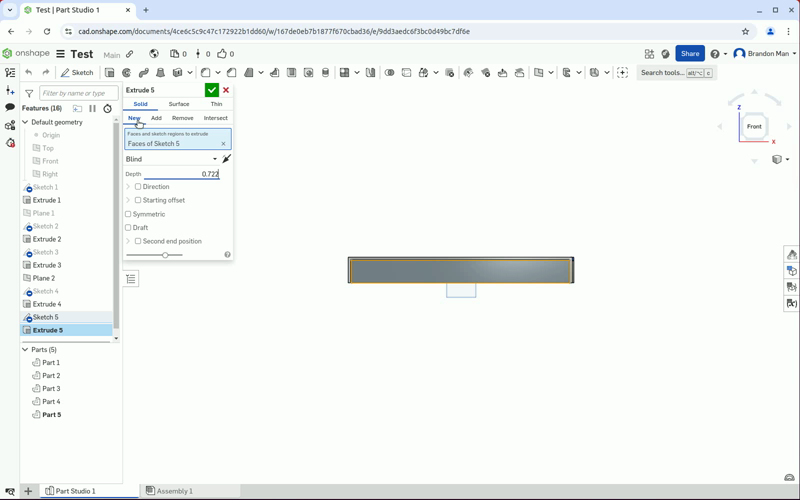
key(enter)
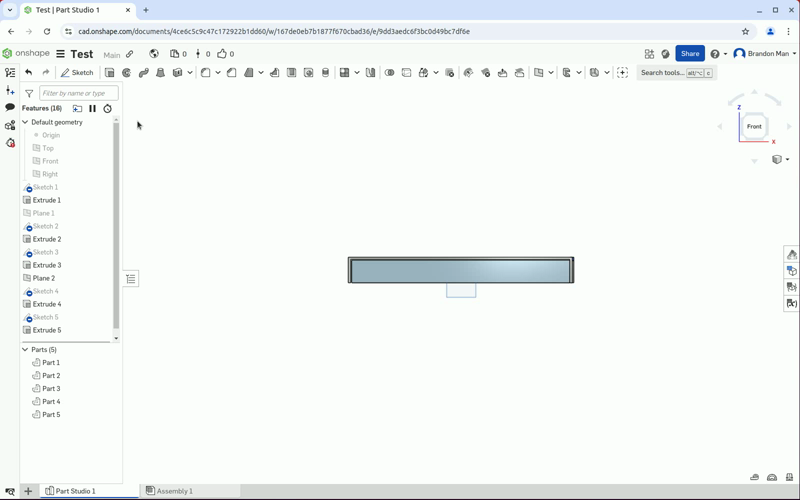
key(shift+h)
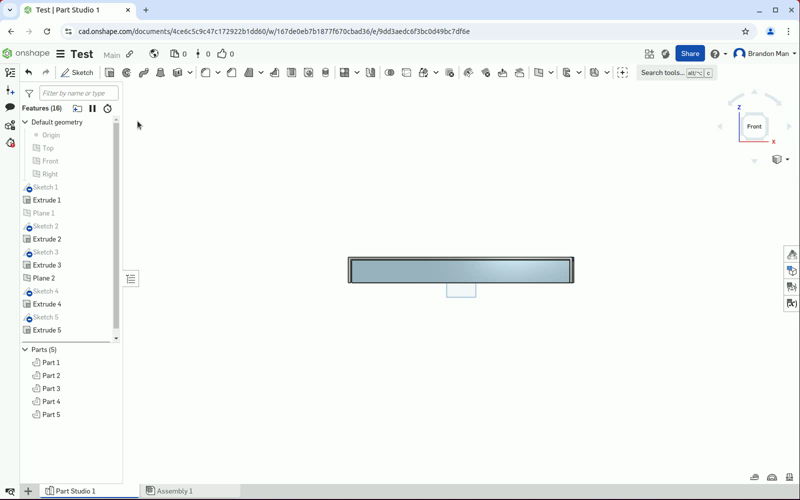
key(shift+h)
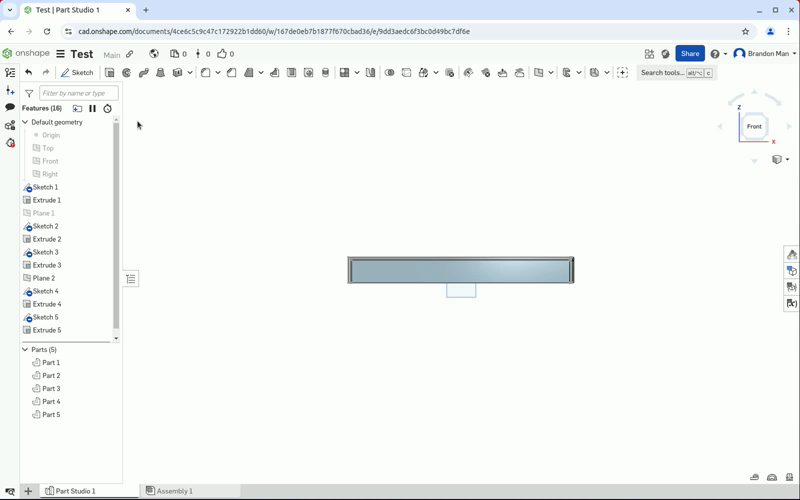
key(shift+7)
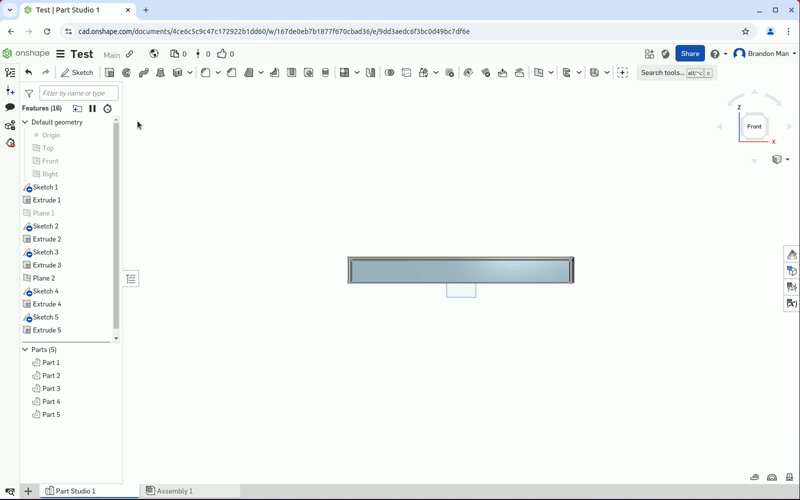
key(left, 2)
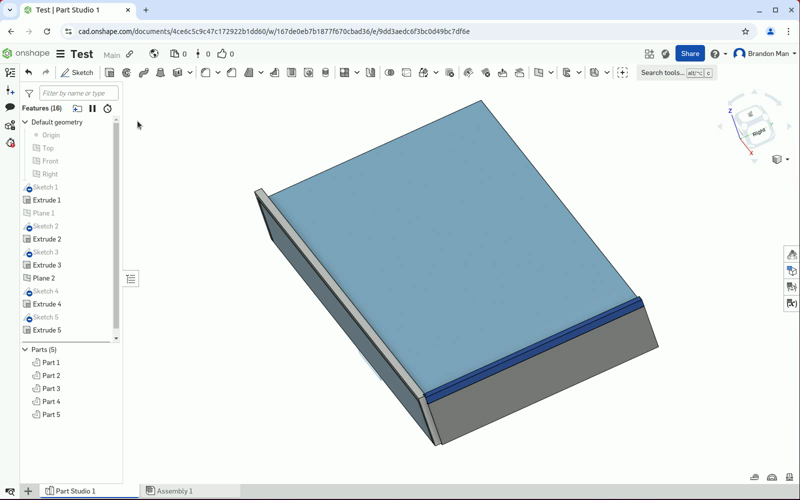
key(down, 2)
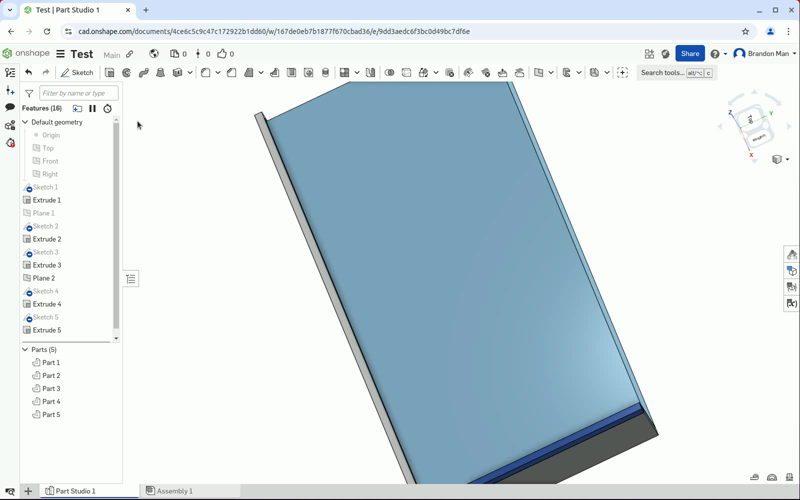
key(up, 2)
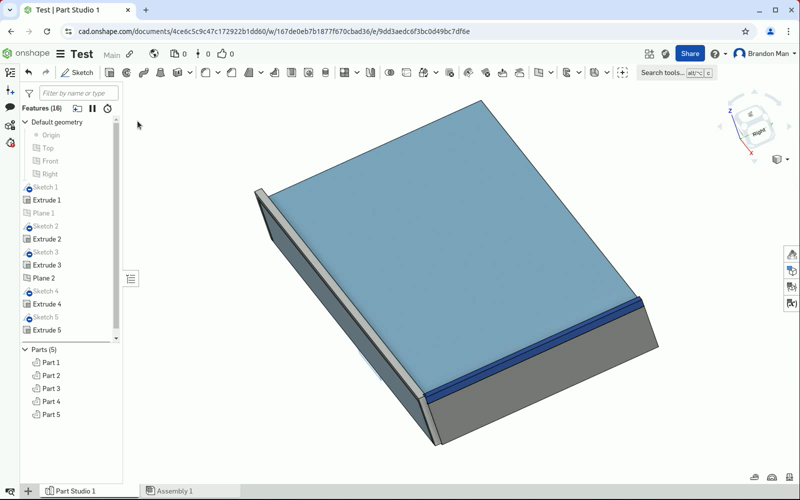
key(right, 2)
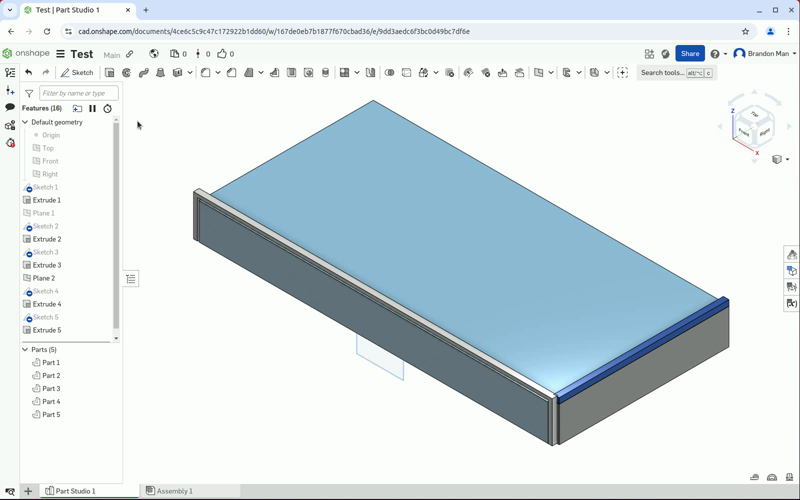
mouse_move(69, 189)
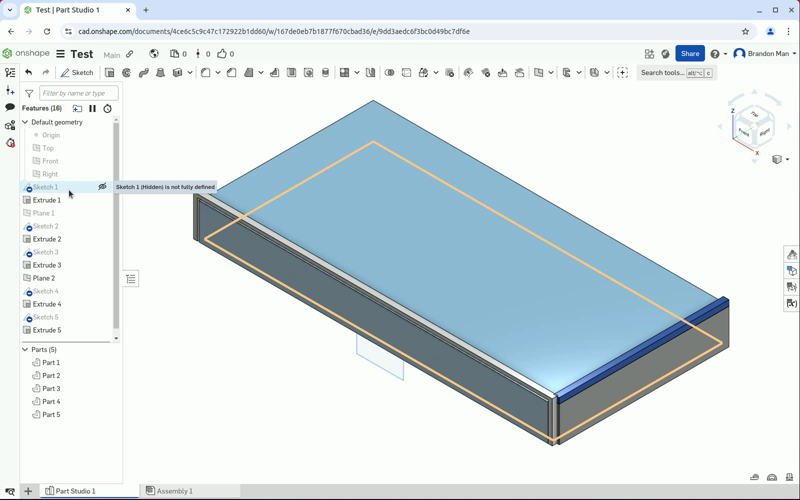
click(69, 189)